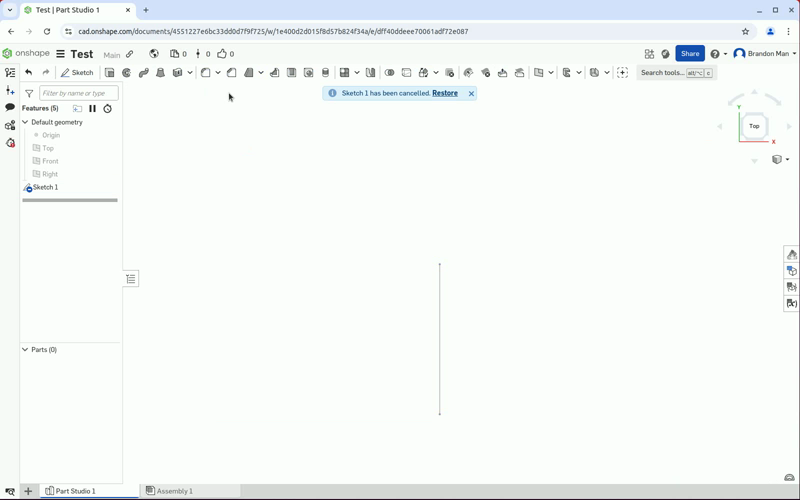
key(shift+h)
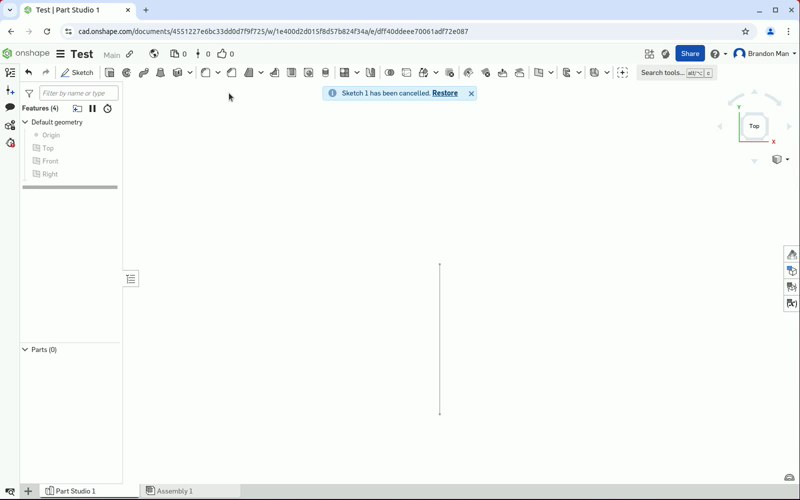
key(shift+s)
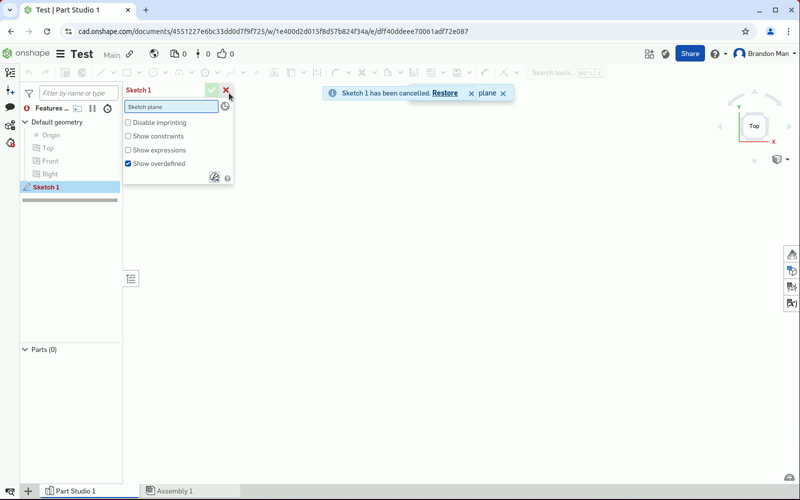
mouse_move(73, 150)
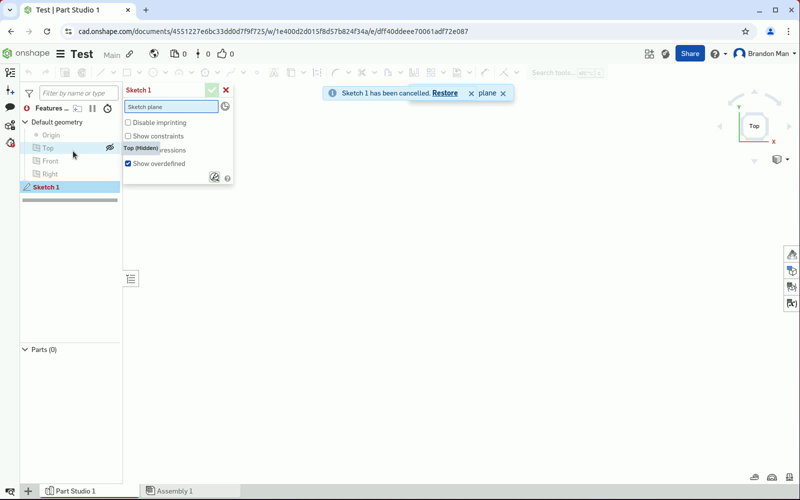
click(73, 150)
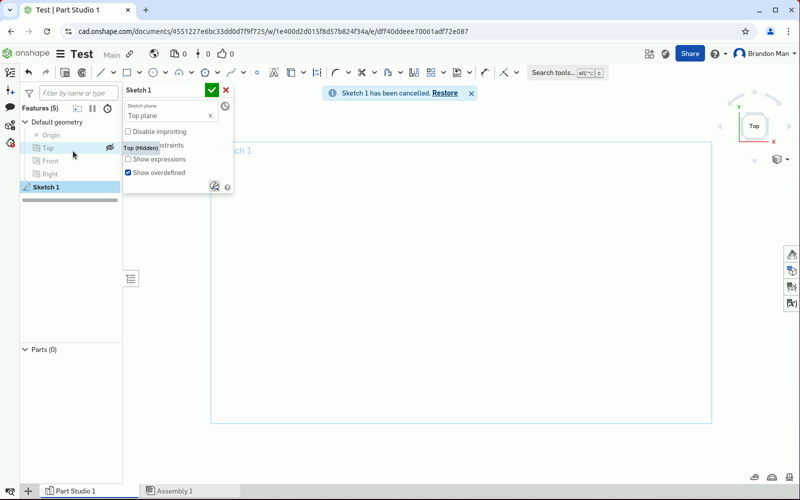
mouse_move(73, 352)
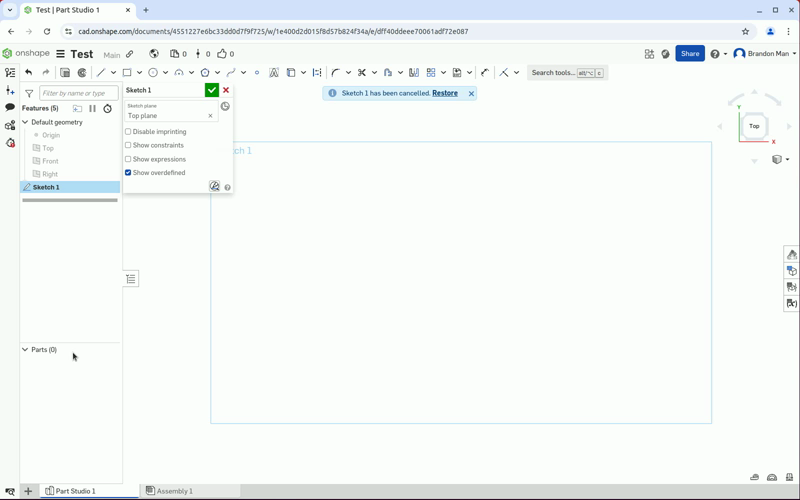
key(y)
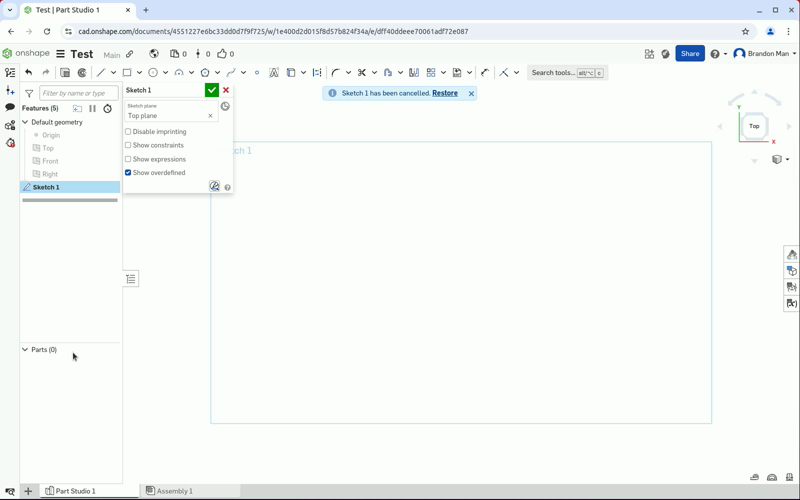
key(l)
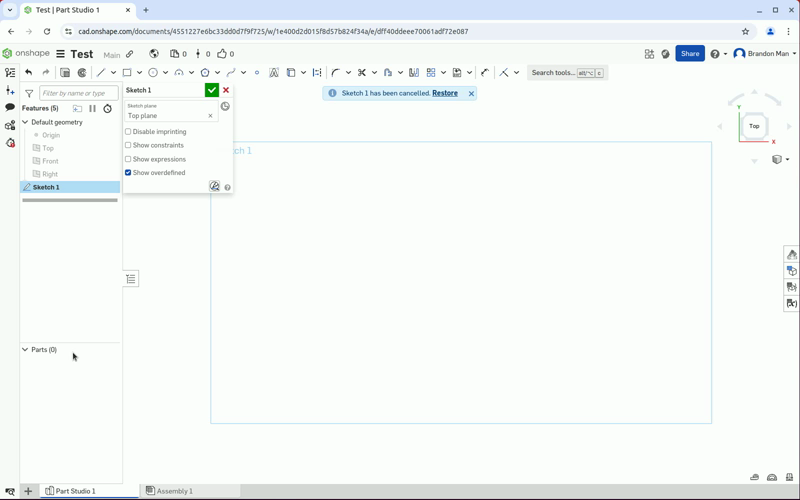
key_down(shift)
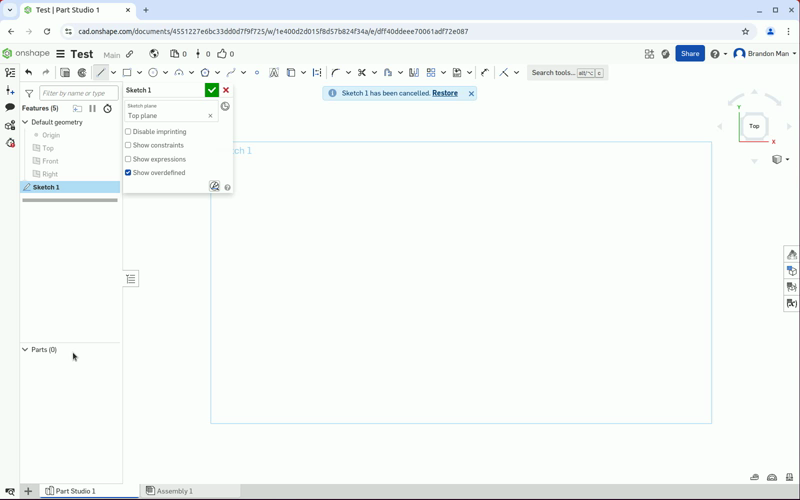
mouse_move(460, 291)
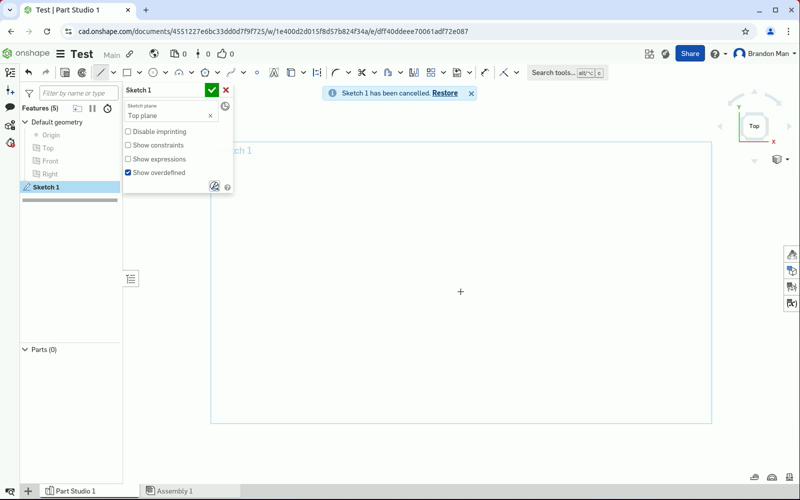
click(460, 291)
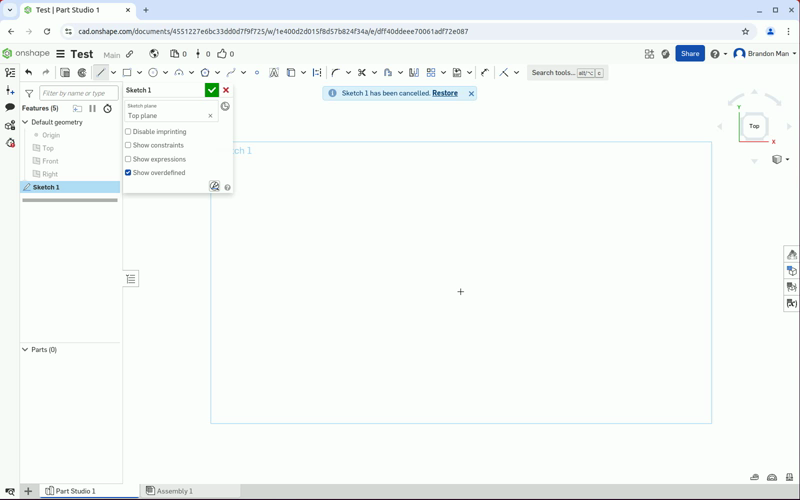
key_up(shift)
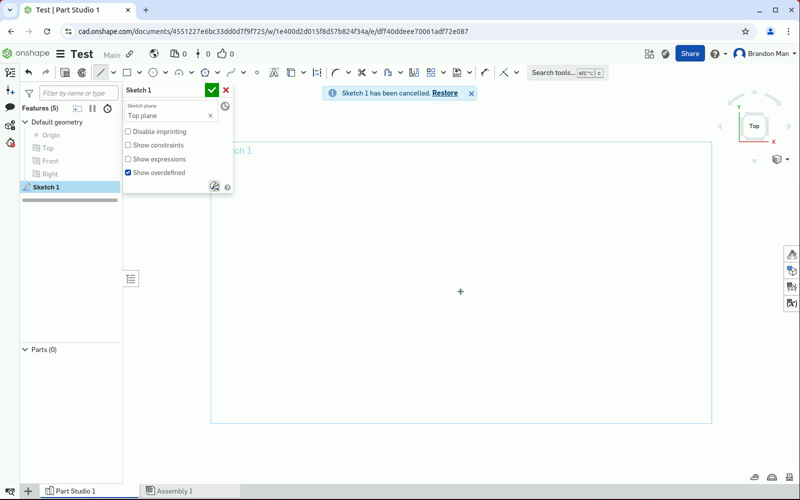
key_down(shift)
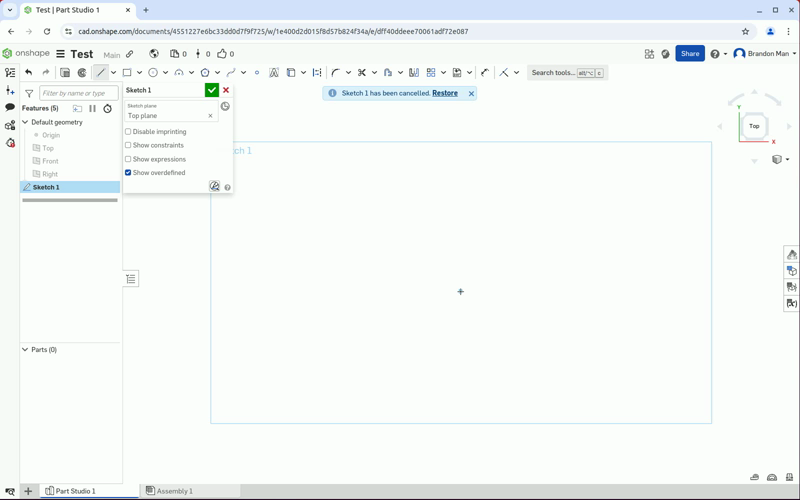
mouse_move(490, 291)
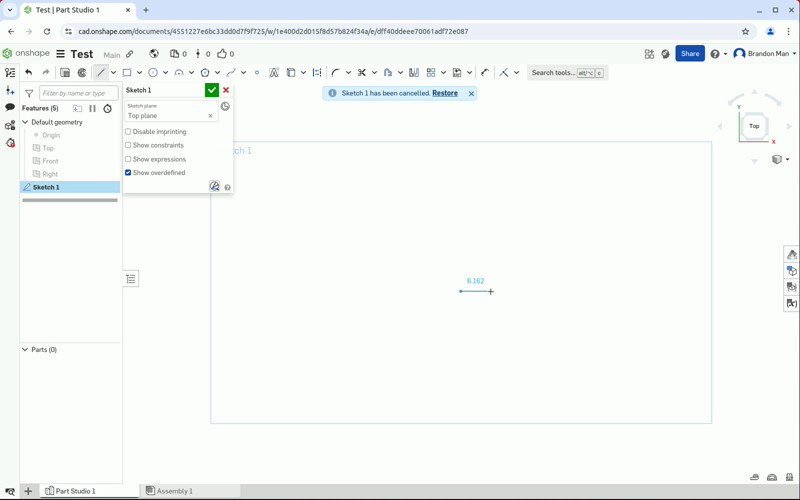
mouse_move(470, 291)
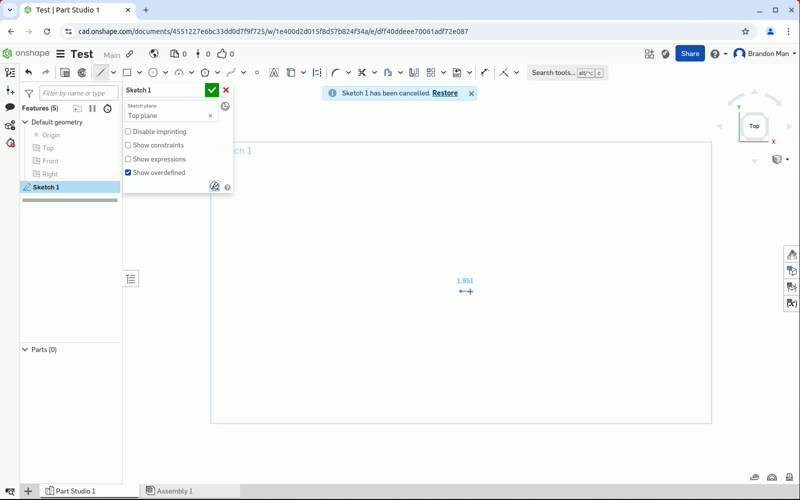
click(470, 291)
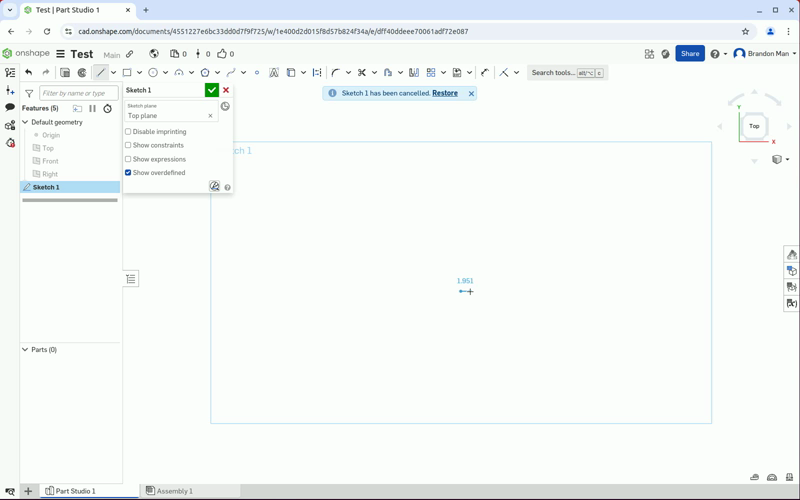
key_up(shift)
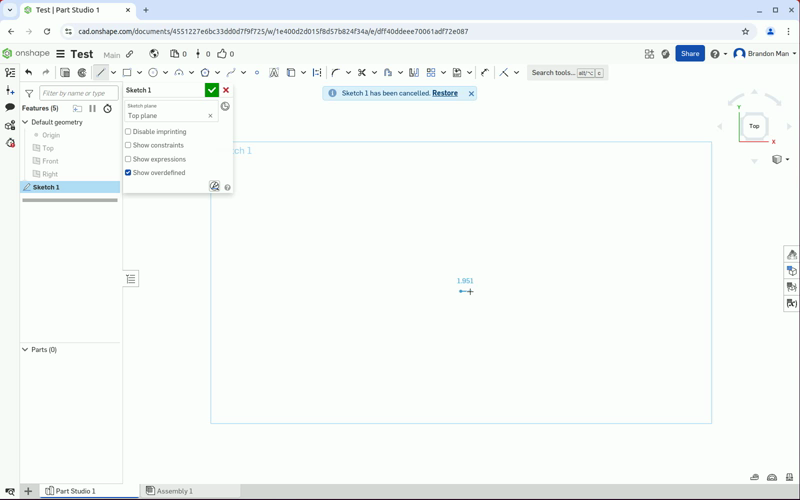
key_down(shift)
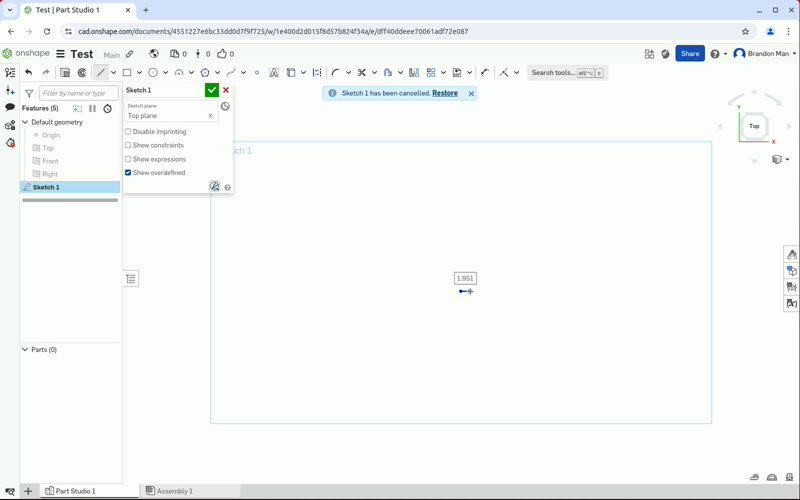
mouse_move(500, 291)
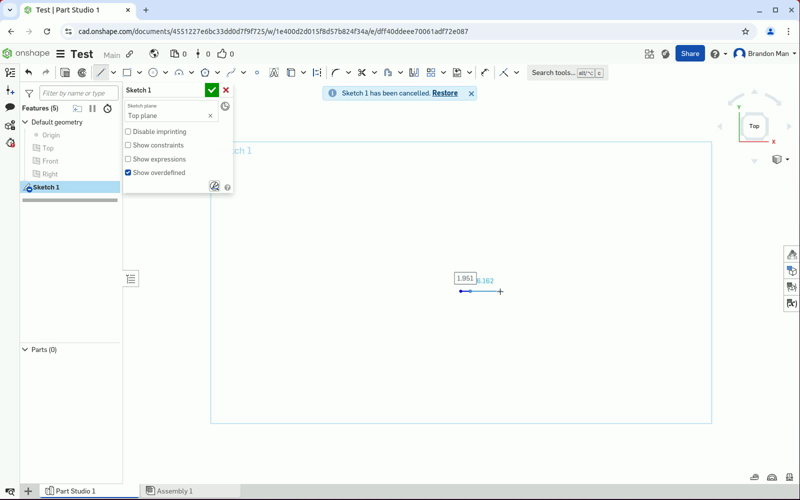
mouse_move(470, 282)
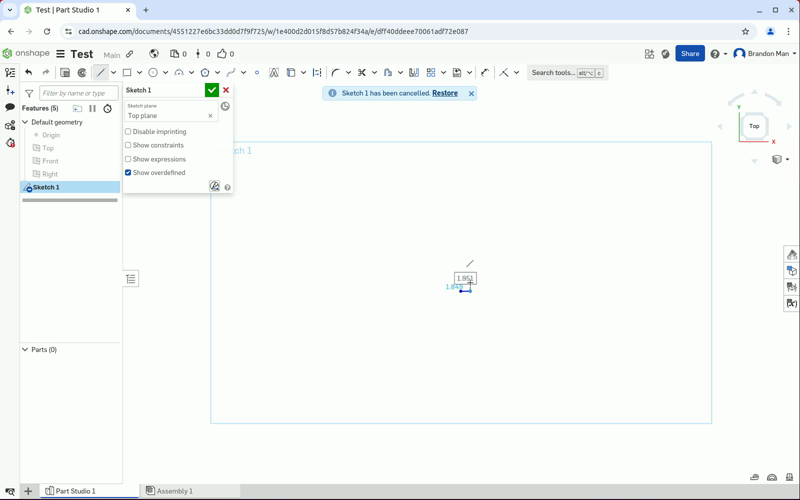
click(470, 282)
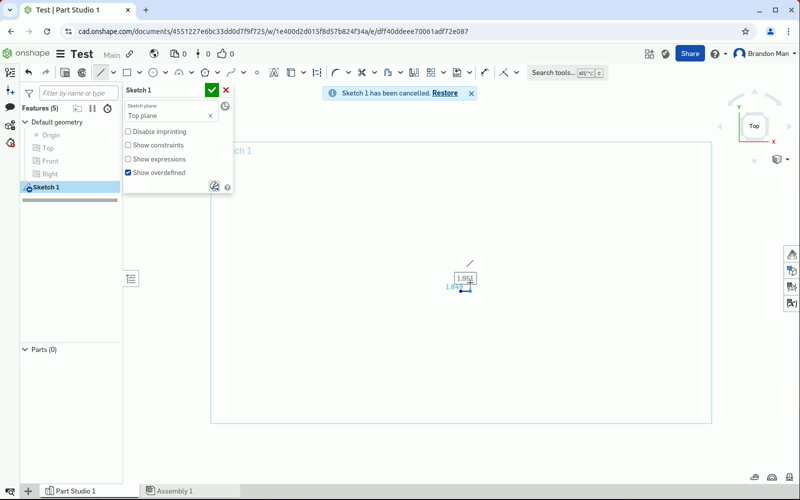
key_up(shift)
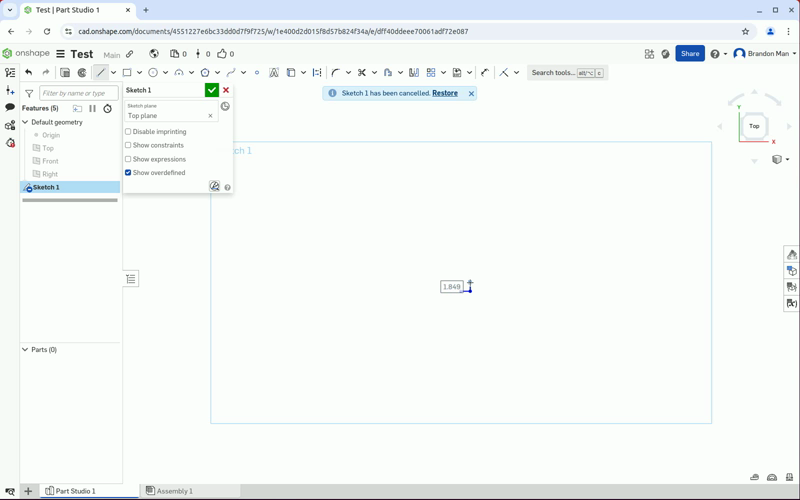
key_down(shift)
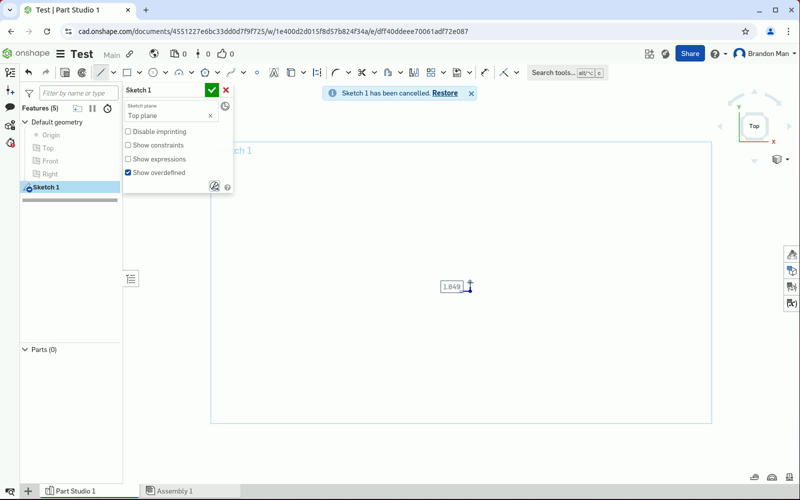
mouse_move(500, 282)
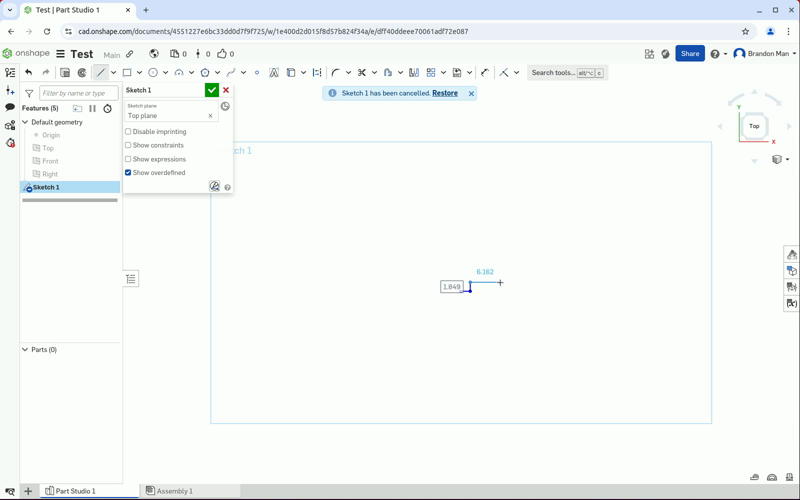
mouse_move(460, 282)
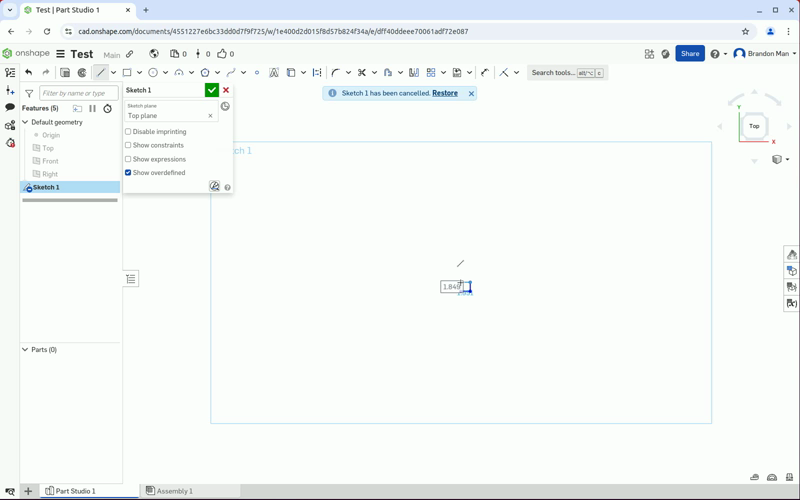
click(460, 282)
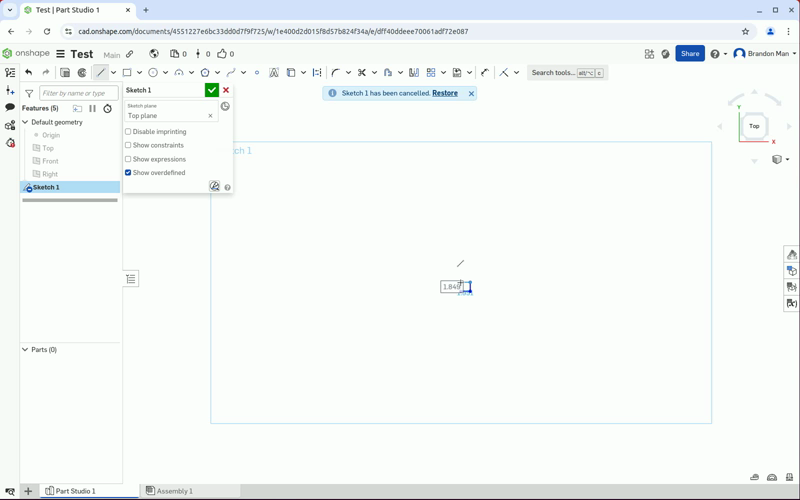
key_up(shift)
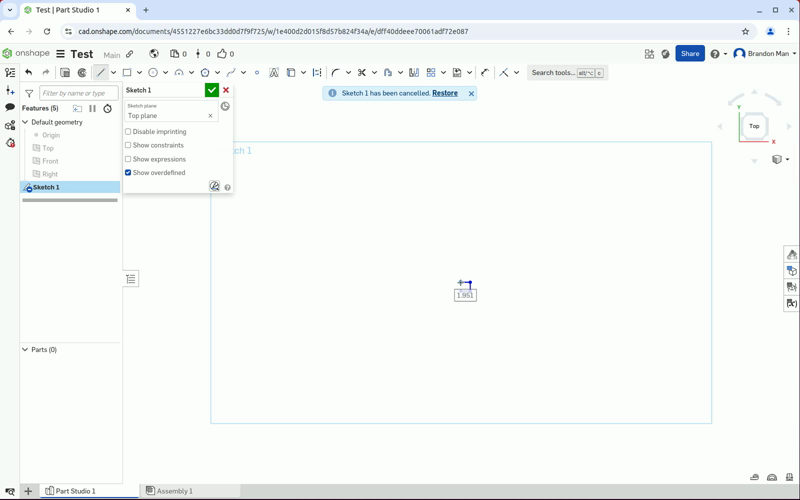
mouse_move(490, 282)
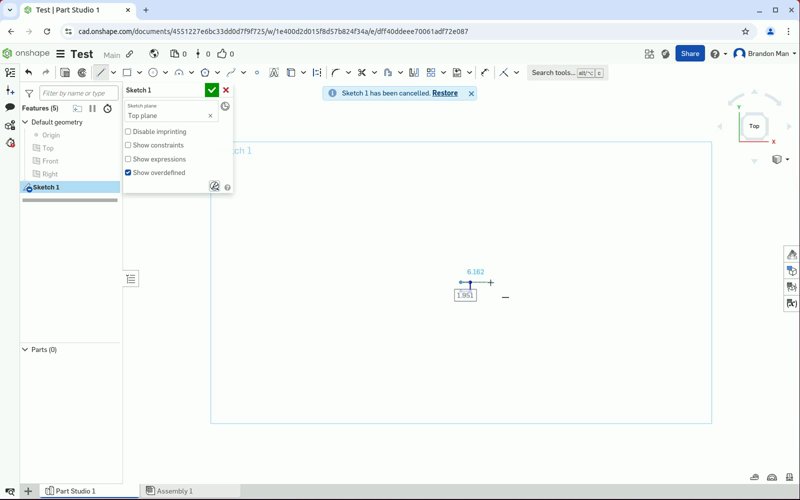
key_down(shift)
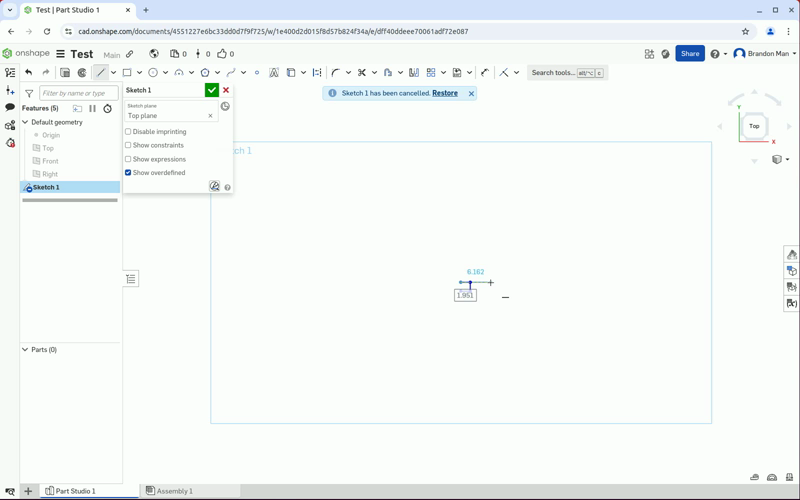
mouse_move(460, 291)
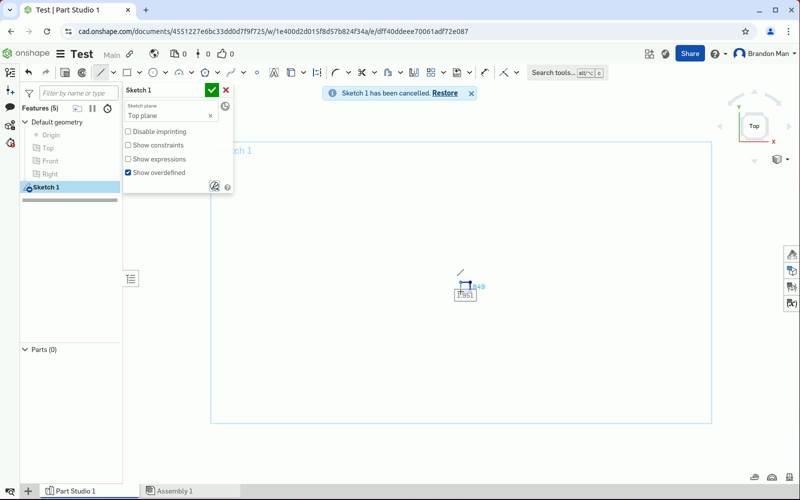
key_up(shift)
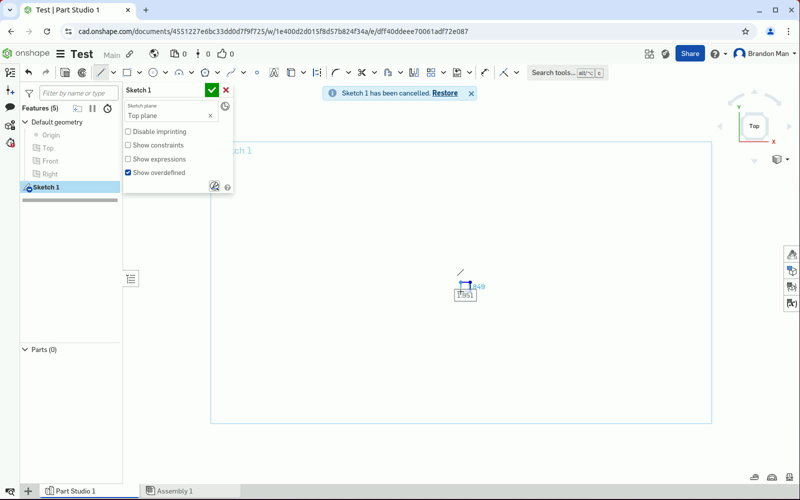
click(460, 291)
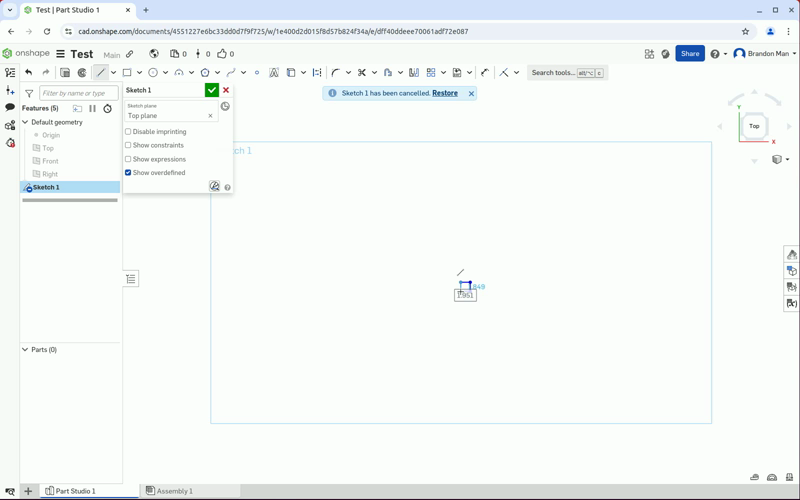
key(esc)
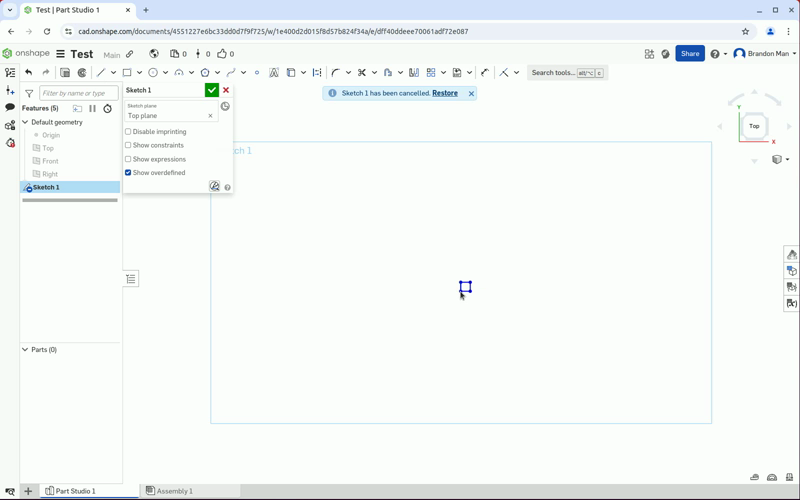
mouse_move(467, 282)
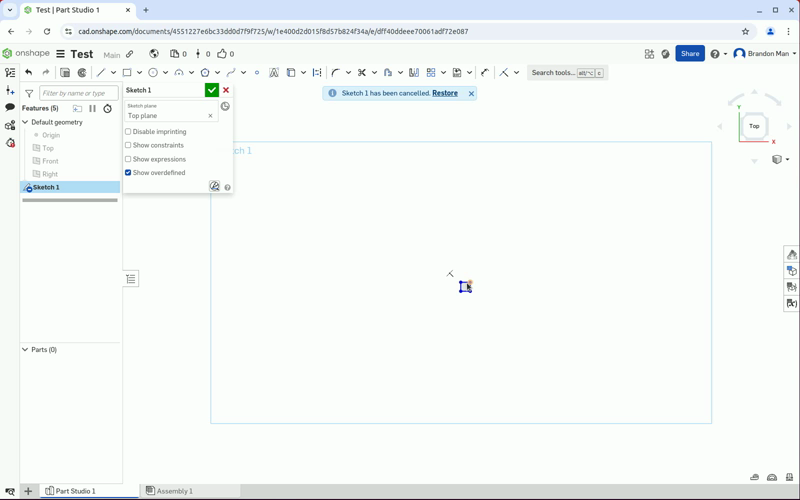
scroll(6)
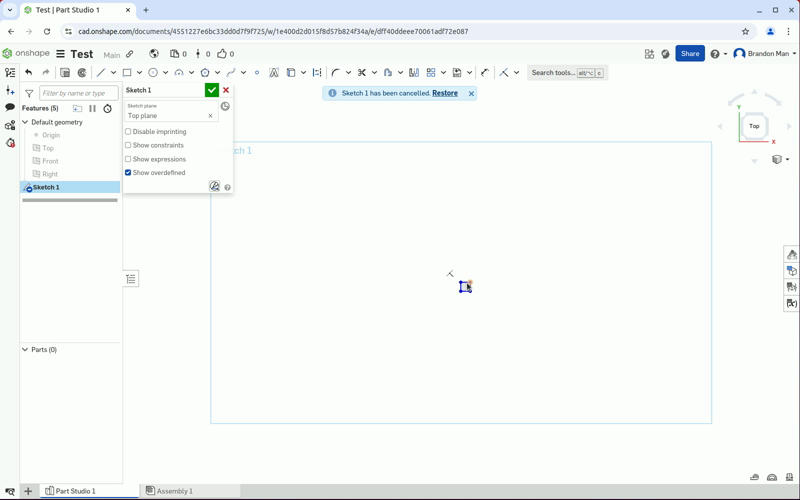
scroll(6)
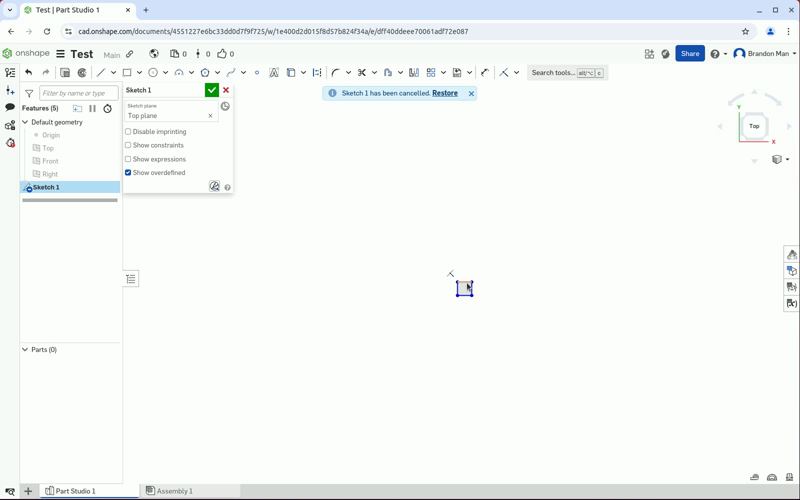
scroll(6)
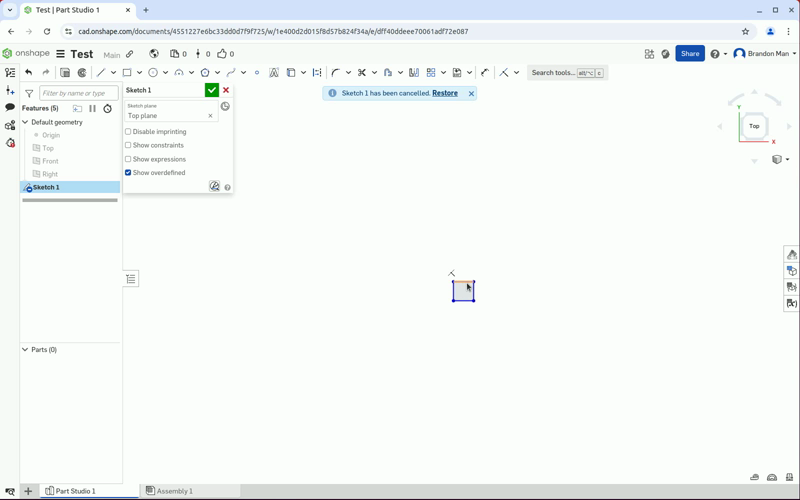
scroll(6)
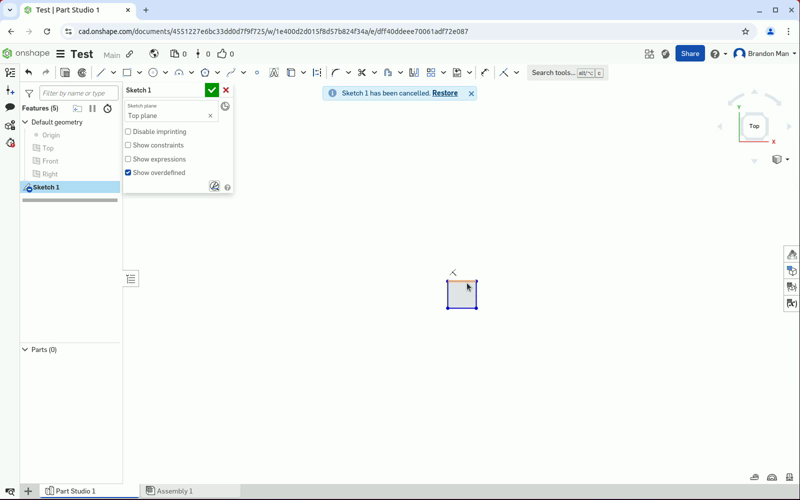
scroll(6)
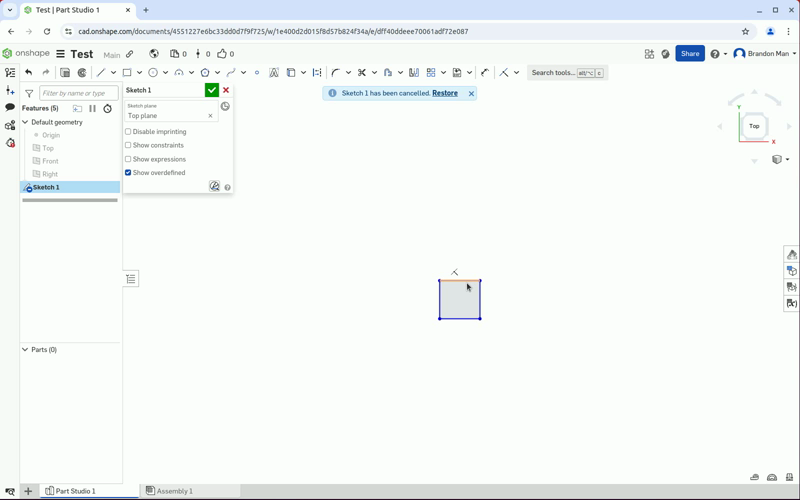
scroll(6)
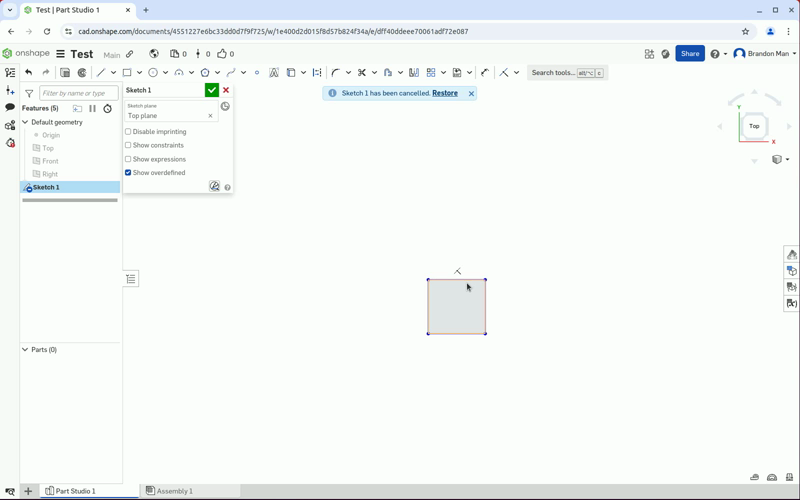
scroll(6)
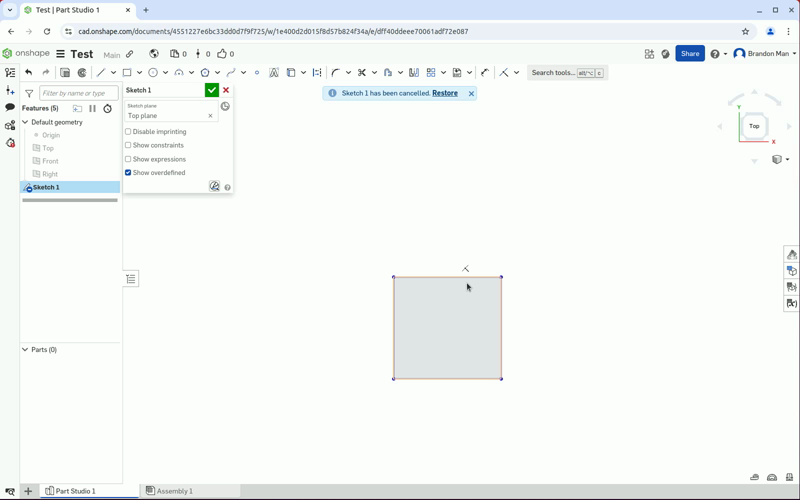
click(467, 282)
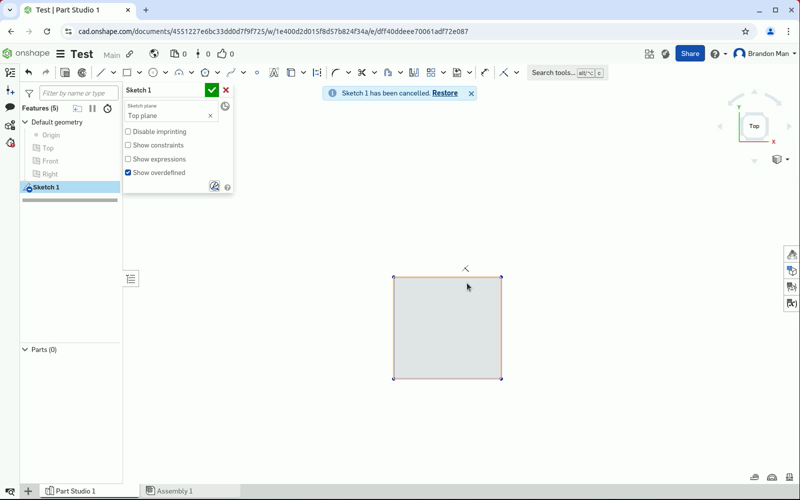
scroll(-6)
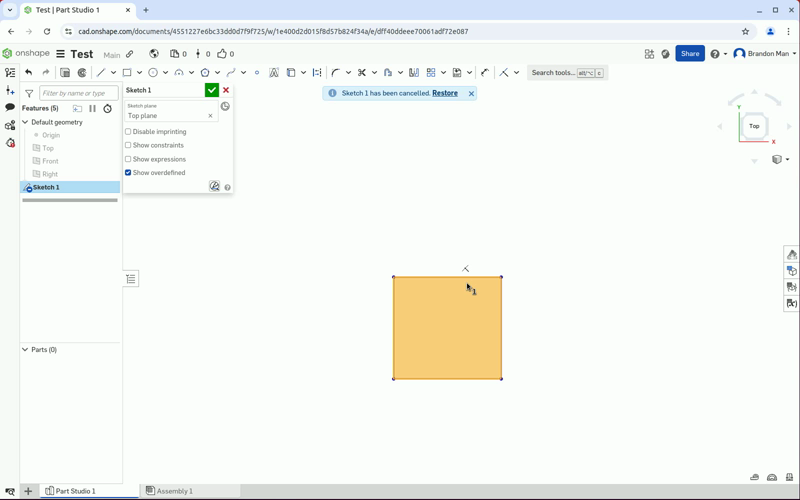
scroll(-6)
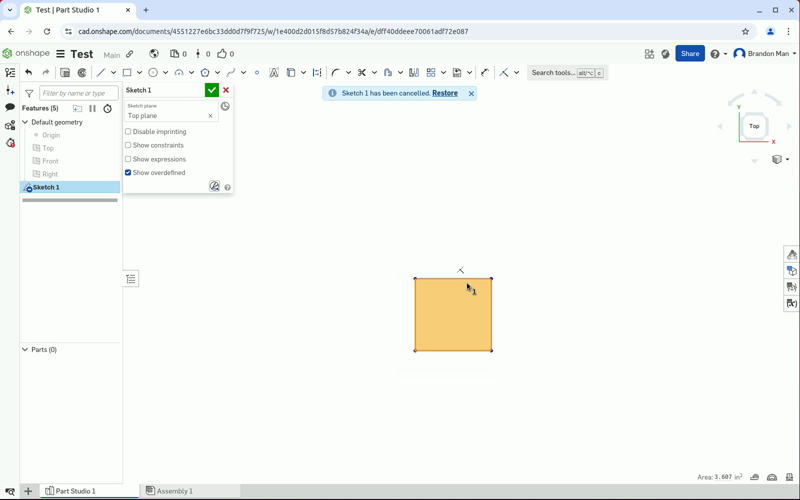
scroll(-6)
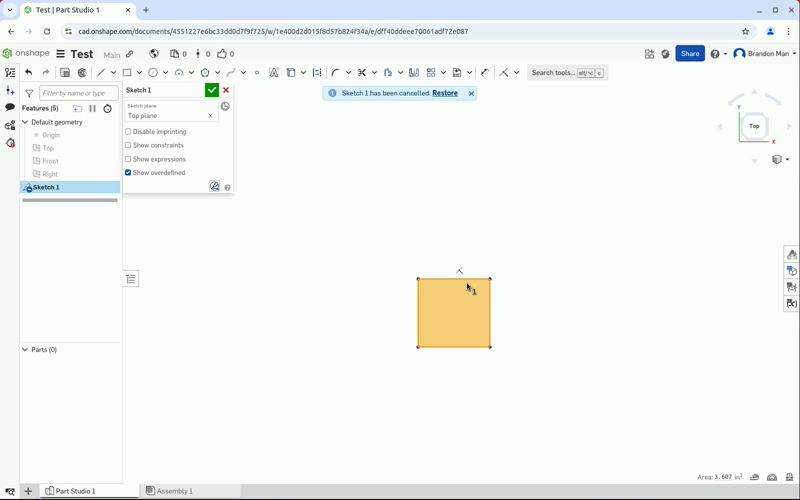
scroll(-6)
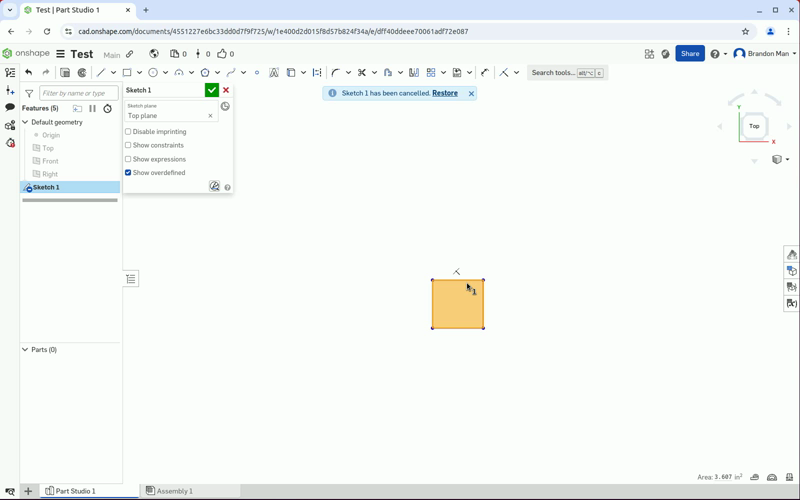
scroll(-6)
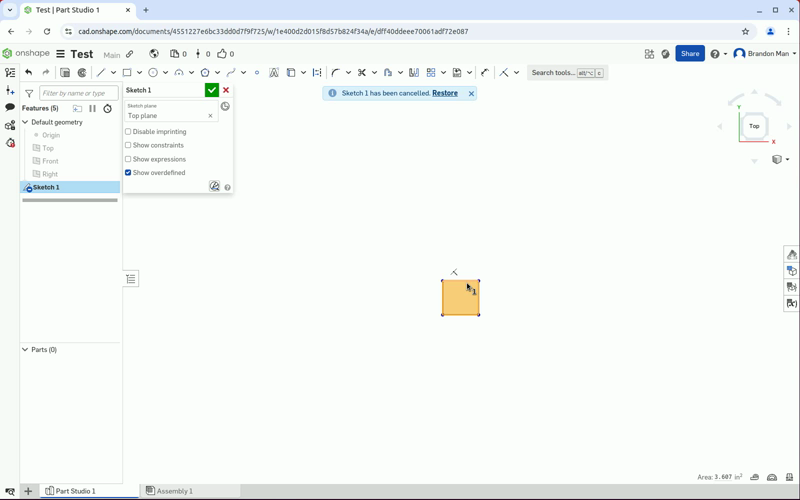
scroll(-6)
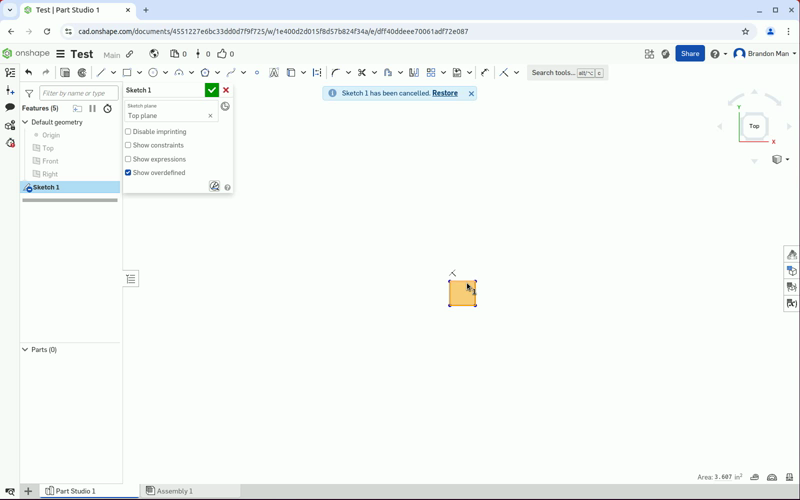
scroll(-6)
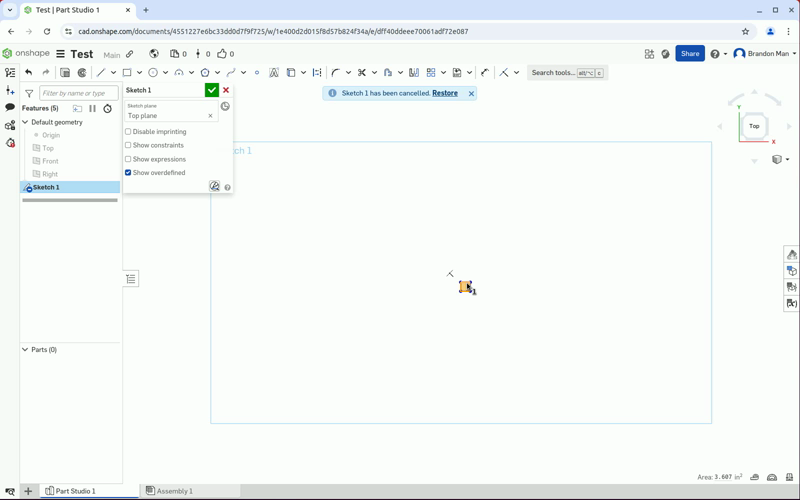
mouse_move(73, 352)
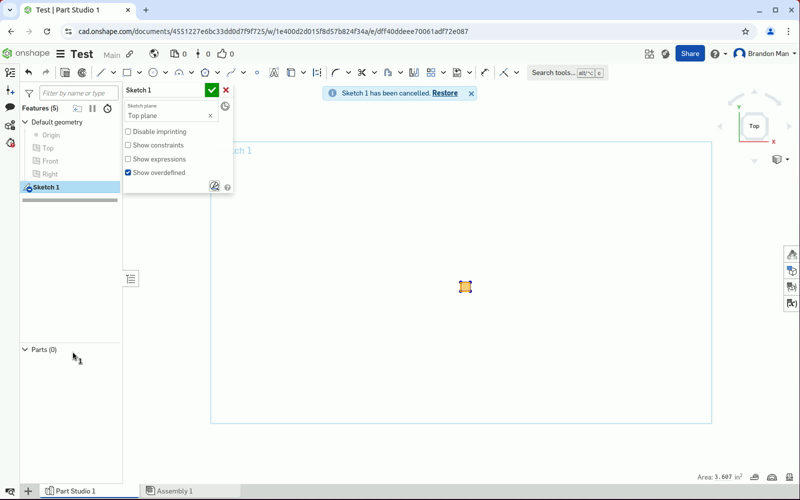
key(shift+y)
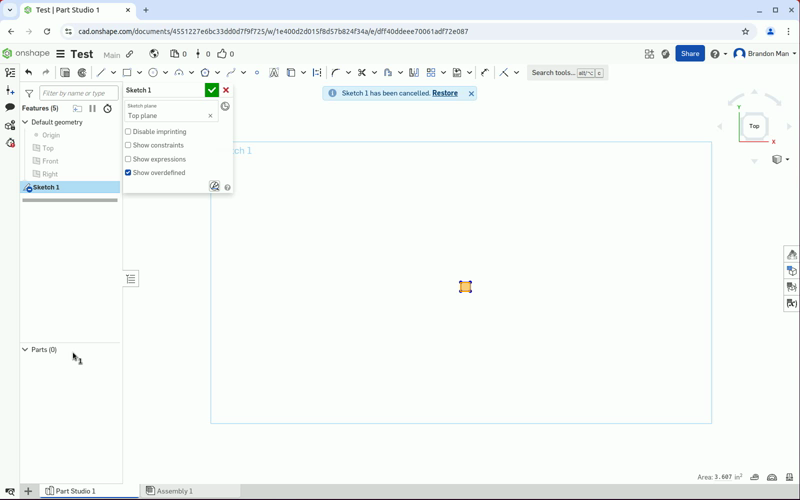
key(shift+e)
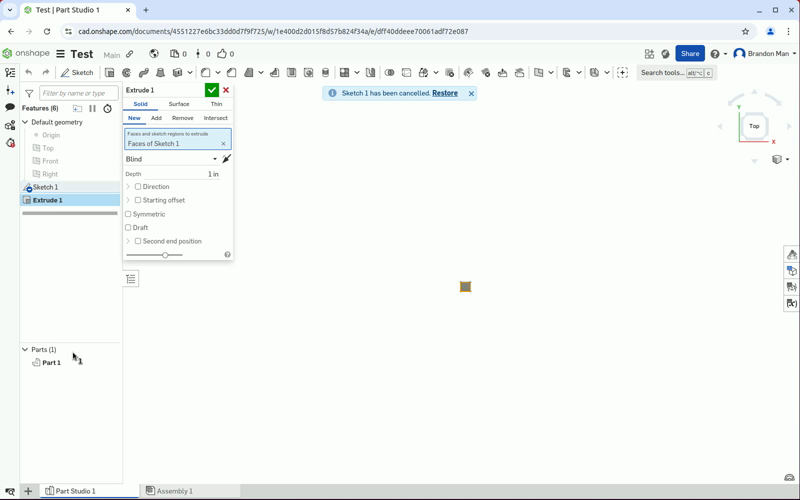
mouse_move(143, 106)
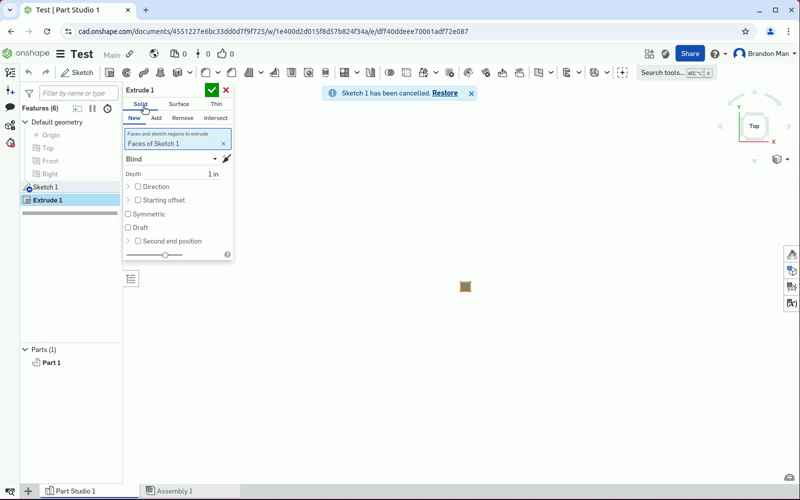
click(143, 106)
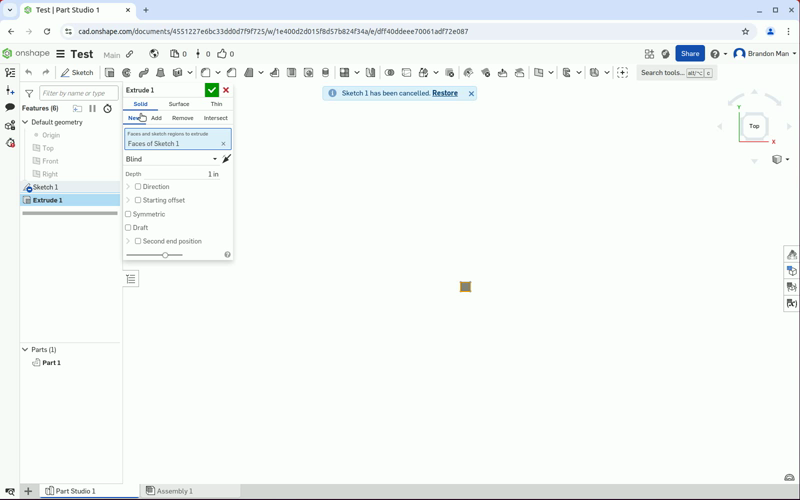
mouse_move(137, 120)
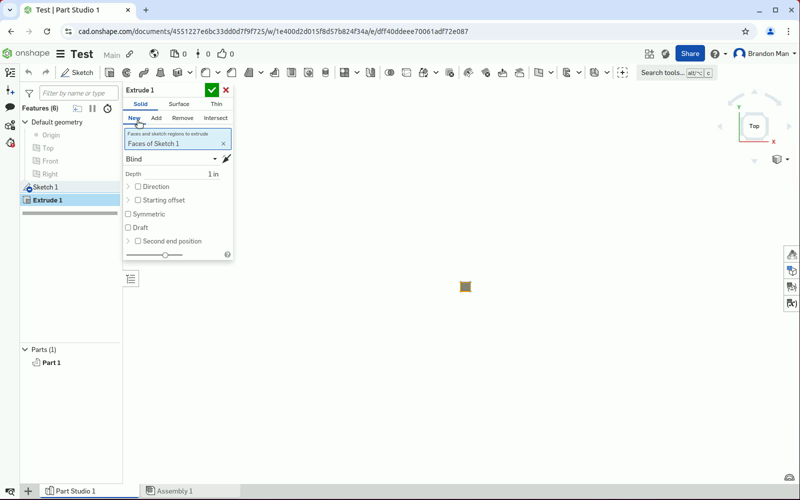
click(137, 120)
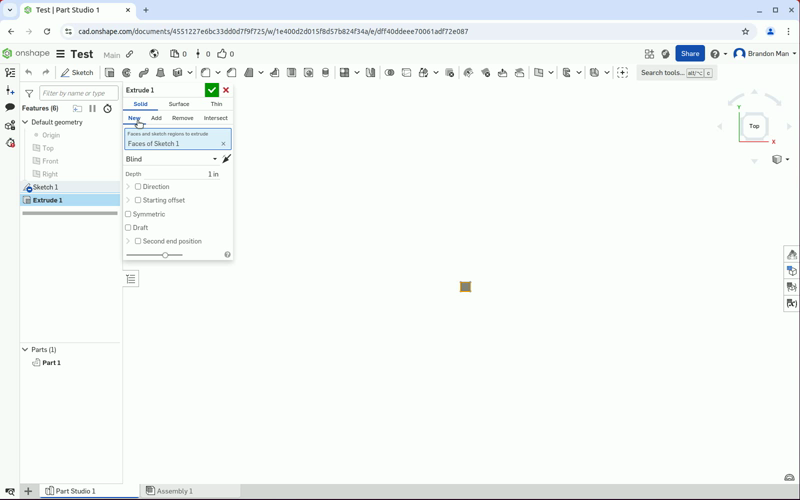
key(tab, 4)
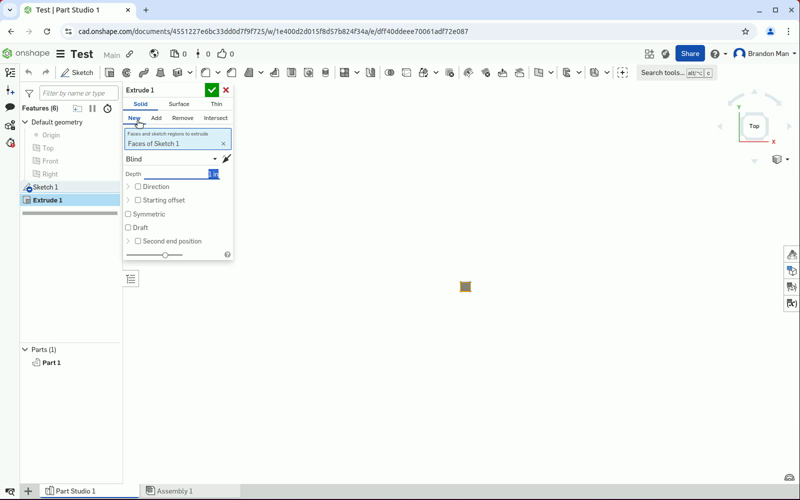
text(16.609)
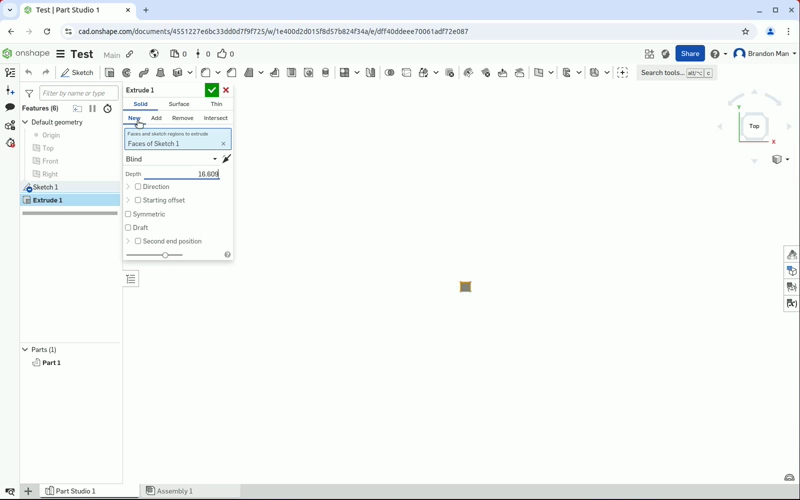
key(enter)
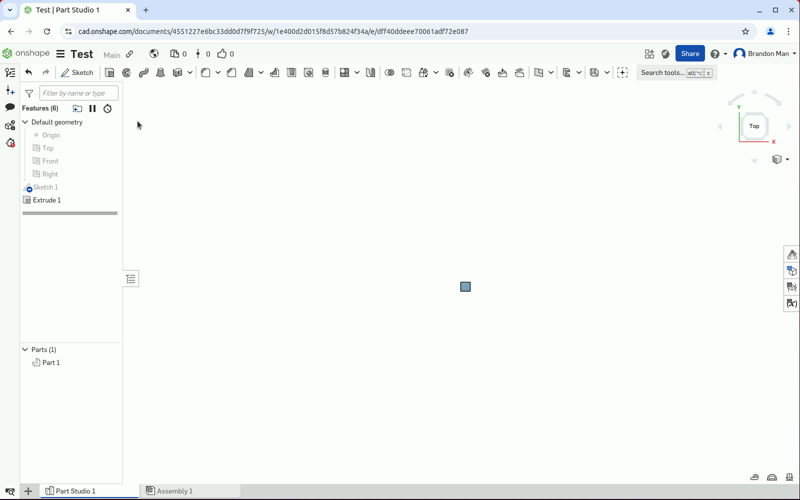
key(shift+h)
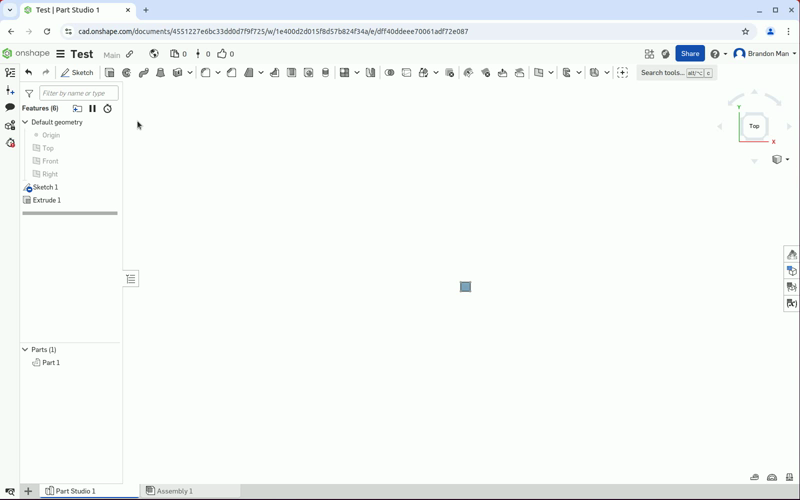
key(shift+h)
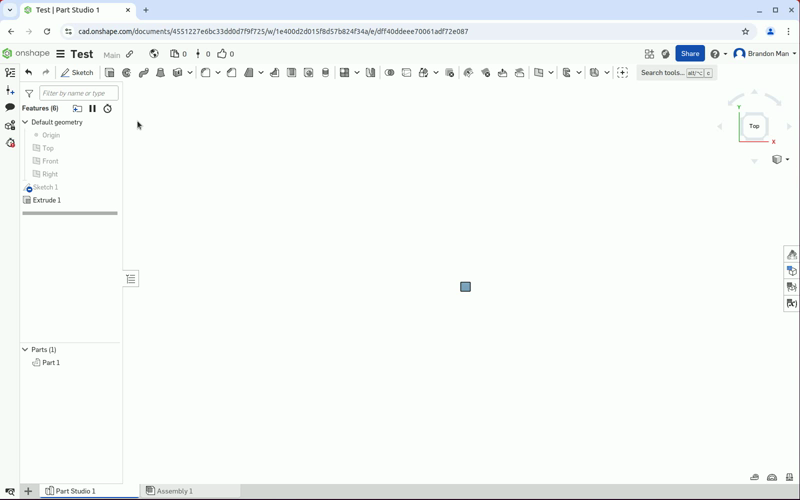
mouse_move(73, 189)
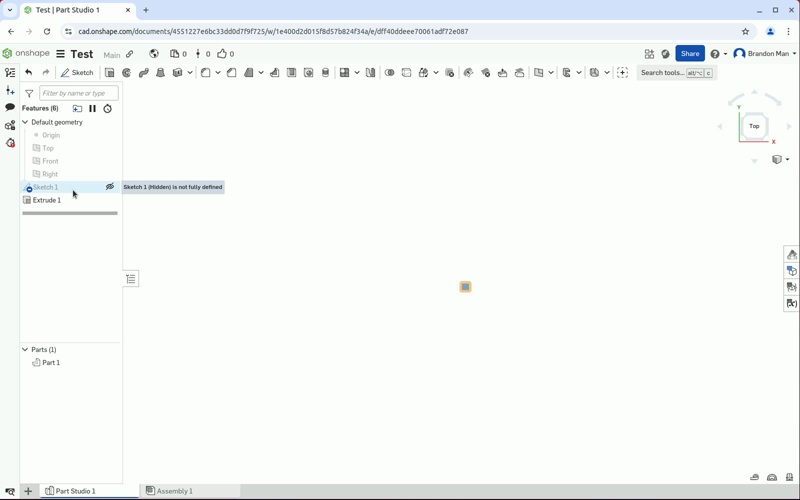
click(73, 189)
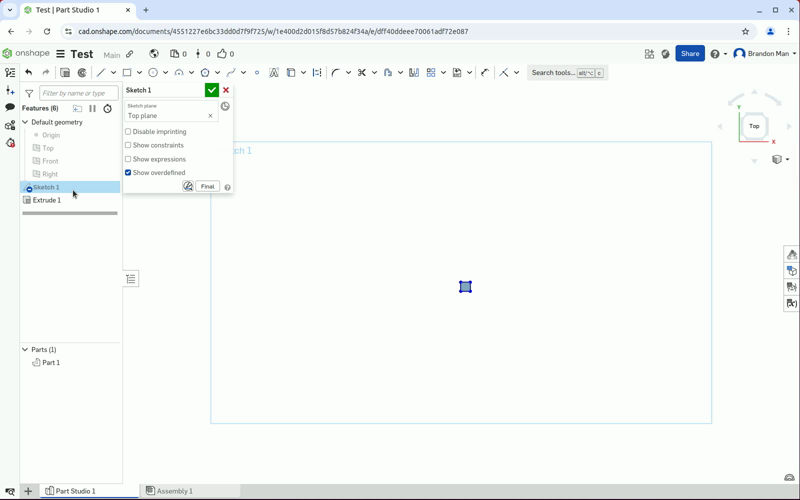
mouse_move(229, 92)
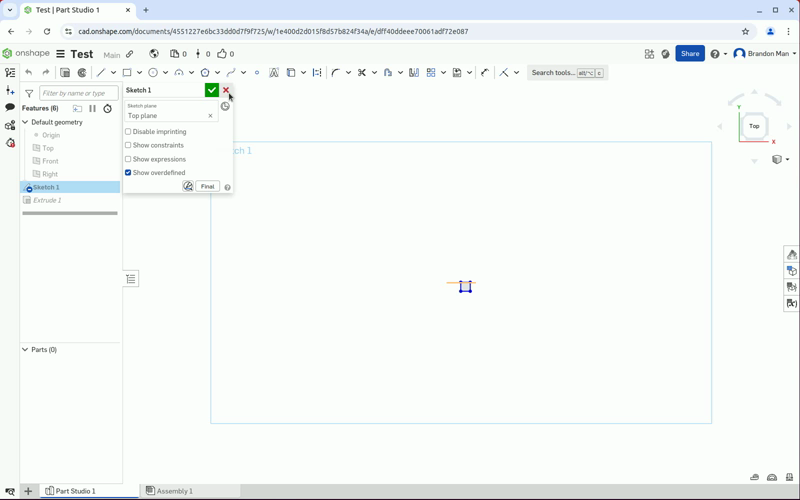
click(229, 92)
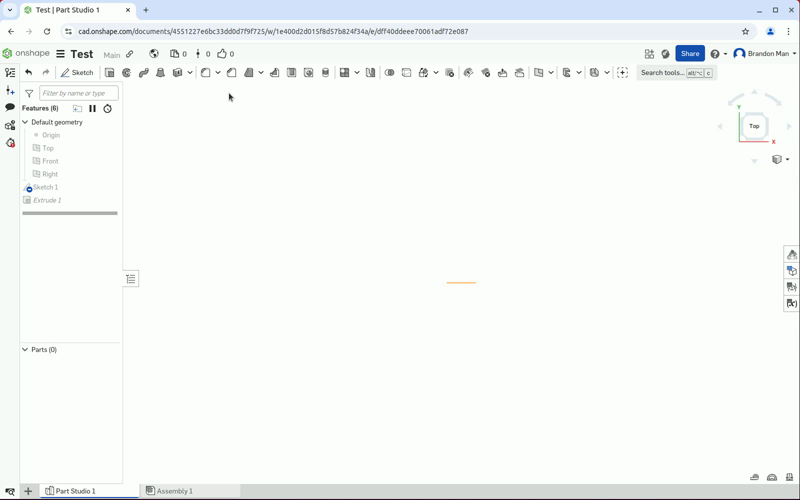
mouse_move(541, 75)
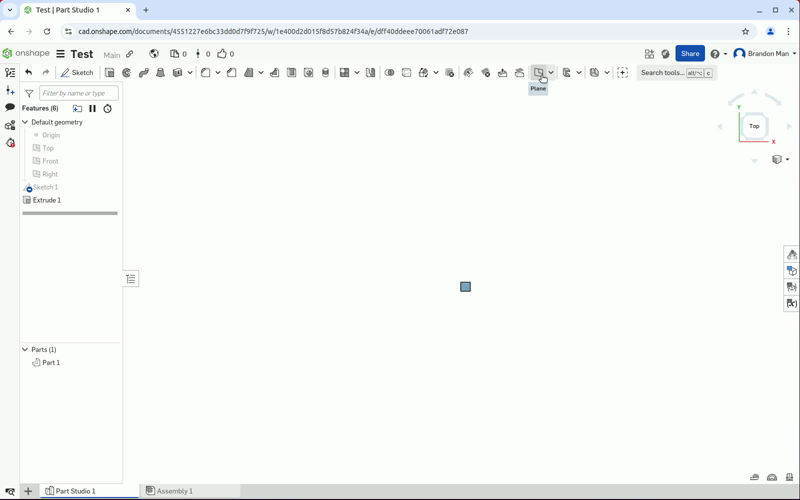
click(541, 75)
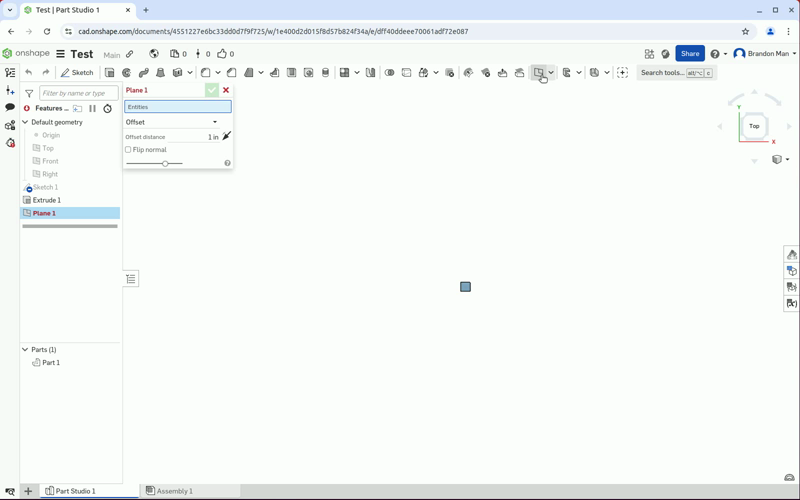
mouse_move(73, 150)
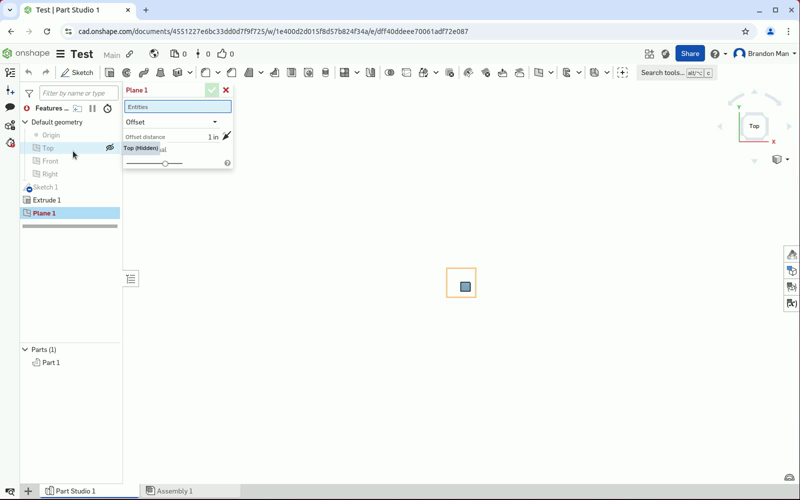
click(73, 150)
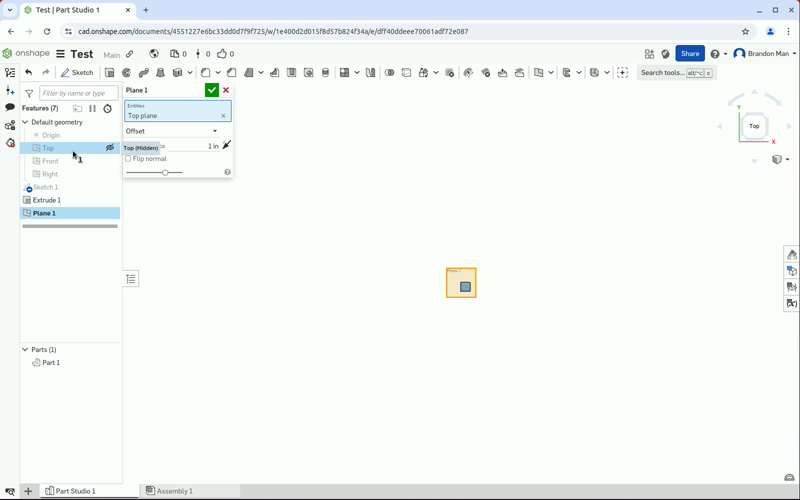
key(tab, 2)
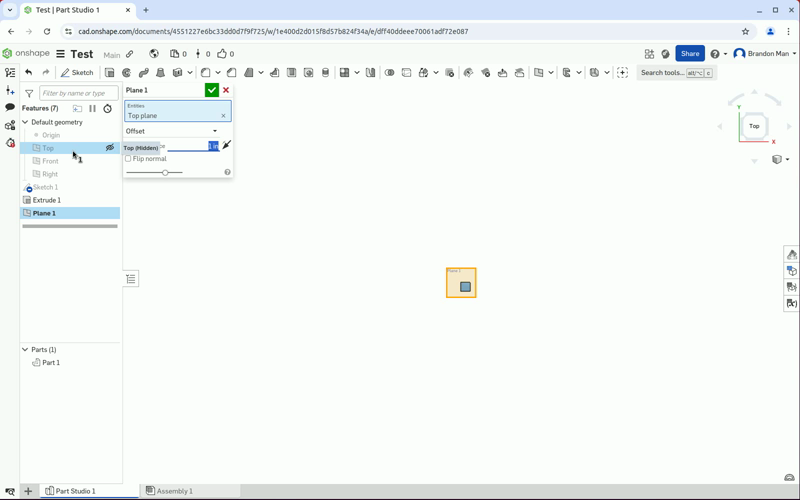
text(16.607)
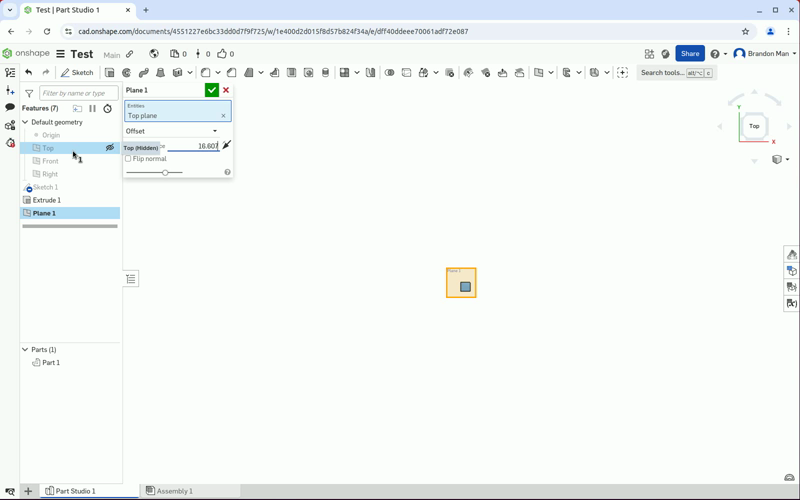
key(enter, 2)
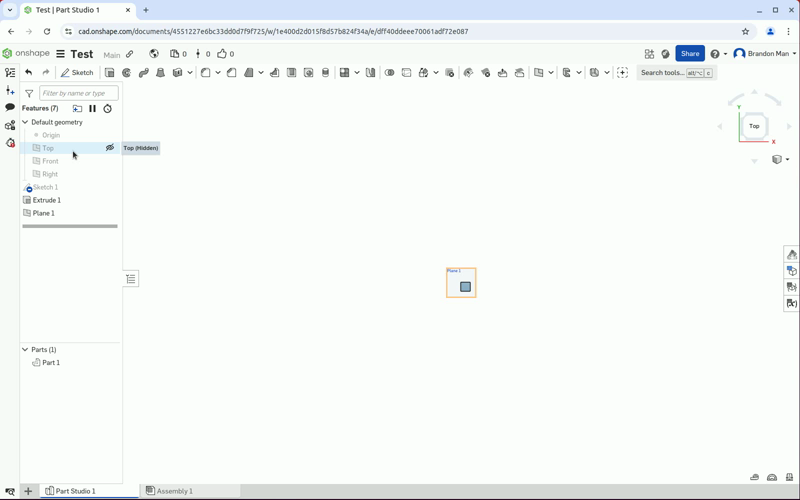
key(shift+s)
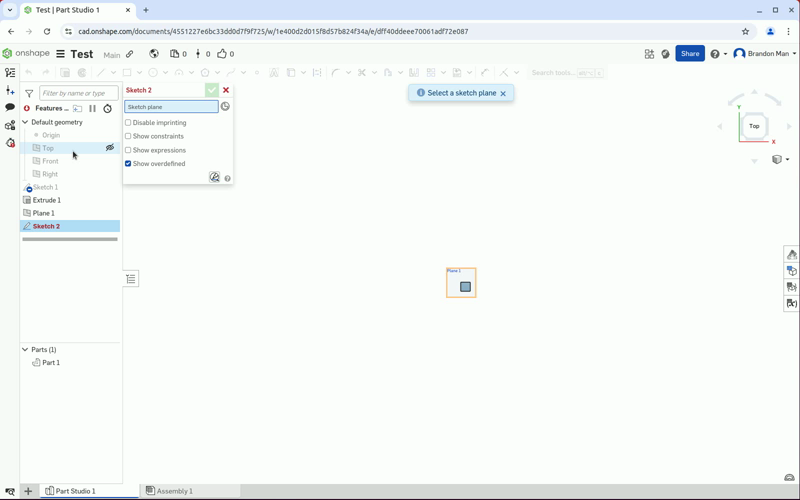
mouse_move(73, 215)
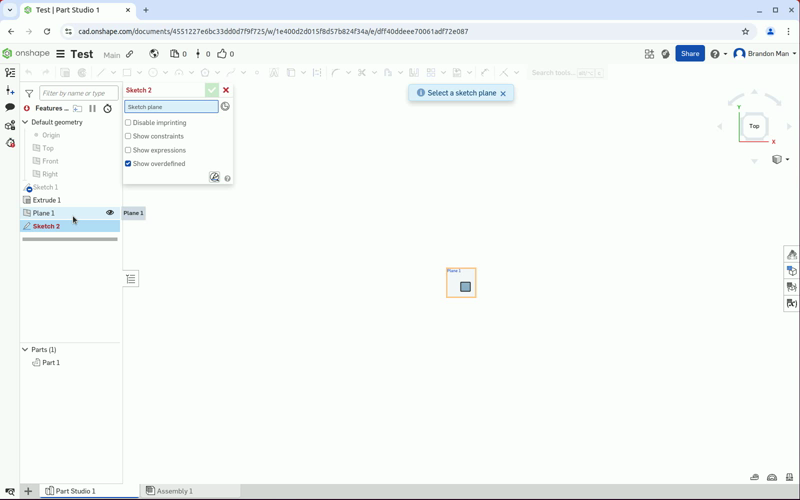
click(73, 215)
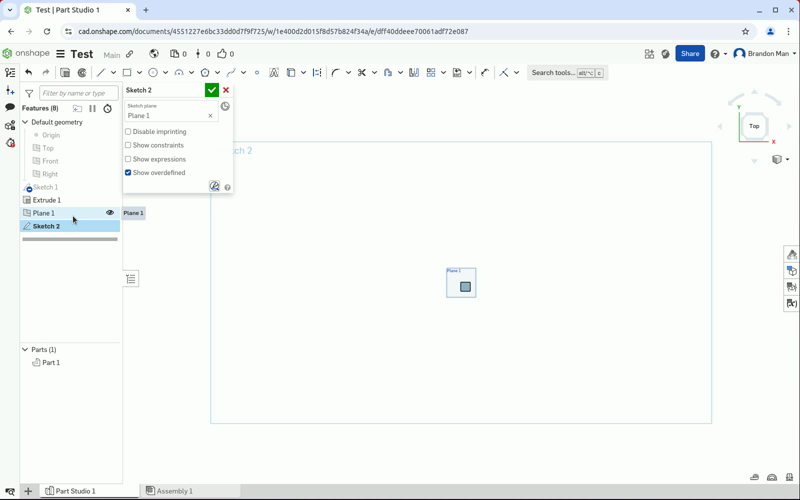
mouse_move(73, 352)
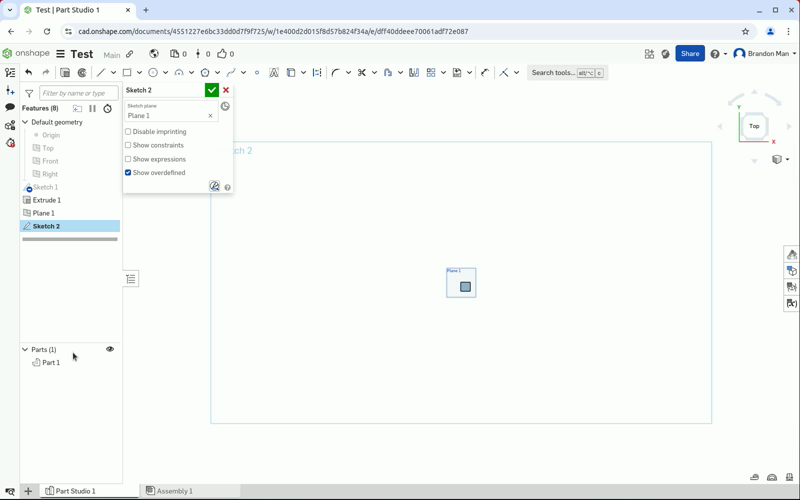
key(y)
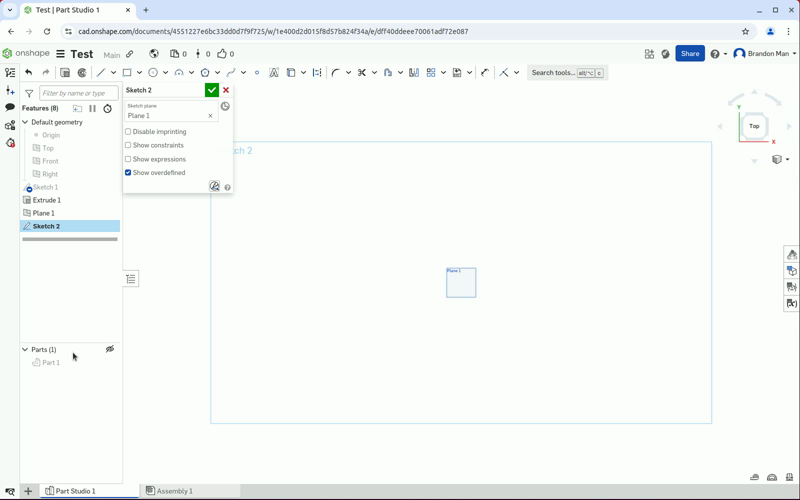
key(l)
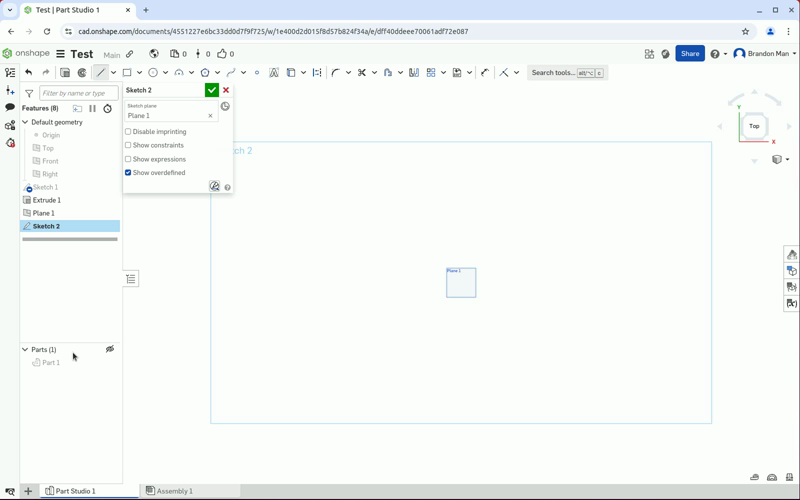
key_down(shift)
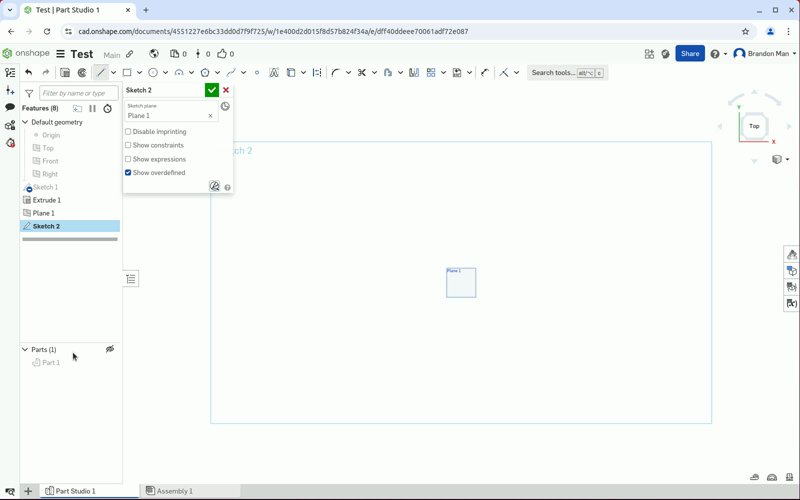
mouse_move(460, 286)
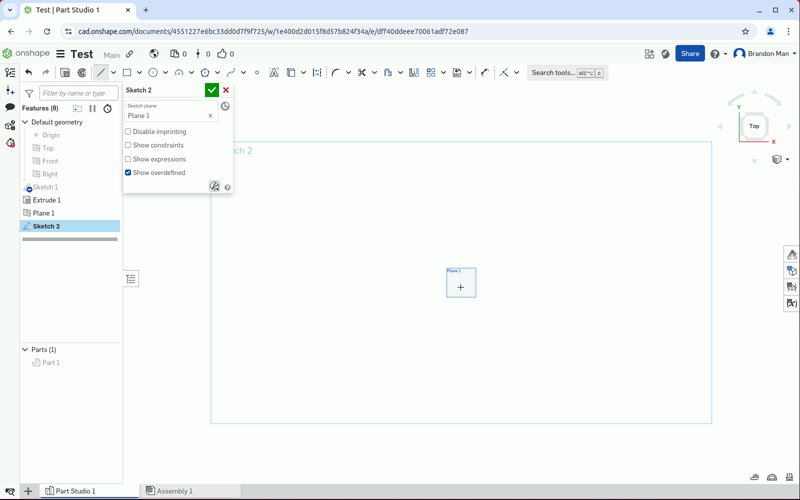
click(460, 286)
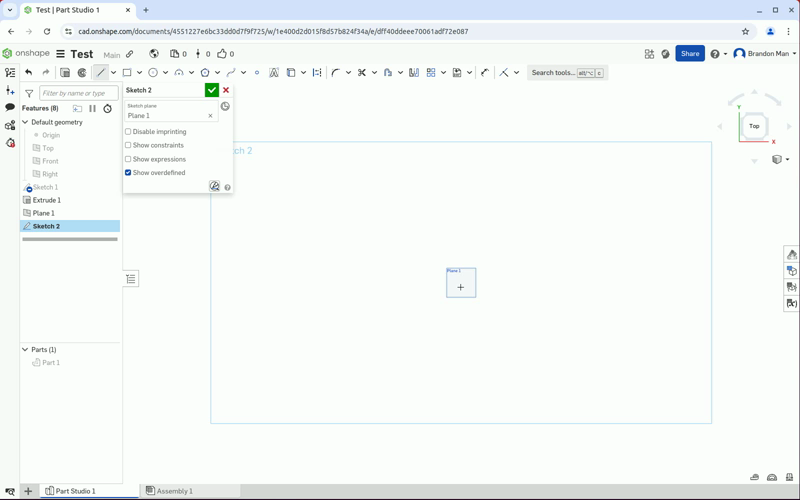
key_up(shift)
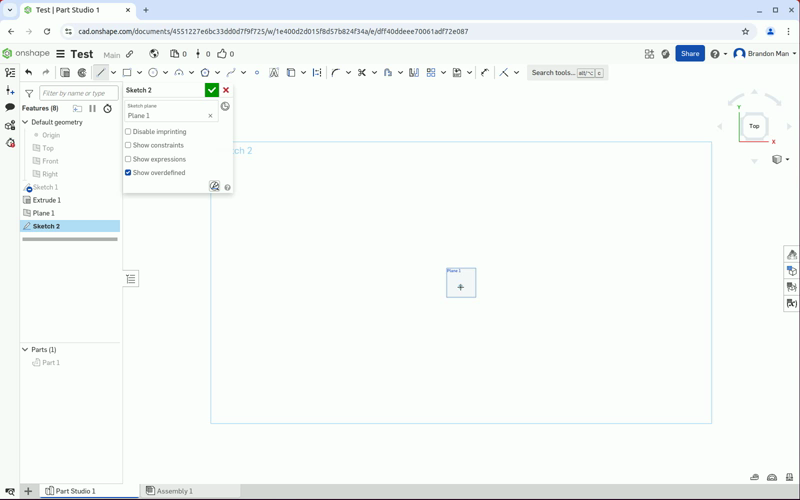
key_down(shift)
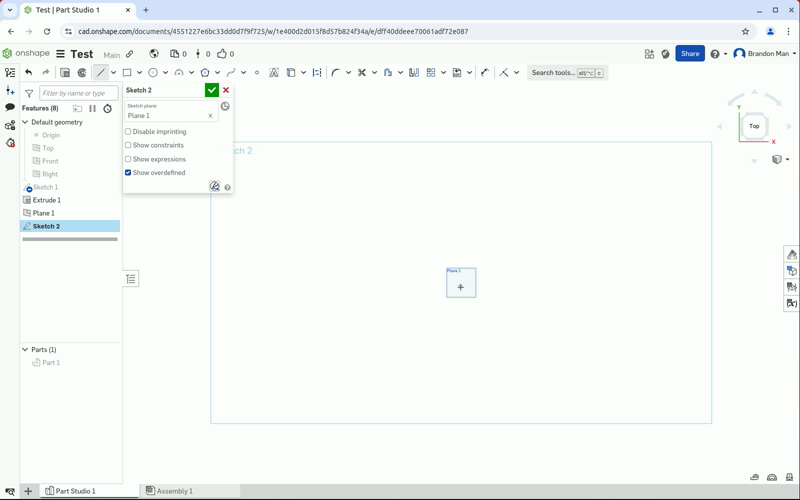
mouse_move(490, 286)
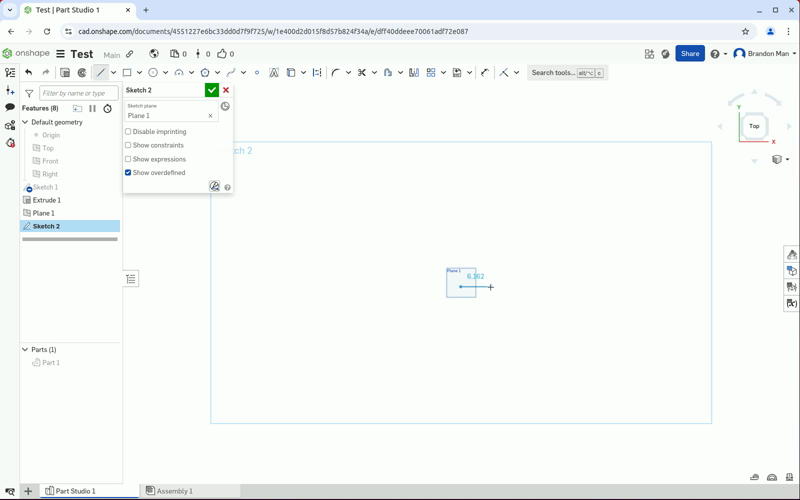
mouse_move(465, 286)
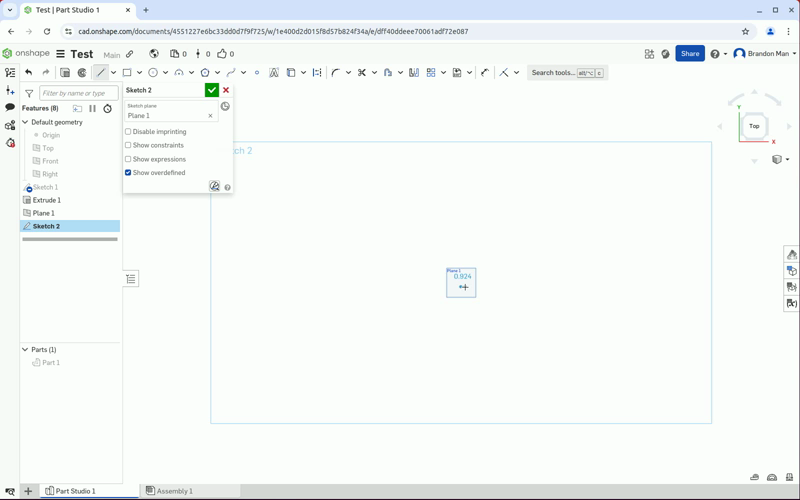
scroll(6)
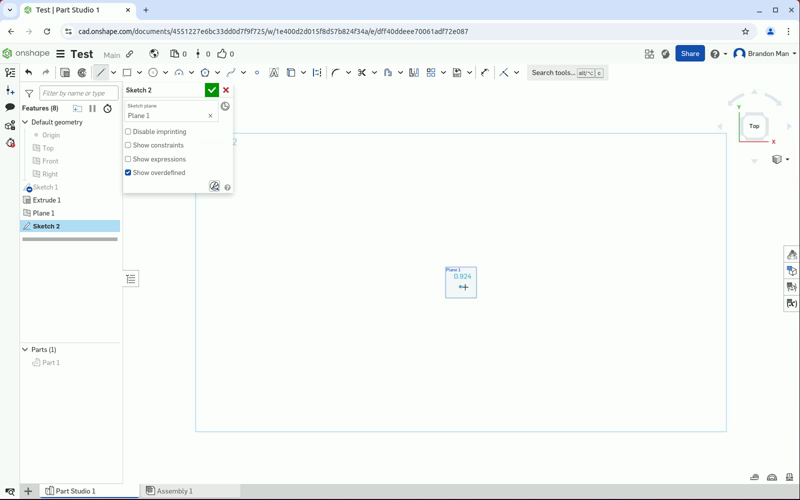
scroll(6)
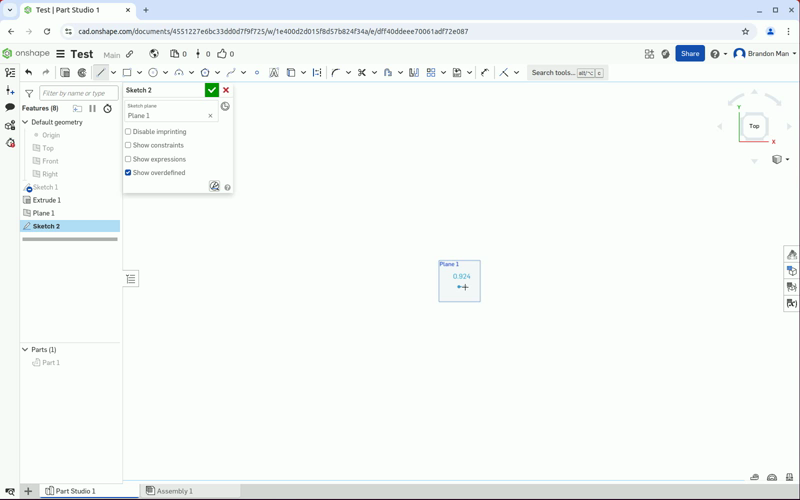
scroll(6)
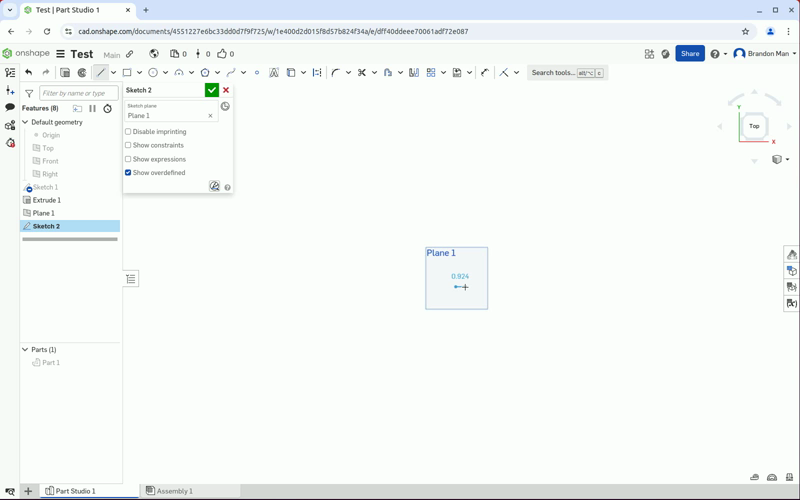
scroll(6)
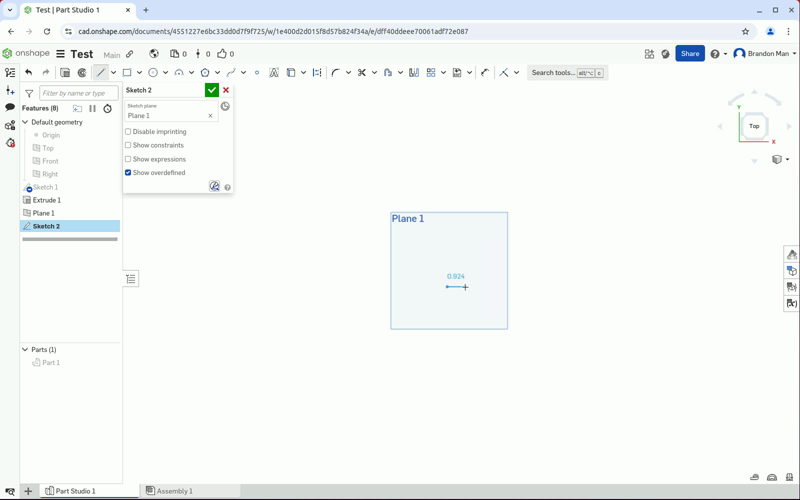
scroll(6)
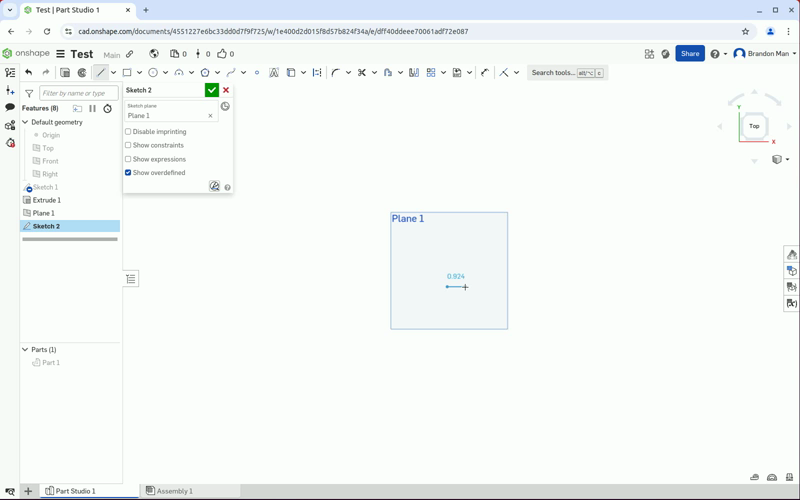
scroll(6)
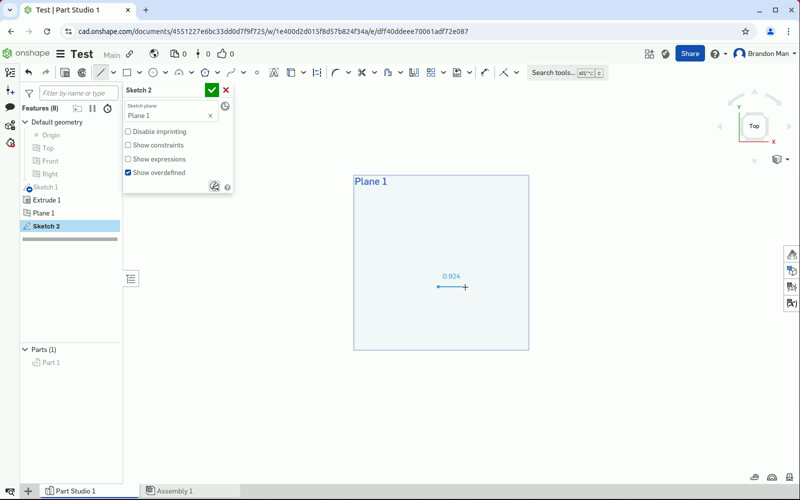
scroll(6)
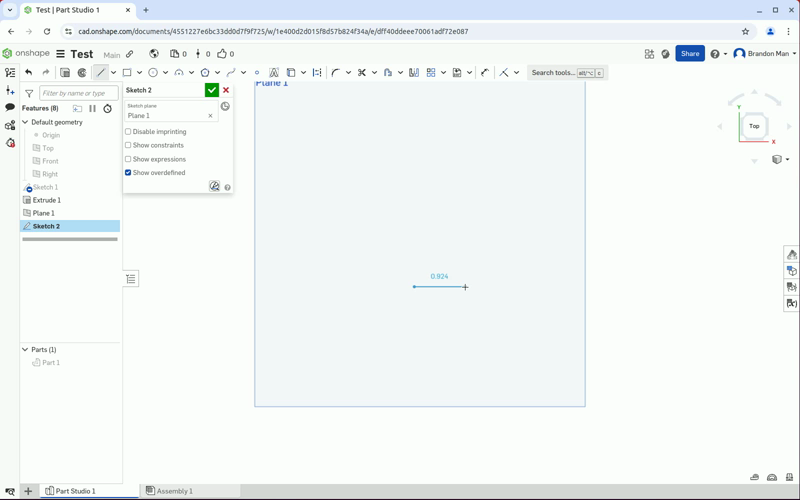
click(465, 286)
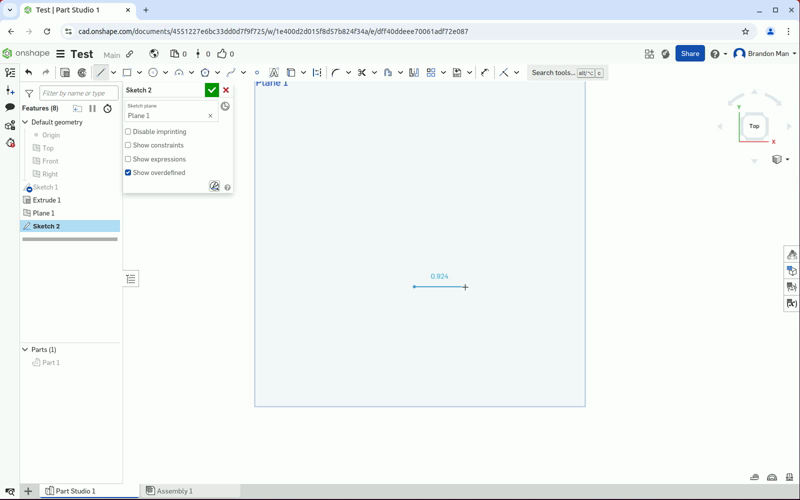
scroll(-6)
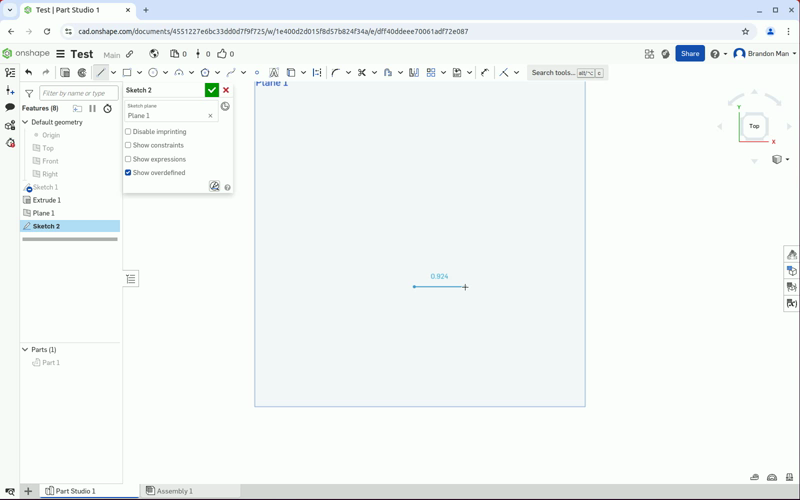
scroll(-6)
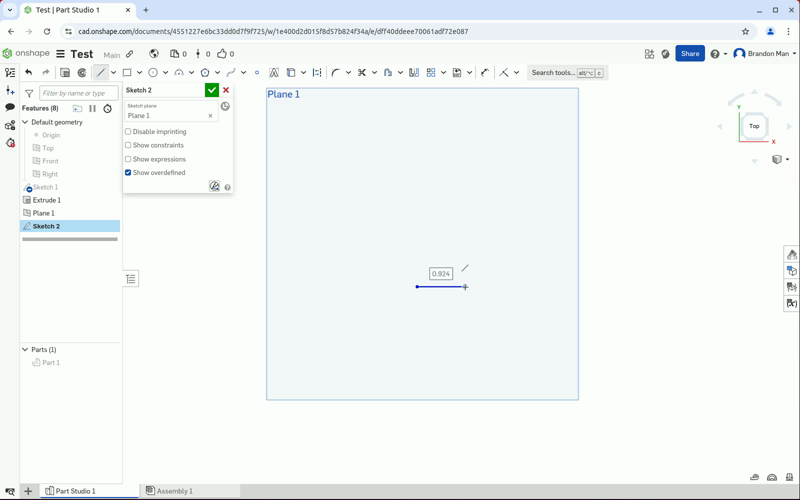
scroll(-6)
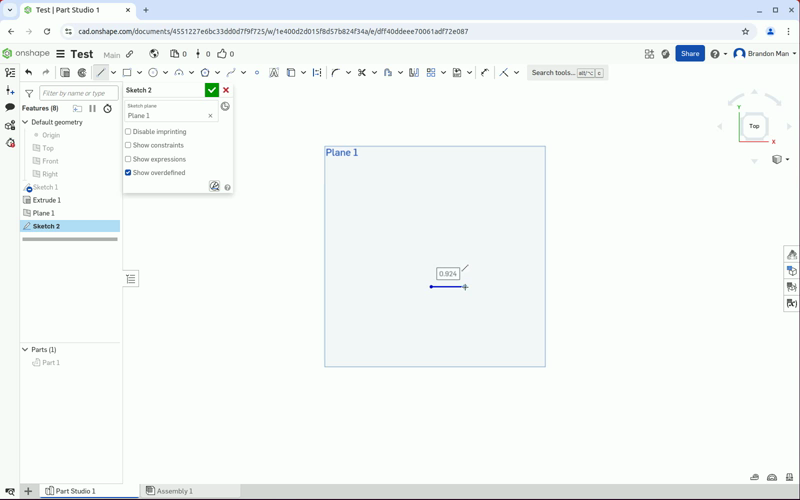
scroll(-6)
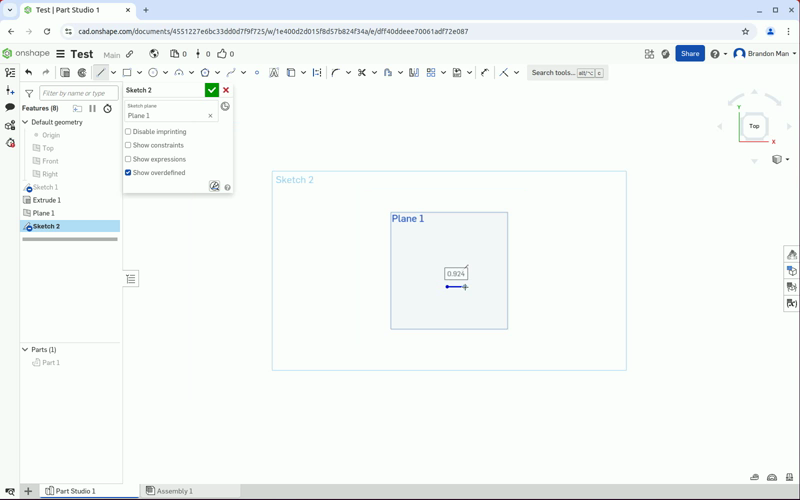
scroll(-6)
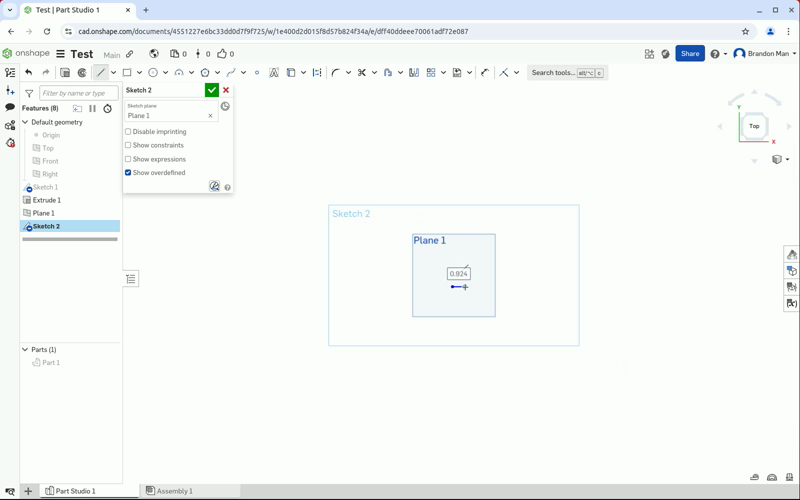
scroll(-6)
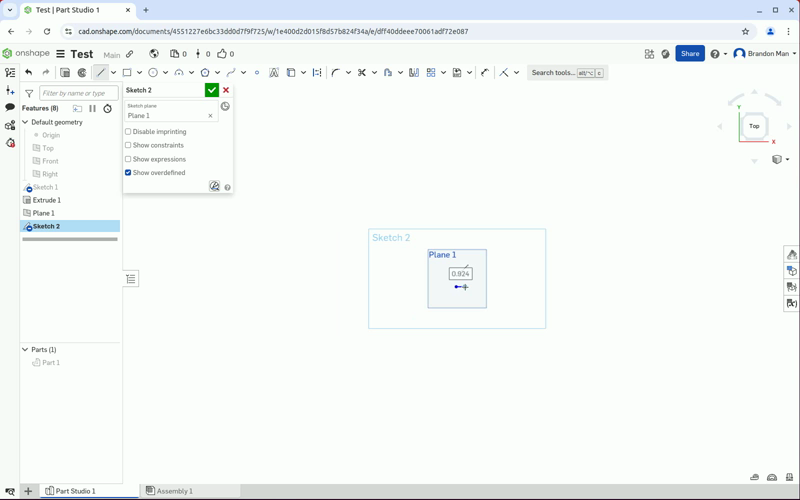
scroll(-6)
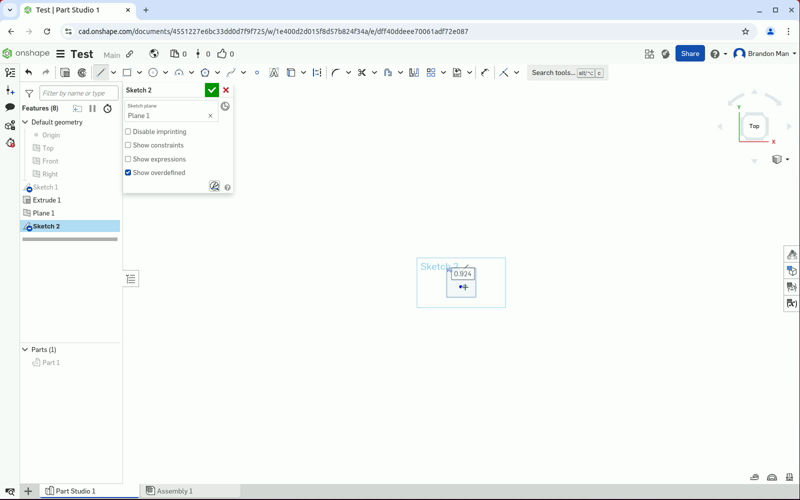
key_up(shift)
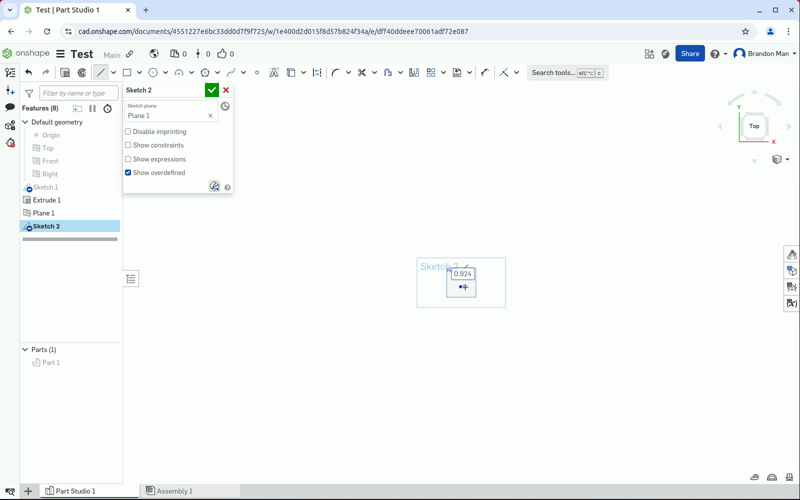
key_down(shift)
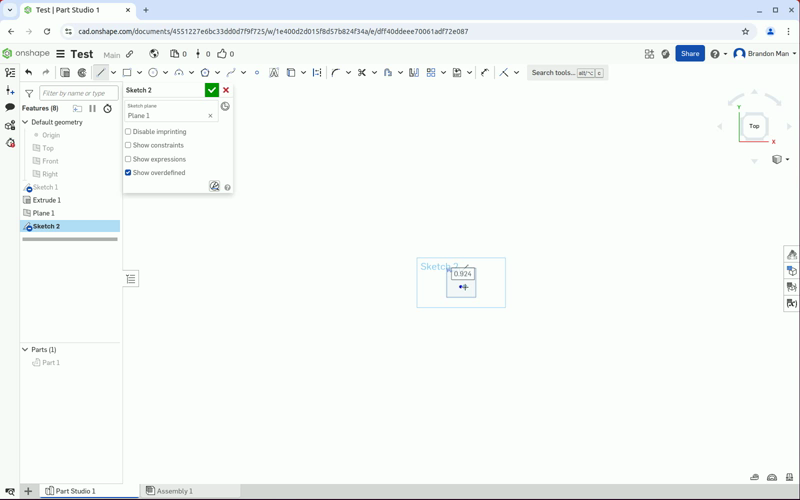
mouse_move(495, 286)
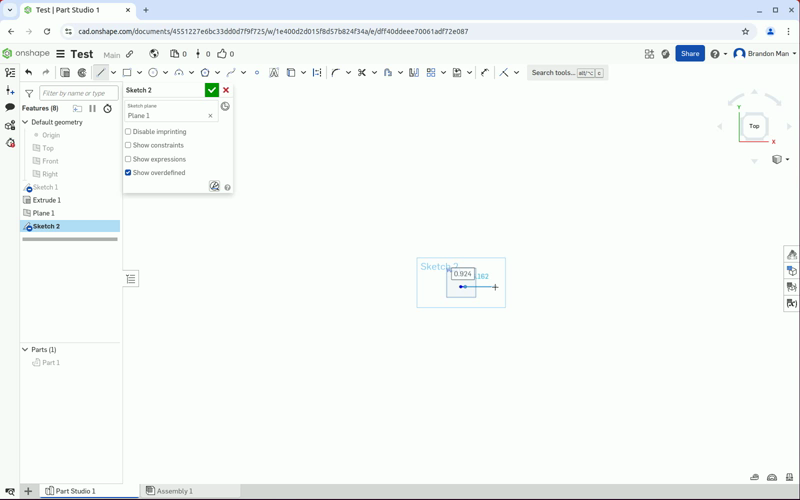
mouse_move(465, 281)
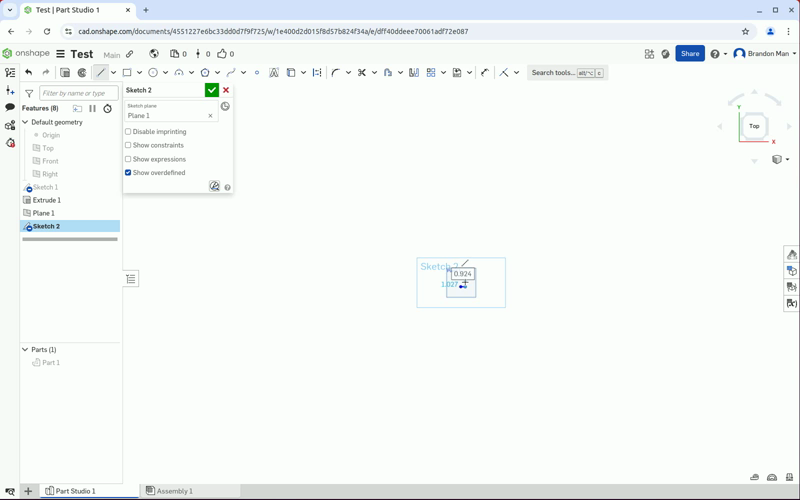
scroll(6)
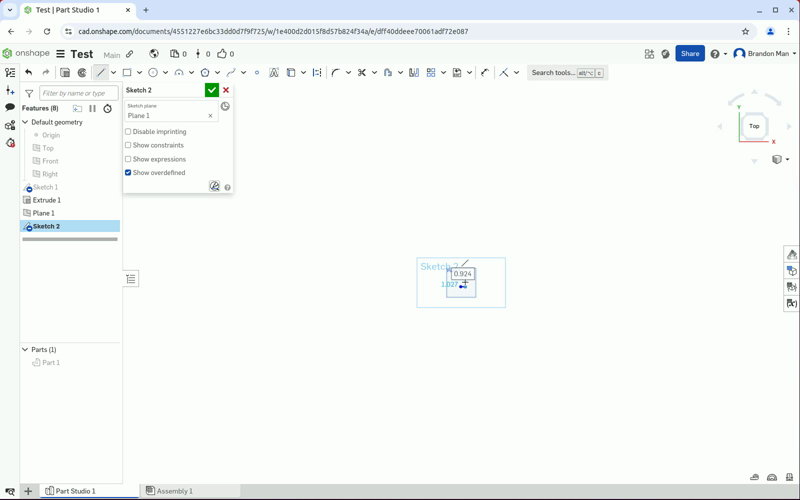
scroll(6)
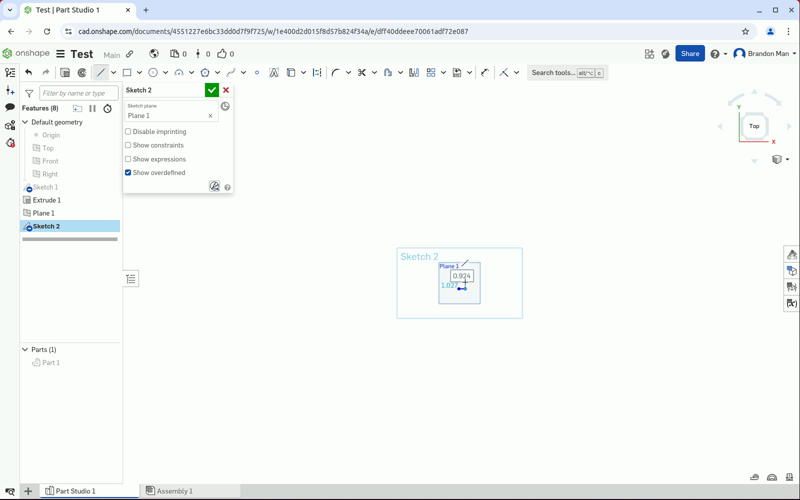
scroll(6)
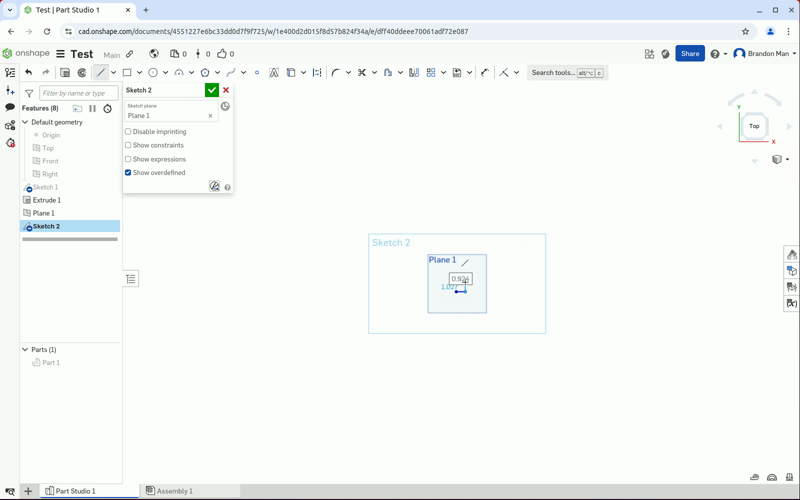
scroll(6)
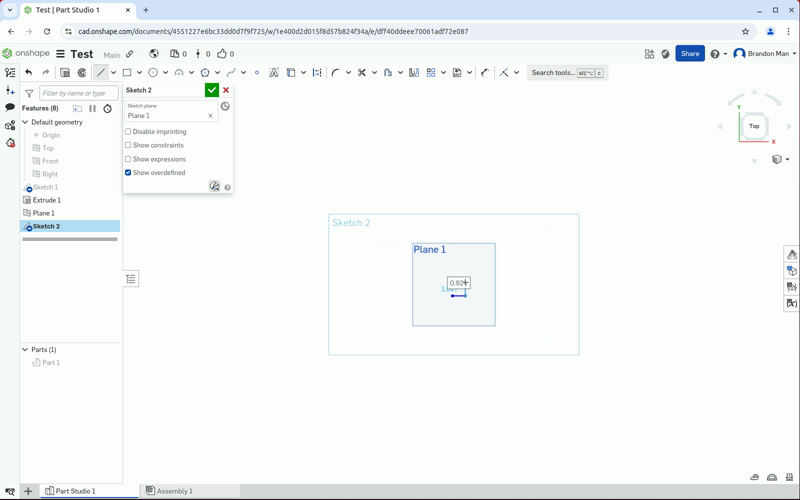
scroll(6)
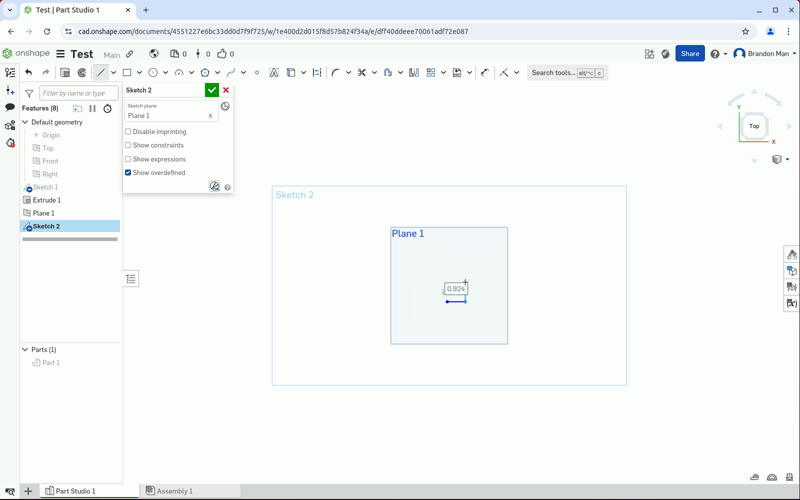
scroll(6)
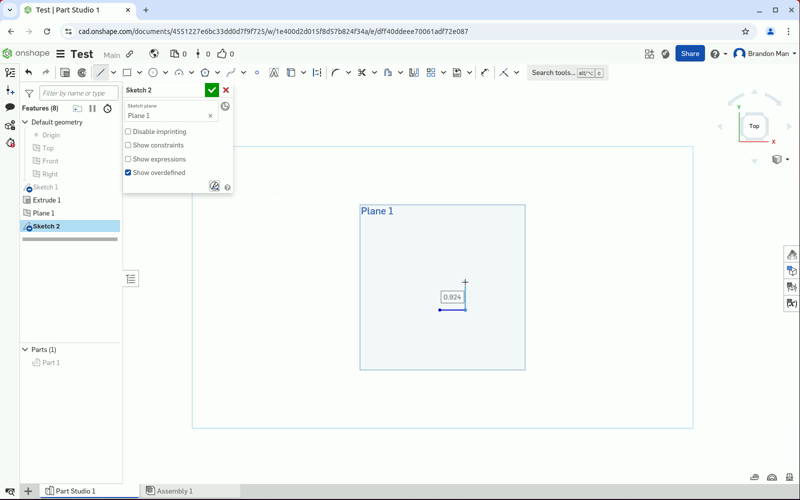
scroll(6)
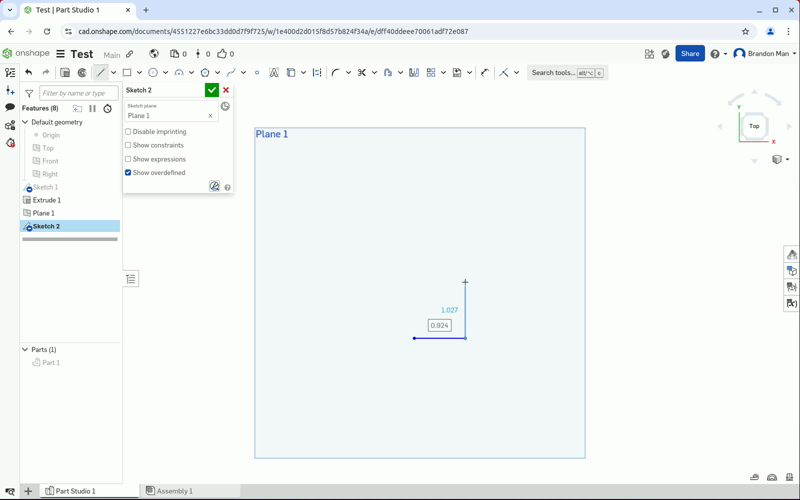
click(465, 281)
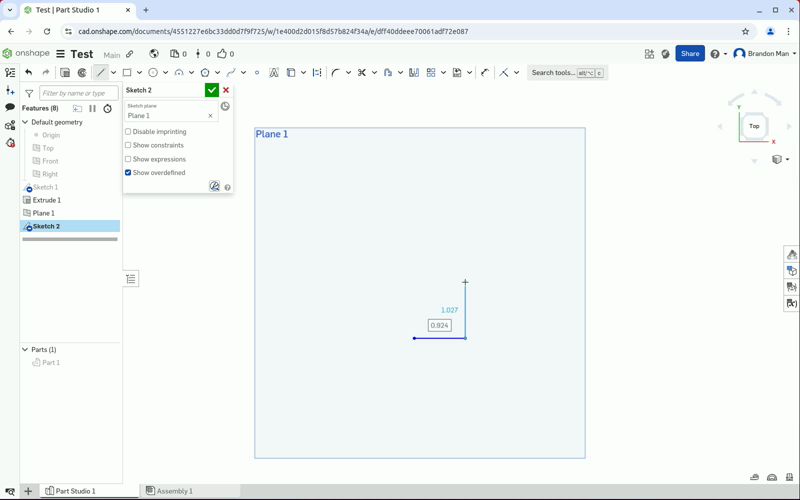
scroll(-6)
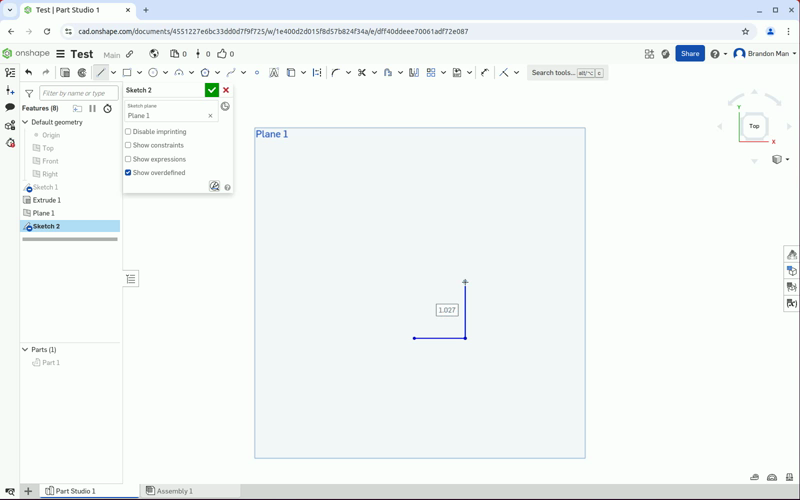
scroll(-6)
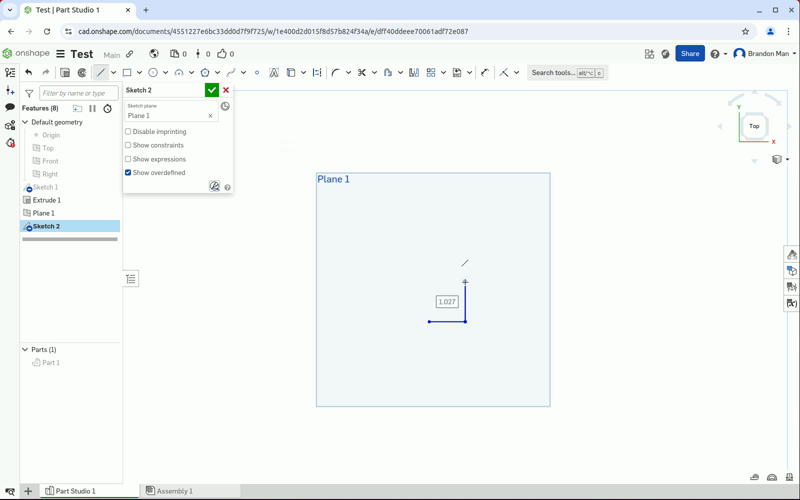
scroll(-6)
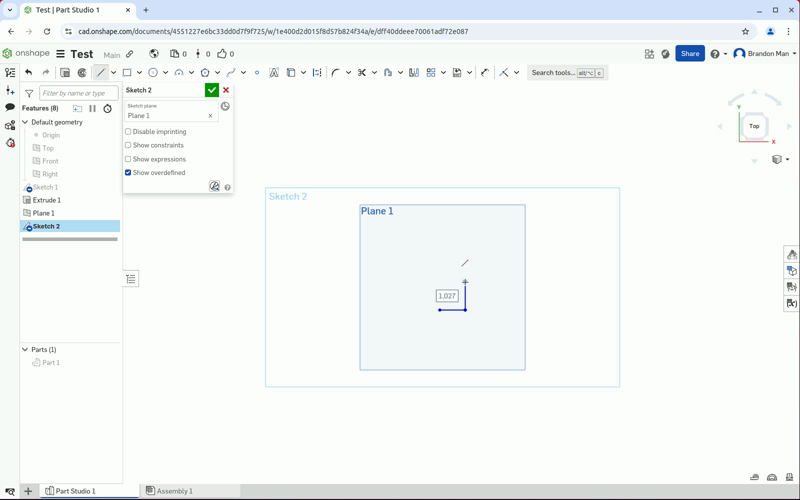
scroll(-6)
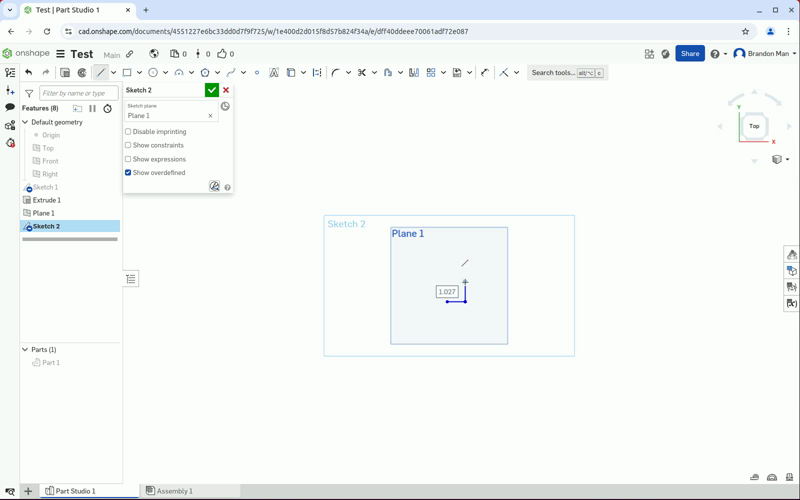
scroll(-6)
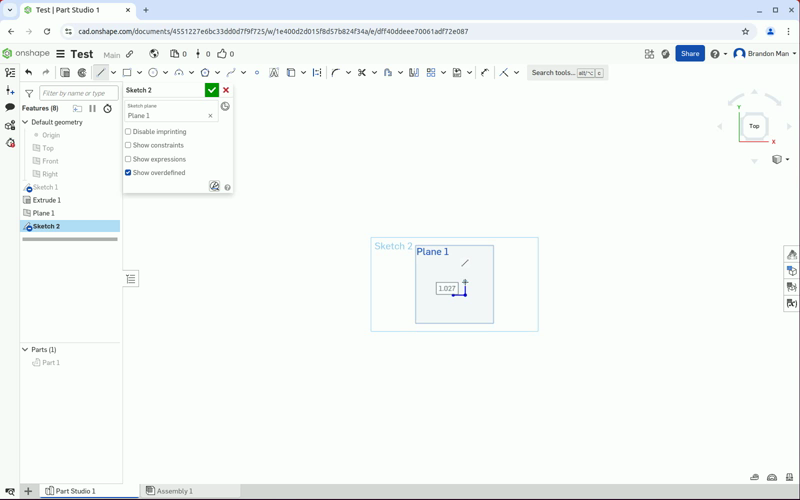
scroll(-6)
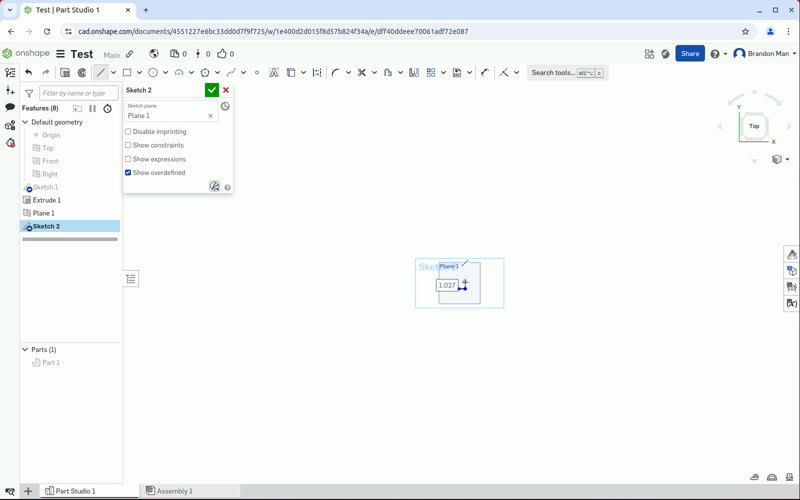
scroll(-6)
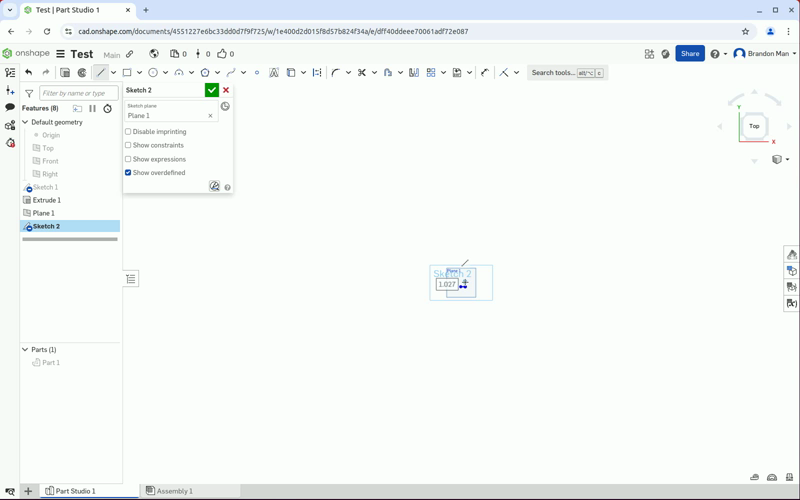
key_up(shift)
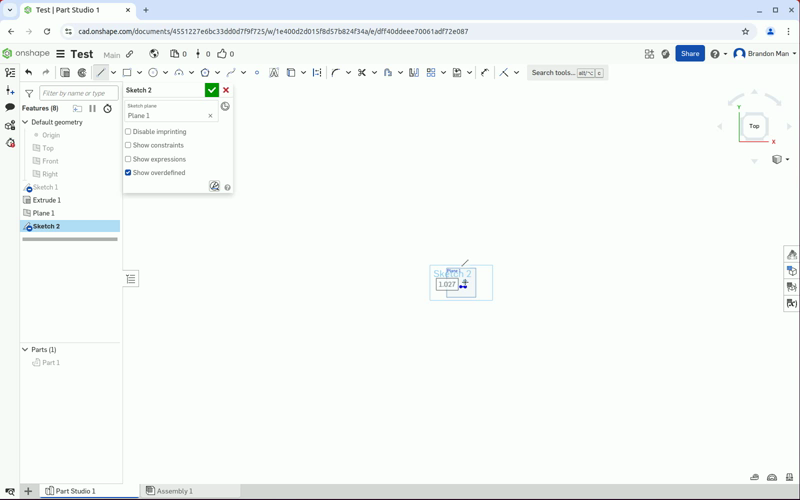
key_down(shift)
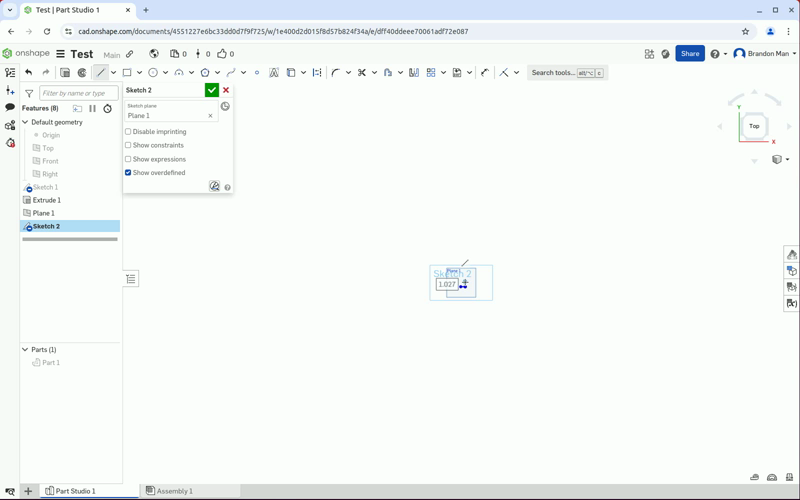
mouse_move(495, 281)
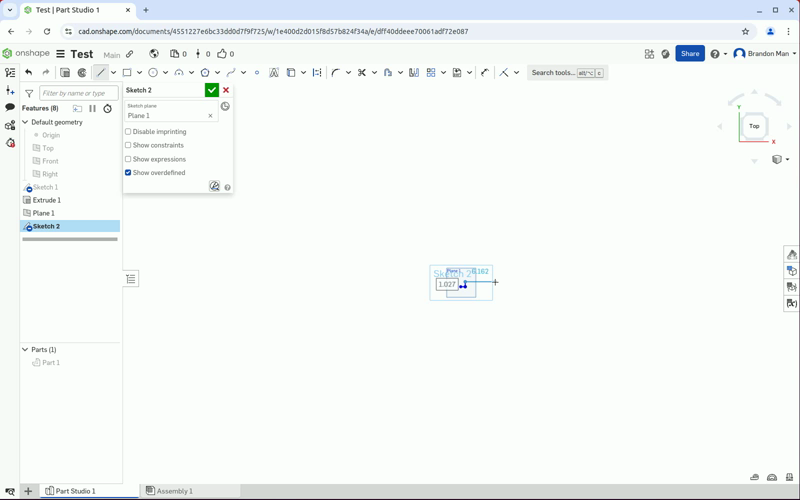
mouse_move(460, 281)
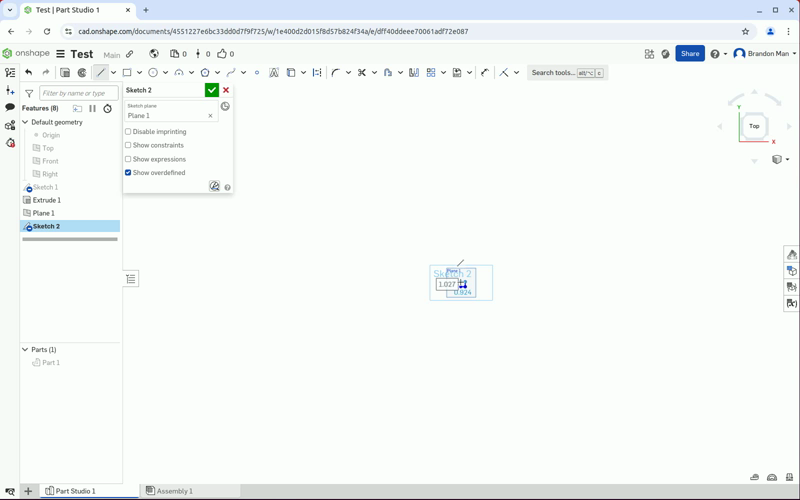
scroll(6)
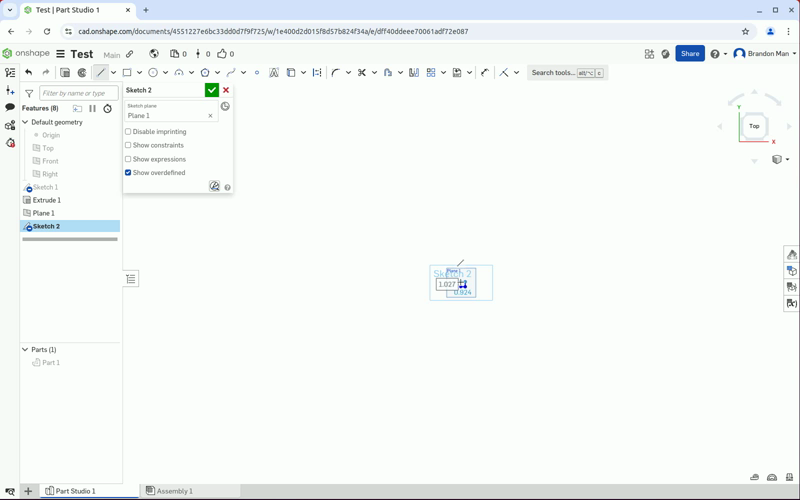
scroll(6)
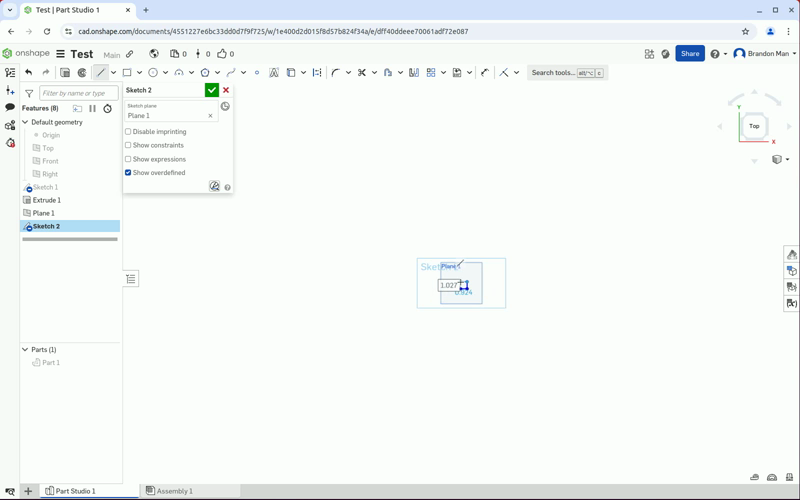
scroll(6)
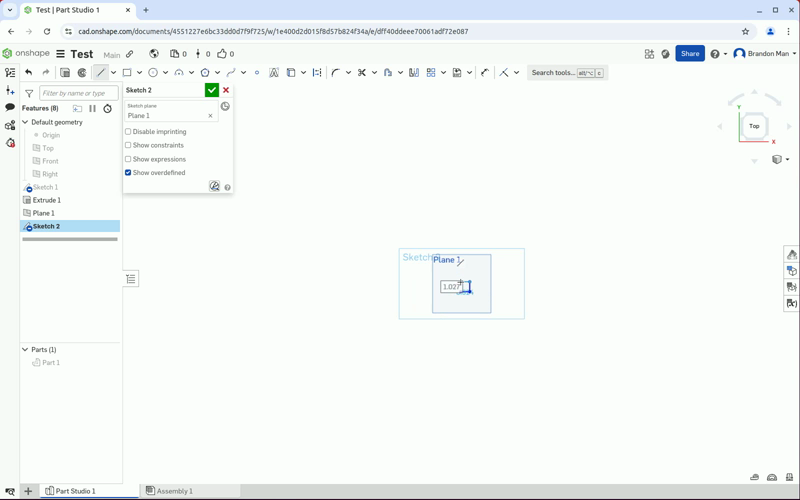
scroll(6)
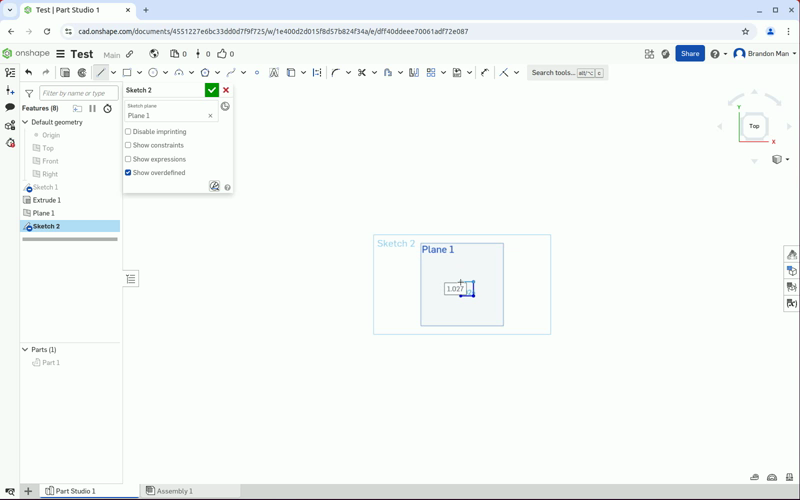
scroll(6)
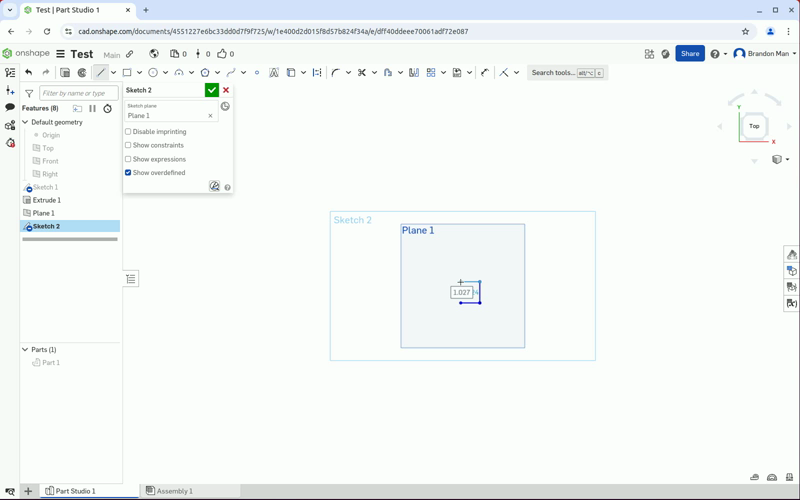
scroll(6)
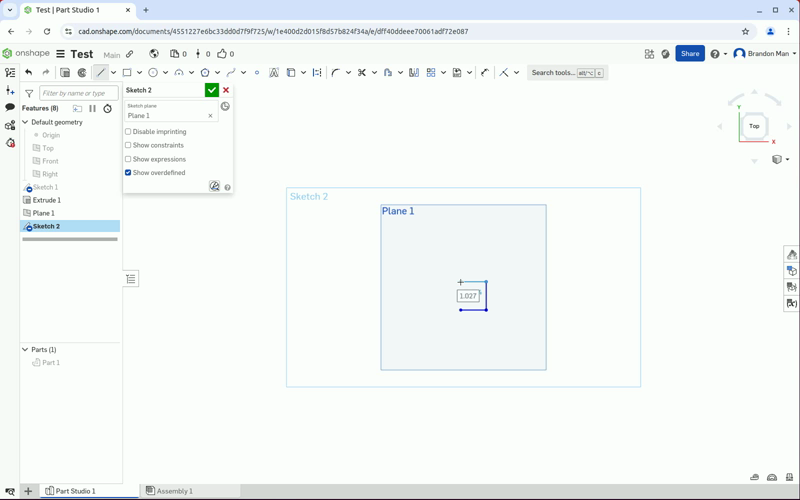
scroll(6)
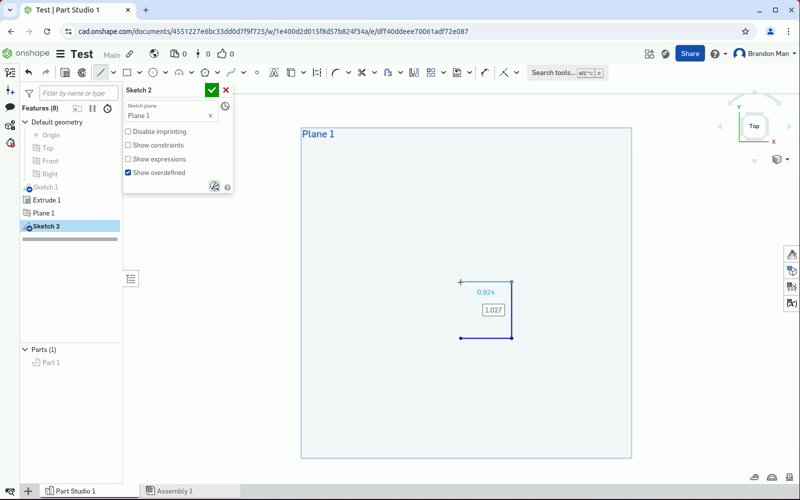
click(460, 281)
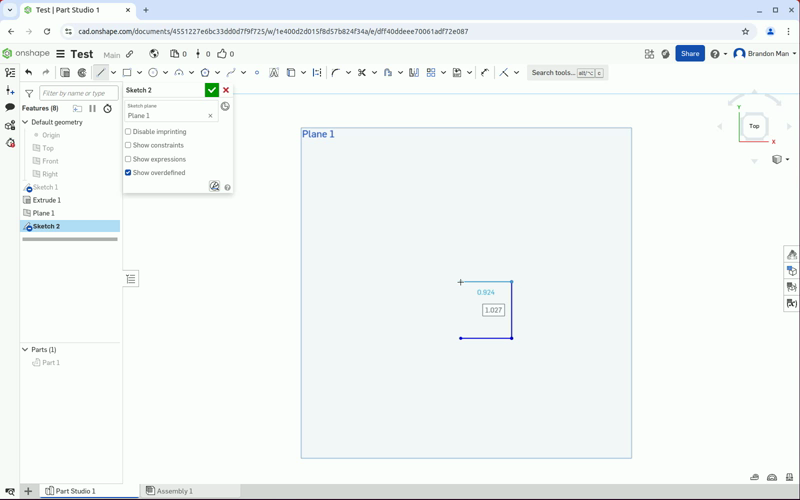
scroll(-6)
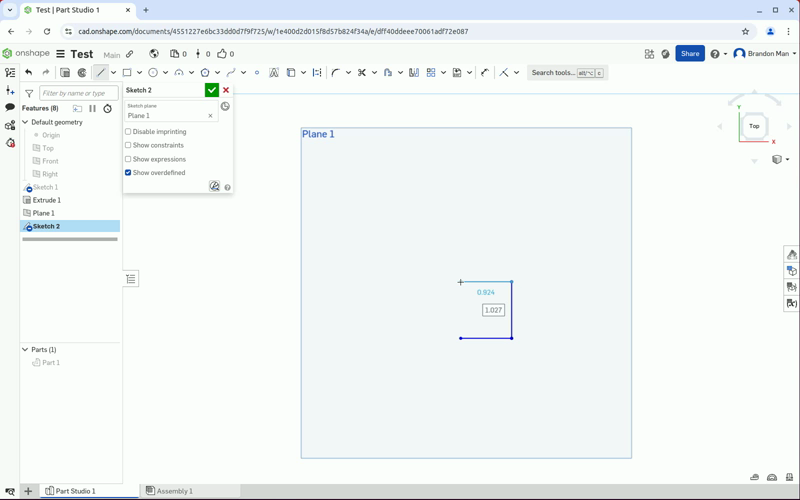
scroll(-6)
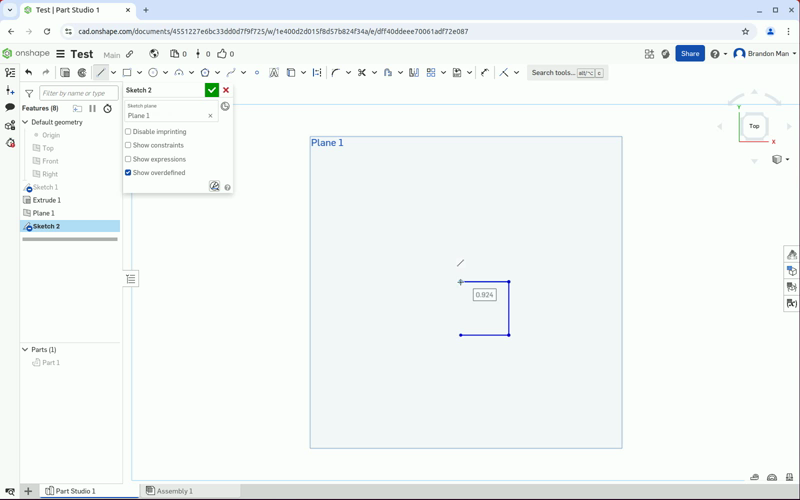
scroll(-6)
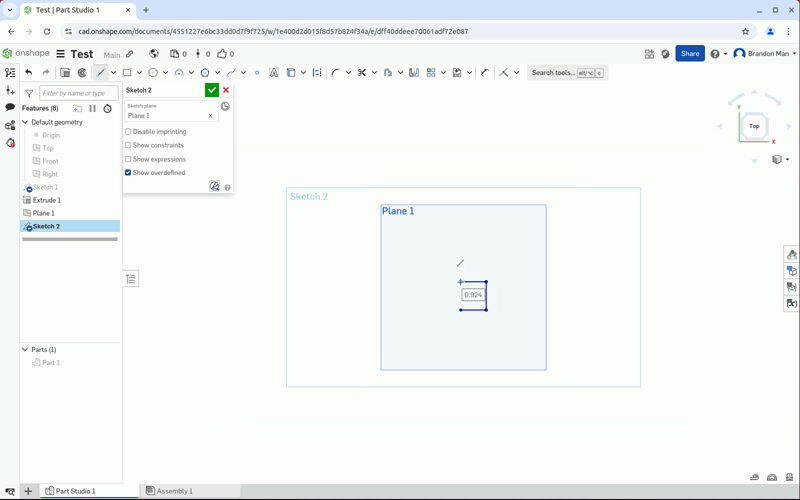
scroll(-6)
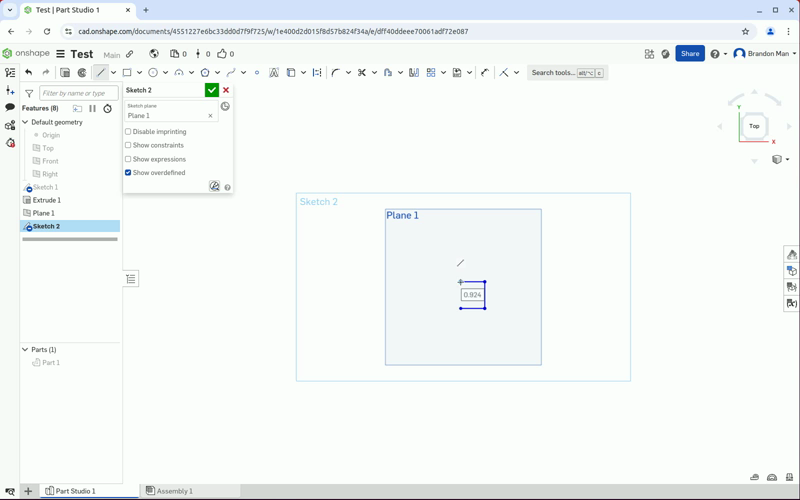
scroll(-6)
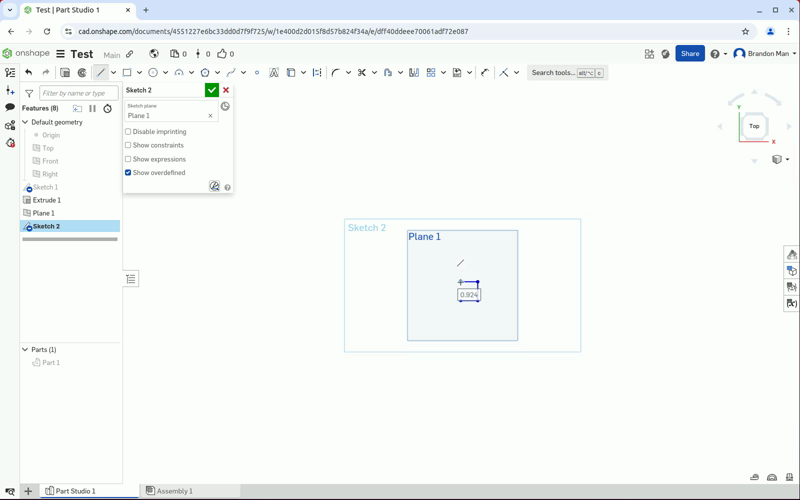
scroll(-6)
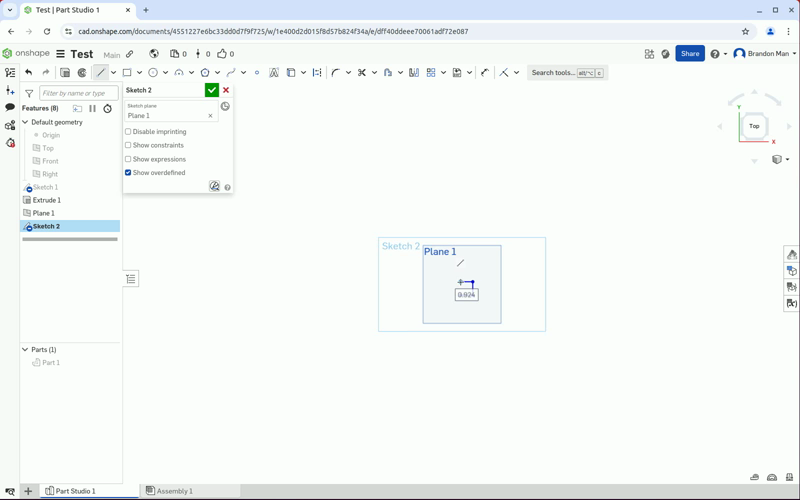
scroll(-6)
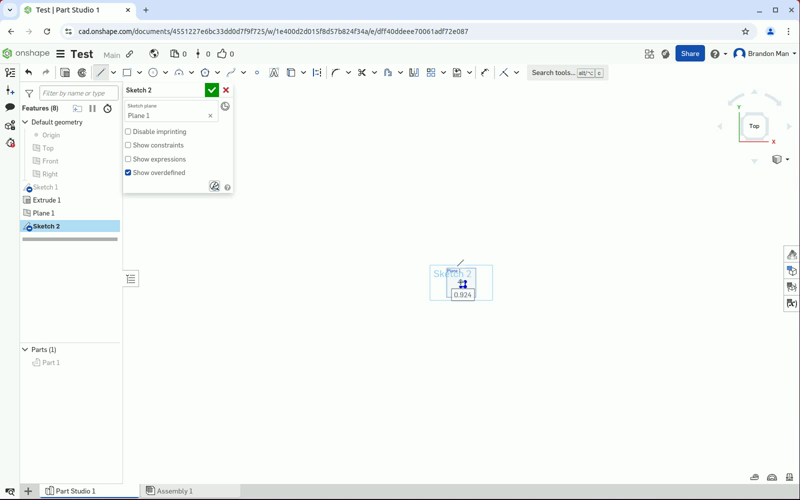
key_up(shift)
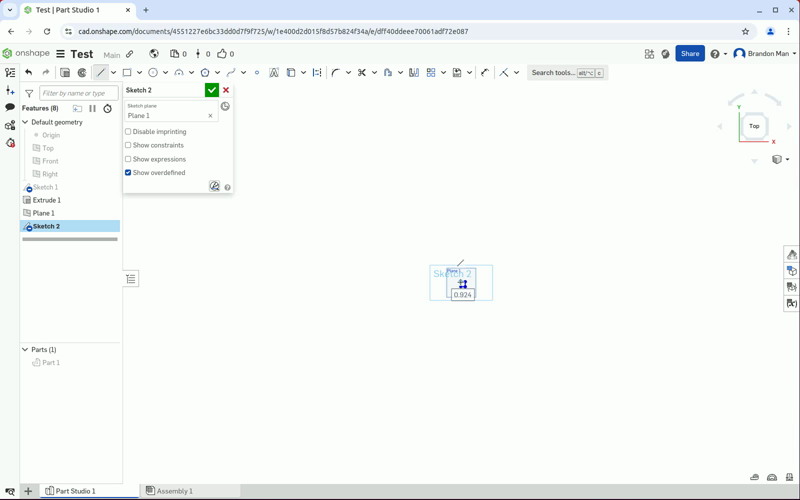
mouse_move(490, 281)
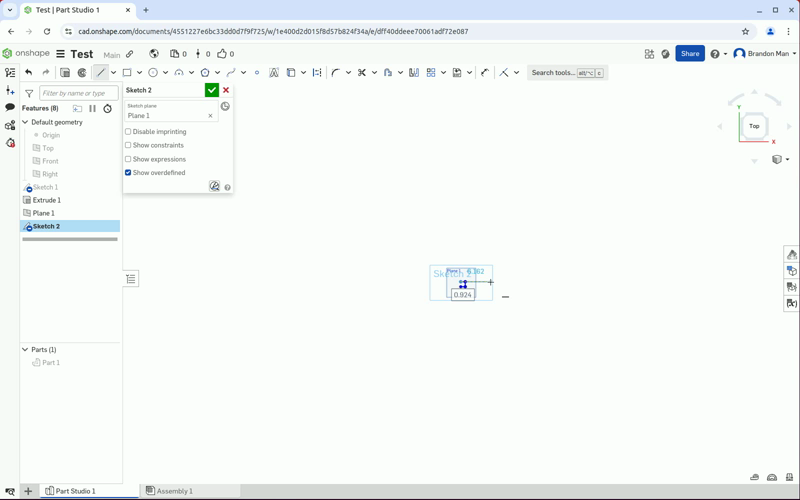
key_down(shift)
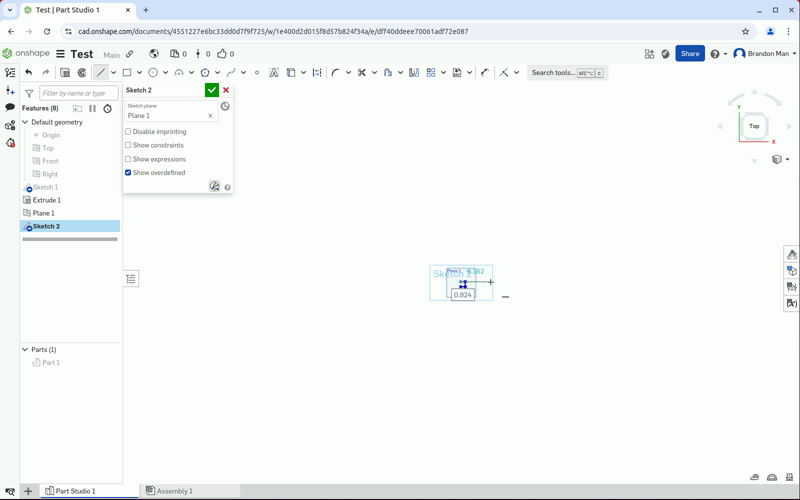
mouse_move(460, 286)
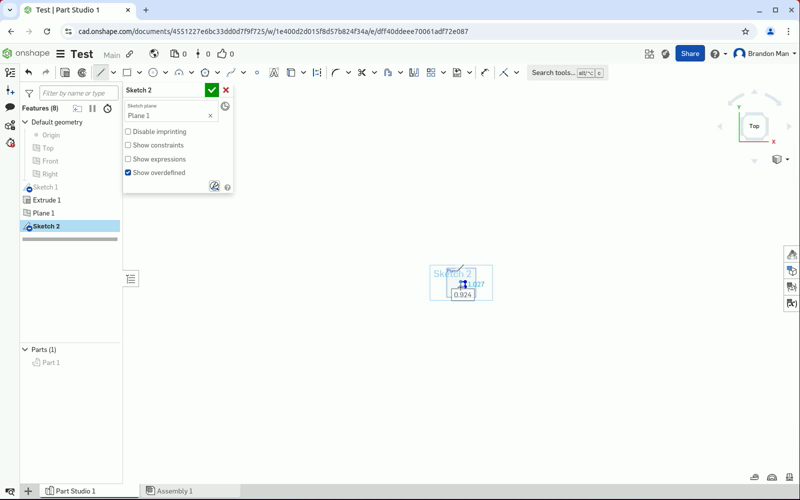
scroll(6)
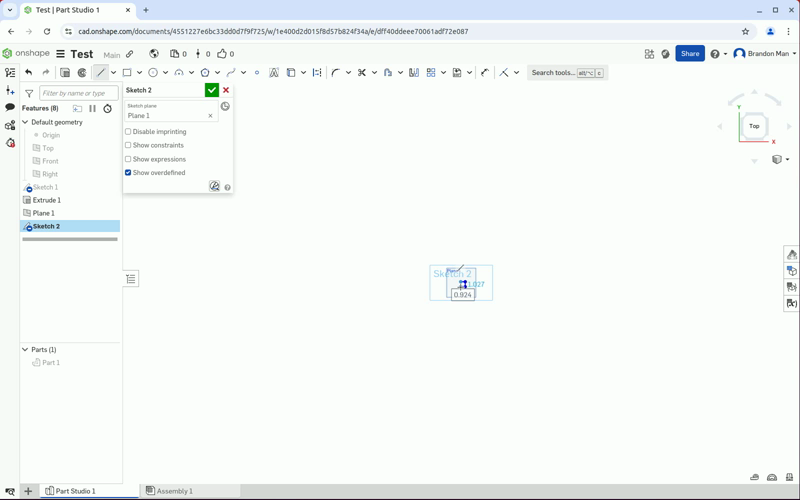
scroll(6)
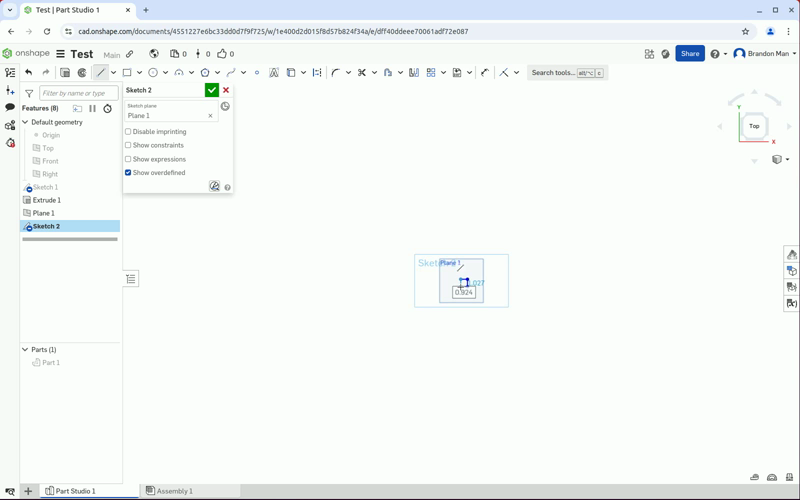
scroll(6)
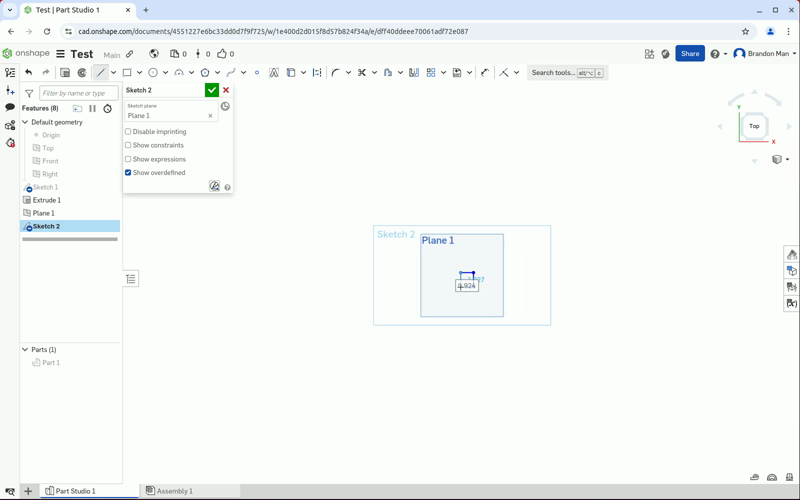
scroll(6)
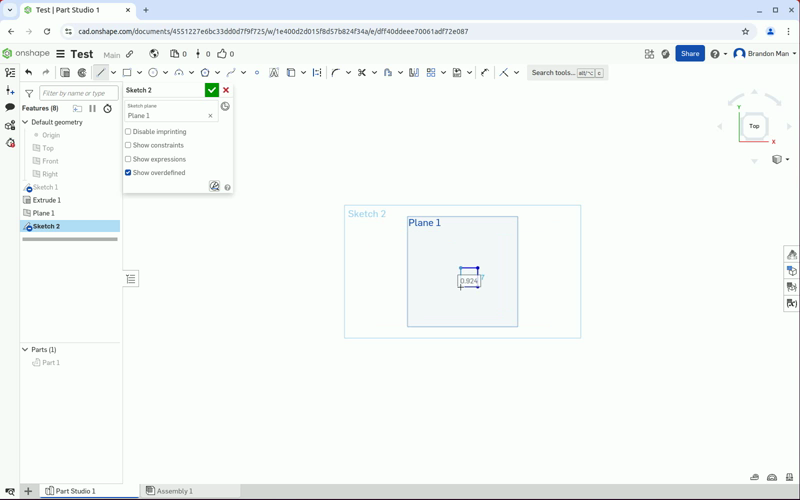
scroll(6)
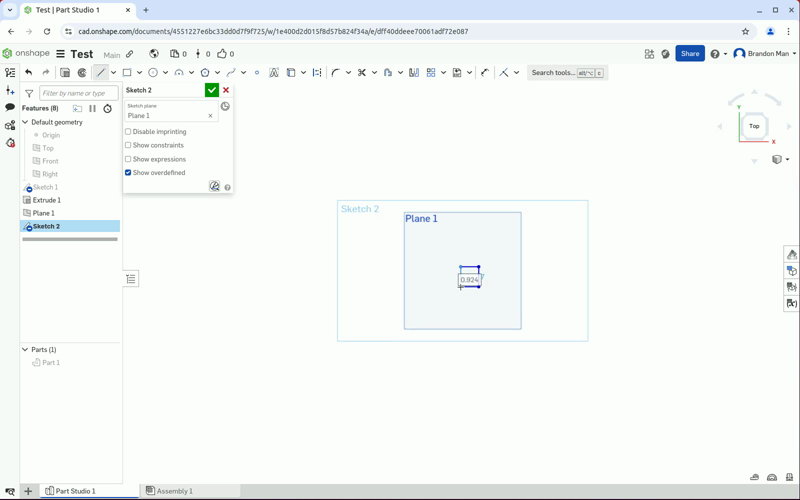
scroll(6)
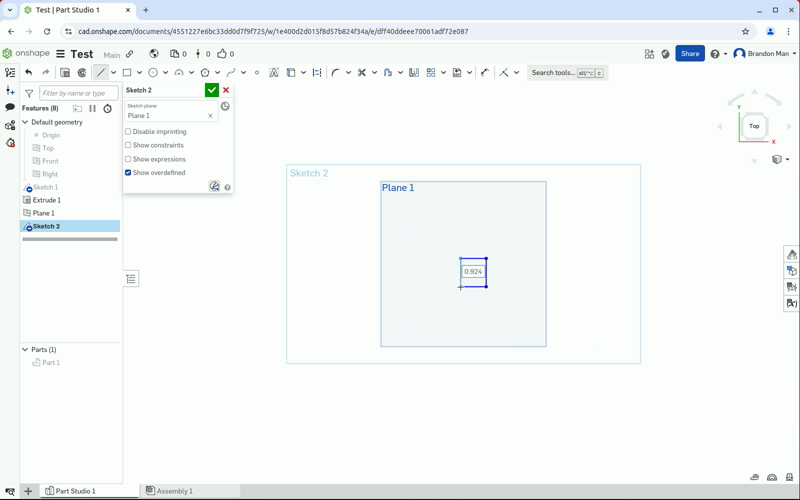
scroll(6)
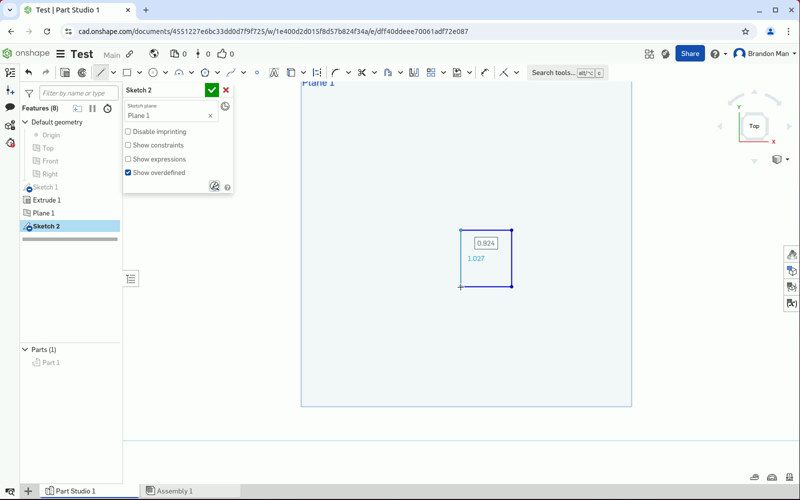
key_up(shift)
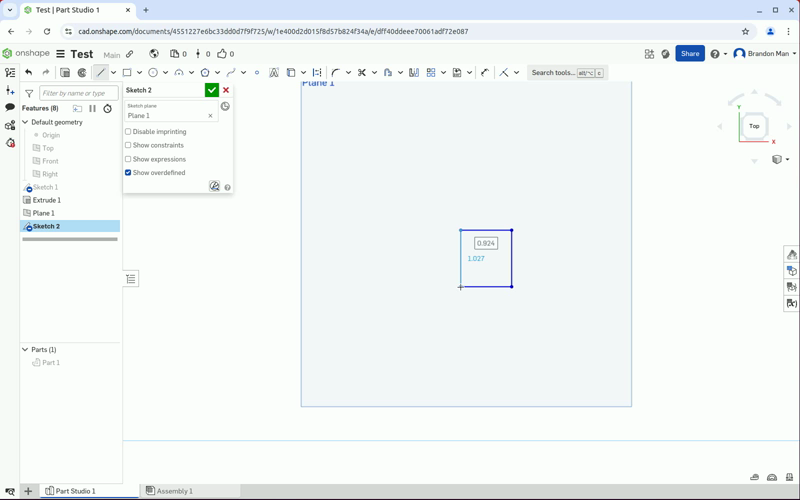
click(460, 286)
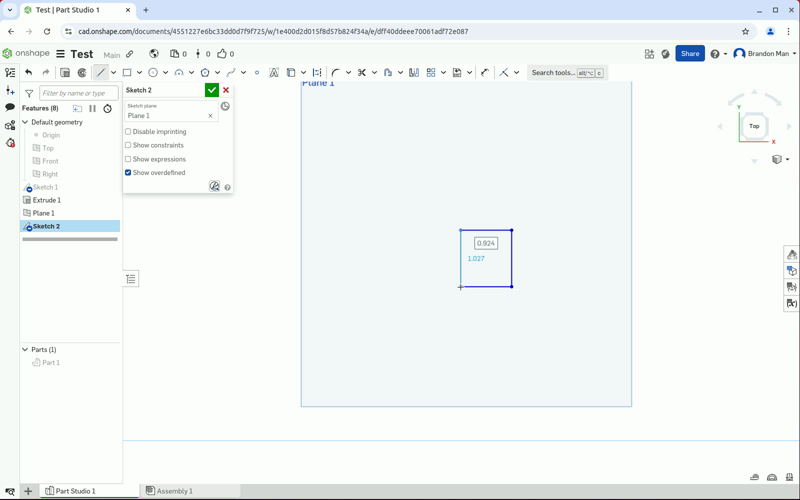
scroll(-6)
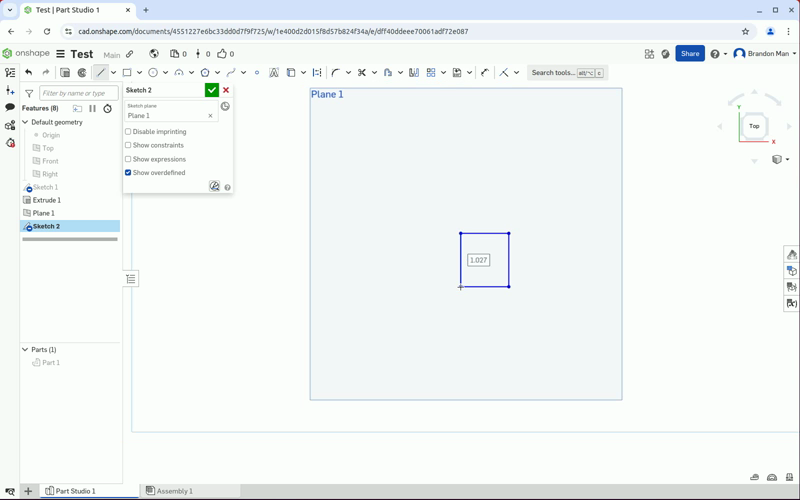
scroll(-6)
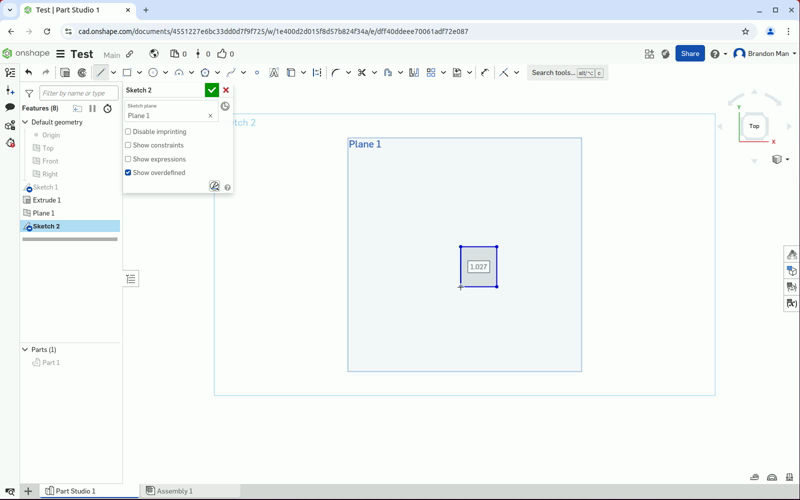
scroll(-6)
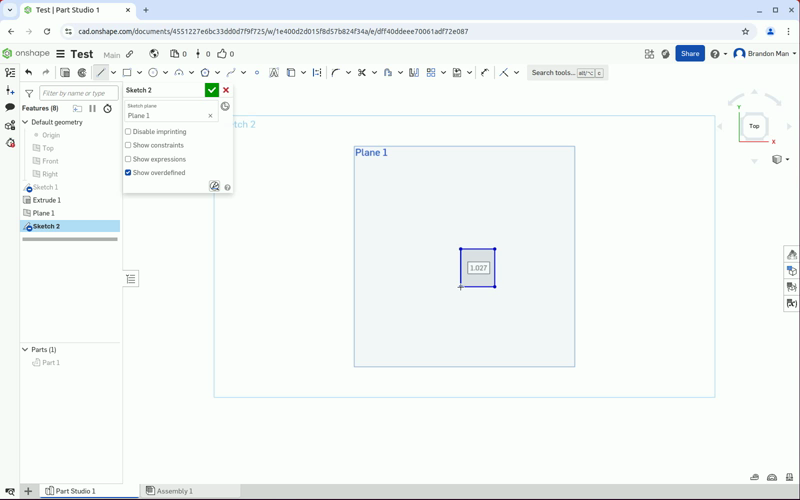
scroll(-6)
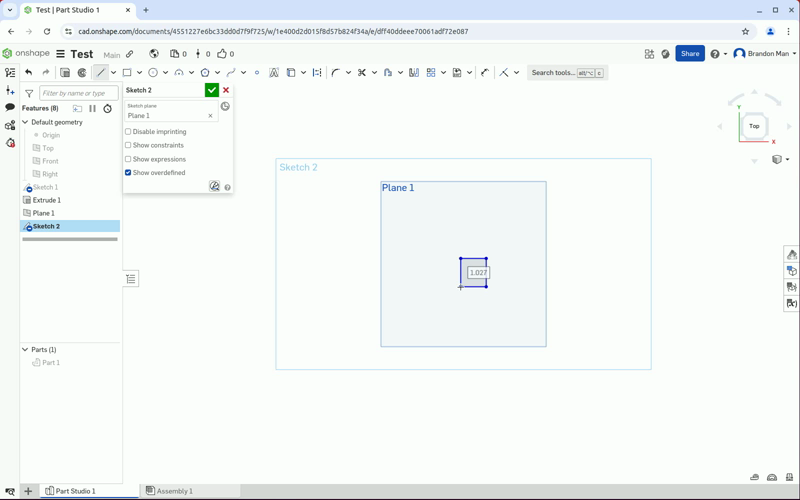
scroll(-6)
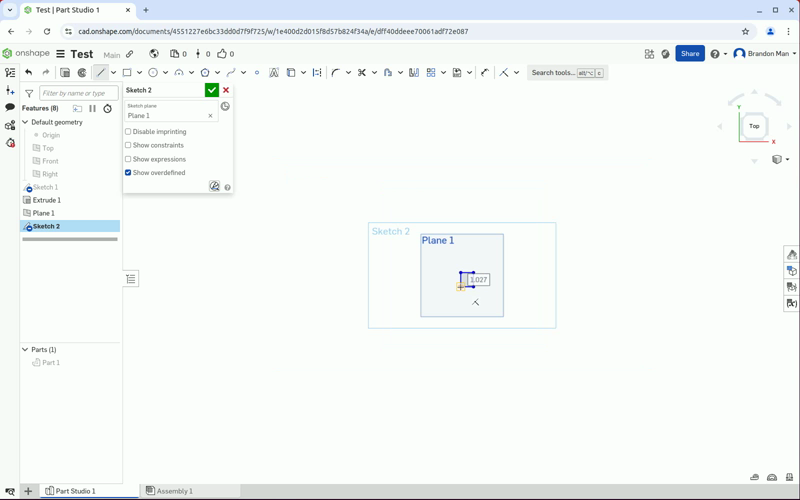
scroll(-6)
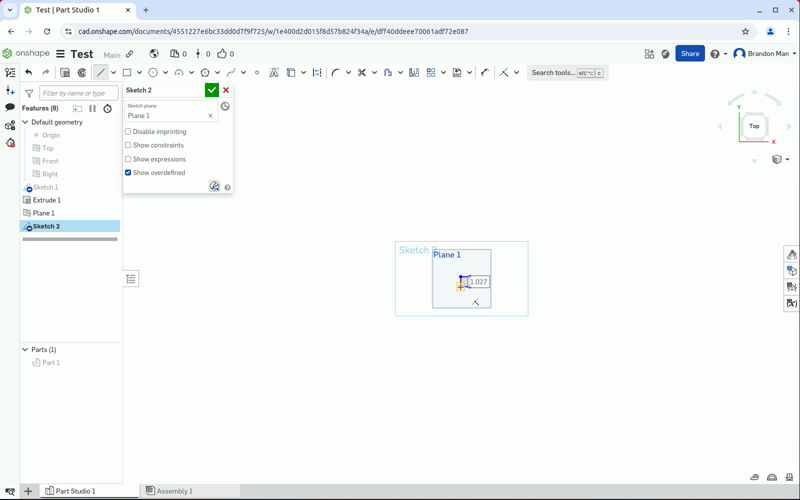
scroll(-6)
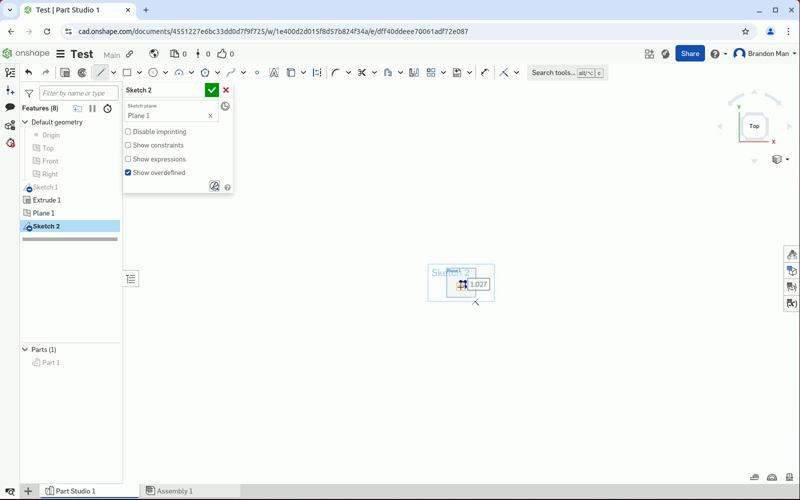
key(esc)
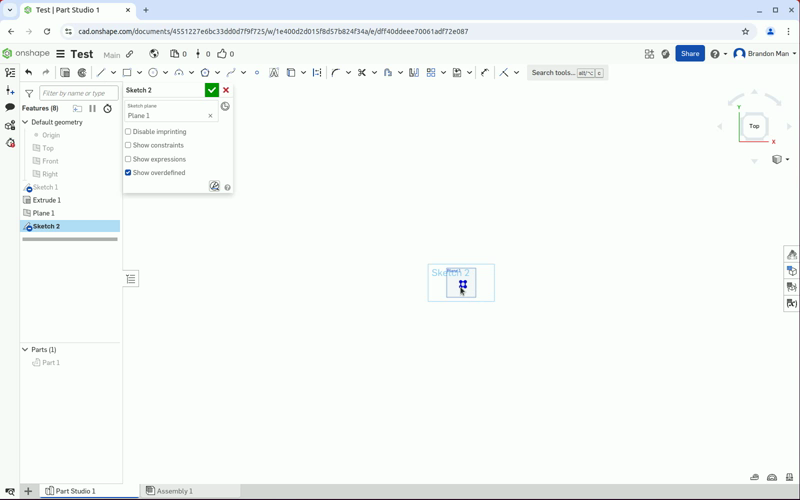
mouse_move(461, 285)
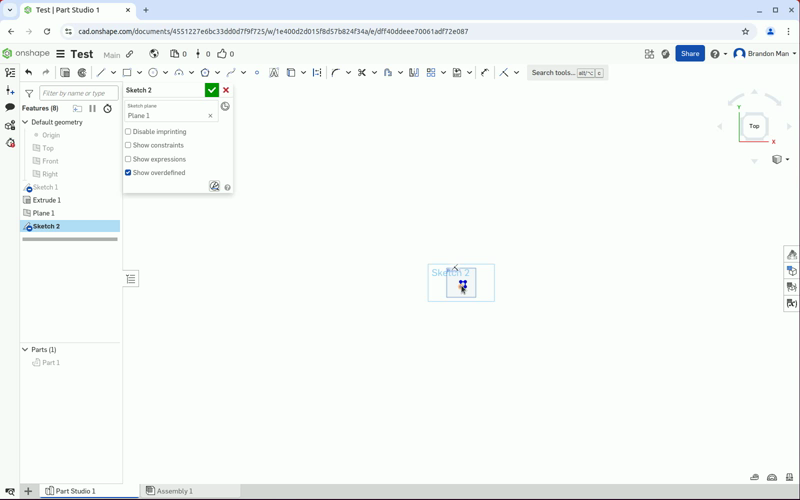
scroll(6)
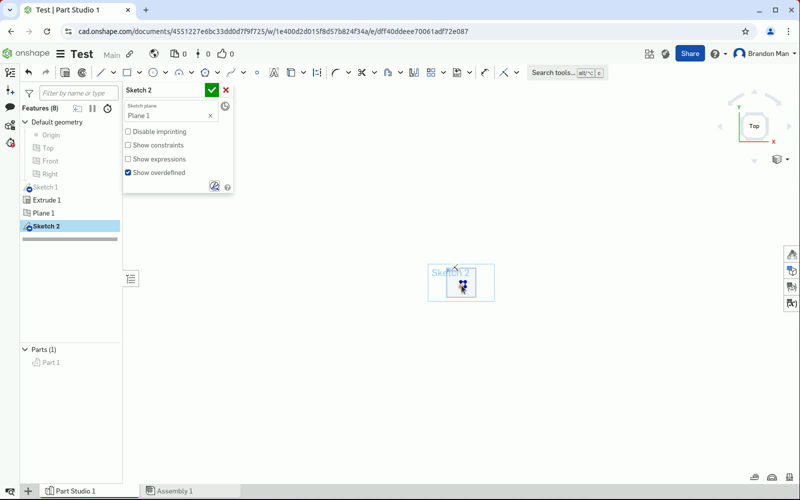
scroll(6)
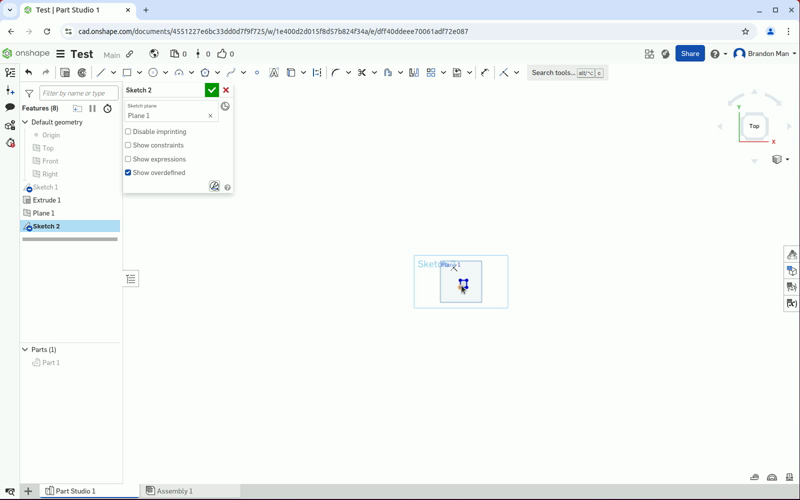
scroll(6)
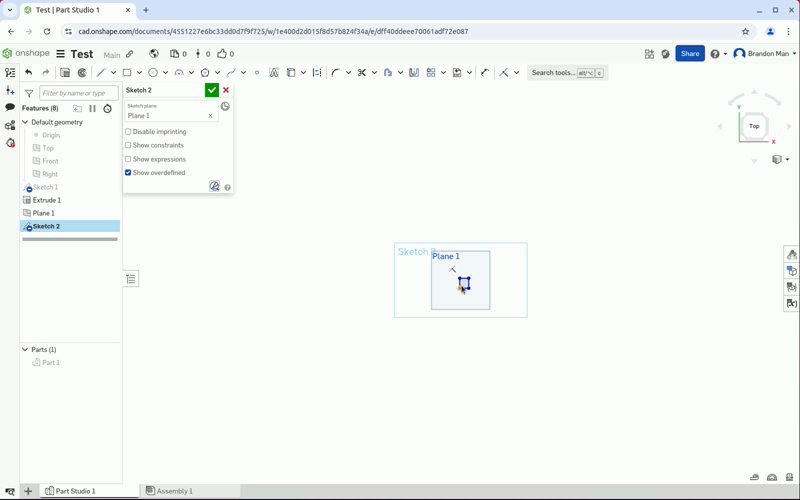
scroll(6)
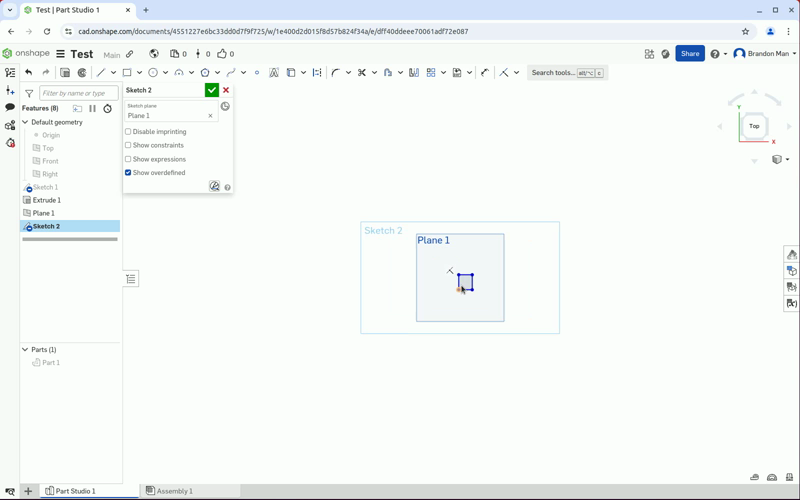
scroll(6)
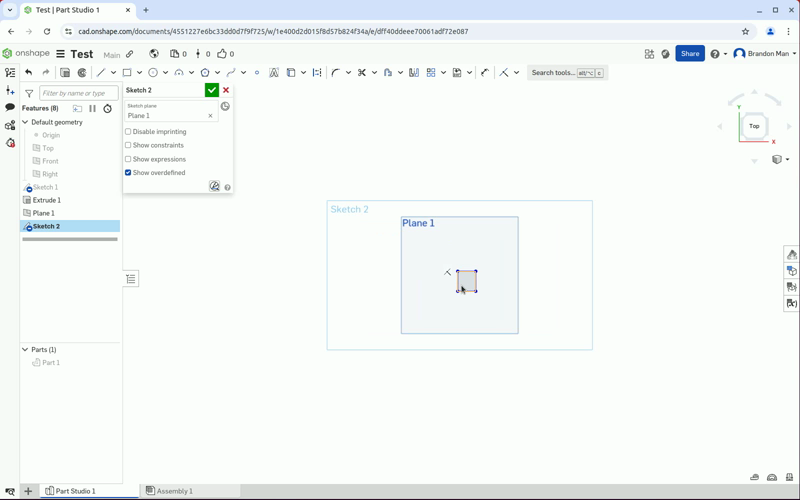
scroll(6)
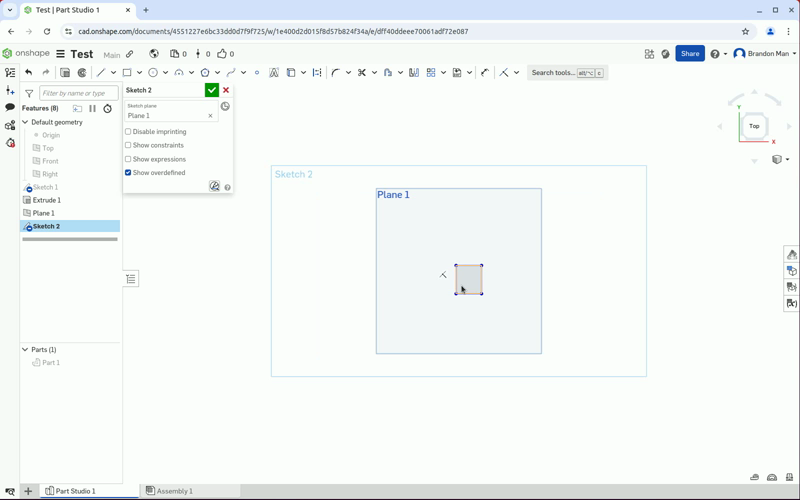
scroll(6)
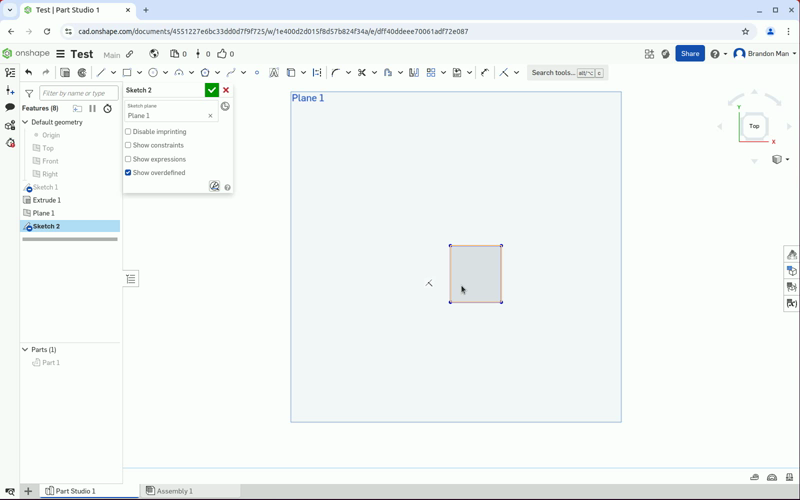
click(461, 285)
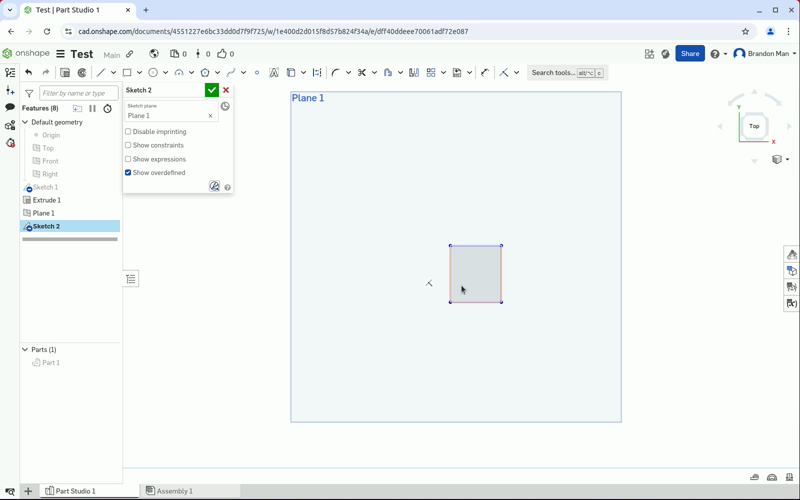
scroll(-6)
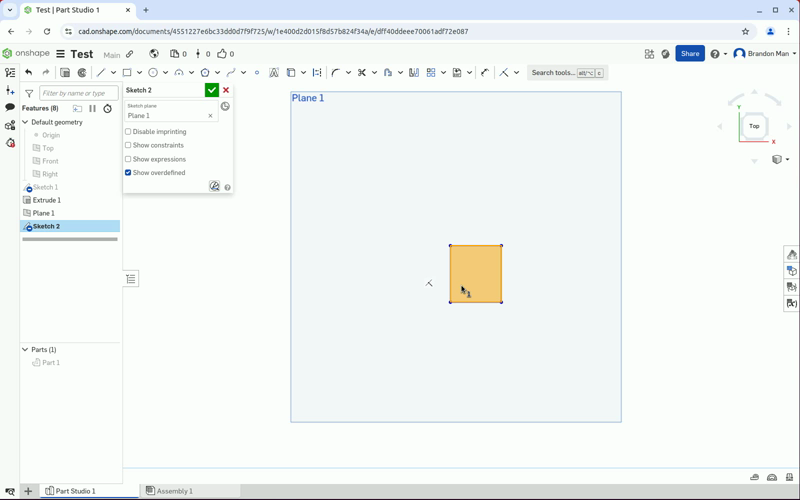
scroll(-6)
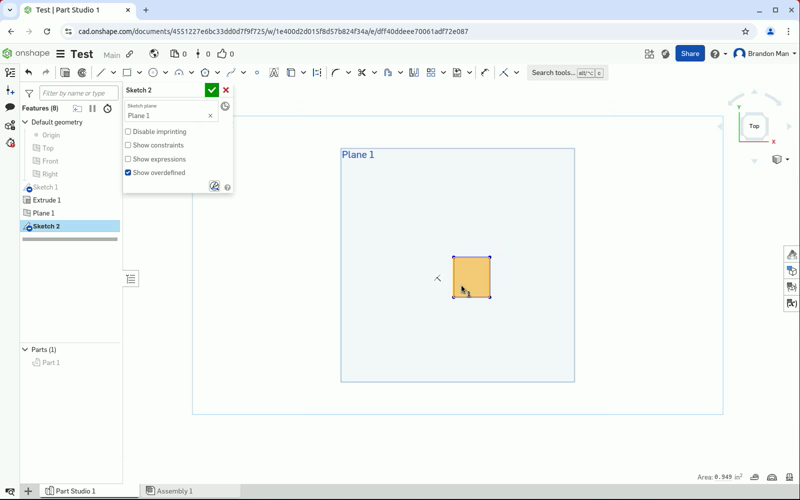
scroll(-6)
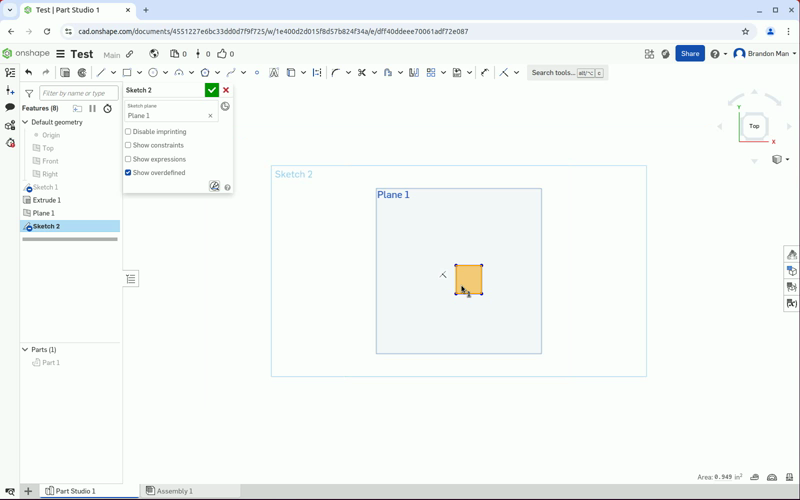
scroll(-6)
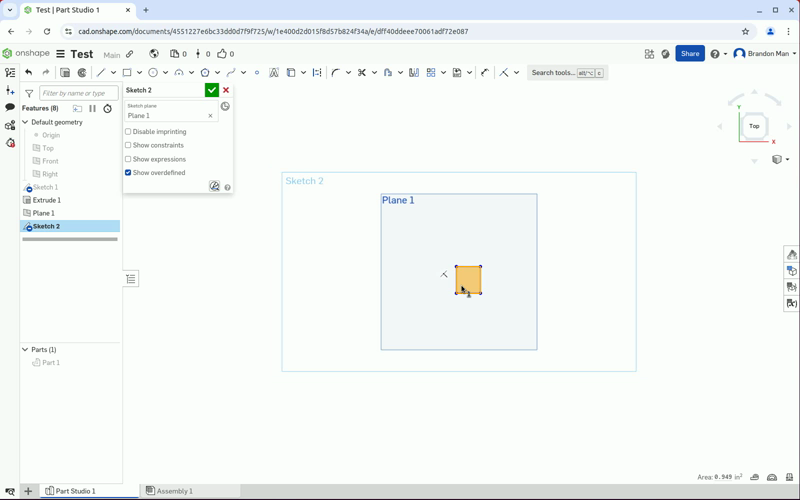
scroll(-6)
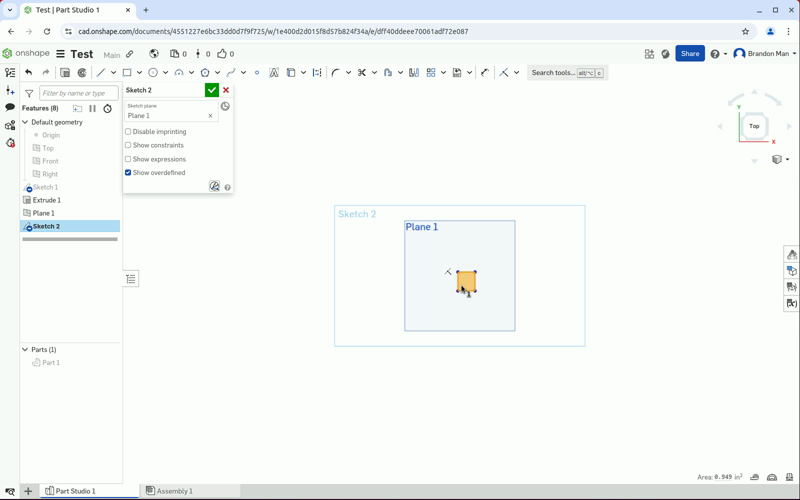
scroll(-6)
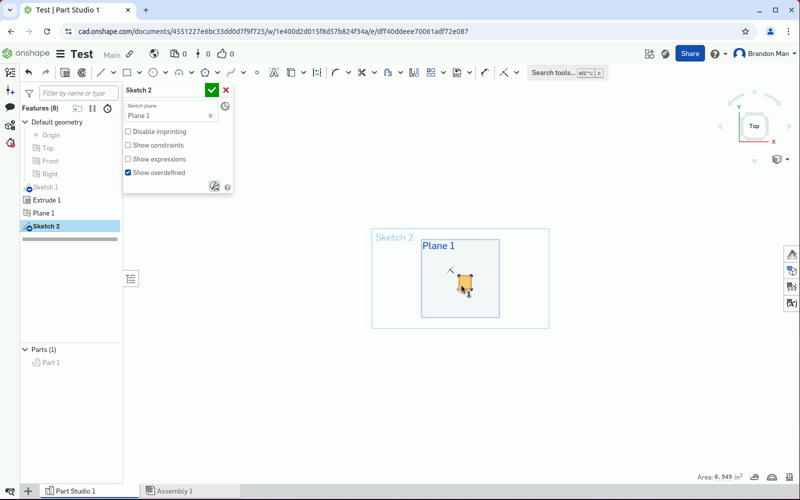
scroll(-6)
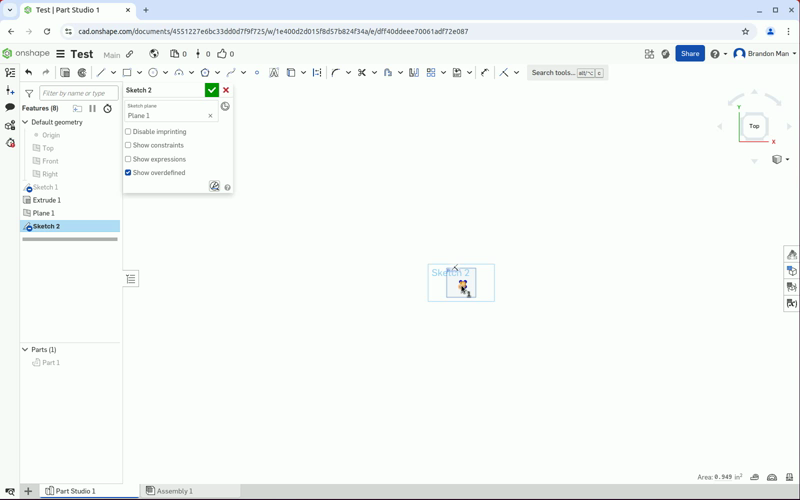
mouse_move(73, 352)
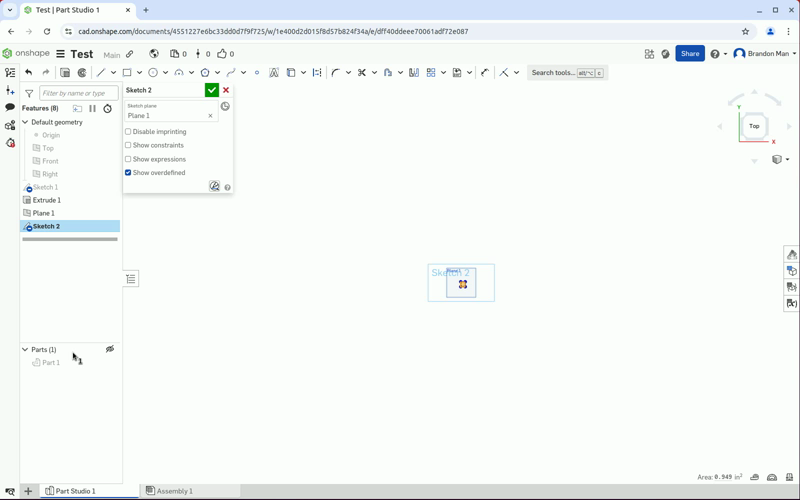
key(shift+y)
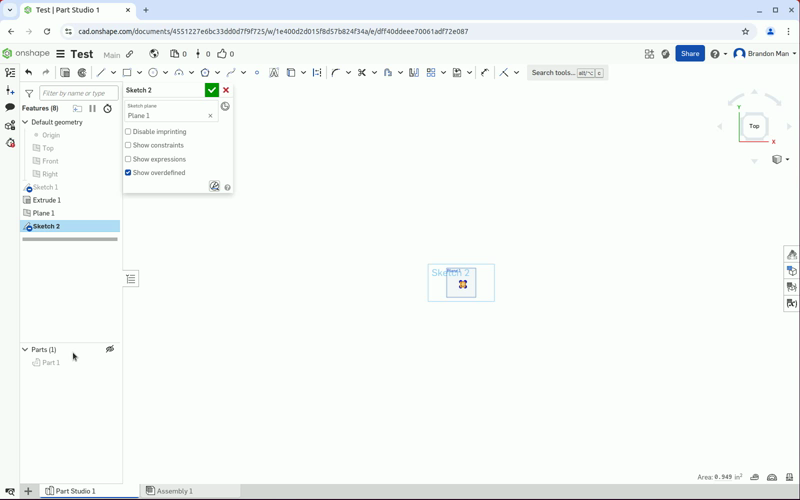
key(shift+e)
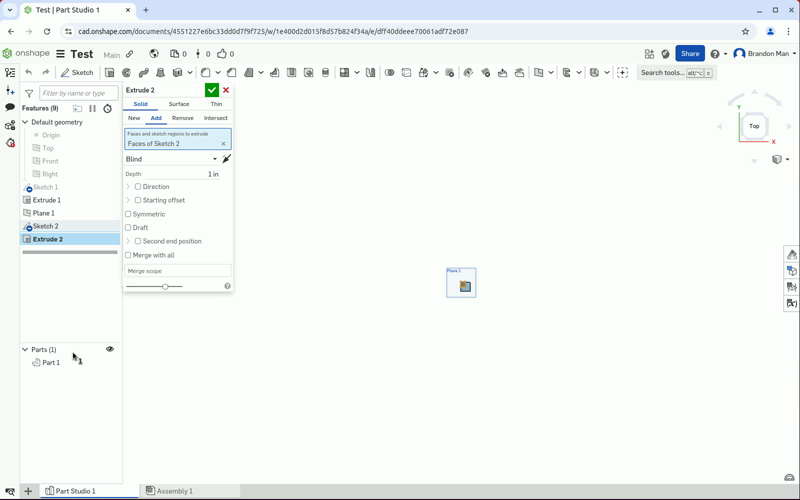
mouse_move(143, 106)
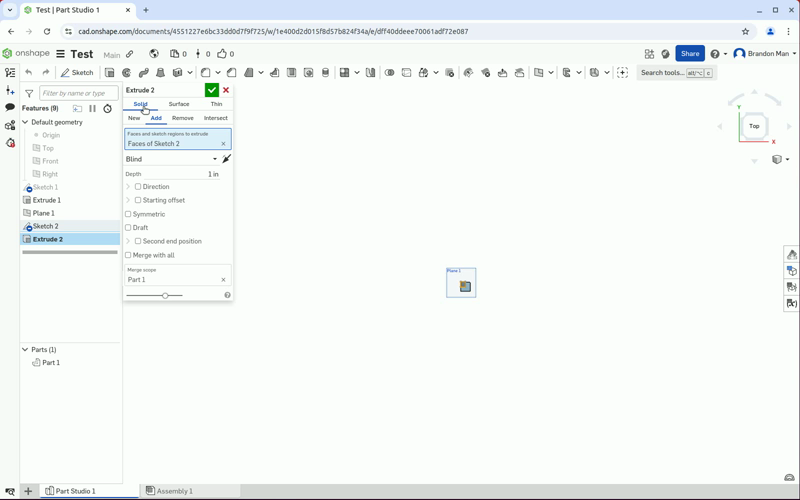
click(143, 106)
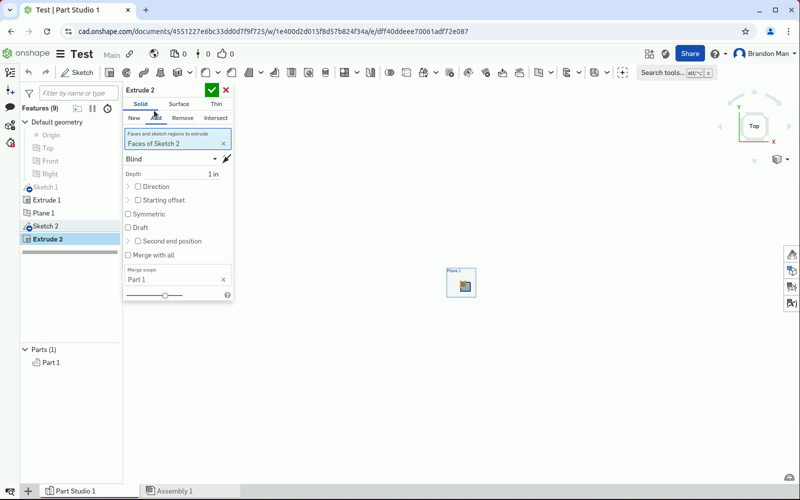
mouse_move(186, 120)
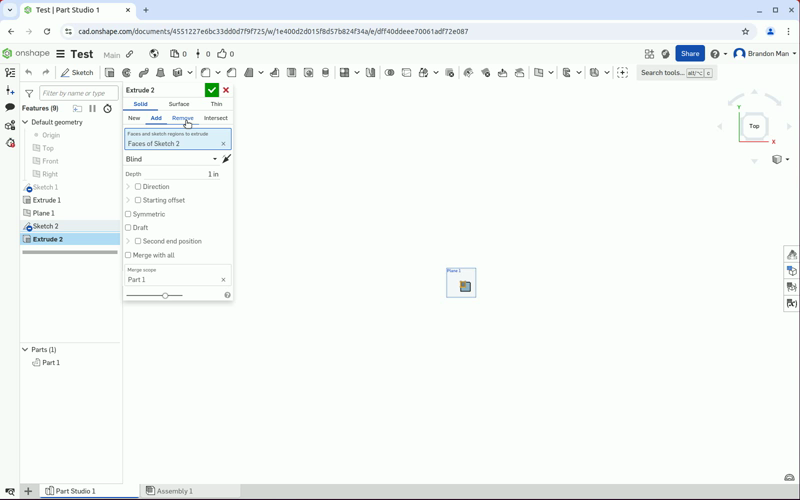
click(186, 120)
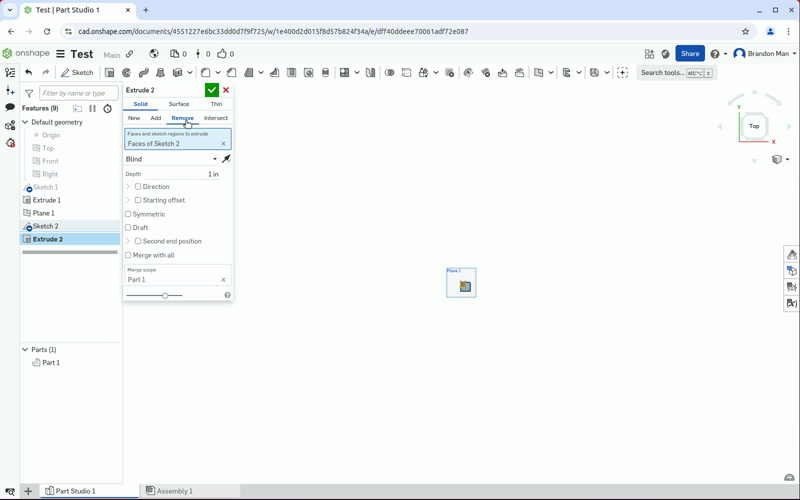
key(tab, 4)
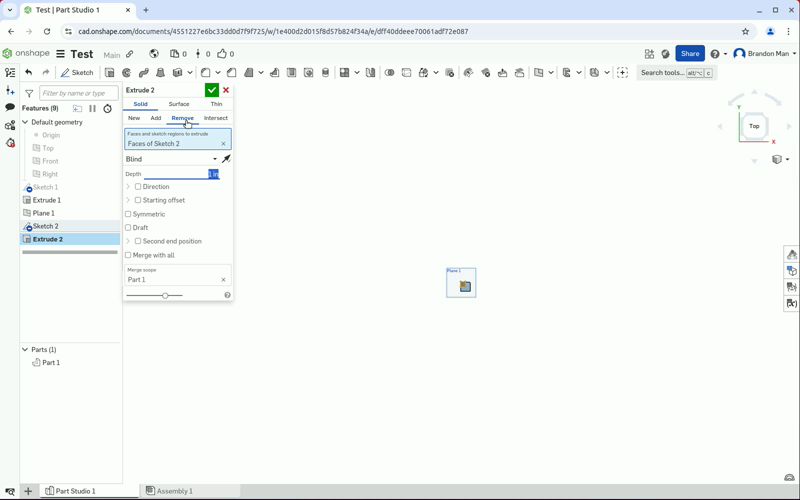
text(8.184)
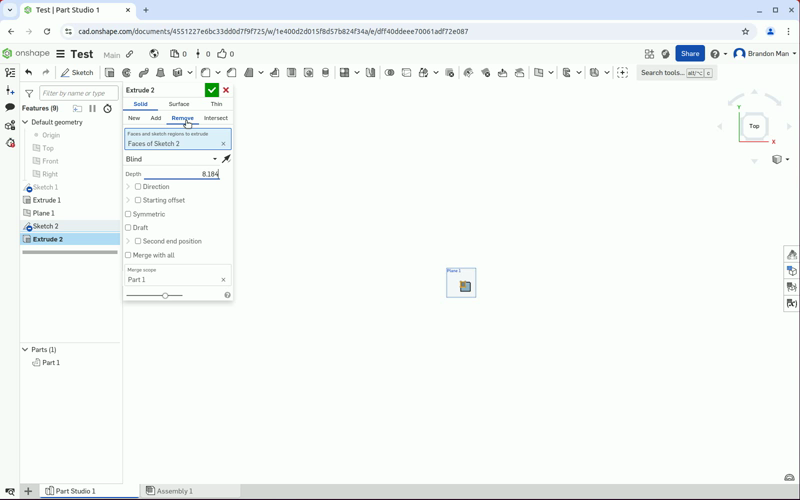
key(tab, 6)
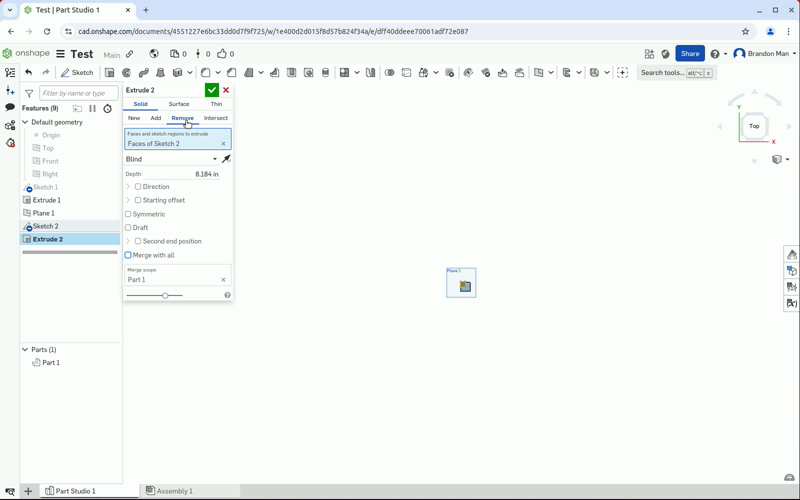
key(space)
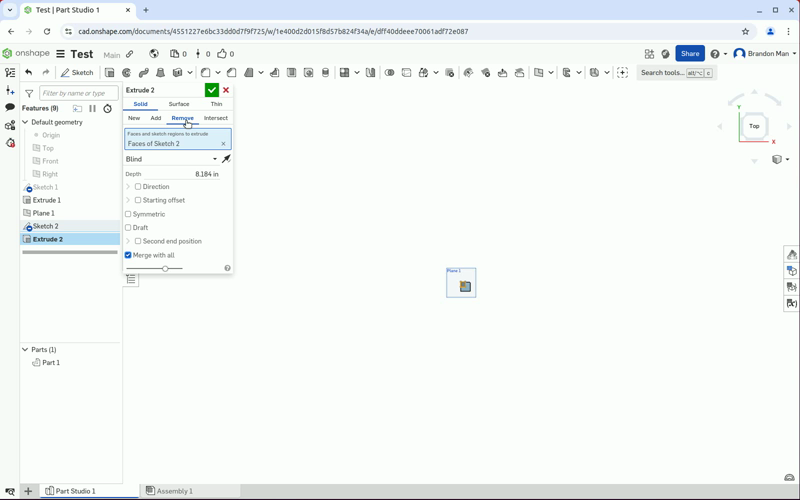
key(enter)
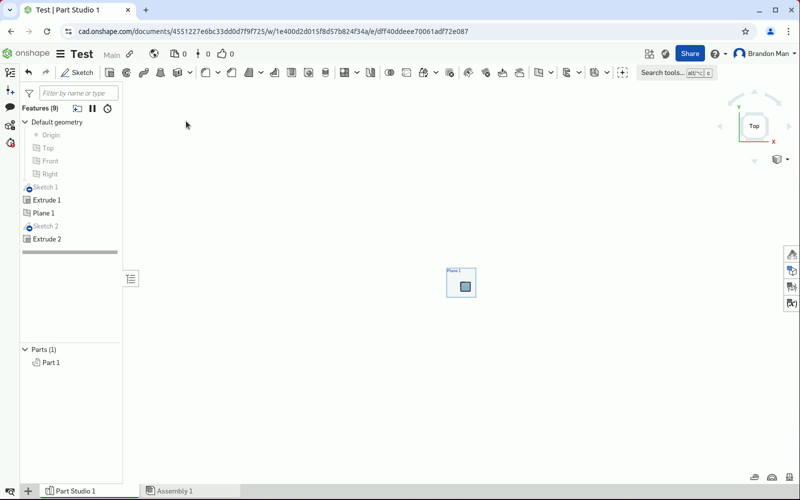
key(shift+h)
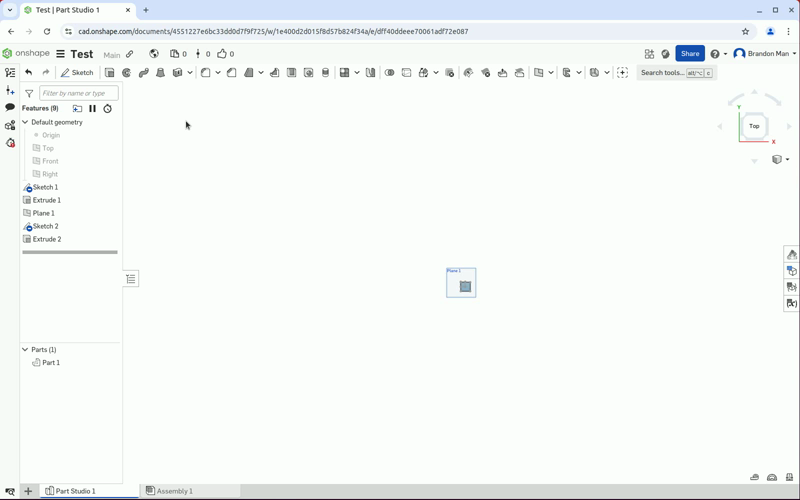
key(shift+h)
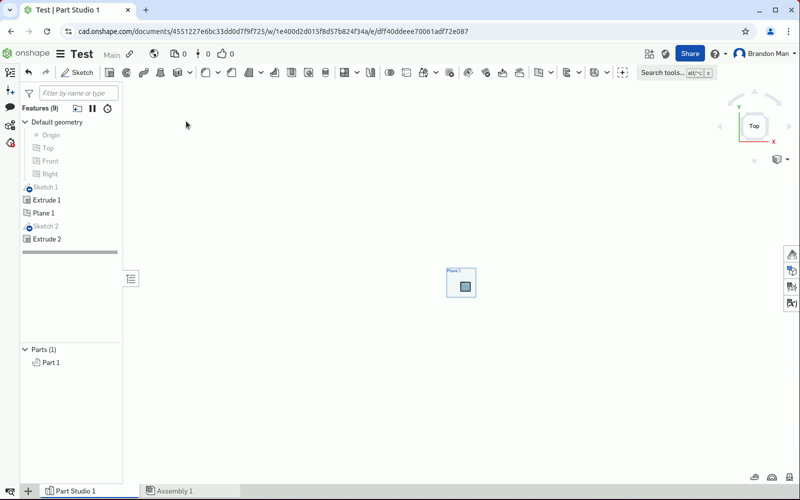
mouse_move(73, 189)
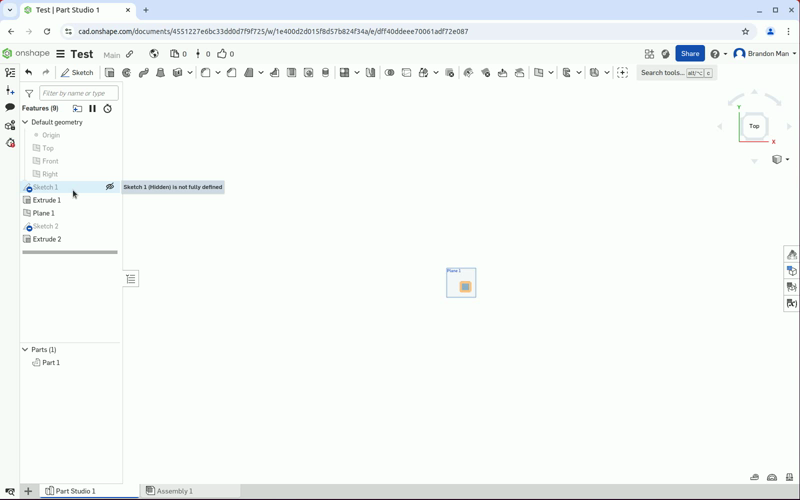
click(73, 189)
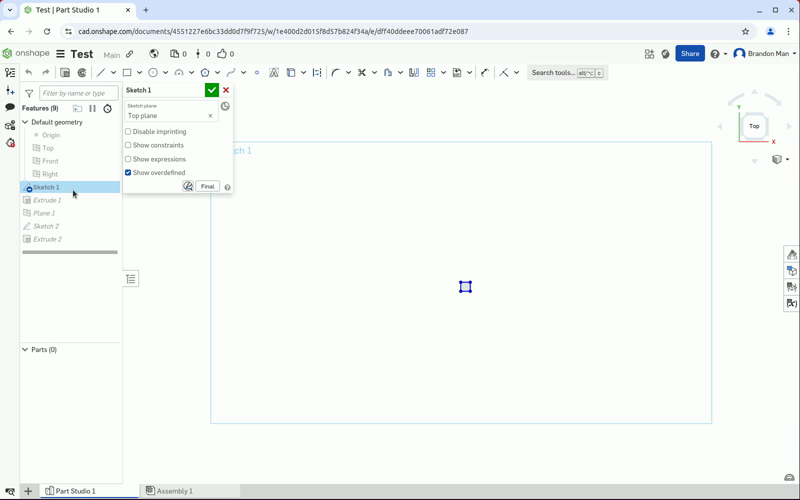
mouse_move(229, 92)
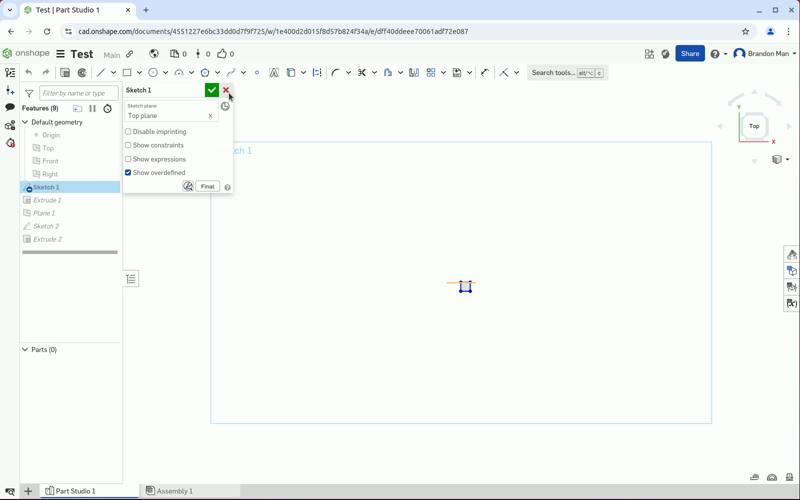
click(229, 92)
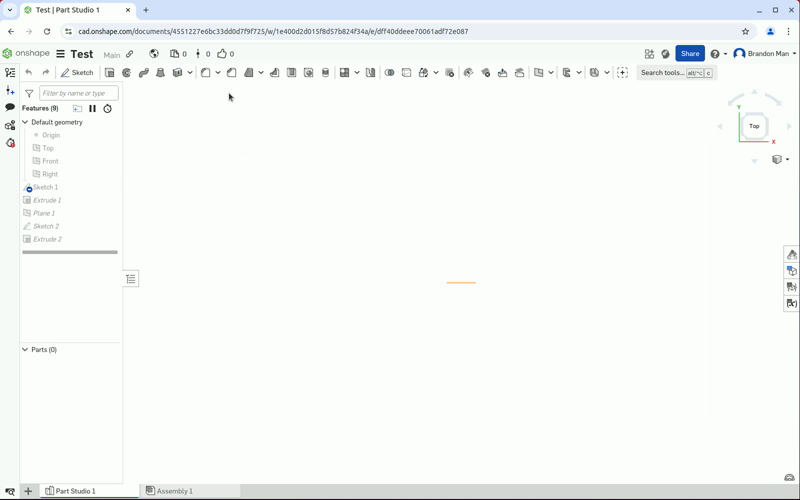
key(shift+s)
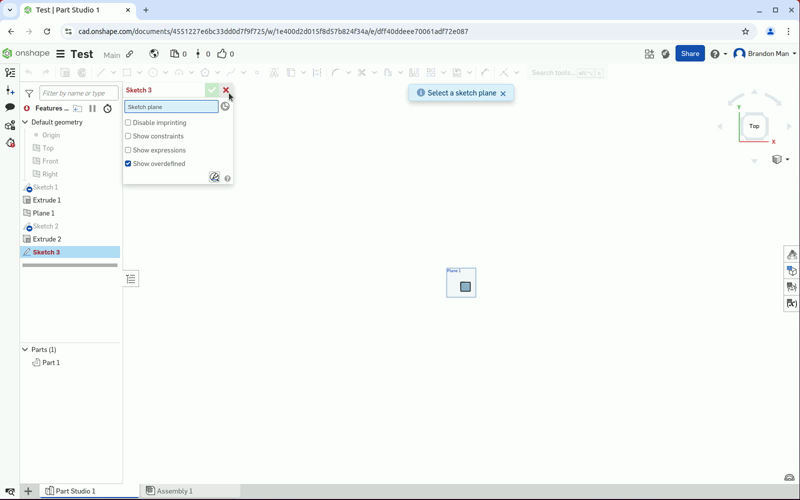
mouse_move(73, 215)
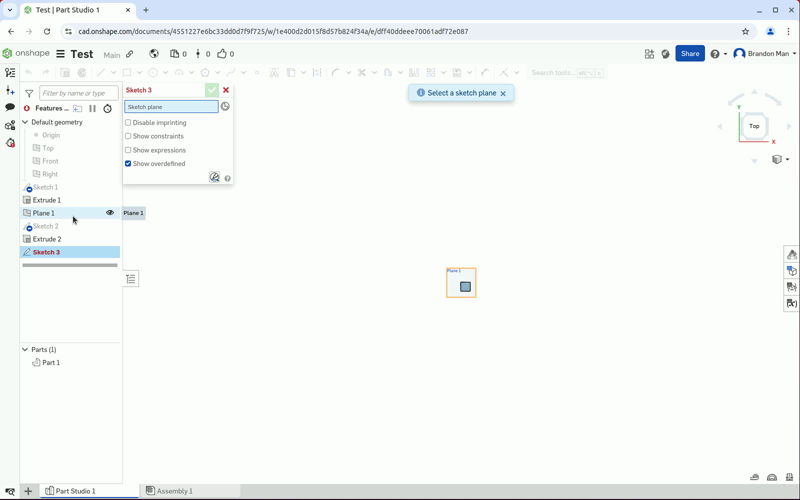
click(73, 215)
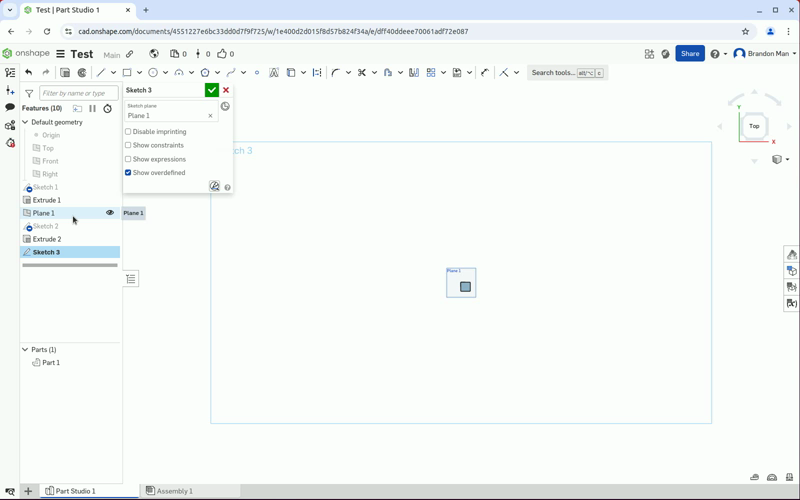
mouse_move(73, 352)
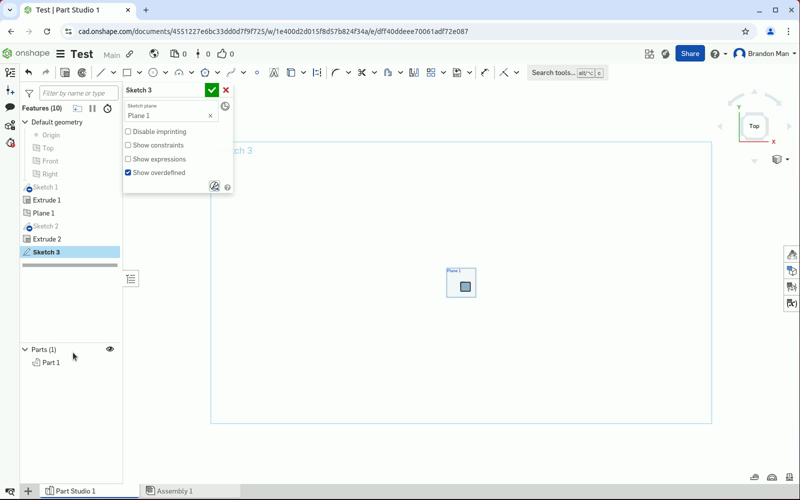
key(y)
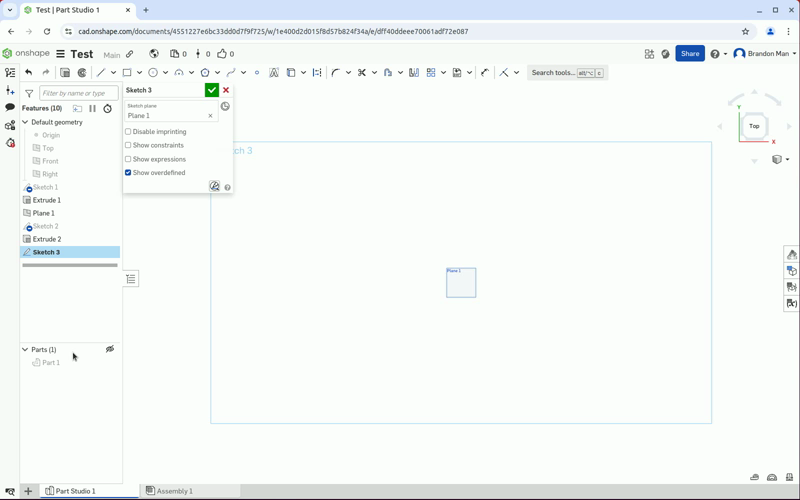
key(l)
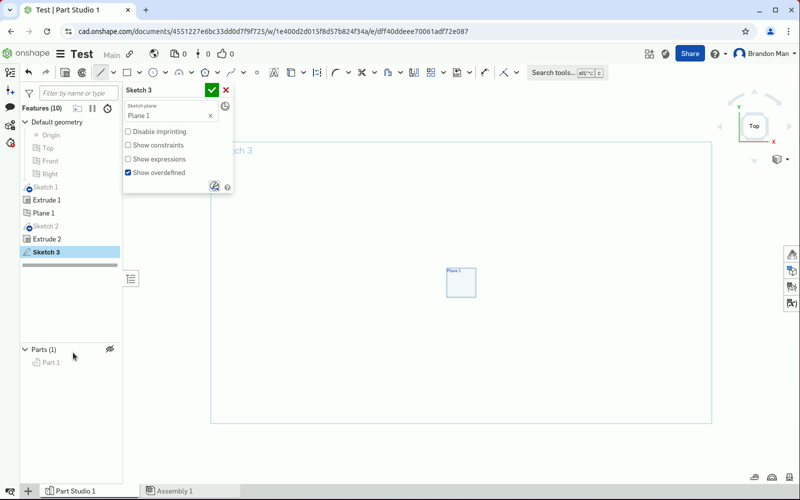
key_down(shift)
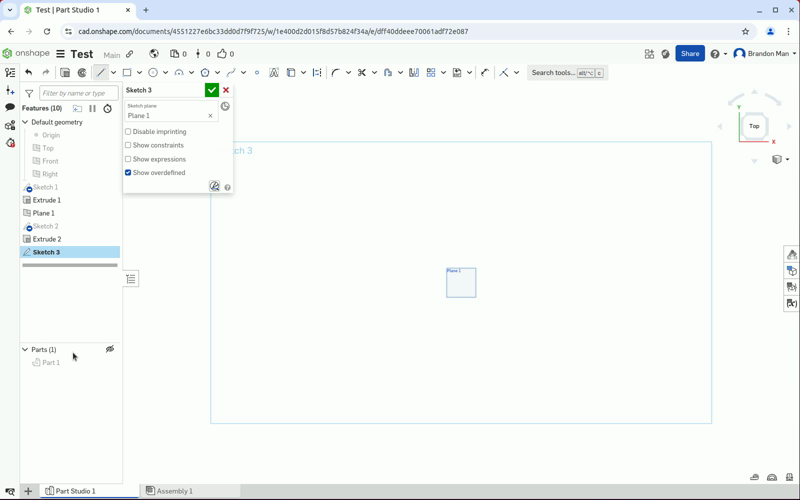
mouse_move(464, 291)
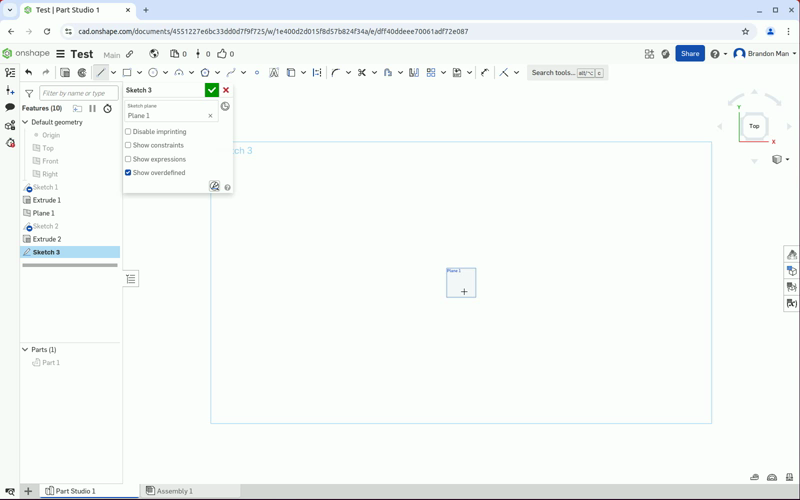
click(464, 291)
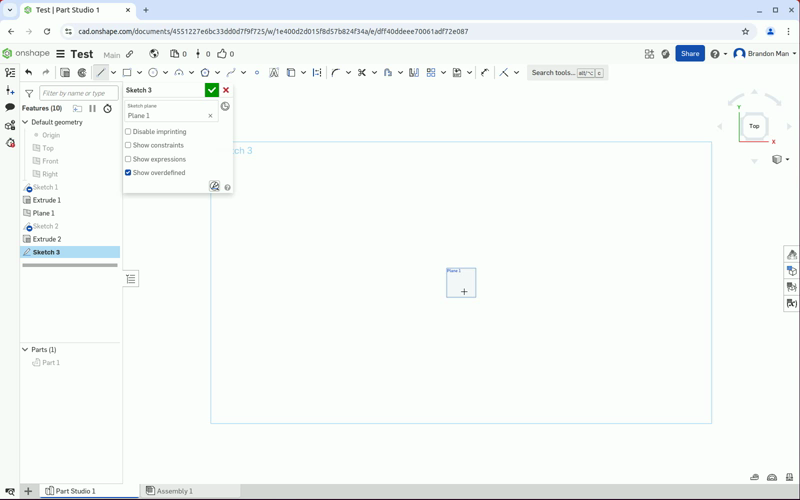
key_up(shift)
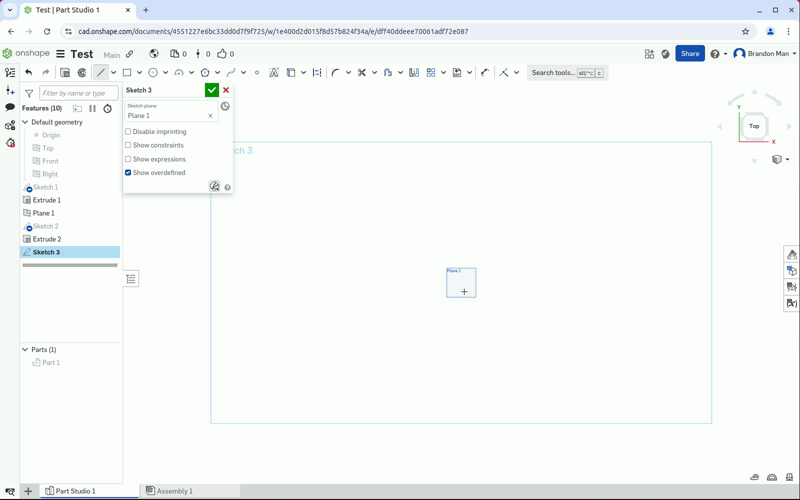
key_down(shift)
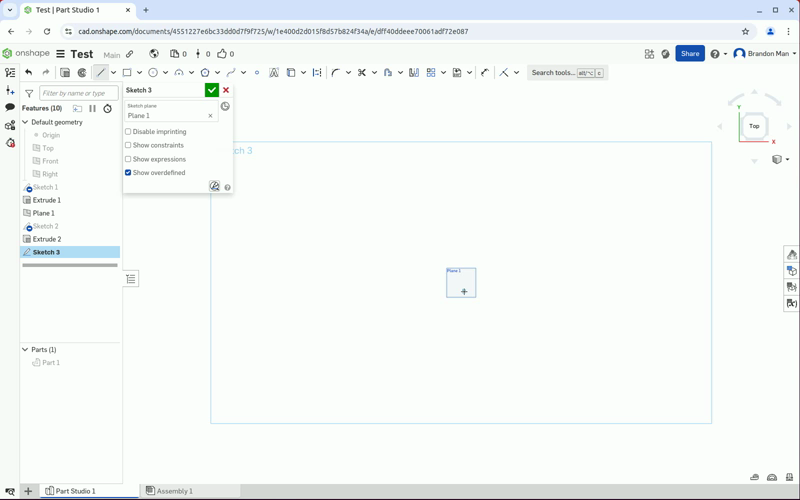
mouse_move(494, 291)
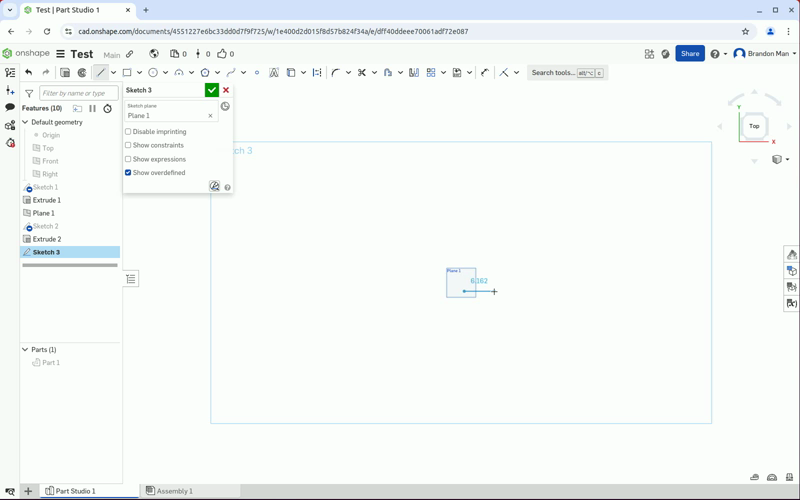
mouse_move(468, 291)
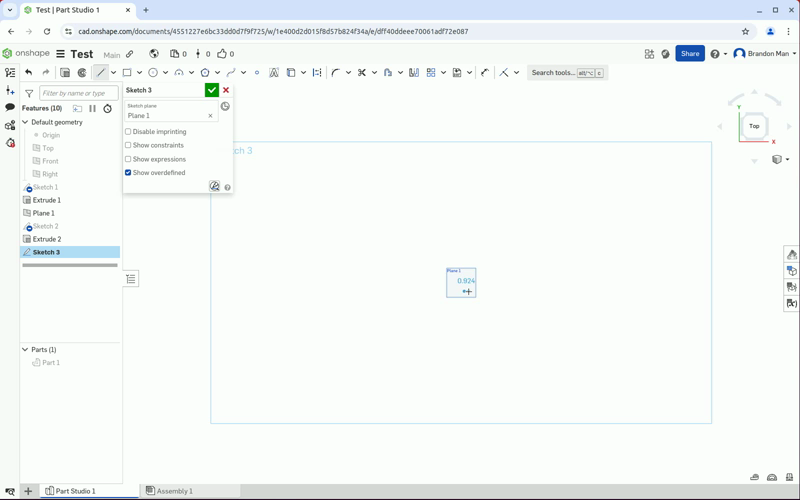
scroll(6)
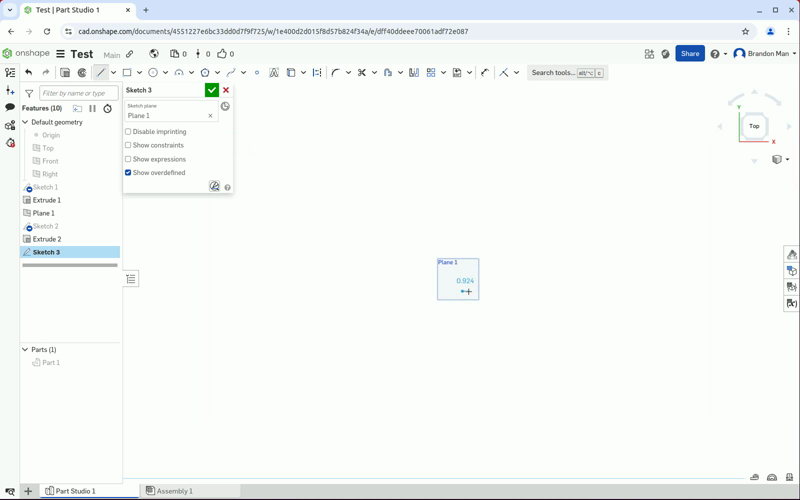
scroll(6)
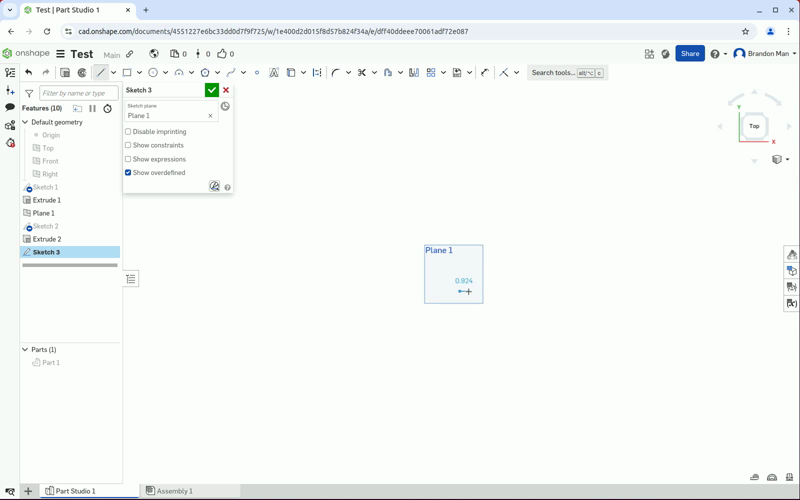
scroll(6)
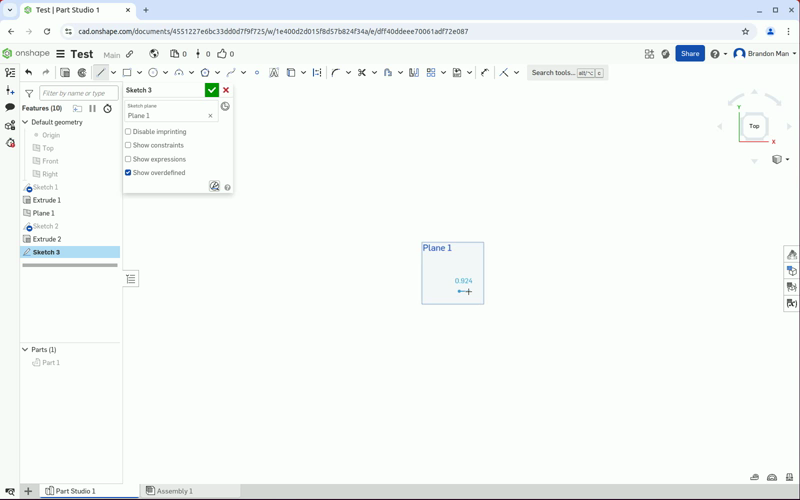
scroll(6)
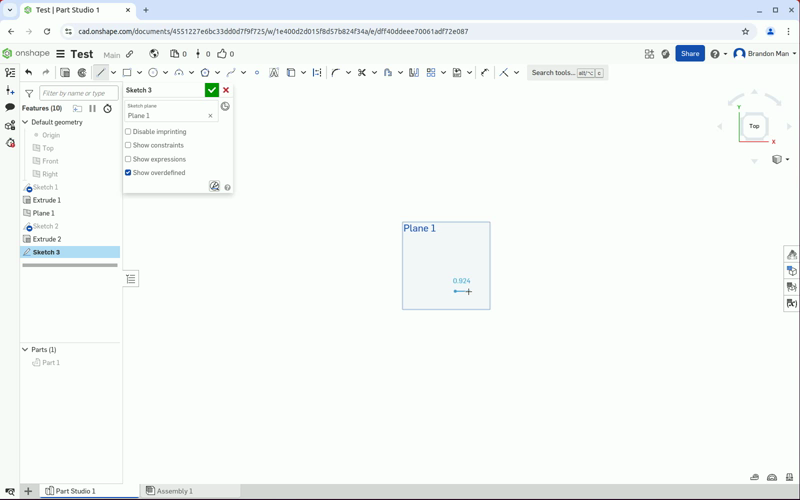
scroll(6)
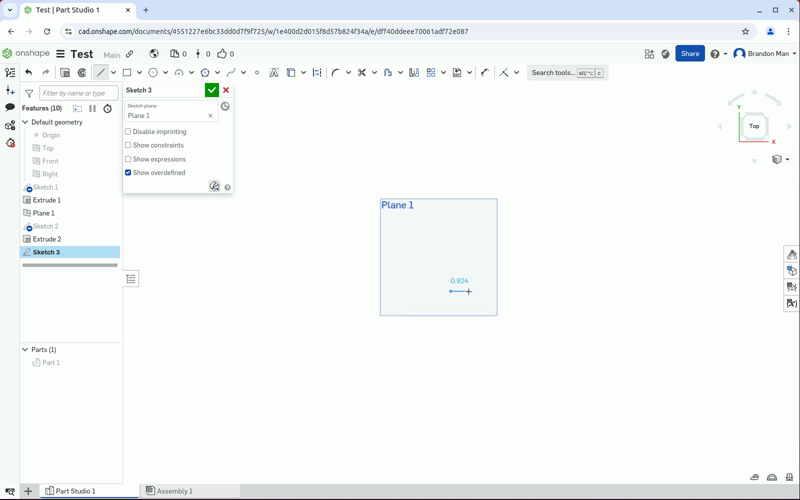
scroll(6)
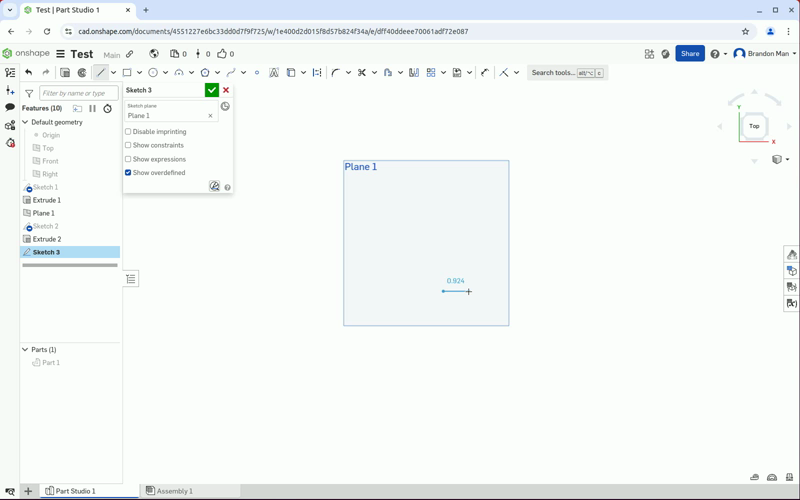
scroll(6)
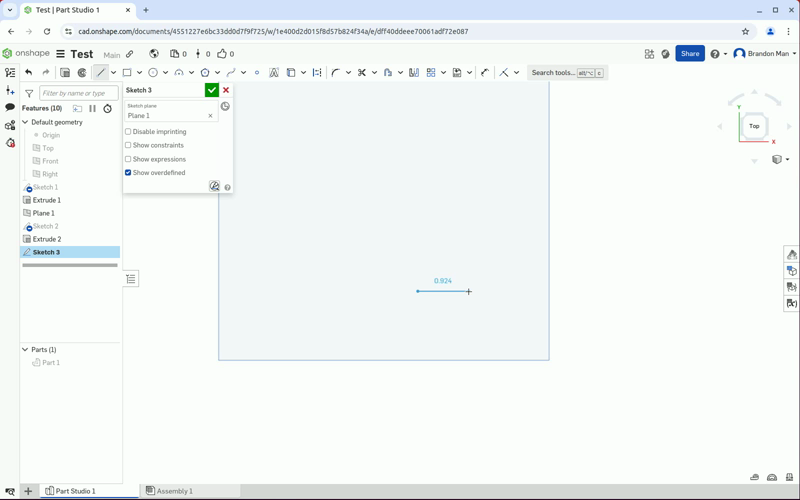
click(468, 291)
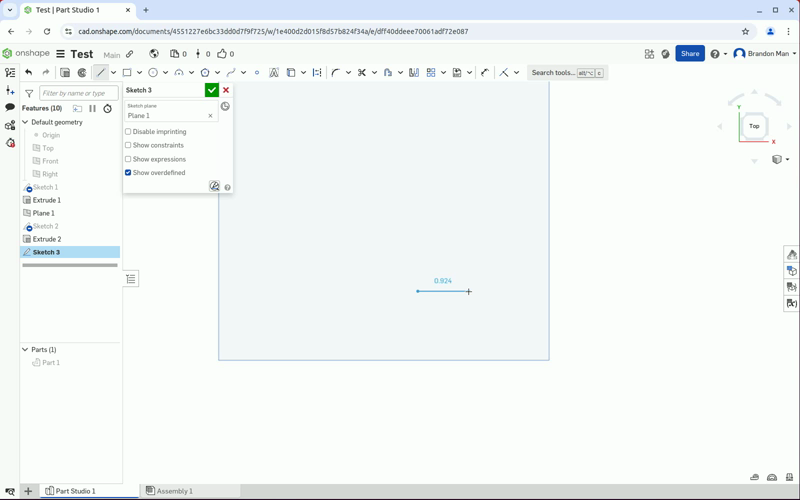
scroll(-6)
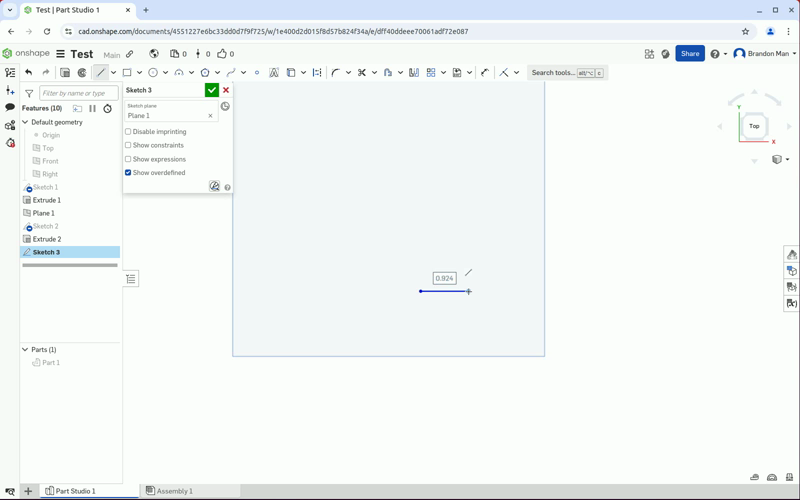
scroll(-6)
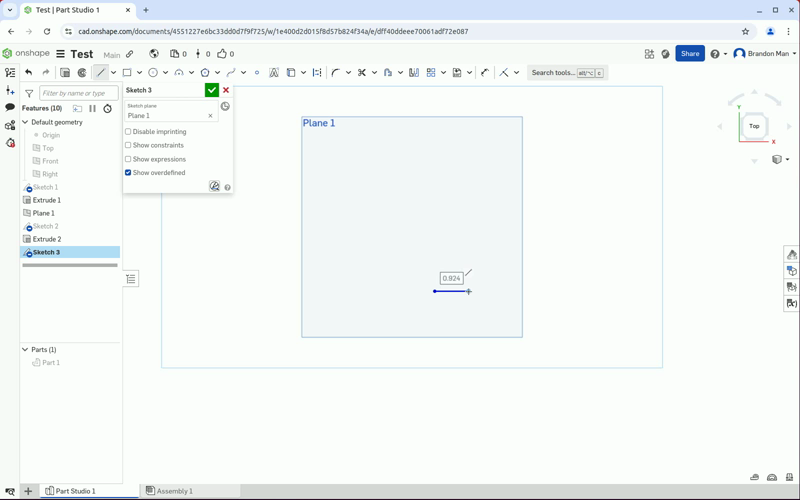
scroll(-6)
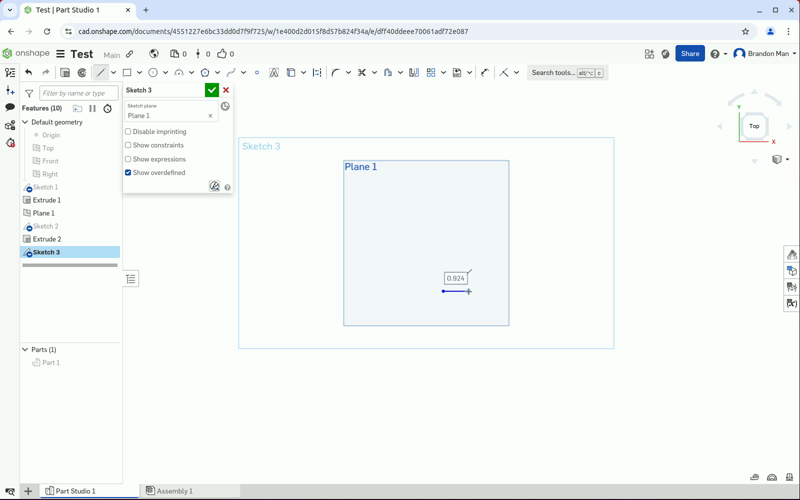
scroll(-6)
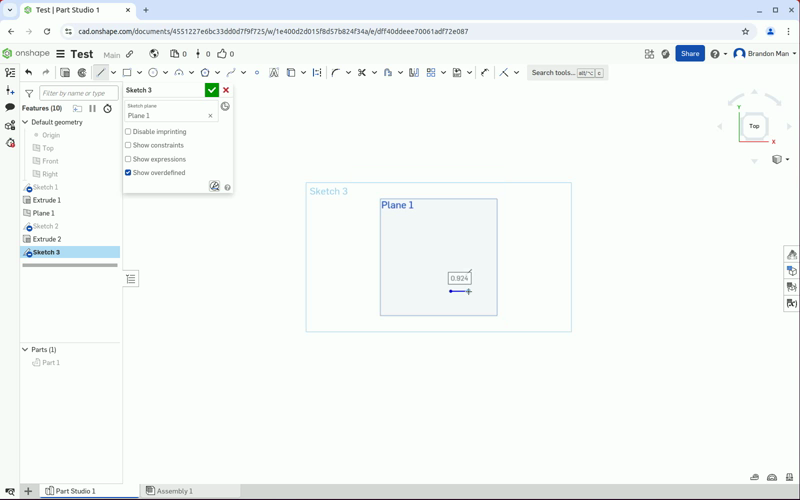
scroll(-6)
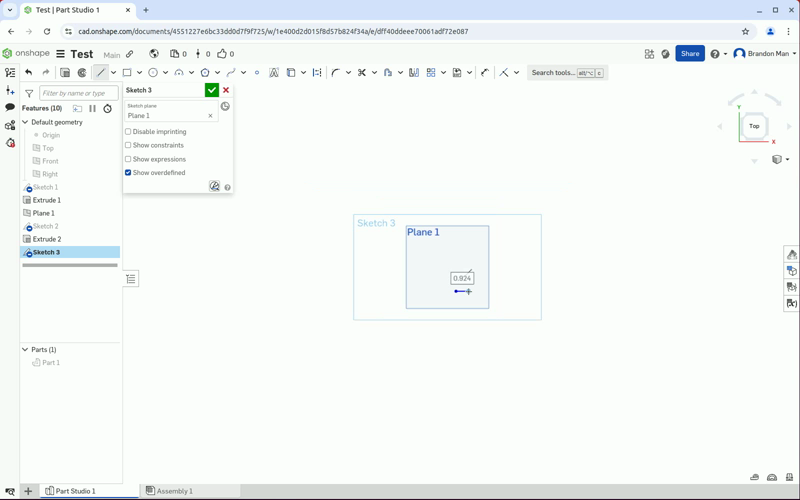
scroll(-6)
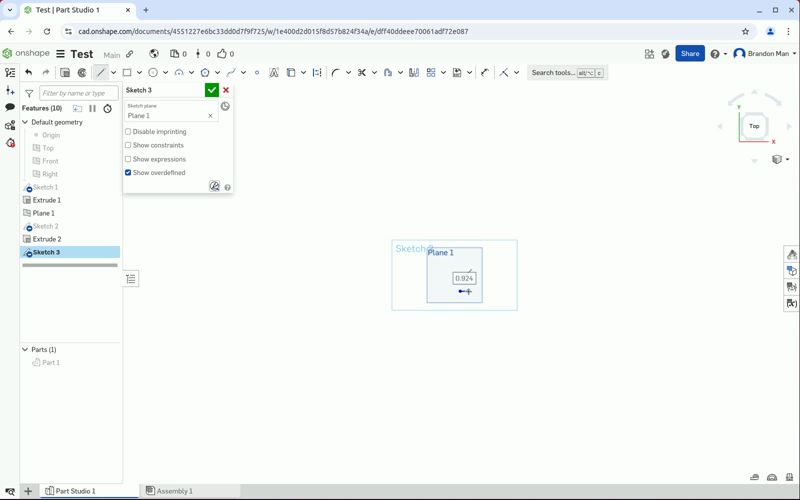
scroll(-6)
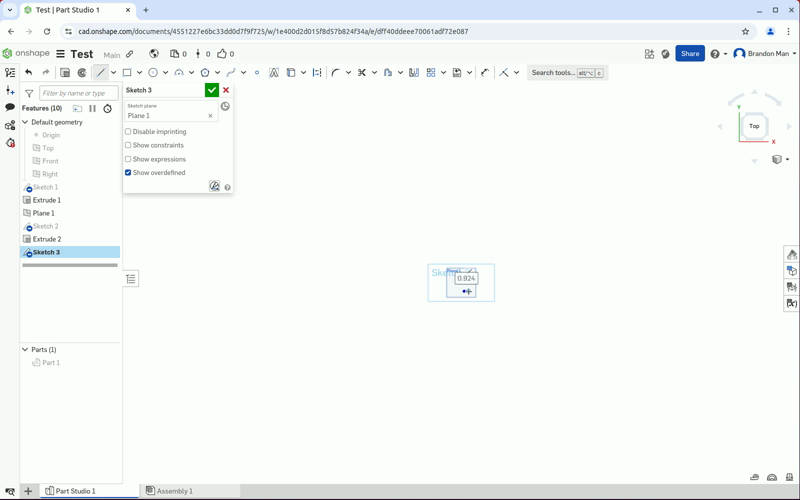
key_up(shift)
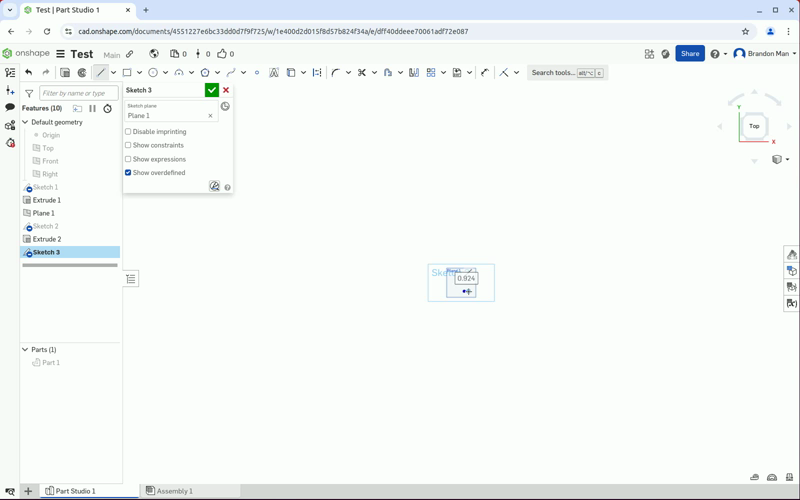
key_down(shift)
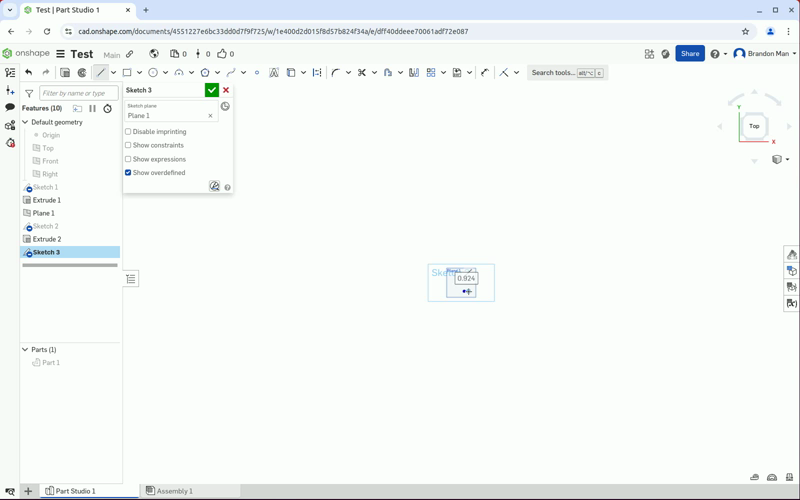
mouse_move(498, 291)
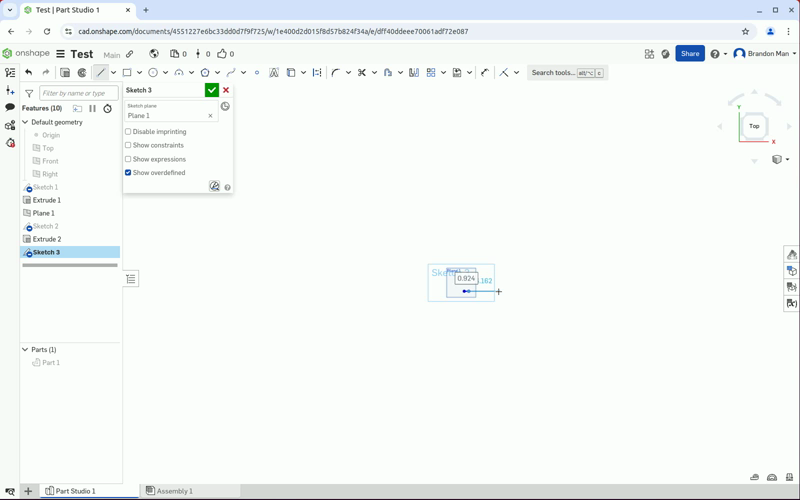
mouse_move(468, 286)
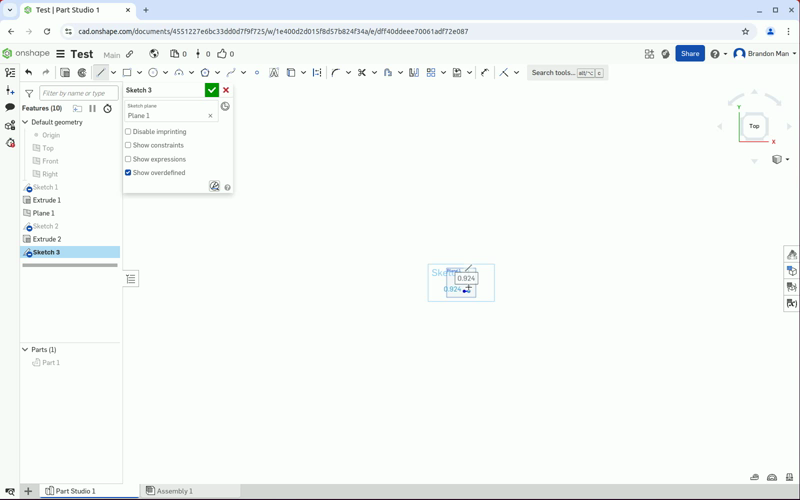
scroll(6)
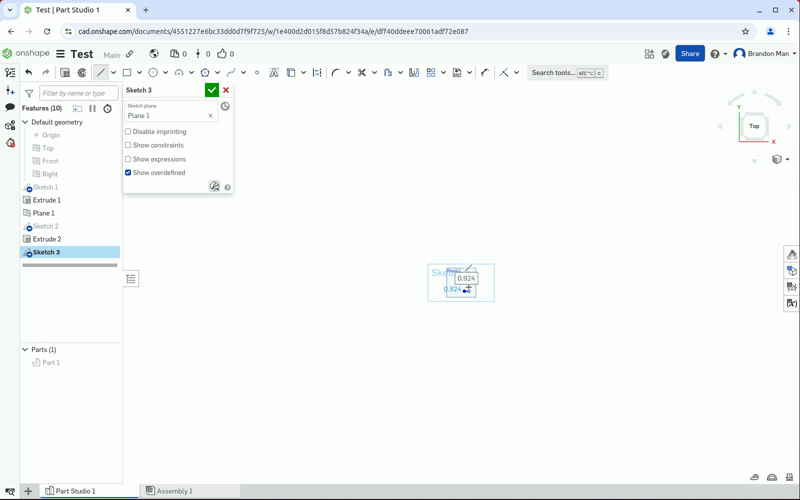
scroll(6)
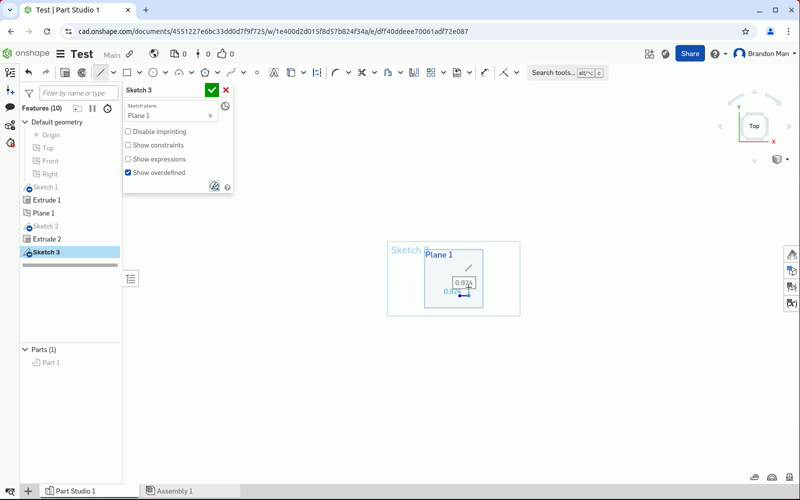
scroll(6)
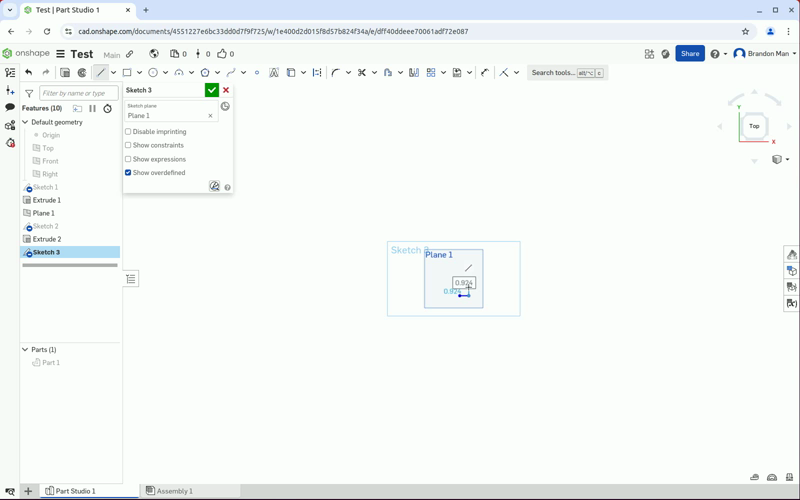
scroll(6)
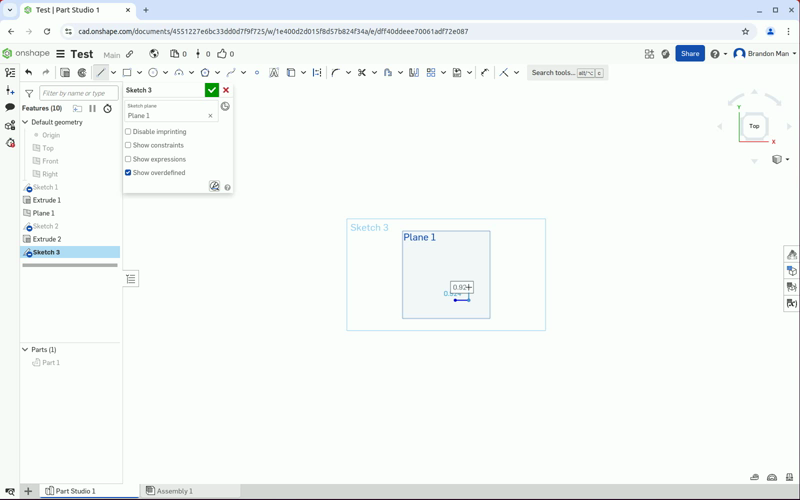
scroll(6)
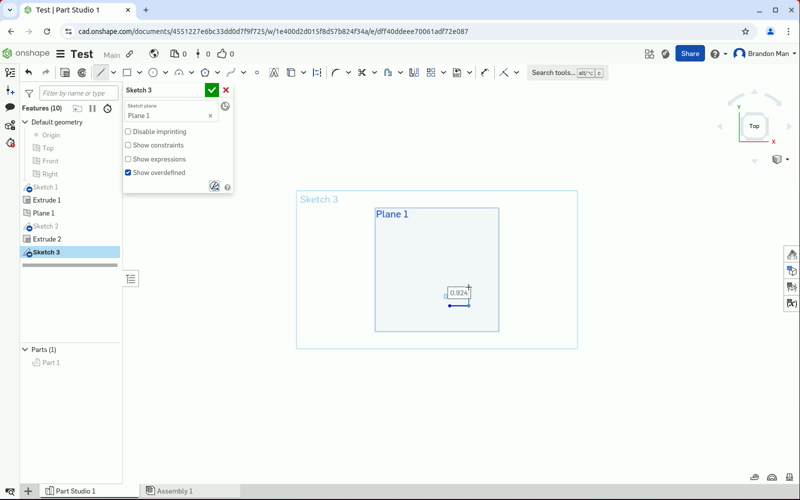
scroll(6)
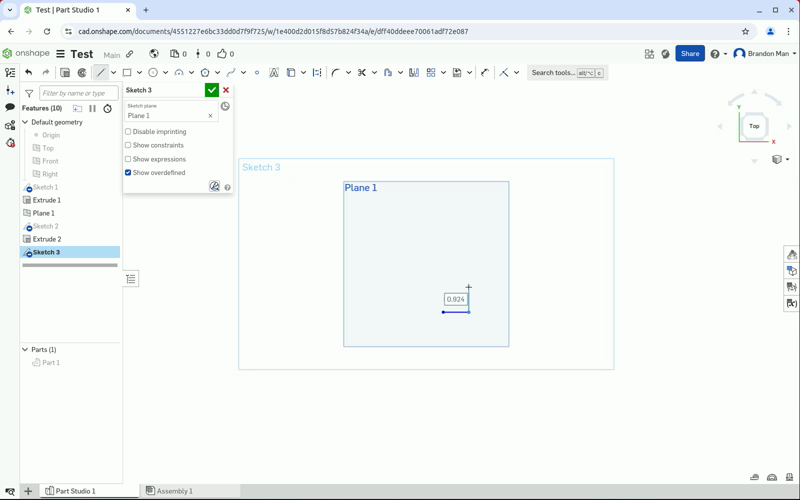
scroll(6)
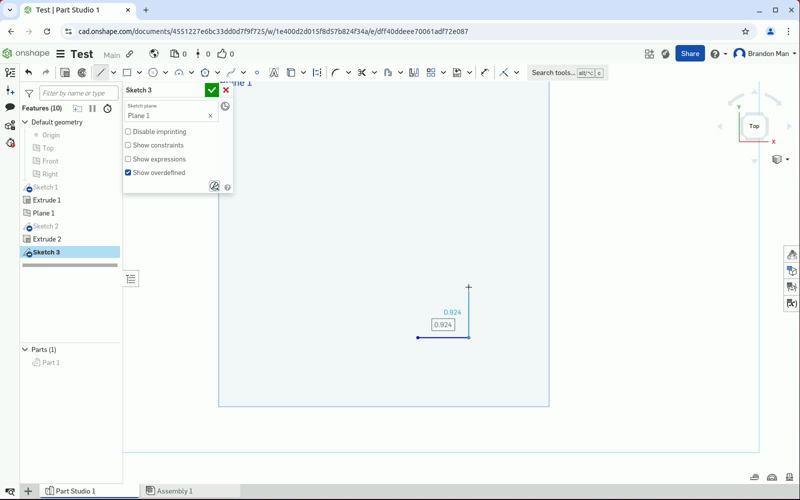
click(468, 286)
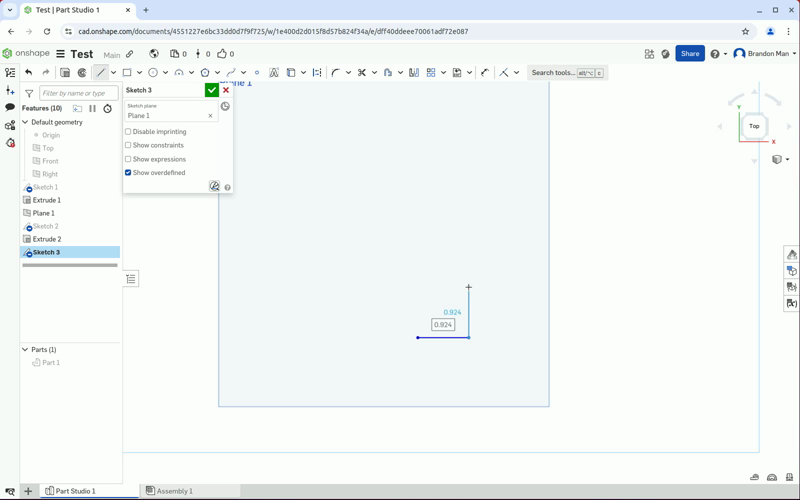
scroll(-6)
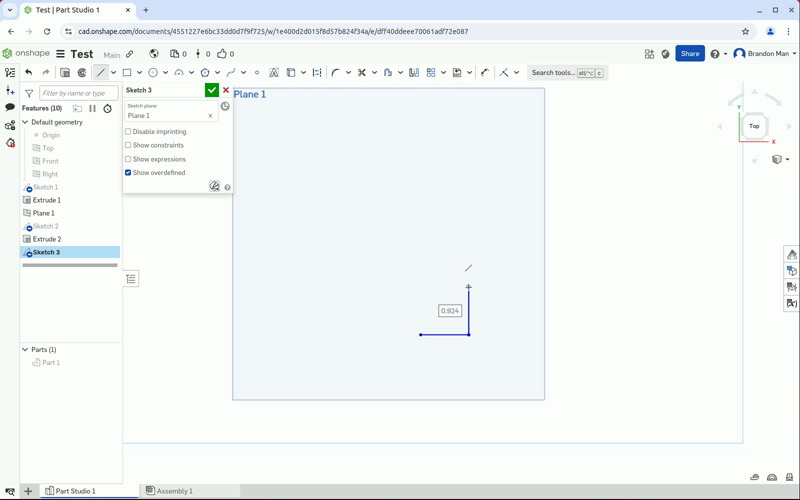
scroll(-6)
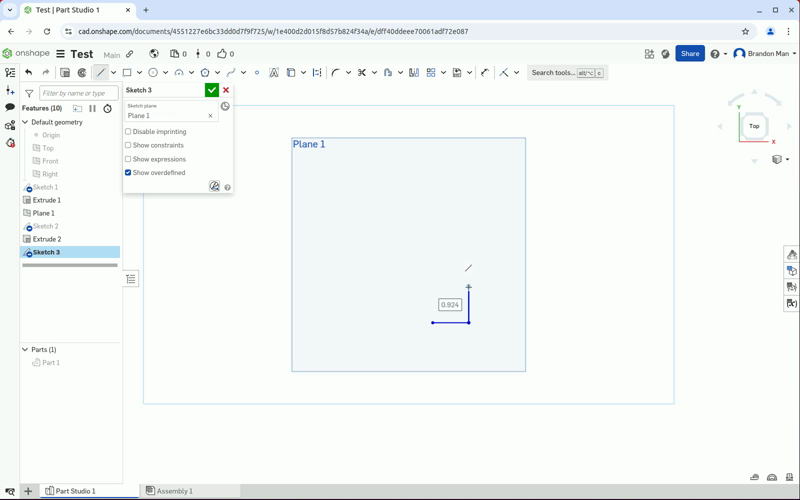
scroll(-6)
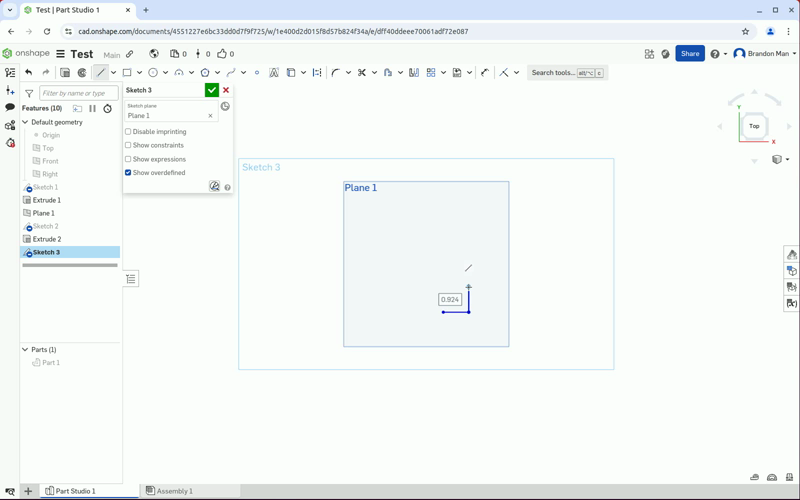
scroll(-6)
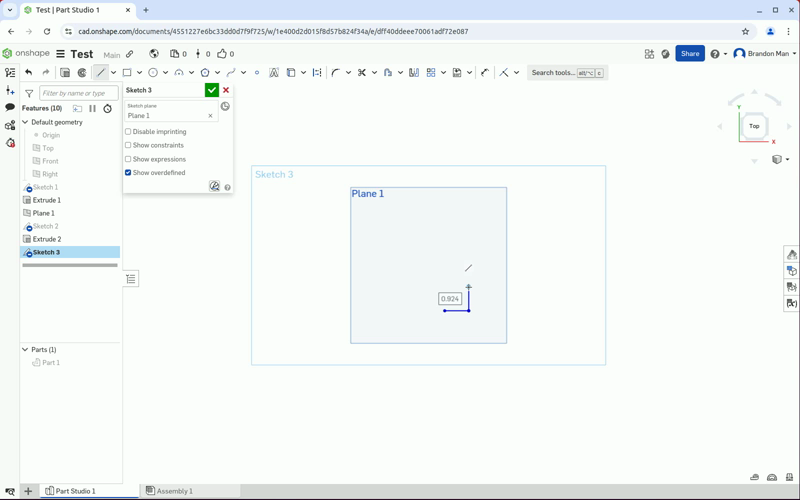
scroll(-6)
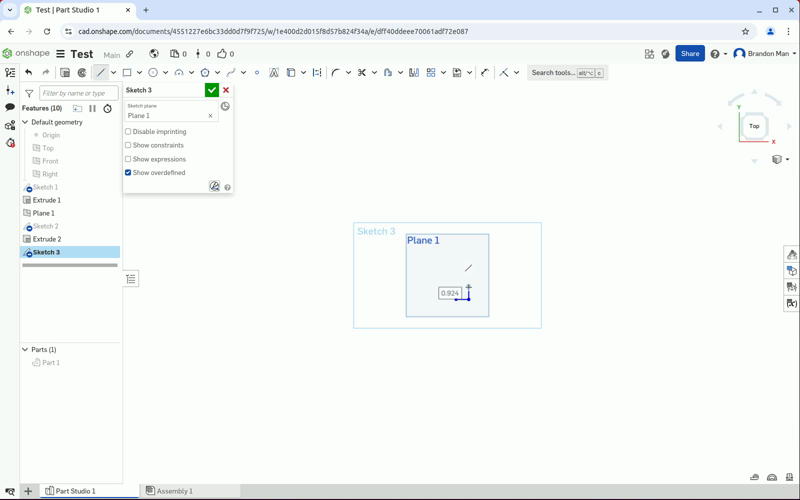
scroll(-6)
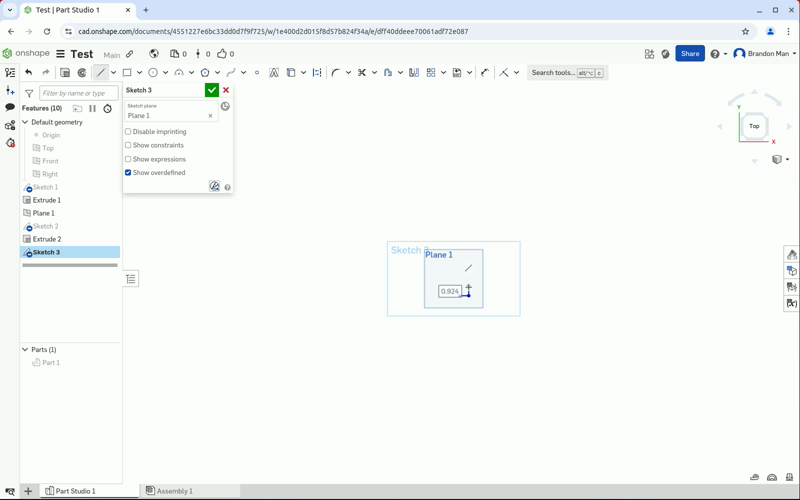
scroll(-6)
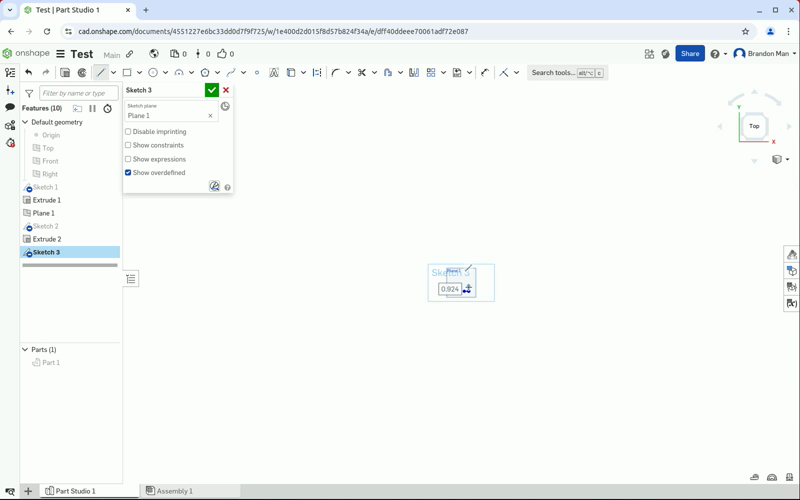
key_up(shift)
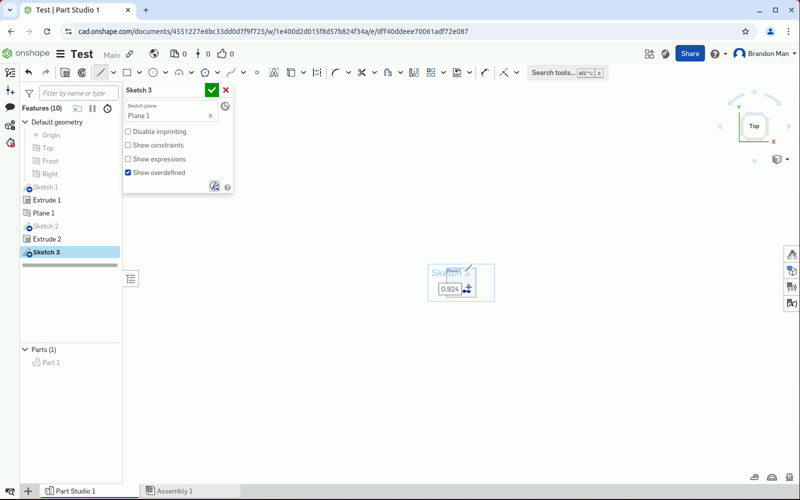
key_down(shift)
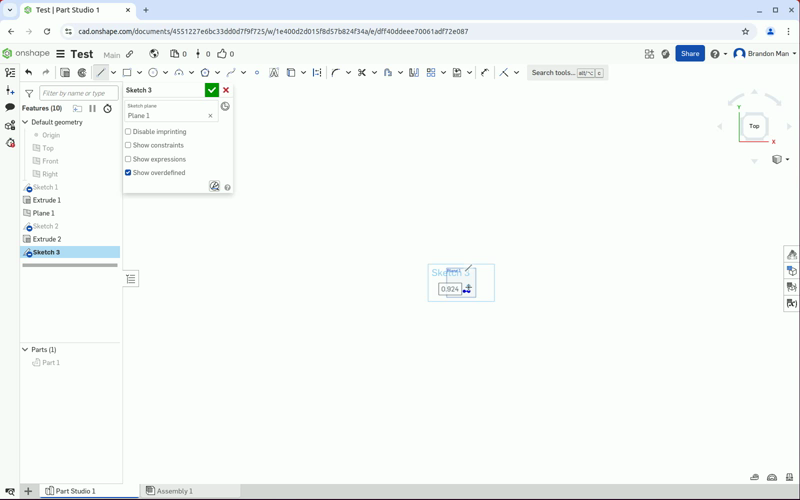
mouse_move(498, 286)
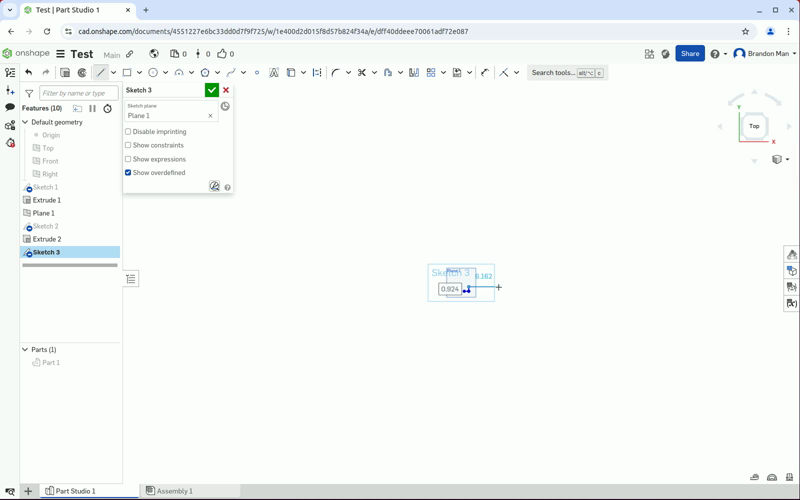
mouse_move(464, 286)
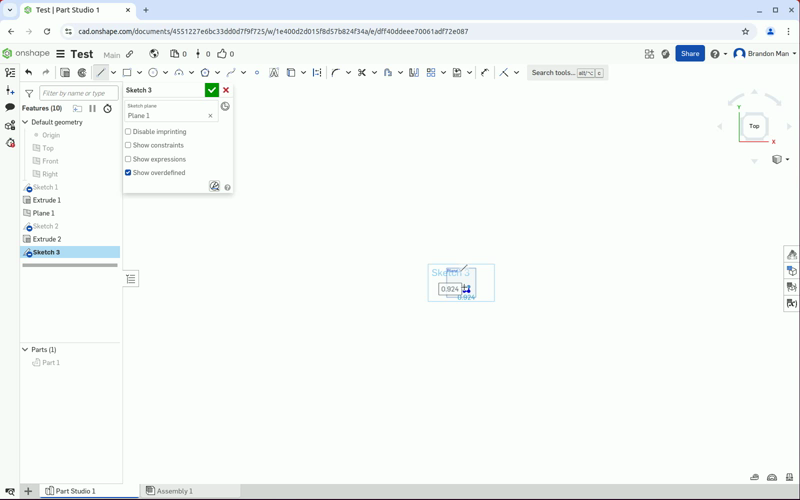
scroll(6)
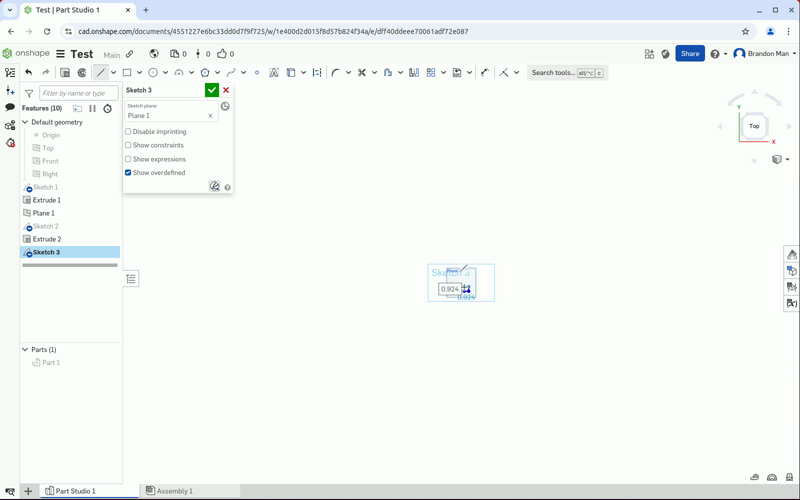
scroll(6)
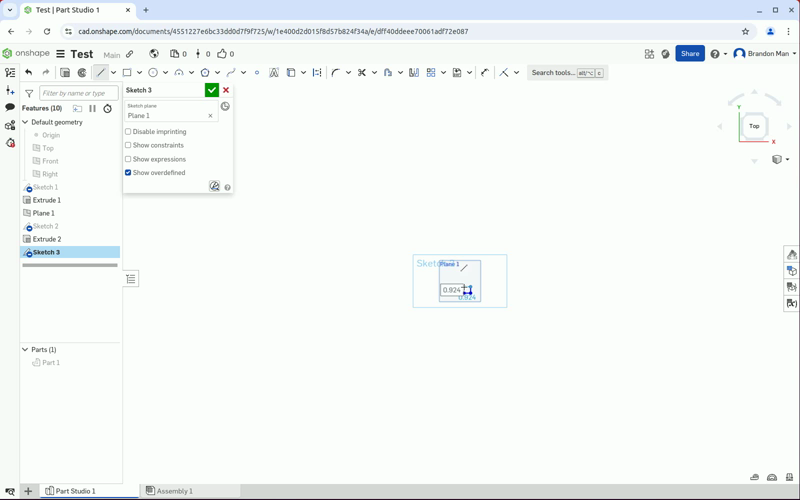
scroll(6)
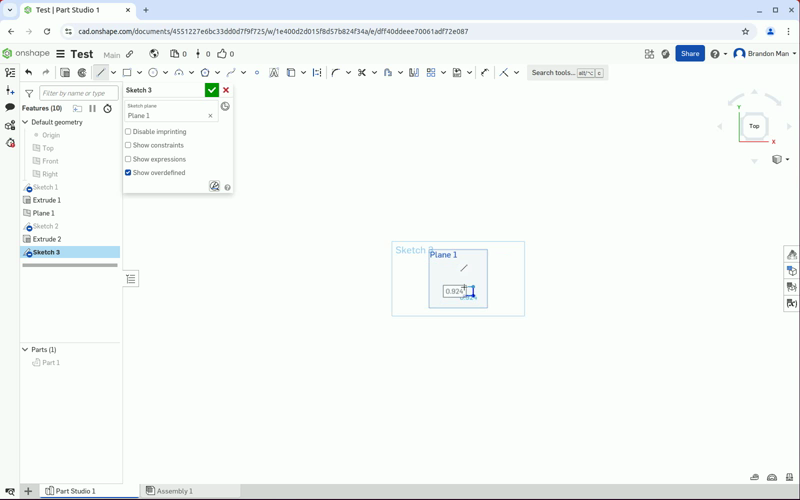
scroll(6)
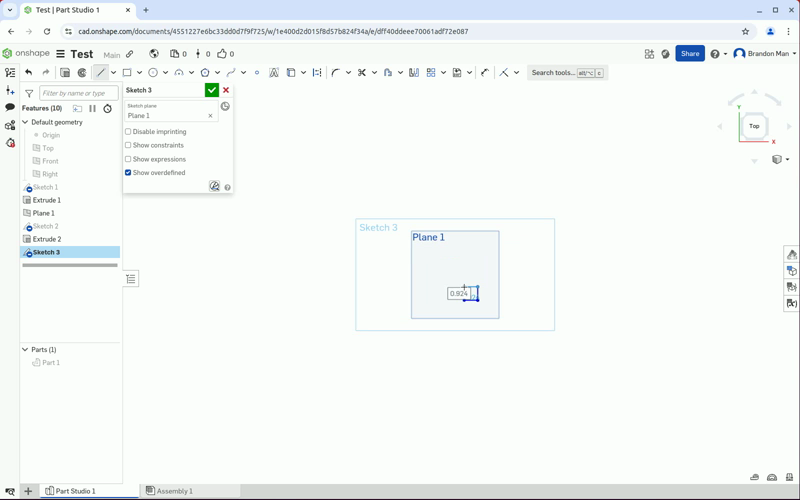
scroll(6)
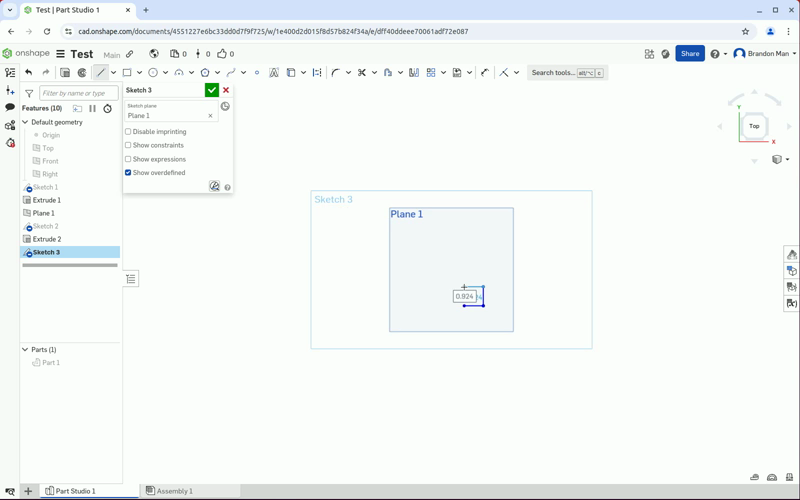
scroll(6)
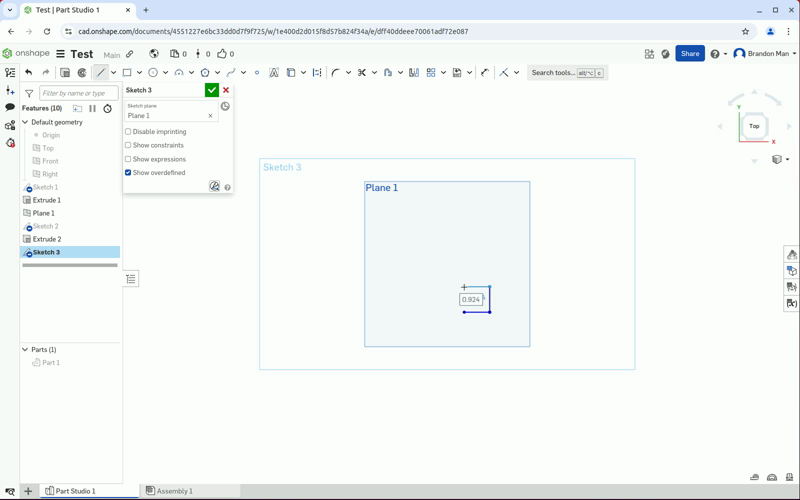
scroll(6)
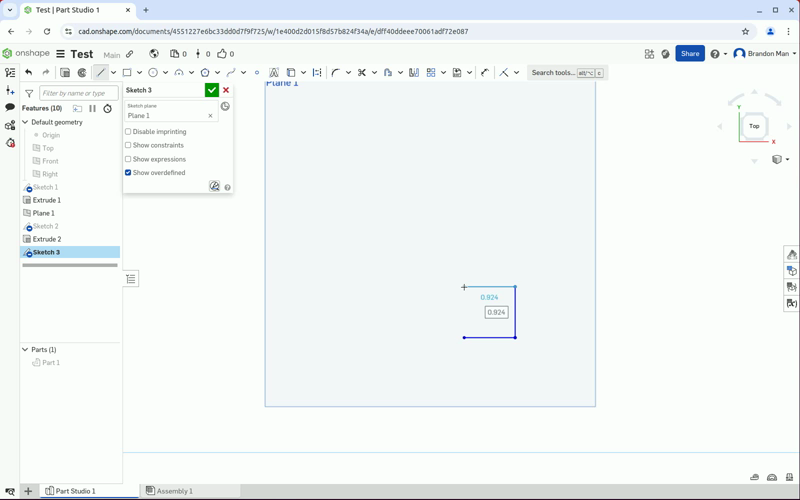
click(464, 286)
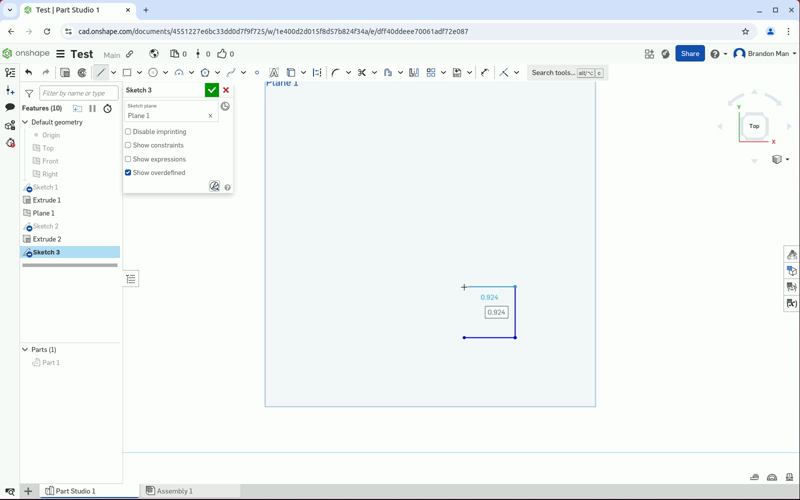
scroll(-6)
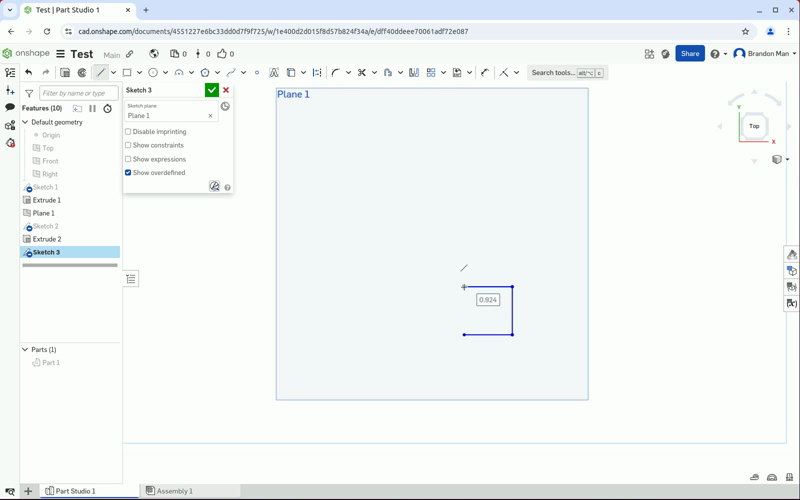
scroll(-6)
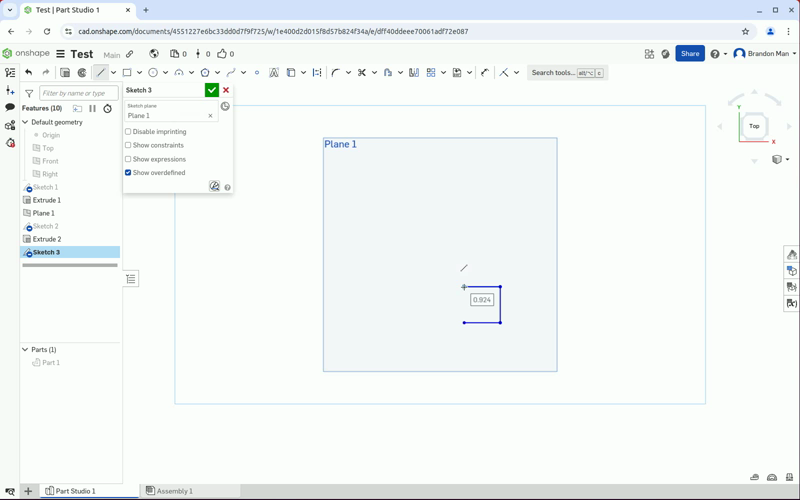
scroll(-6)
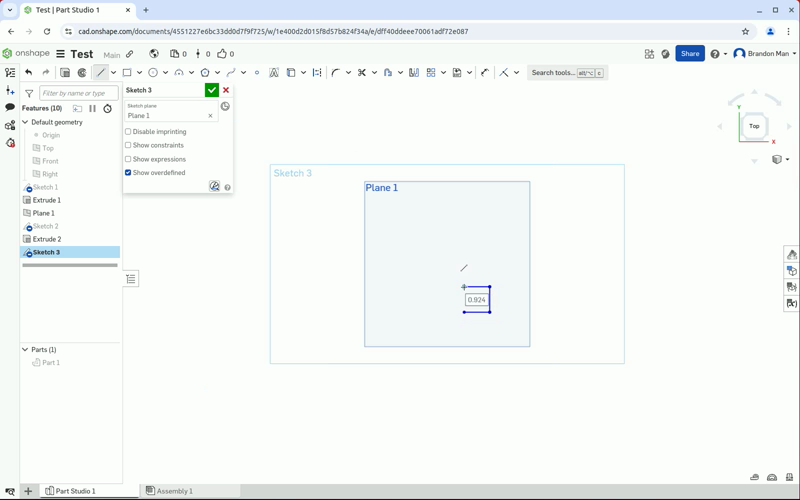
scroll(-6)
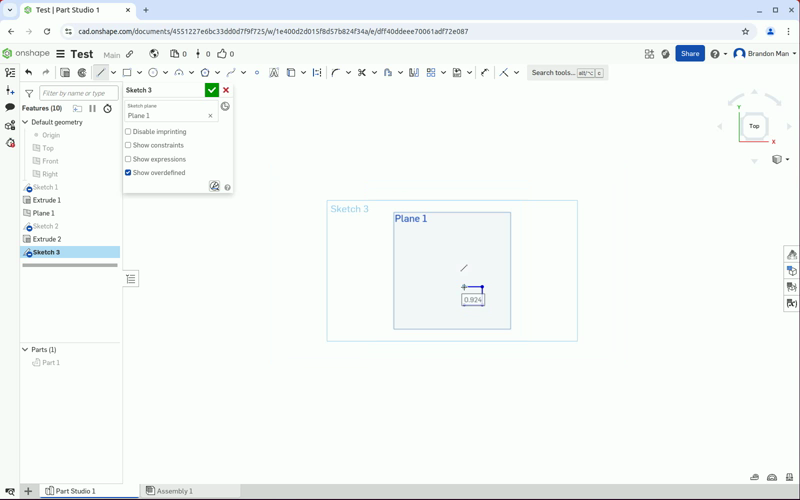
scroll(-6)
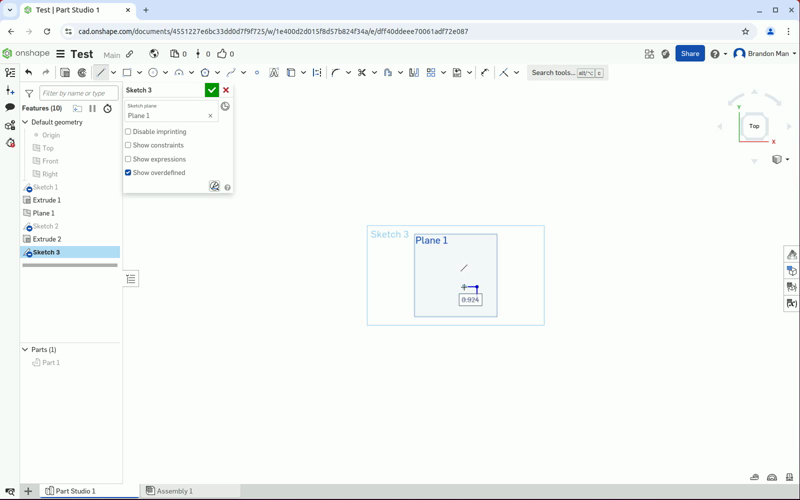
scroll(-6)
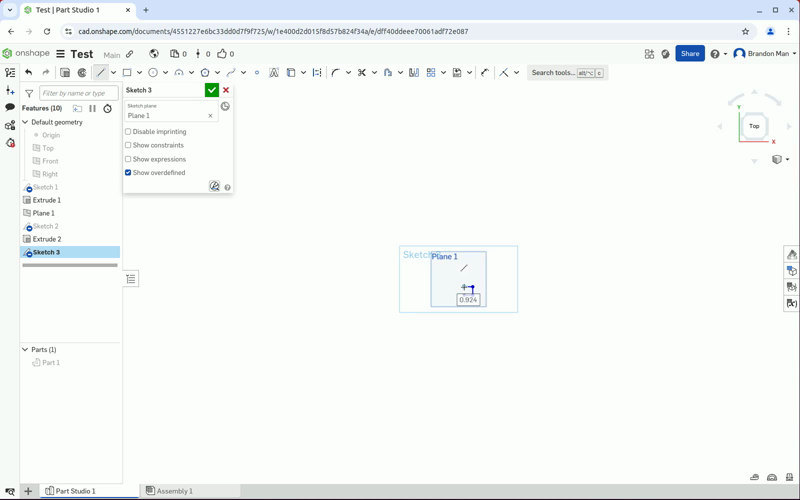
scroll(-6)
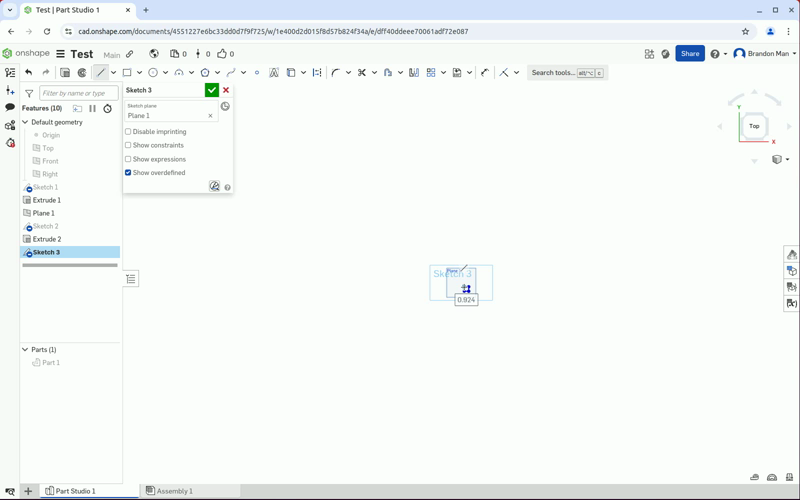
key_up(shift)
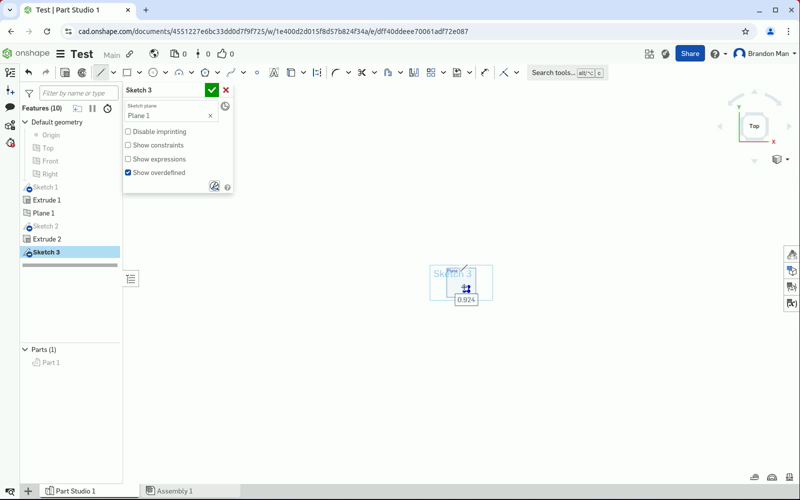
mouse_move(494, 286)
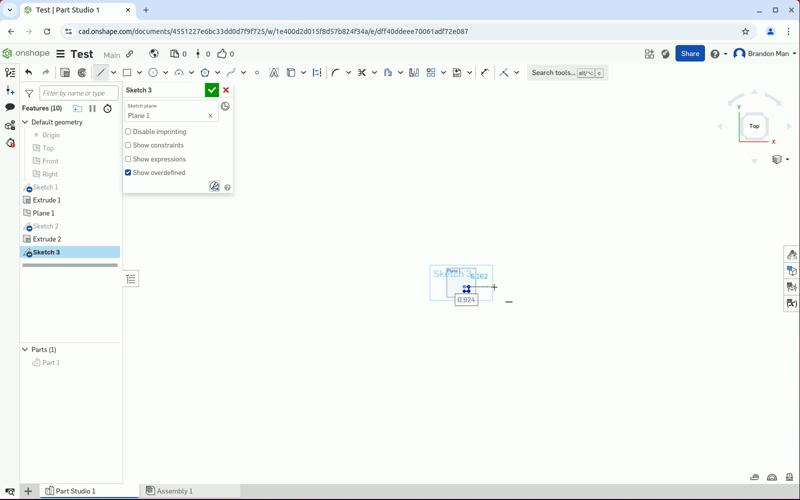
key_down(shift)
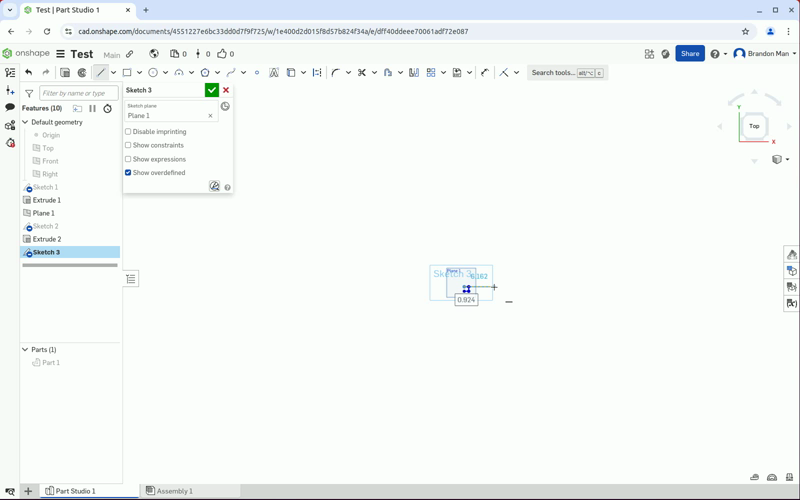
mouse_move(464, 291)
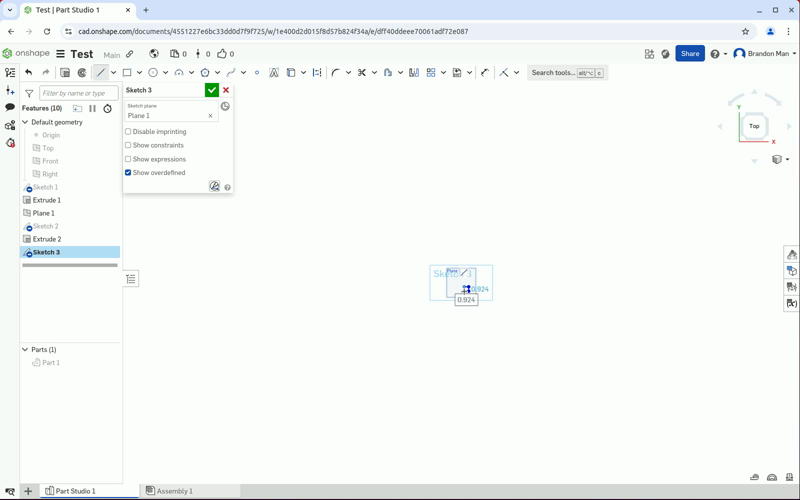
scroll(6)
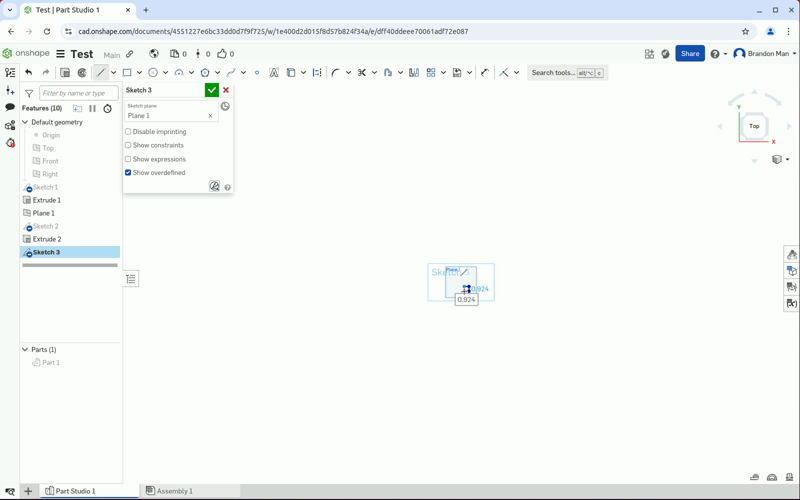
scroll(6)
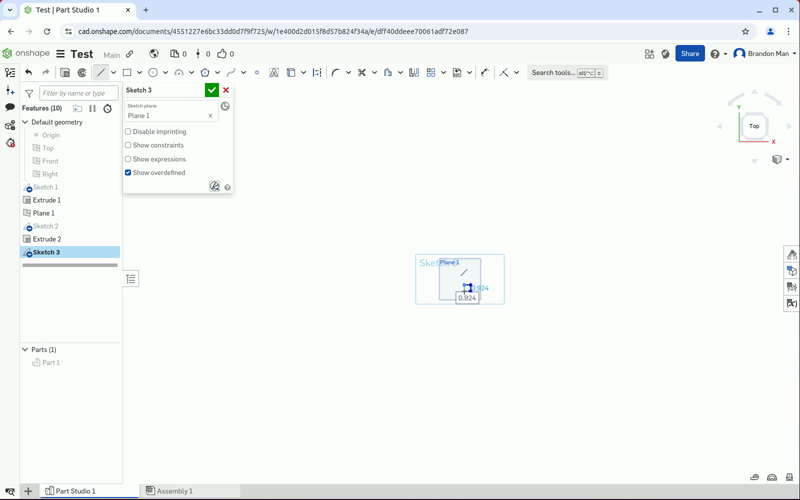
scroll(6)
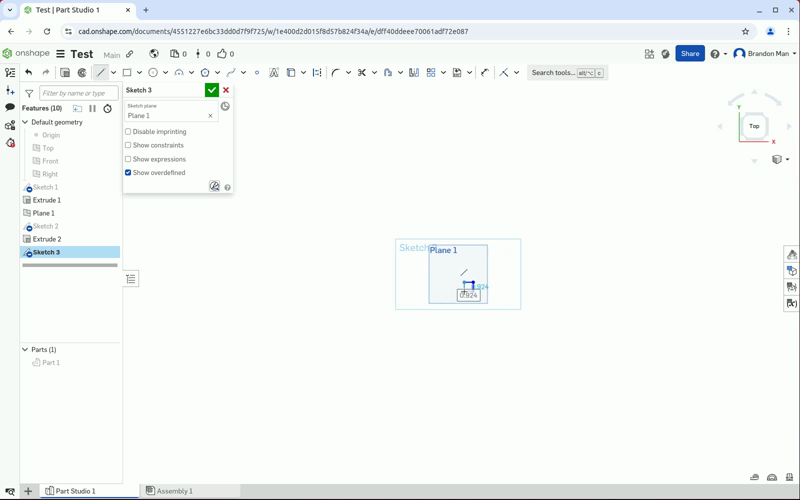
scroll(6)
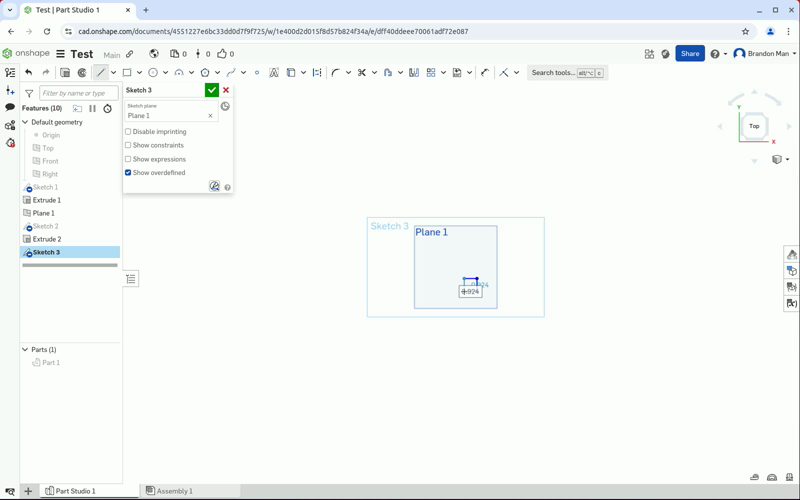
scroll(6)
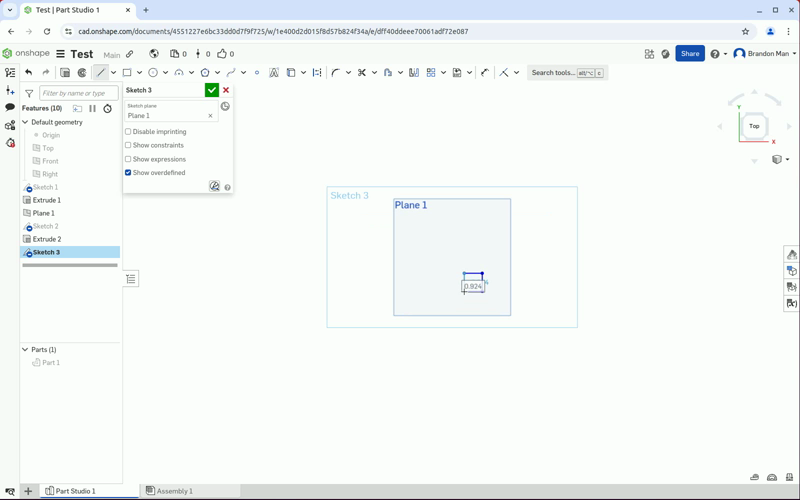
scroll(6)
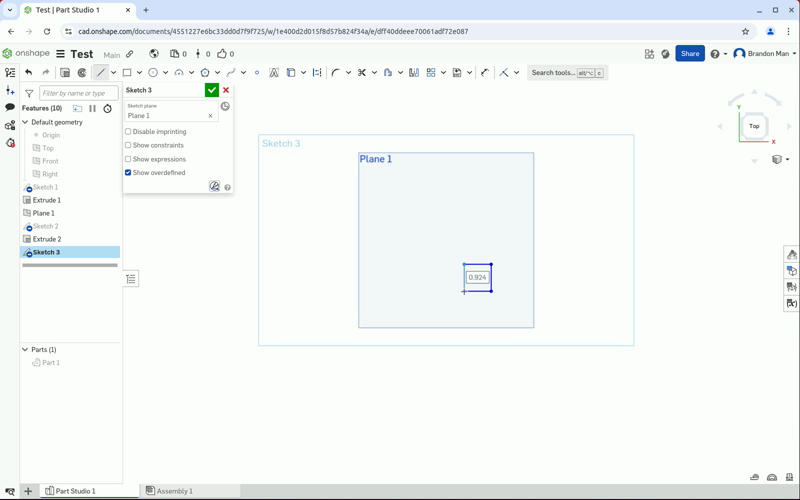
scroll(6)
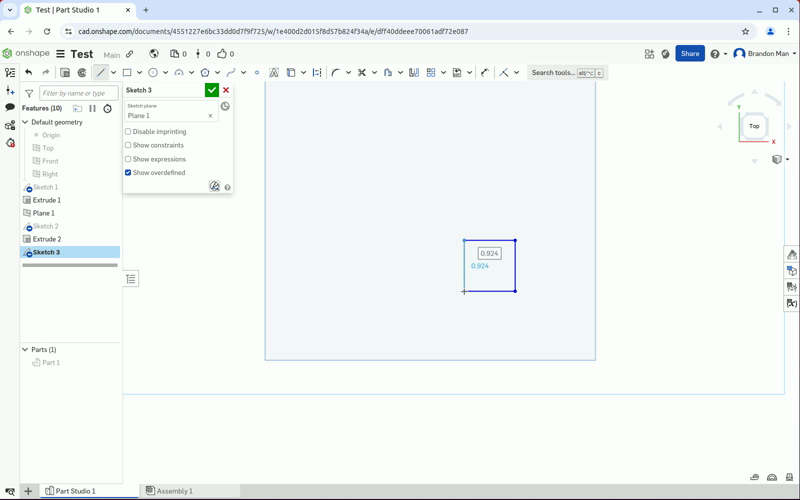
key_up(shift)
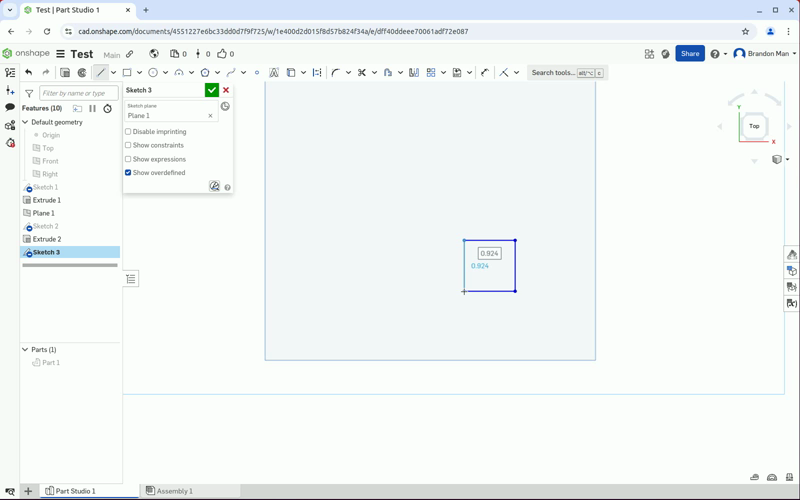
click(464, 291)
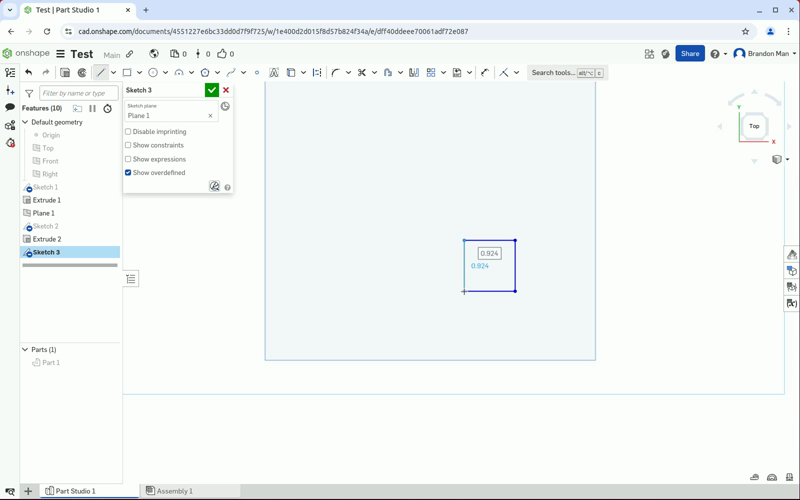
scroll(-6)
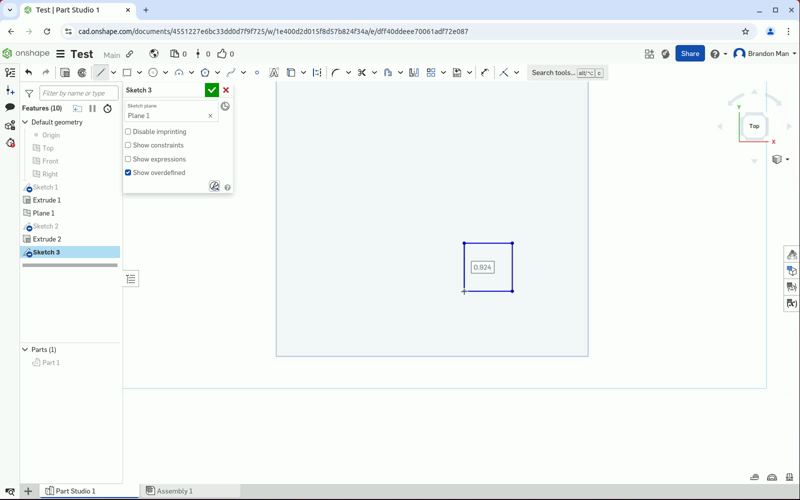
scroll(-6)
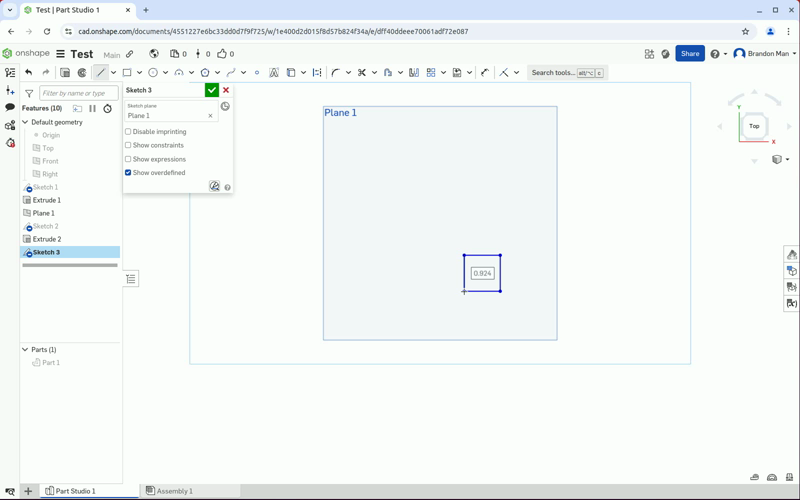
scroll(-6)
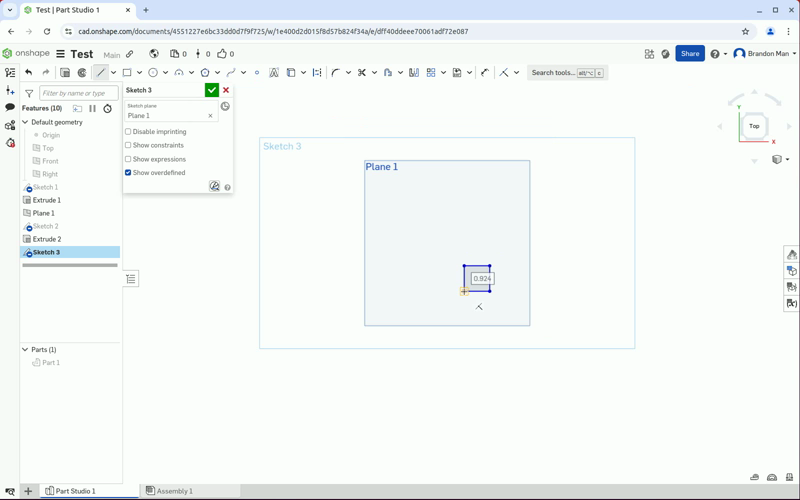
scroll(-6)
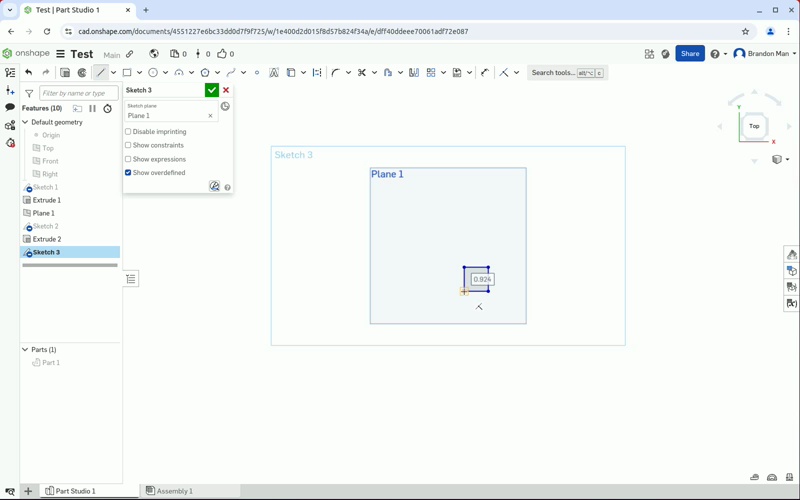
scroll(-6)
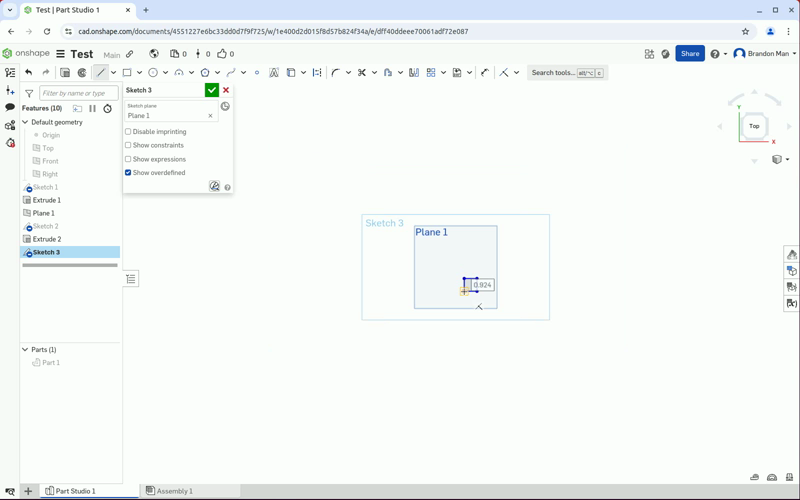
scroll(-6)
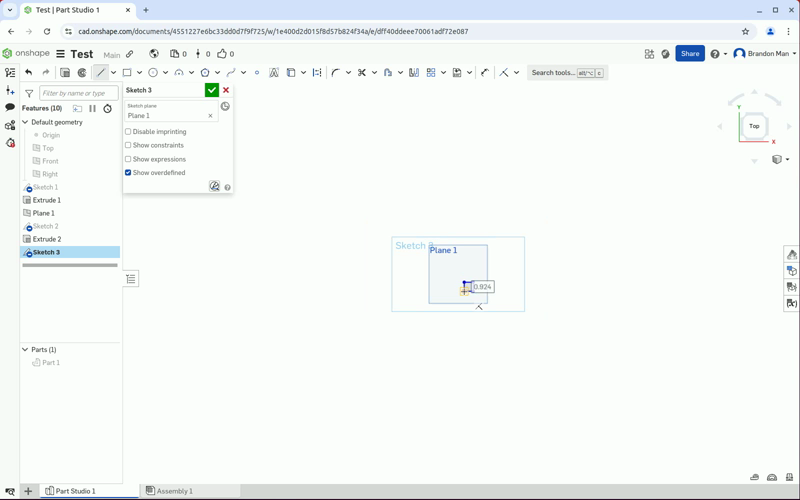
scroll(-6)
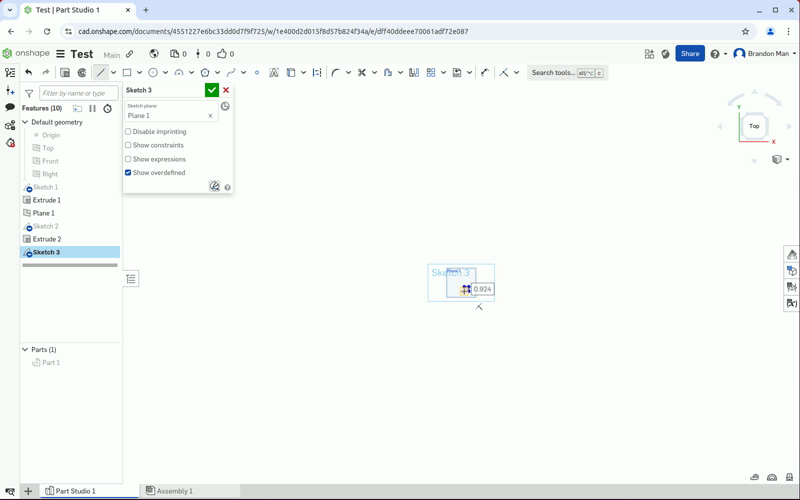
key(esc)
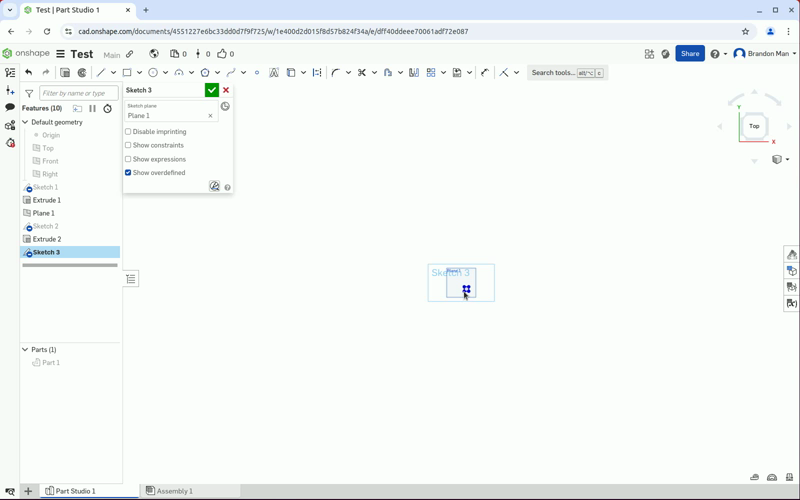
mouse_move(464, 289)
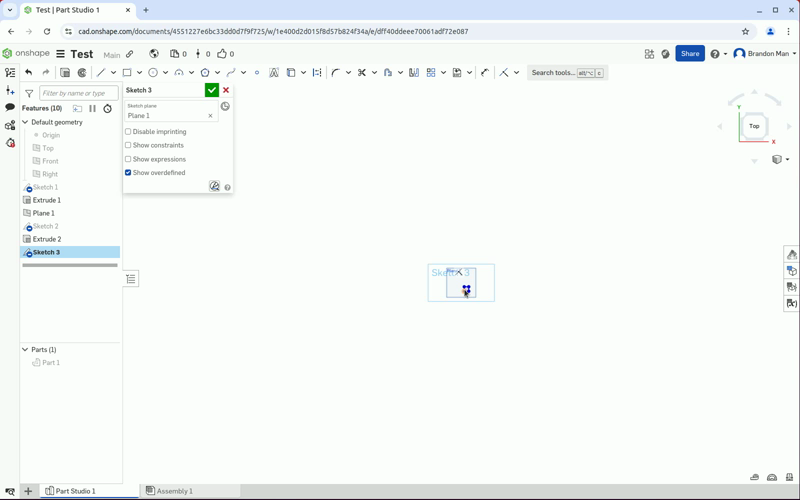
scroll(6)
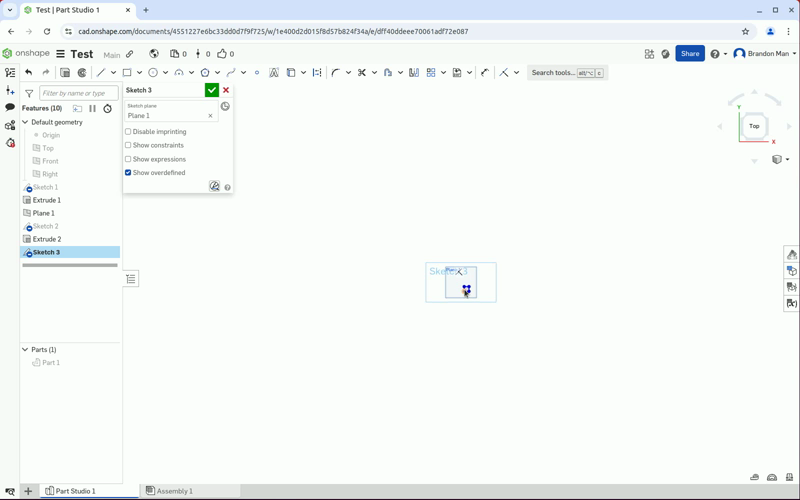
scroll(6)
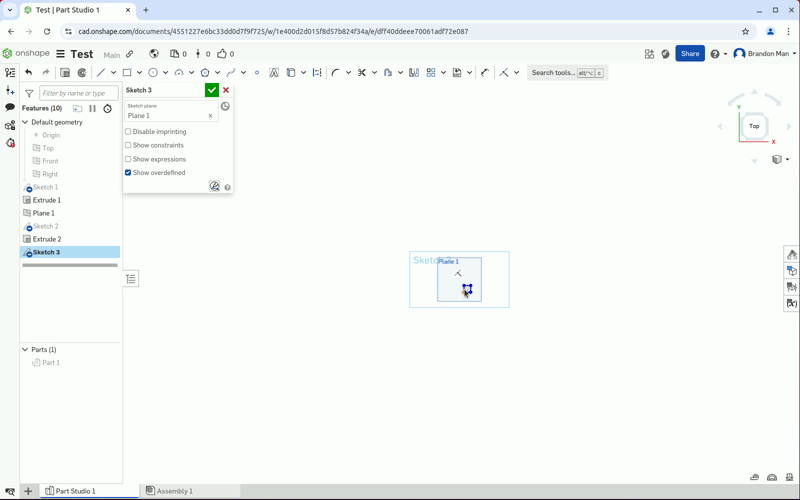
scroll(6)
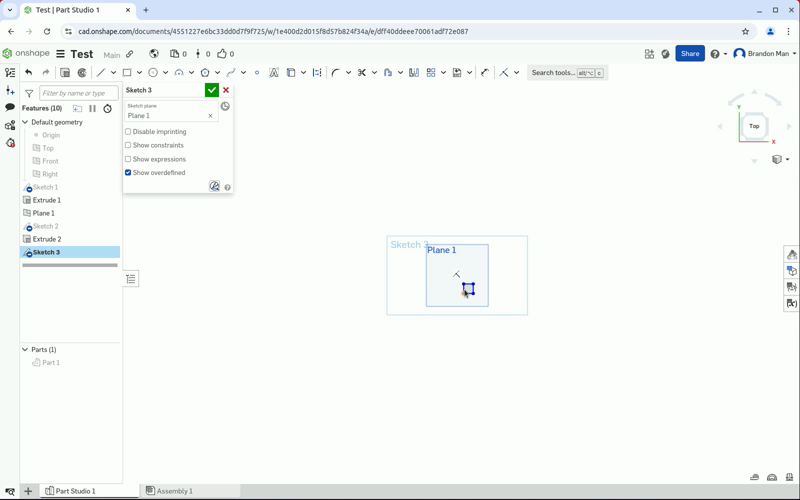
scroll(6)
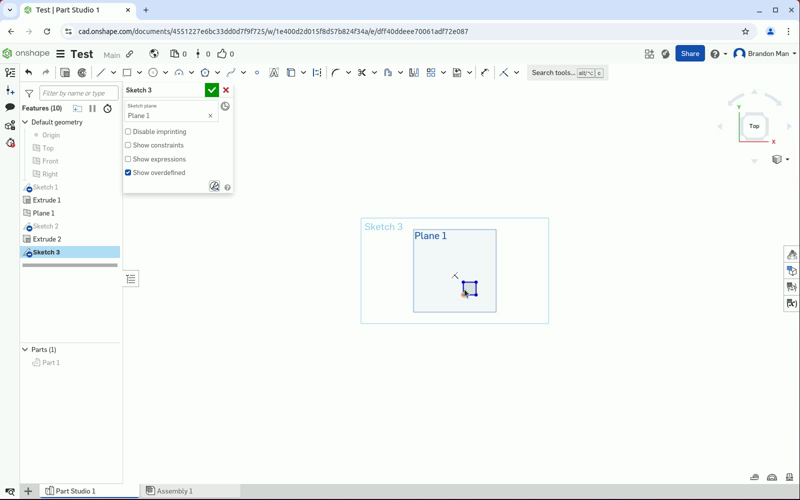
scroll(6)
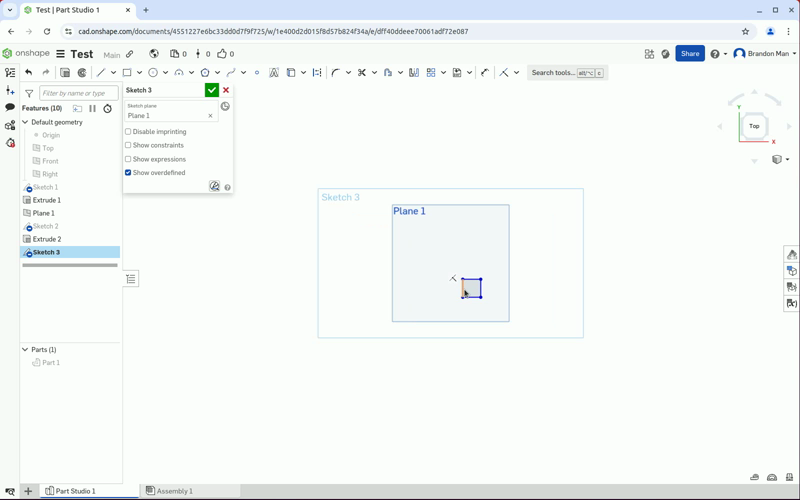
scroll(6)
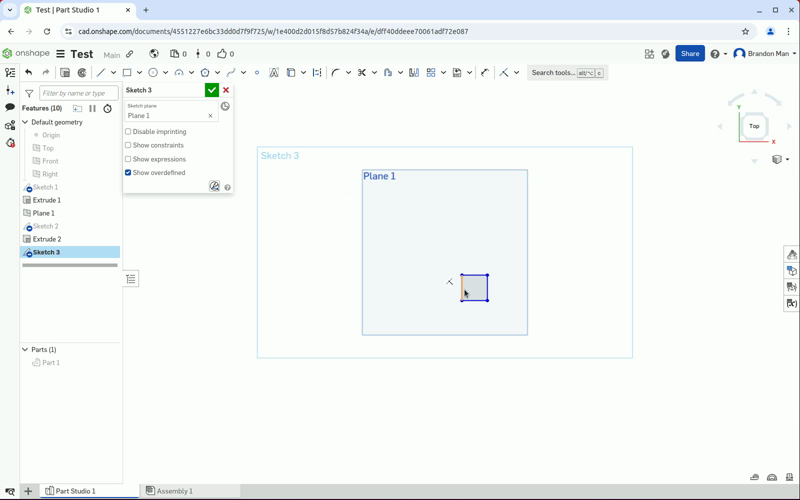
scroll(6)
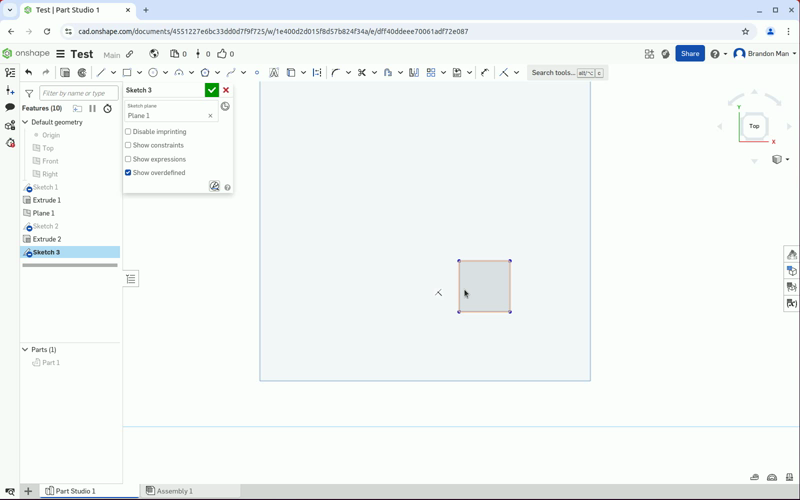
click(464, 289)
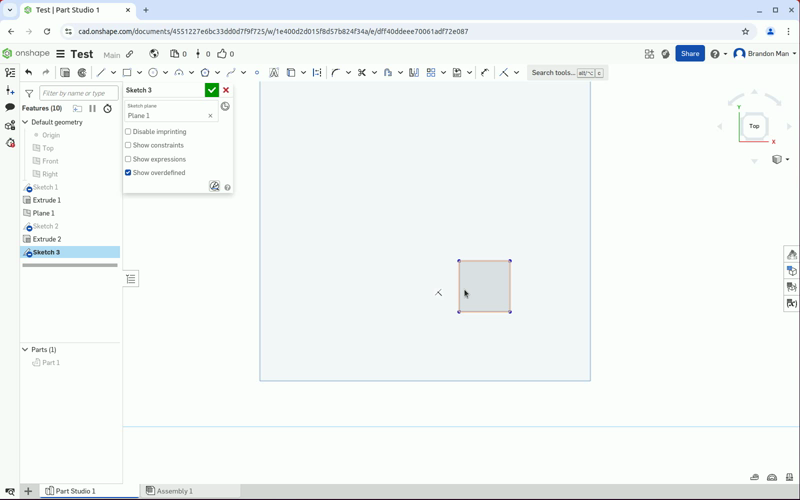
scroll(-6)
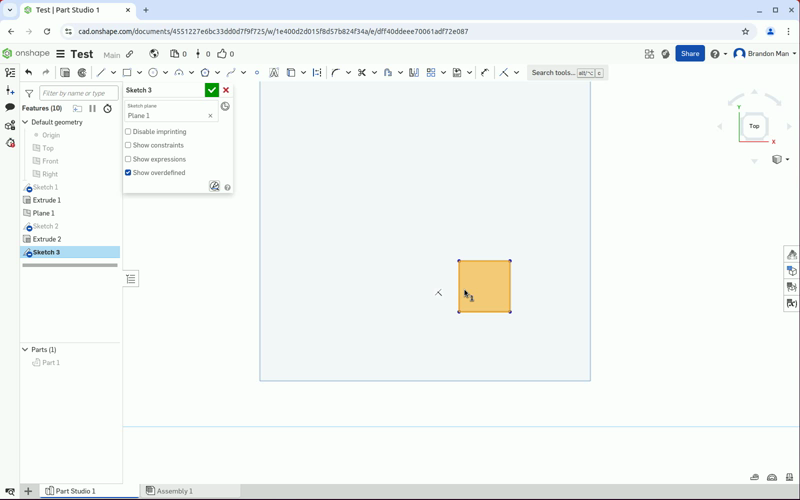
scroll(-6)
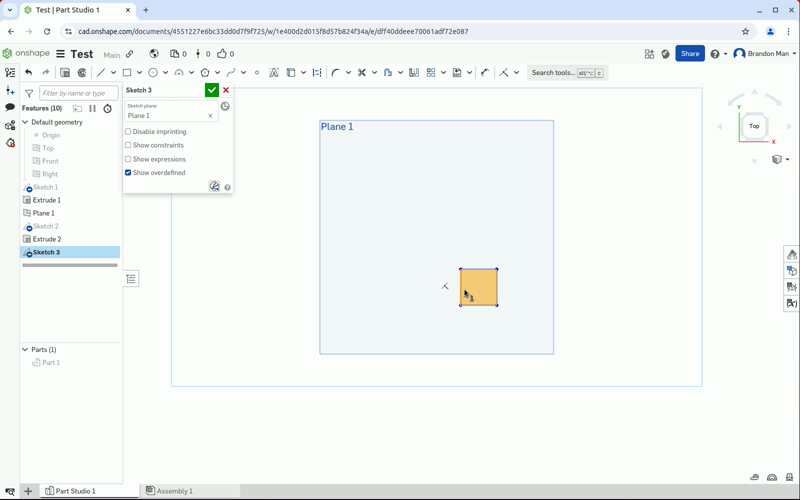
scroll(-6)
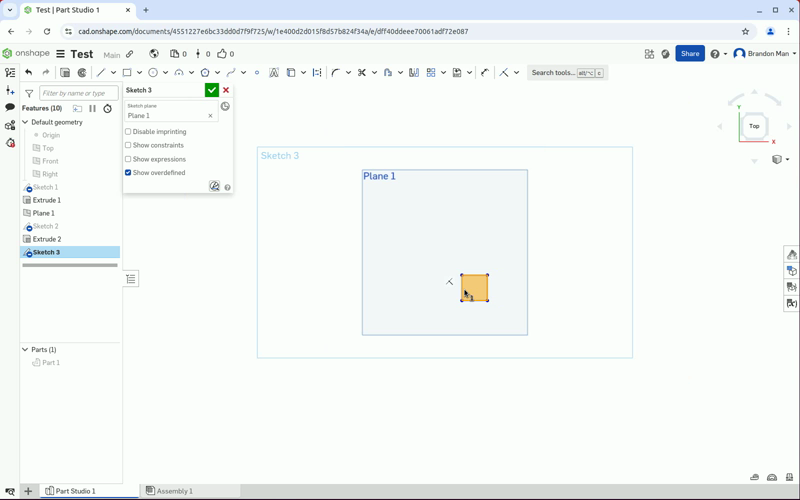
scroll(-6)
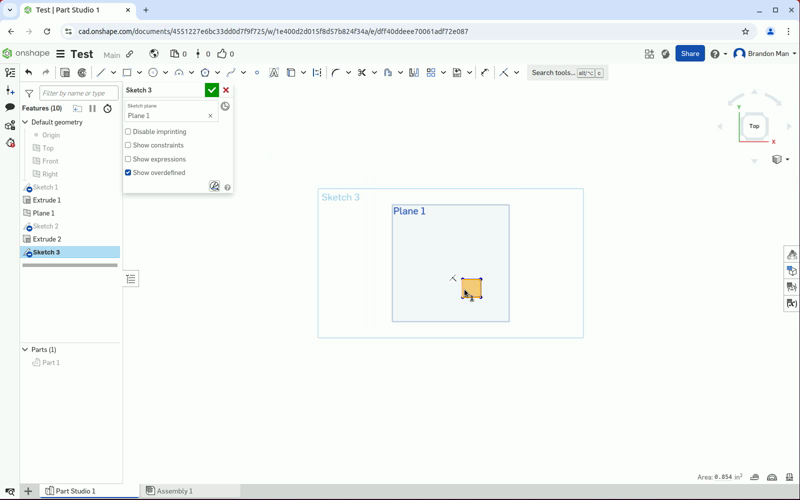
scroll(-6)
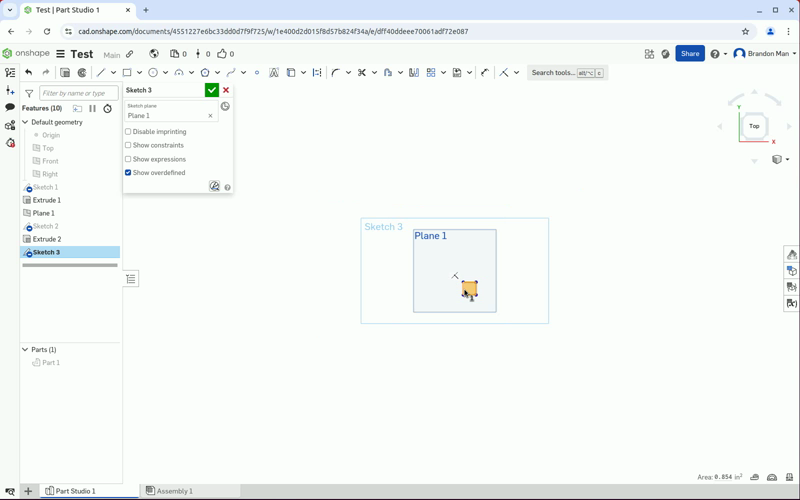
scroll(-6)
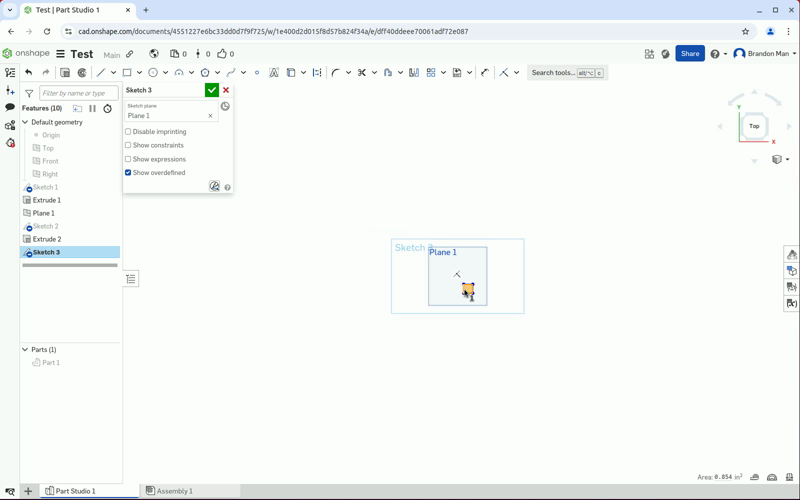
scroll(-6)
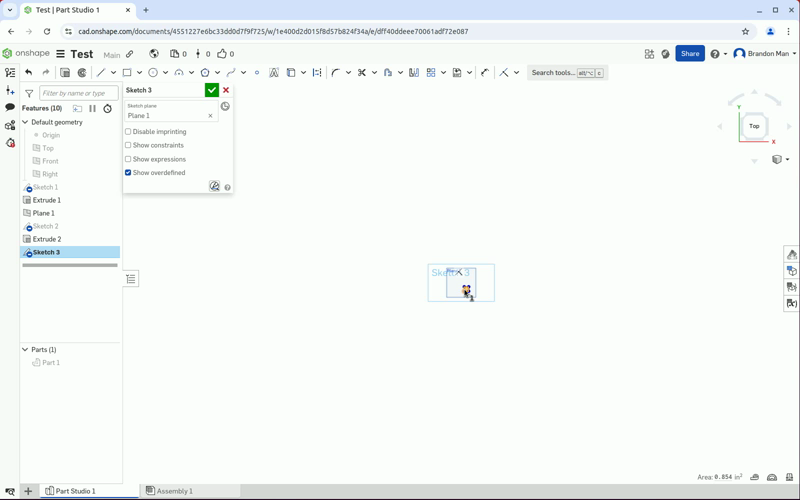
mouse_move(73, 352)
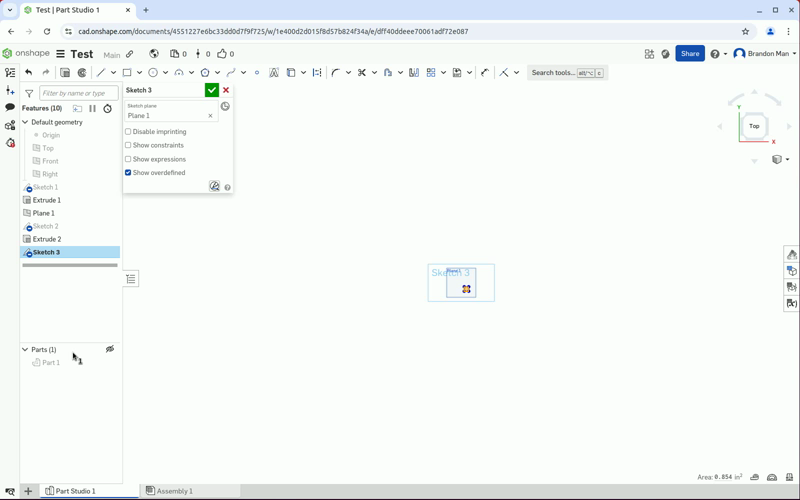
key(shift+y)
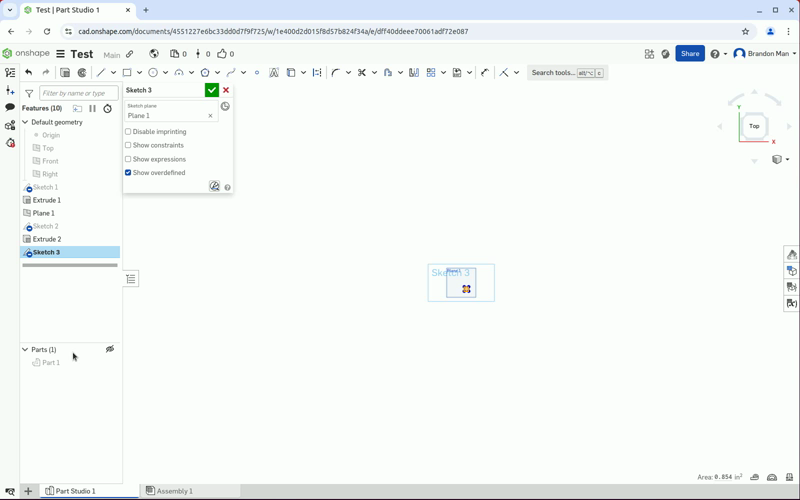
key(shift+e)
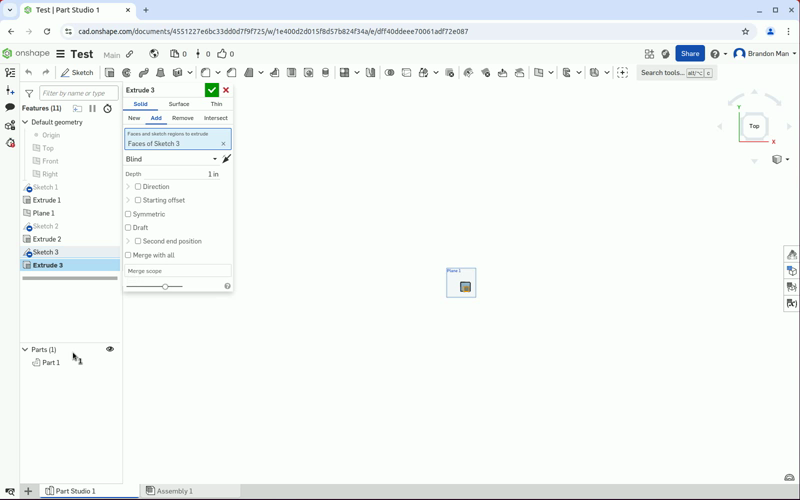
mouse_move(143, 106)
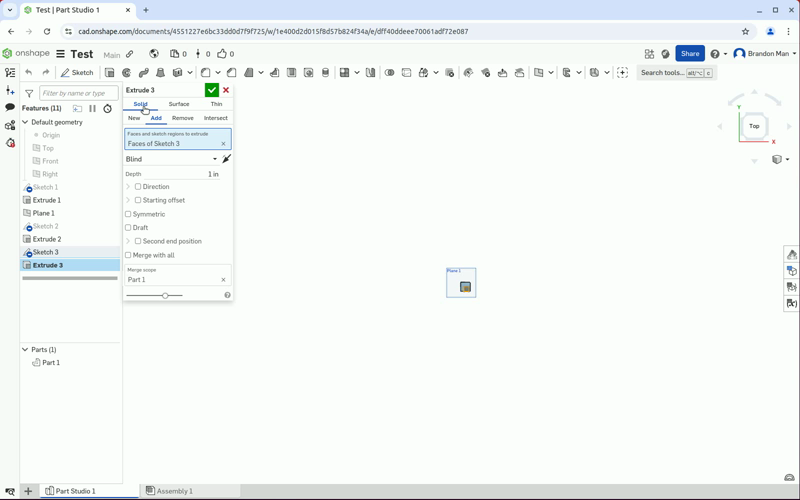
click(143, 106)
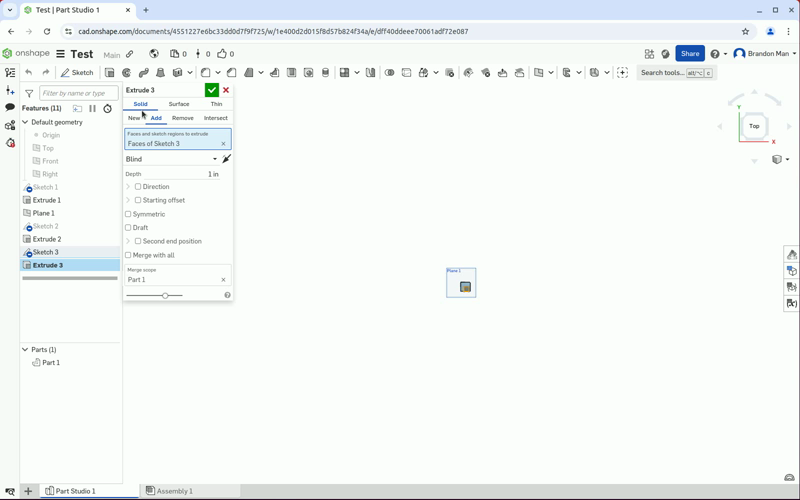
mouse_move(137, 120)
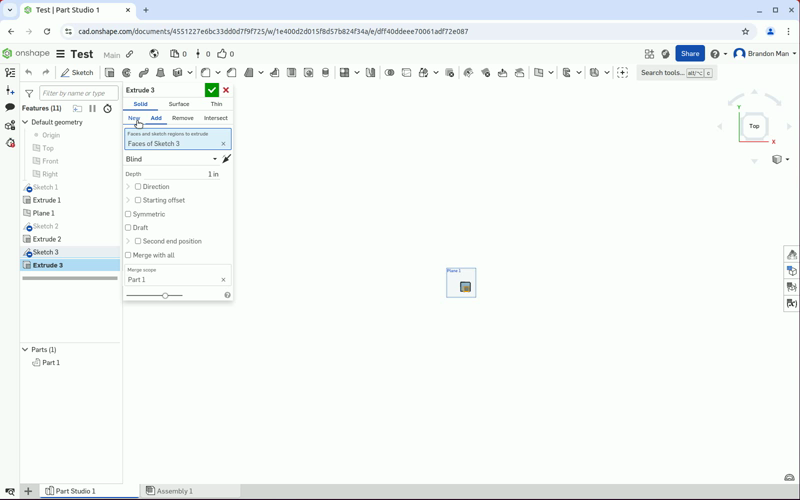
click(137, 120)
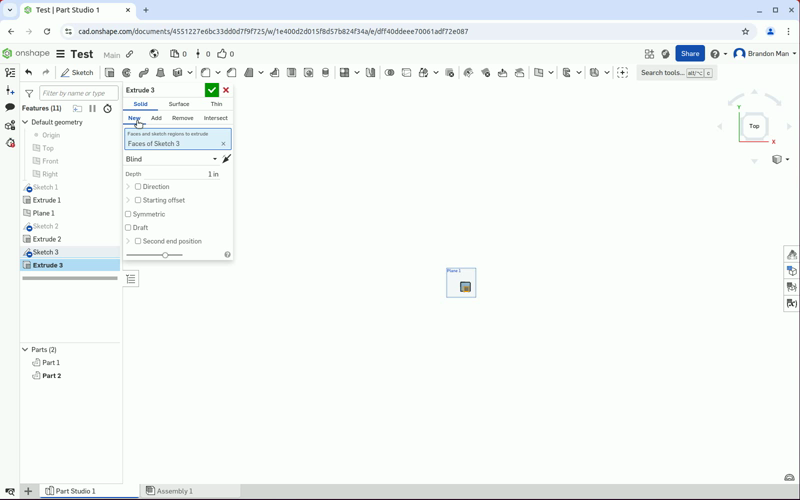
key(tab, 4)
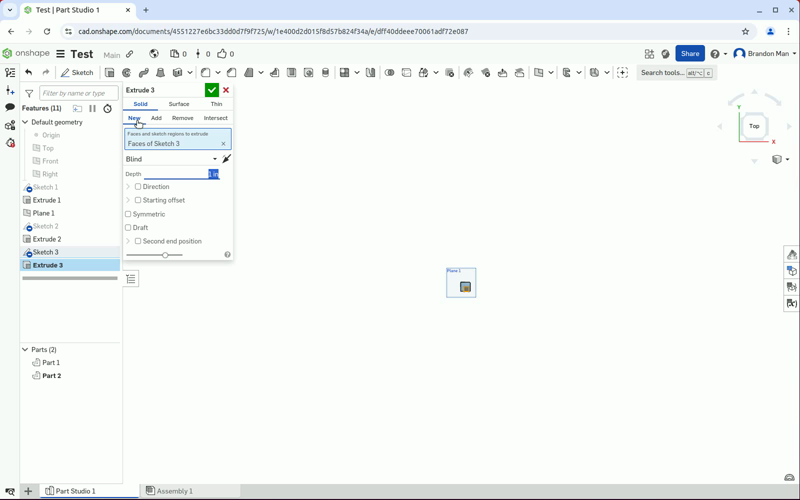
text(6.499)
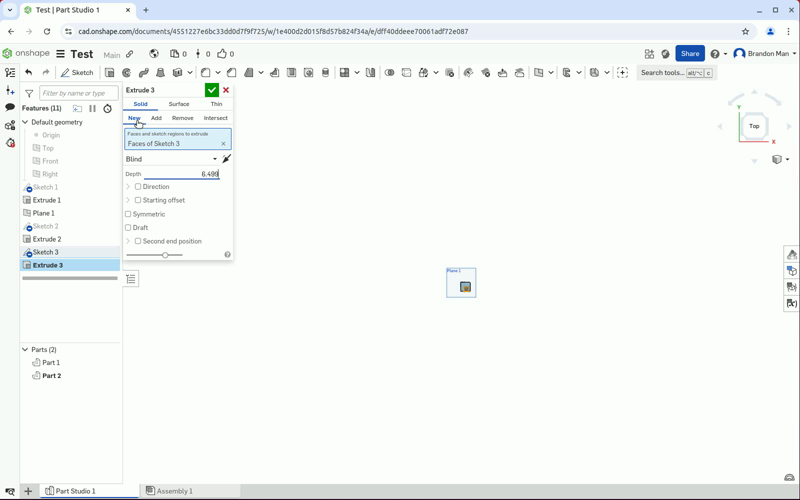
key(enter)
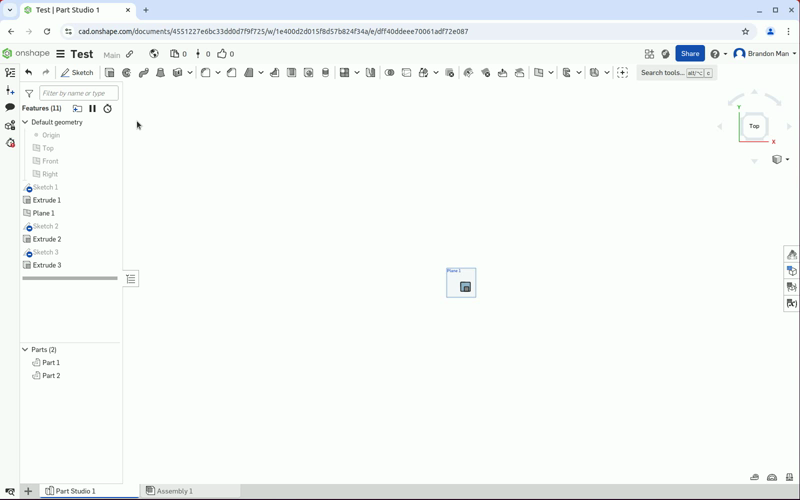
key(shift+h)
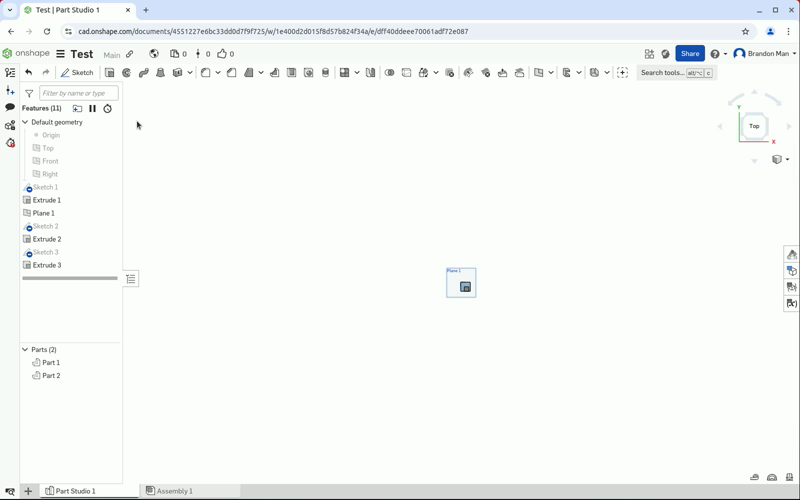
key(shift+h)
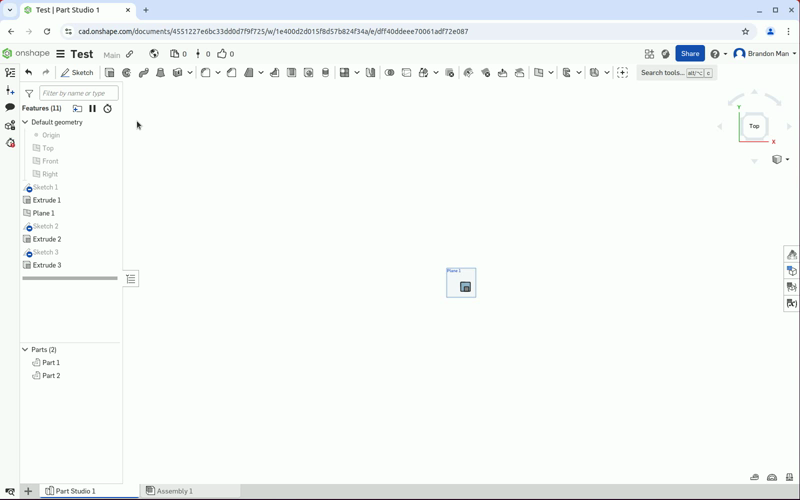
mouse_move(73, 189)
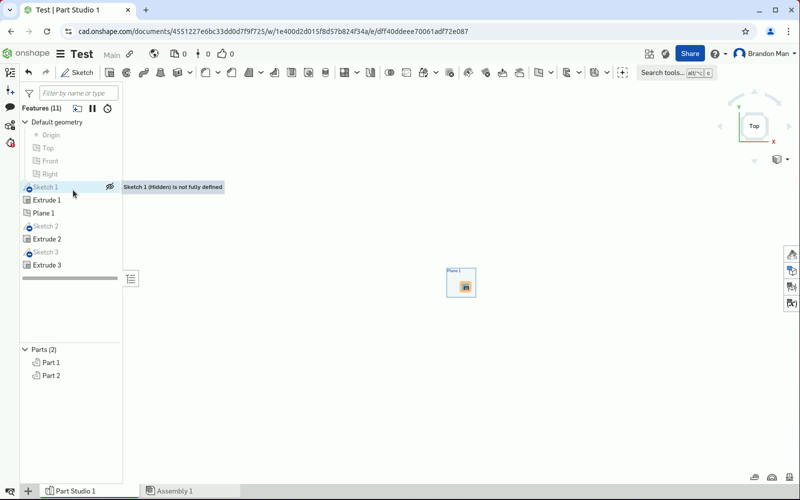
click(73, 189)
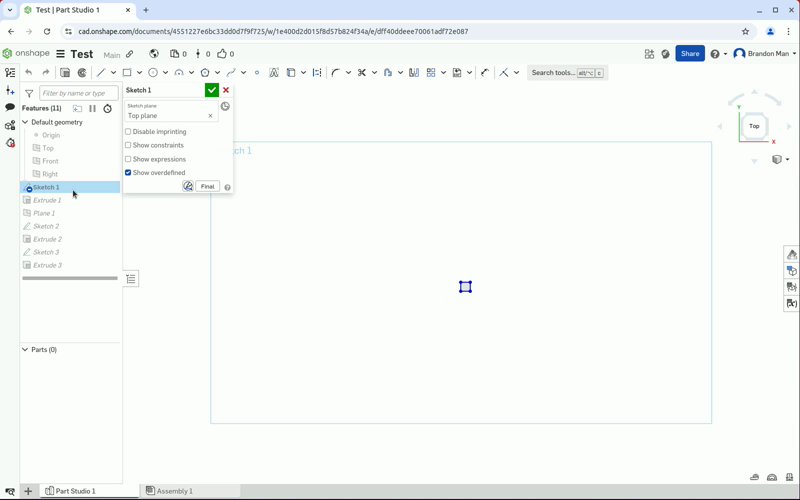
mouse_move(229, 92)
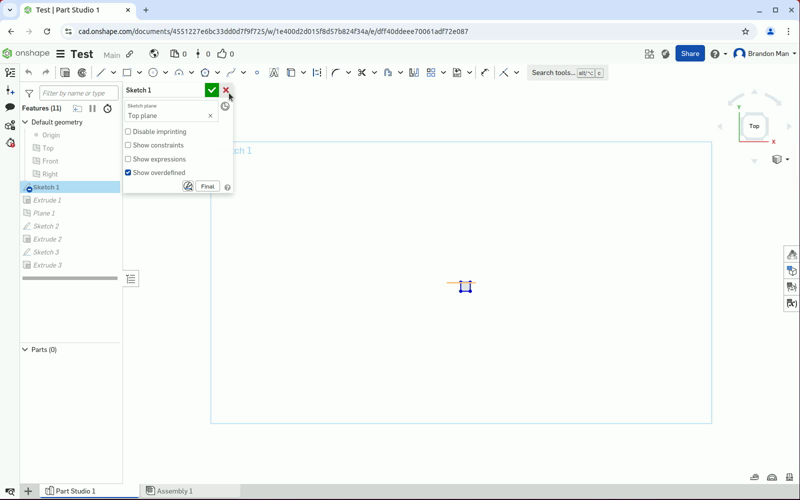
click(229, 92)
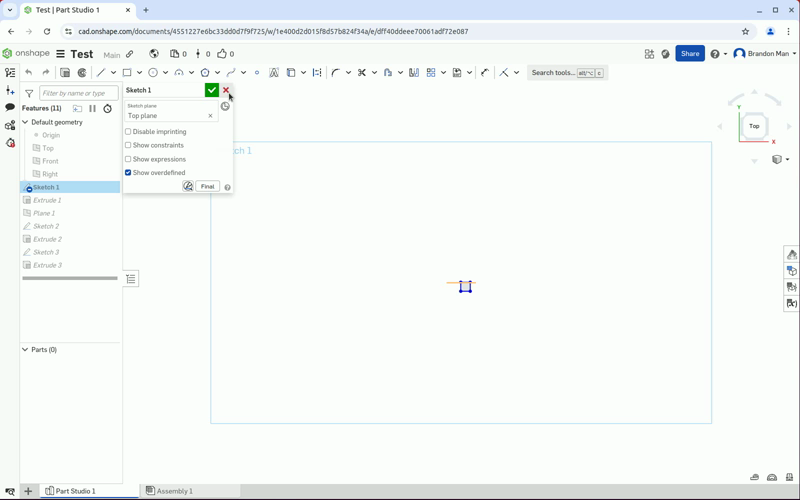
key(shift+s)
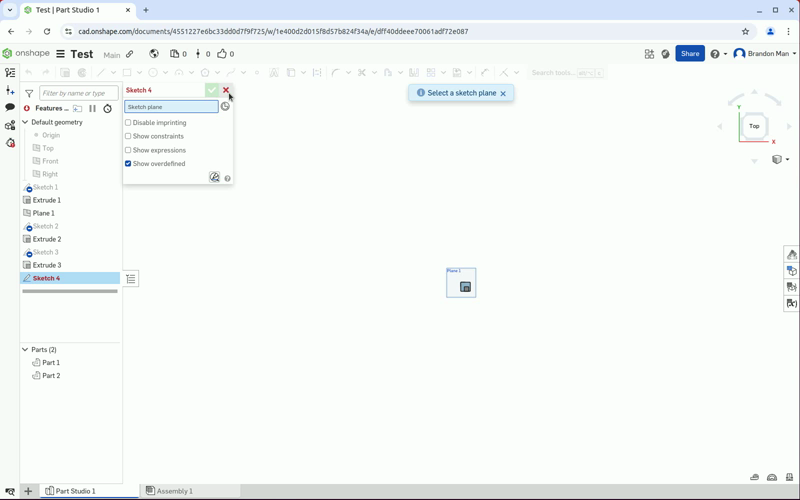
mouse_move(73, 150)
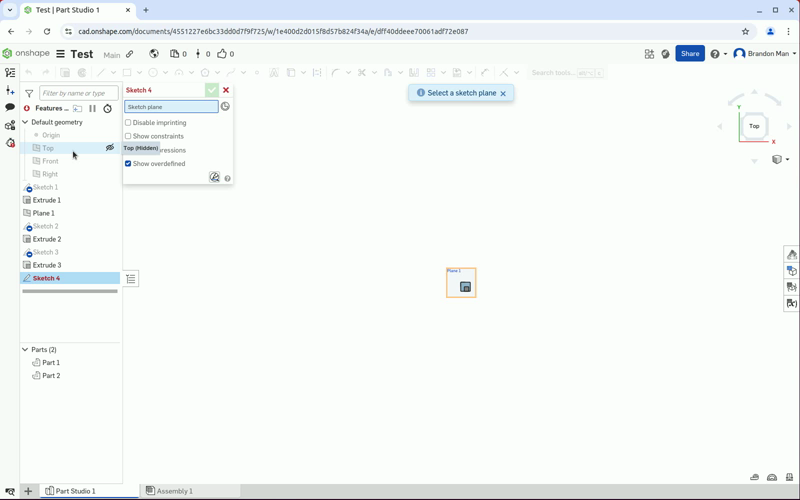
click(73, 150)
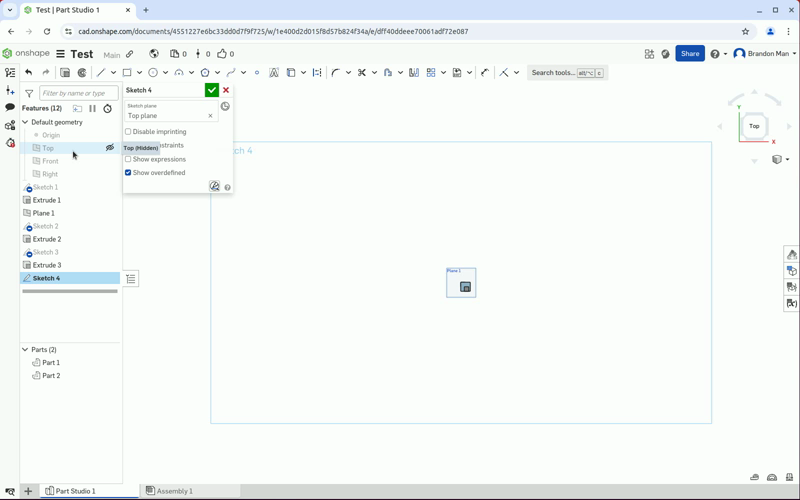
mouse_move(73, 352)
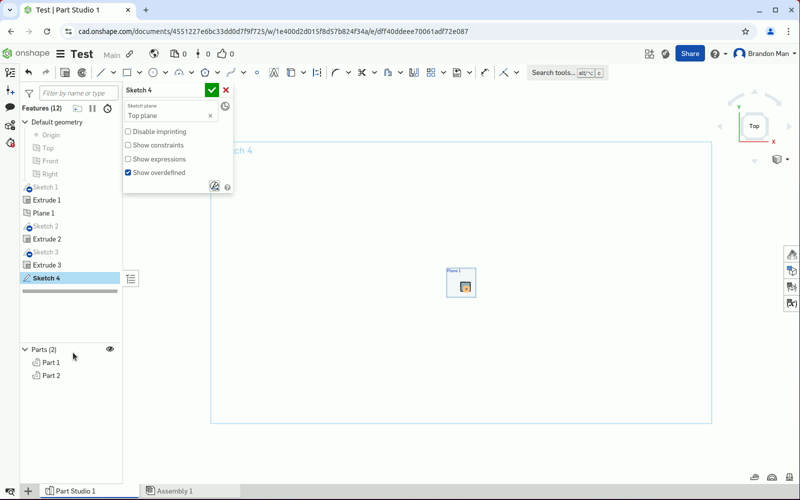
key(y)
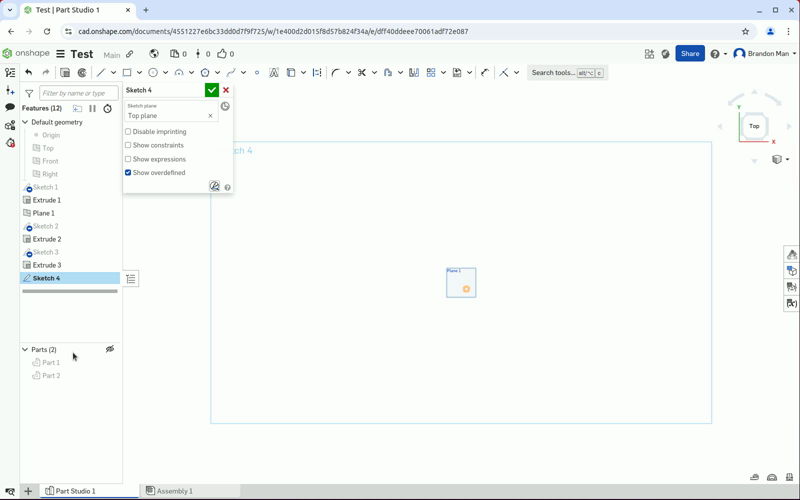
key(l)
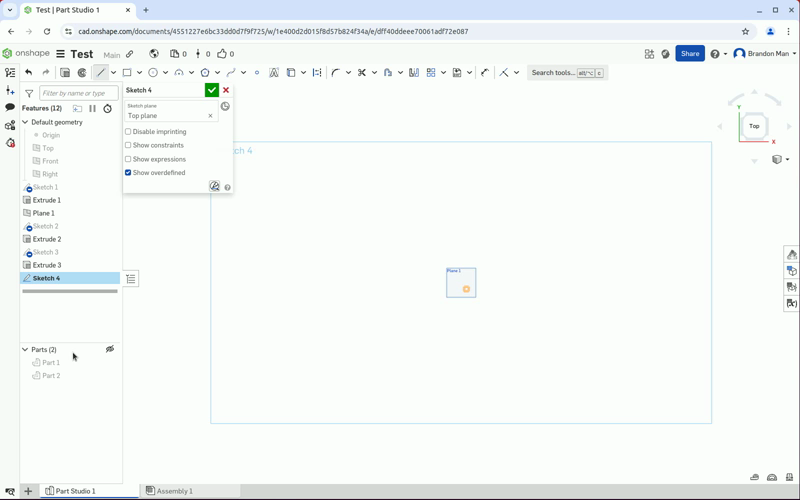
key_down(shift)
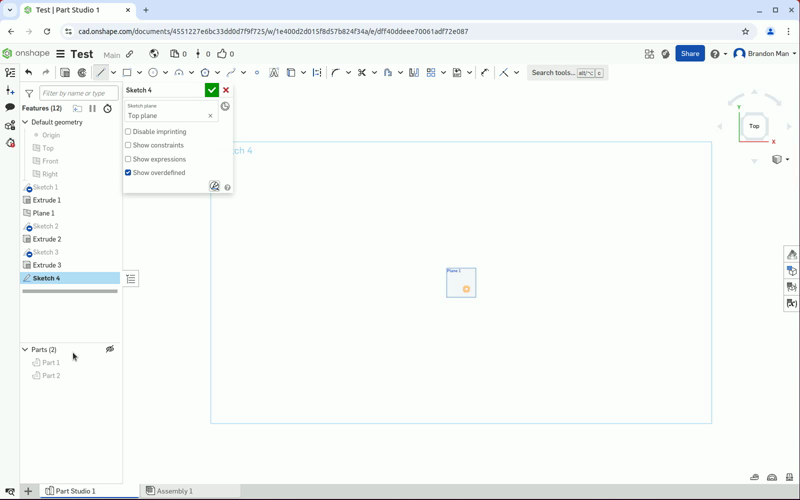
mouse_move(464, 282)
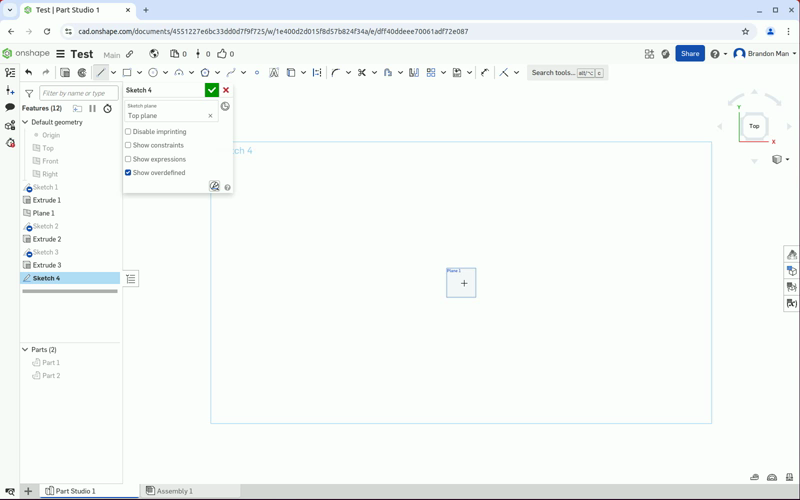
click(464, 282)
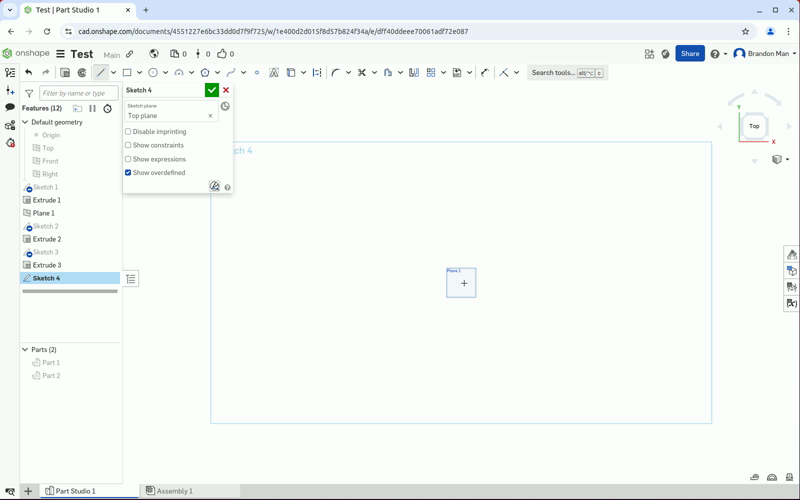
key_up(shift)
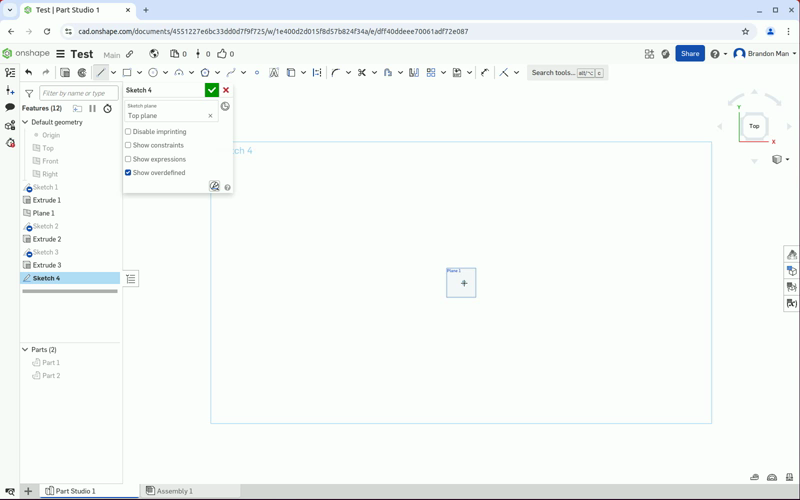
key_down(shift)
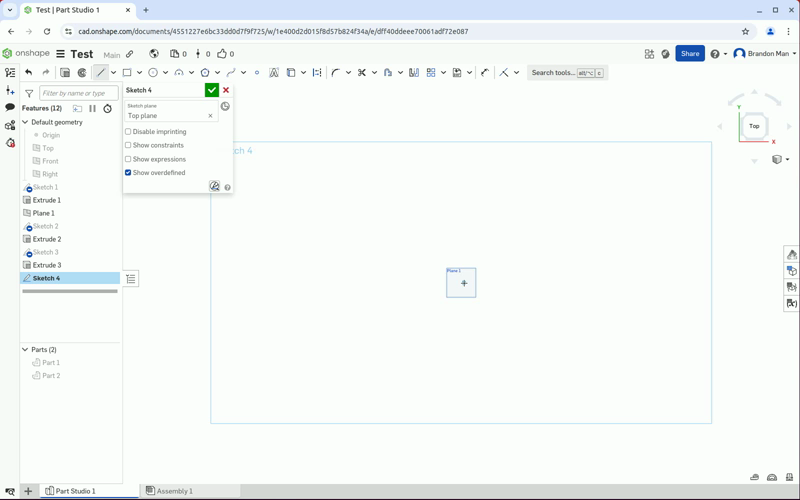
mouse_move(494, 282)
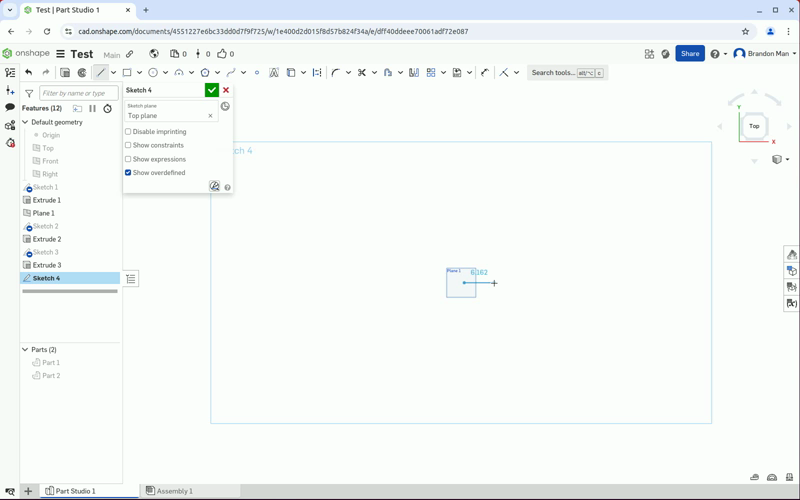
mouse_move(468, 282)
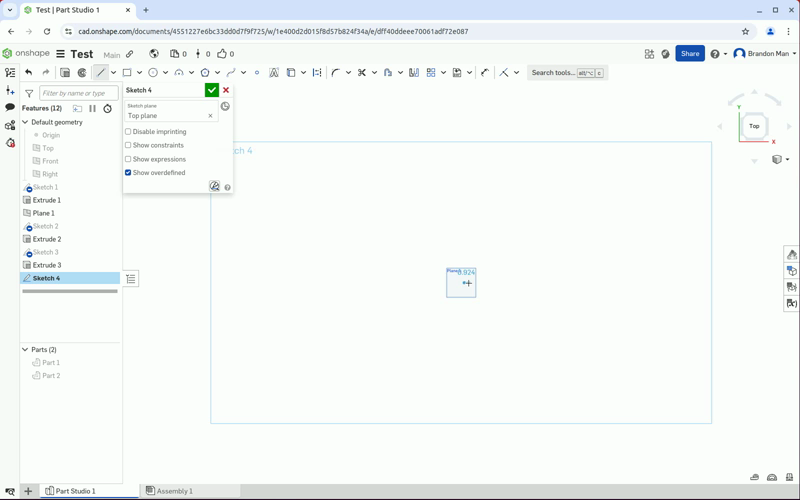
scroll(6)
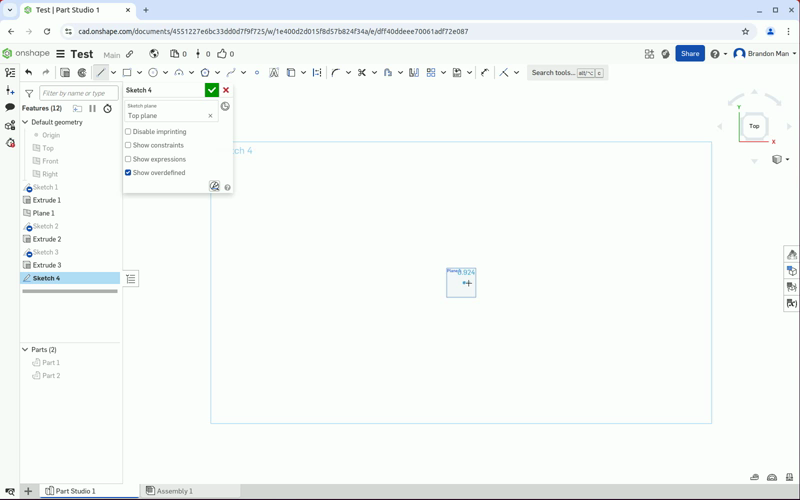
scroll(6)
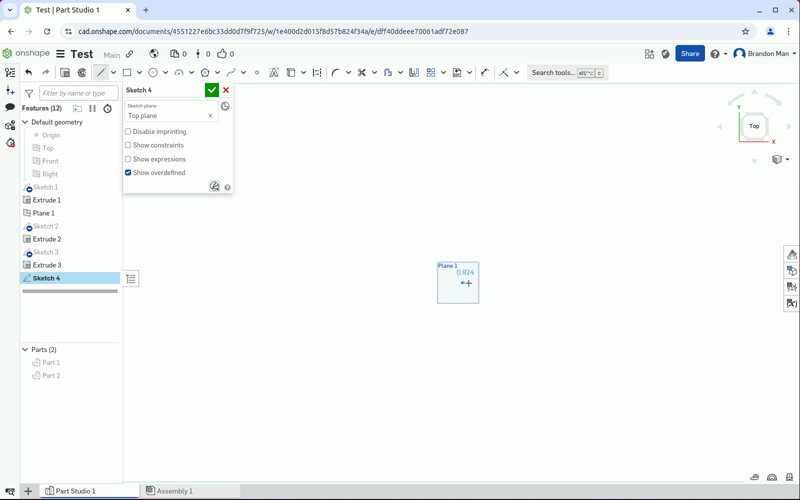
scroll(6)
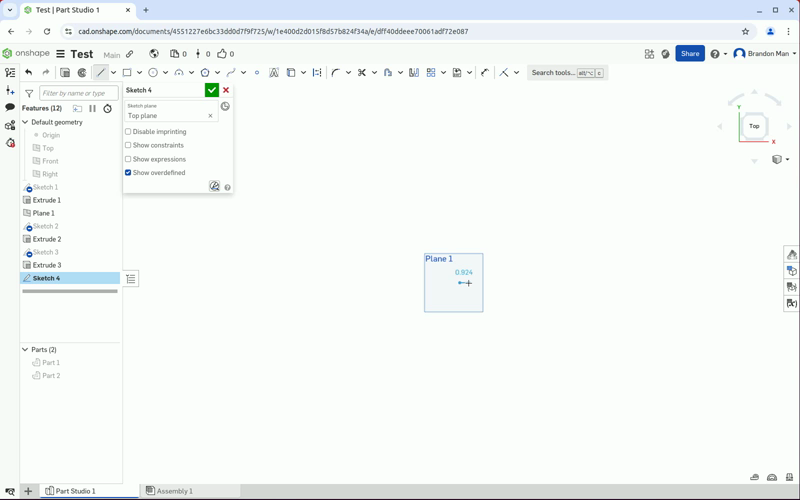
scroll(6)
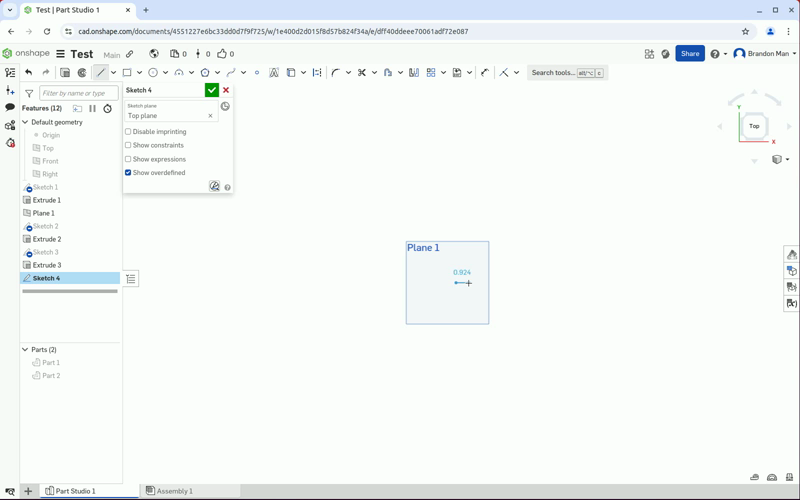
scroll(6)
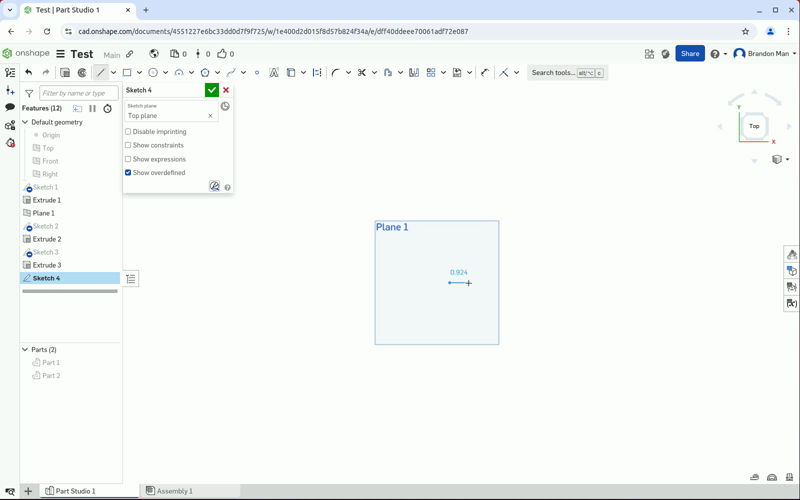
scroll(6)
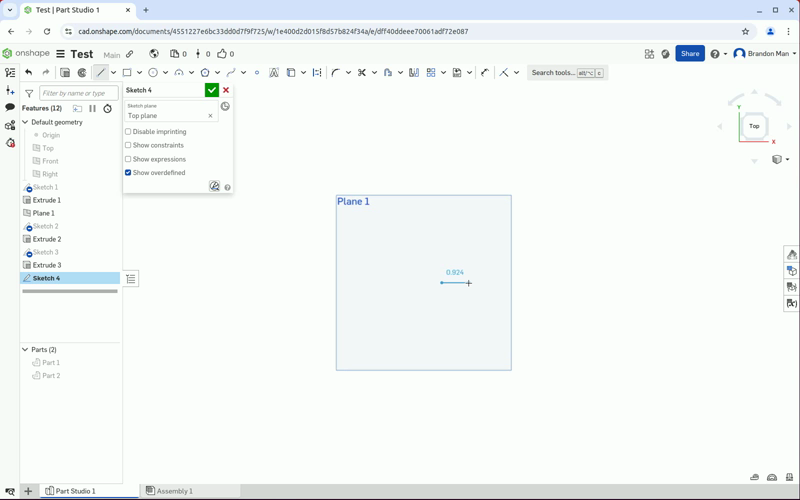
scroll(6)
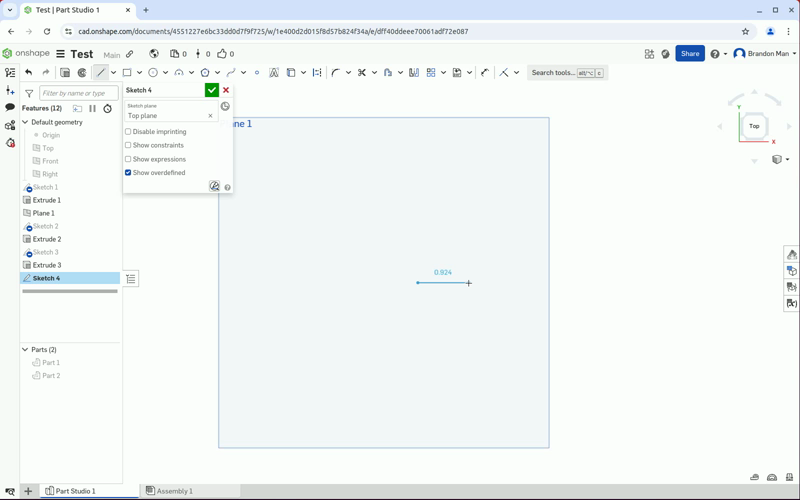
click(468, 282)
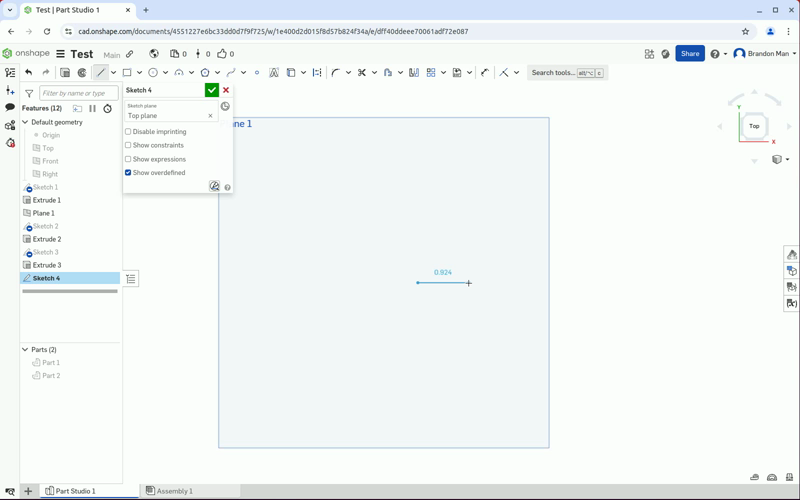
scroll(-6)
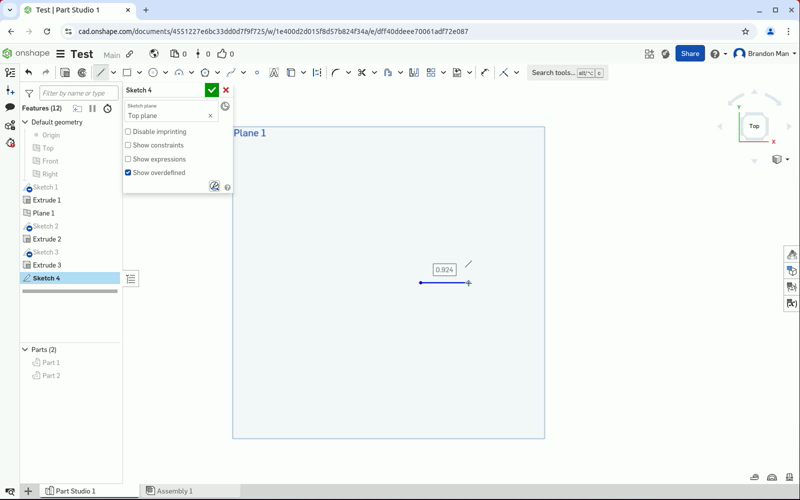
scroll(-6)
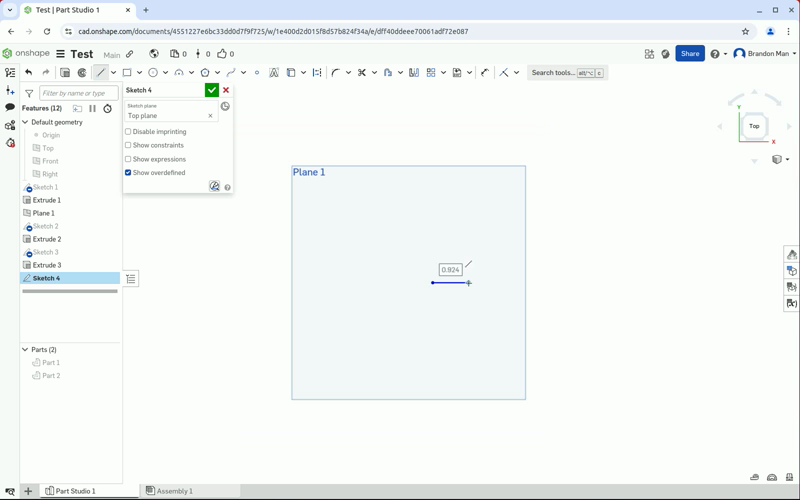
scroll(-6)
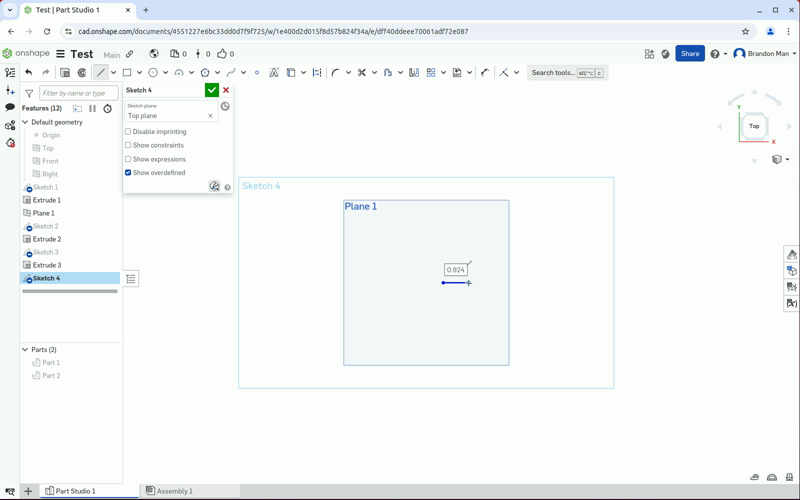
scroll(-6)
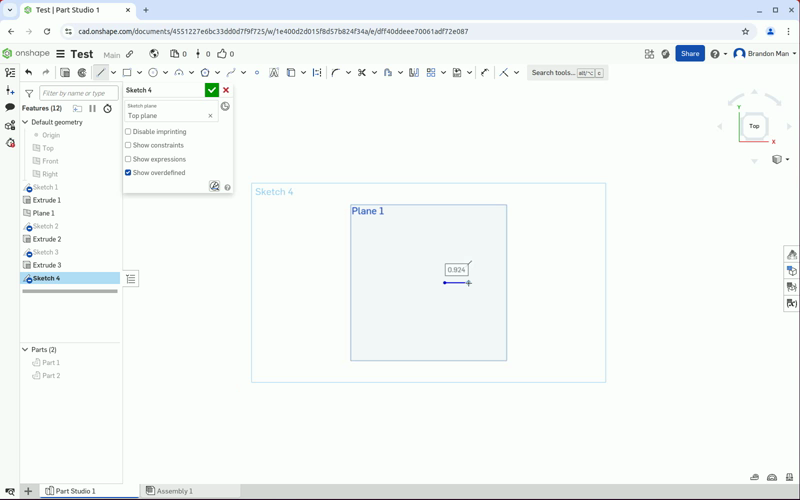
scroll(-6)
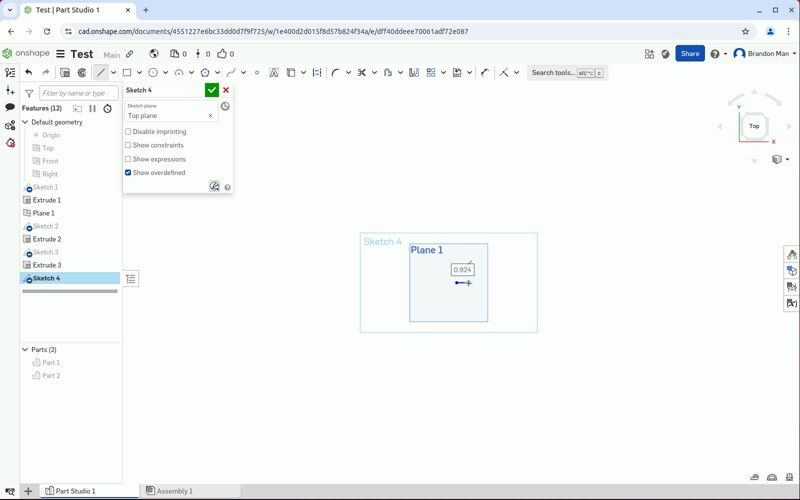
scroll(-6)
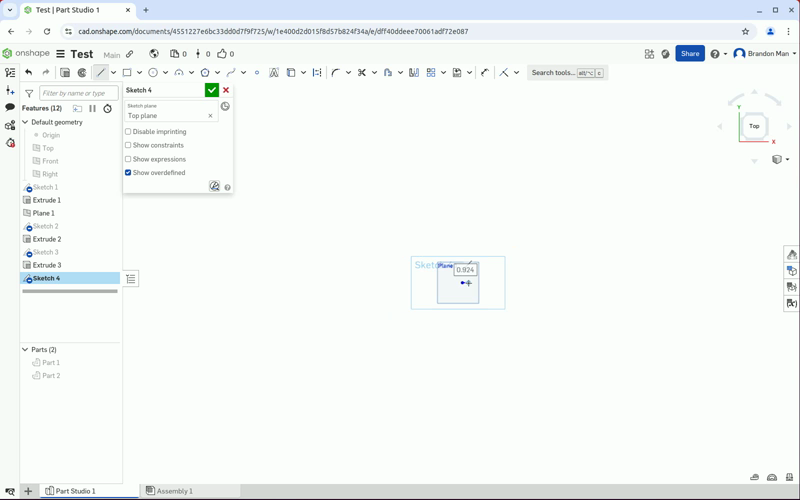
scroll(-6)
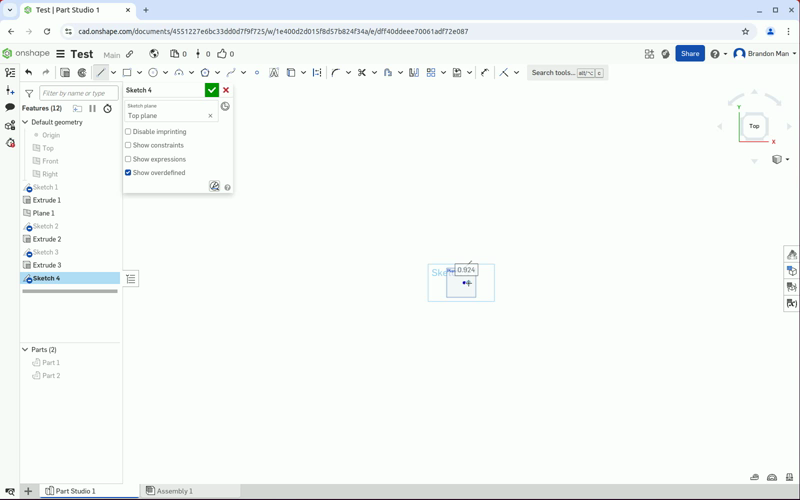
key_up(shift)
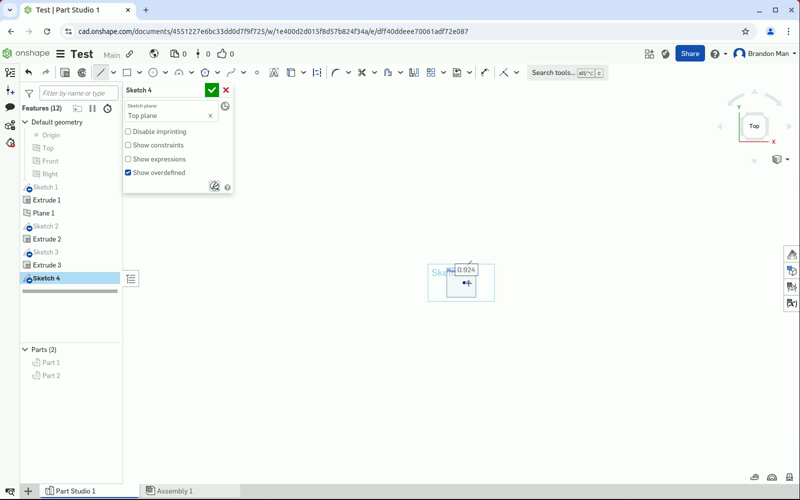
key_down(shift)
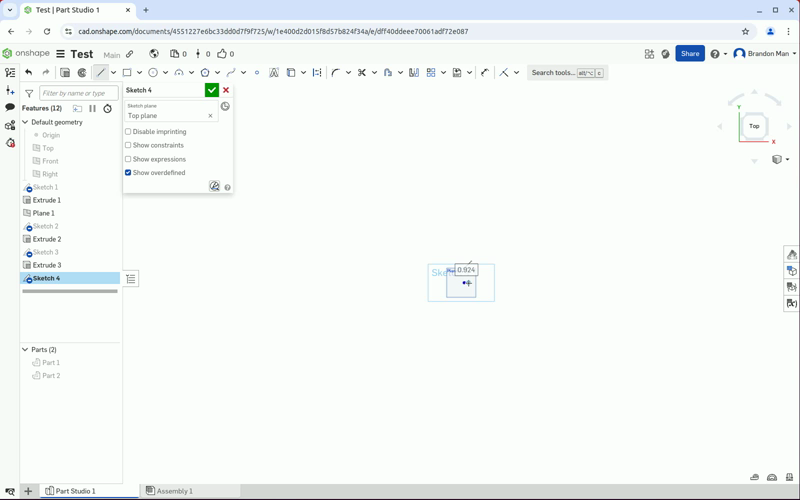
mouse_move(498, 282)
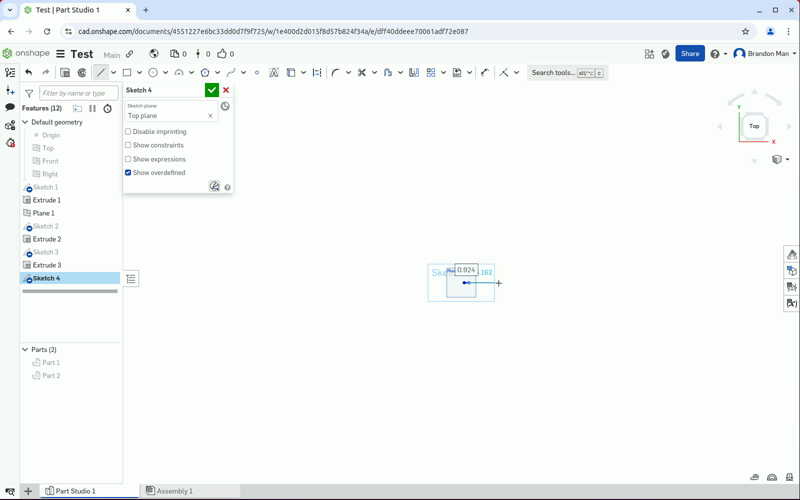
mouse_move(468, 278)
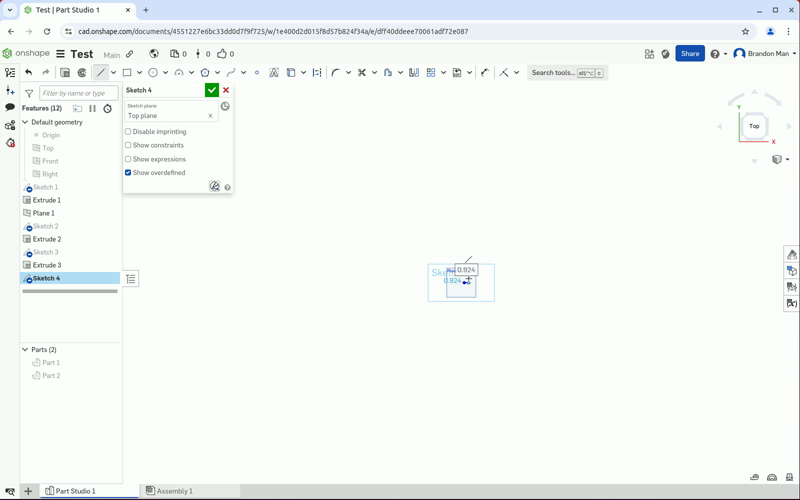
scroll(6)
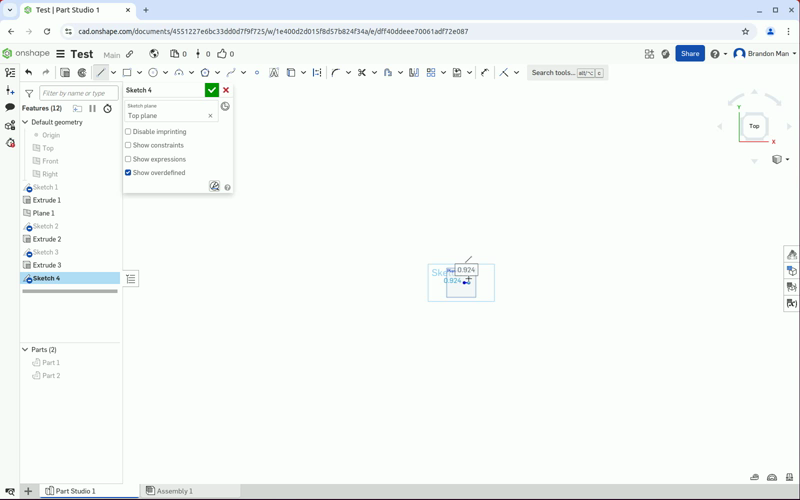
scroll(6)
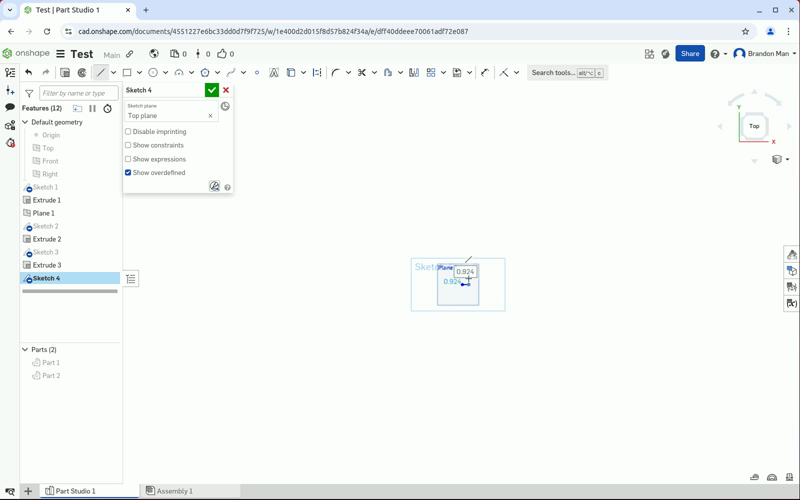
scroll(6)
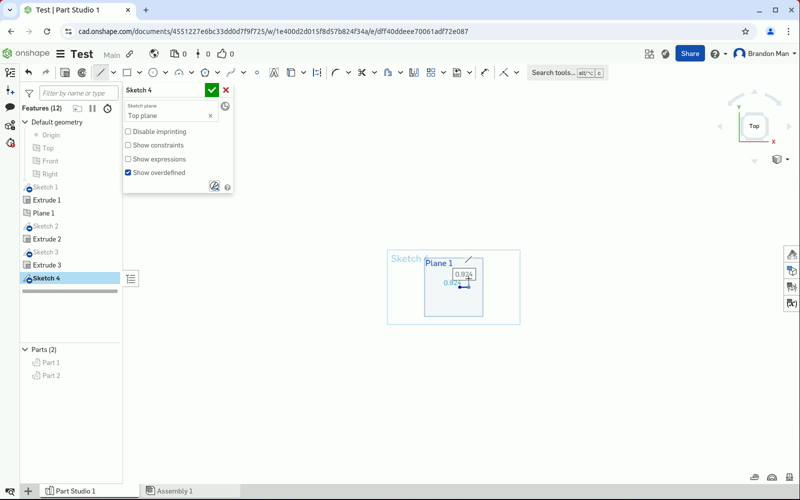
scroll(6)
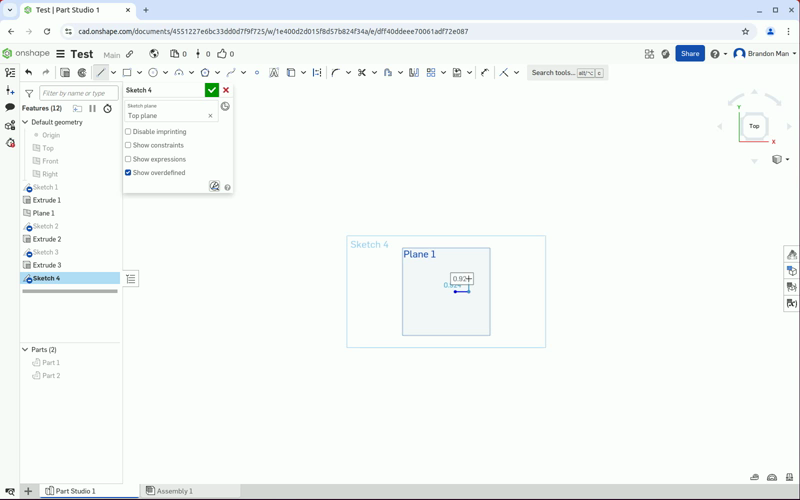
scroll(6)
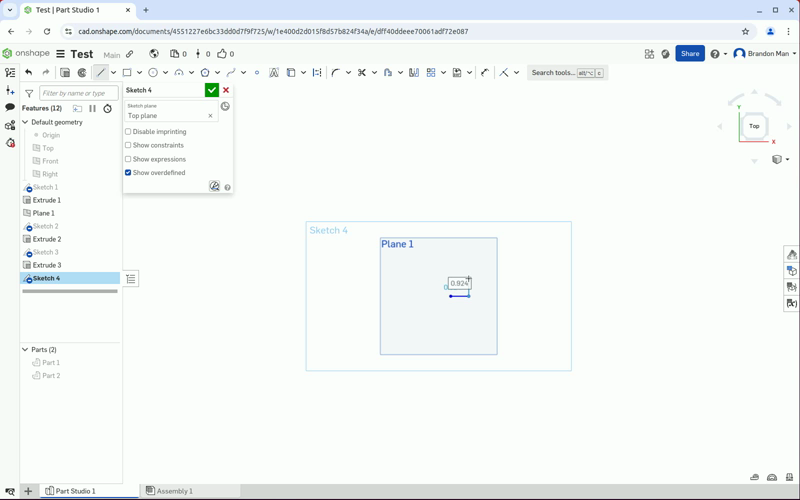
scroll(6)
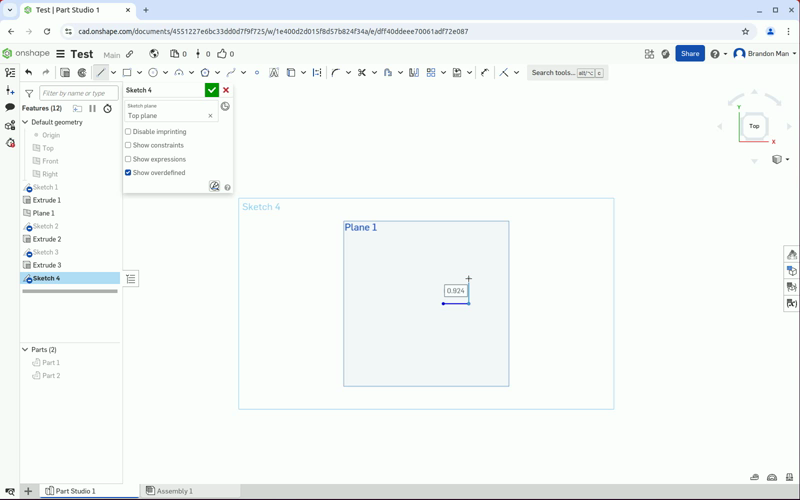
scroll(6)
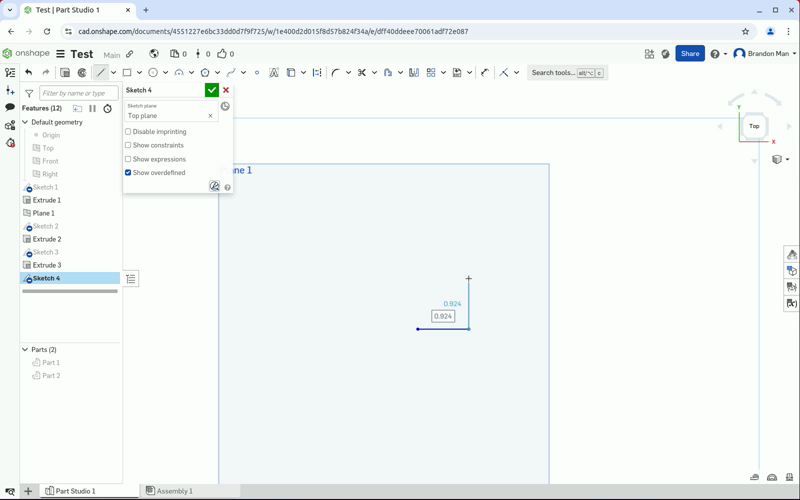
click(468, 278)
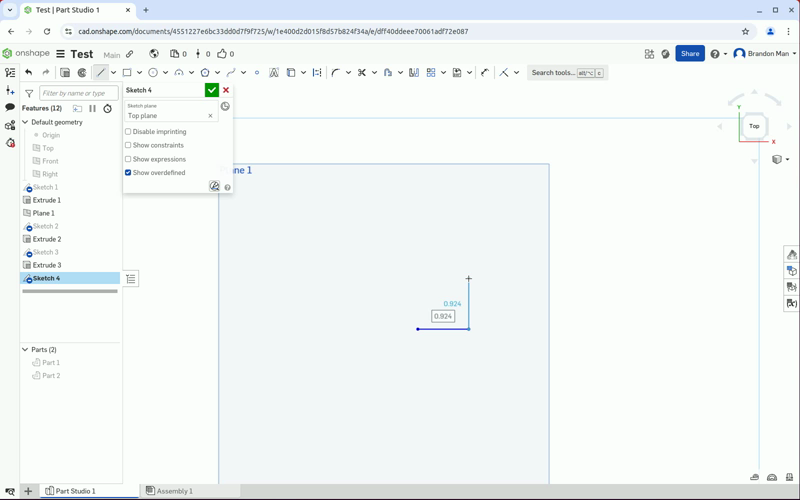
scroll(-6)
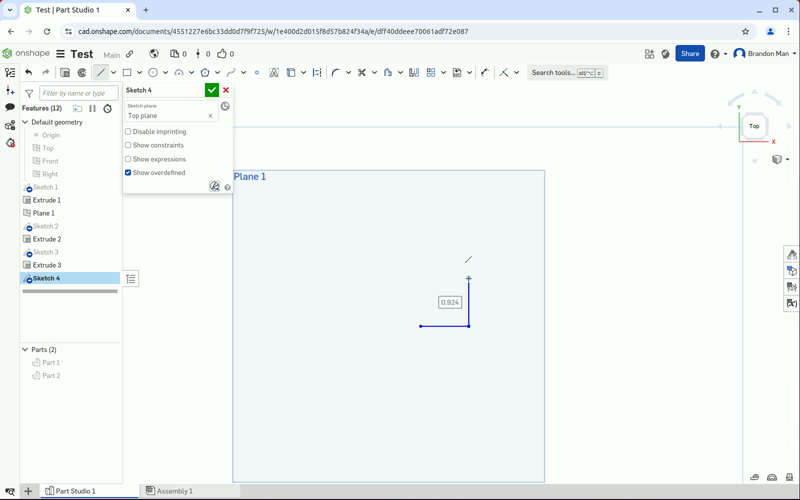
scroll(-6)
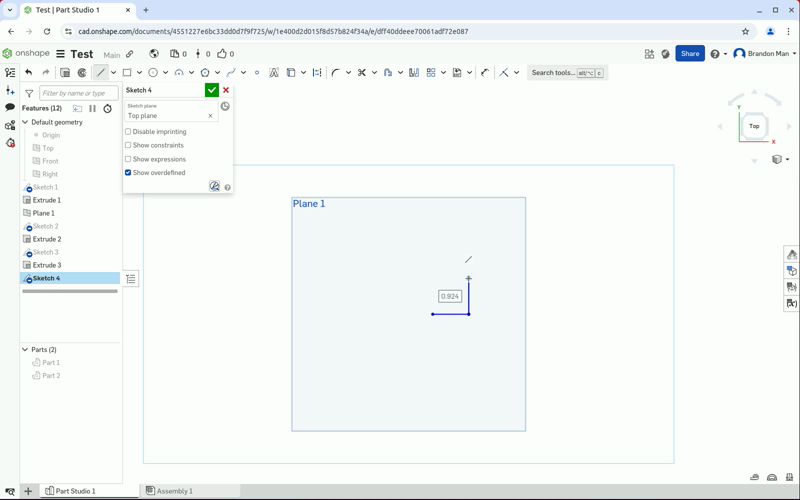
scroll(-6)
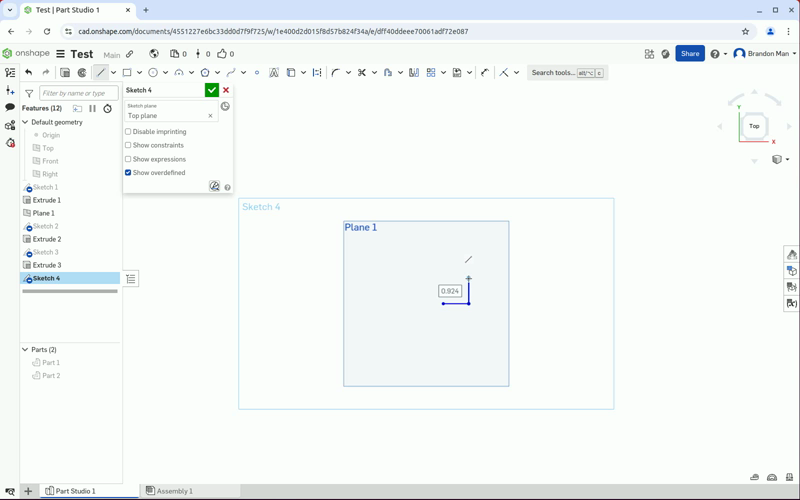
scroll(-6)
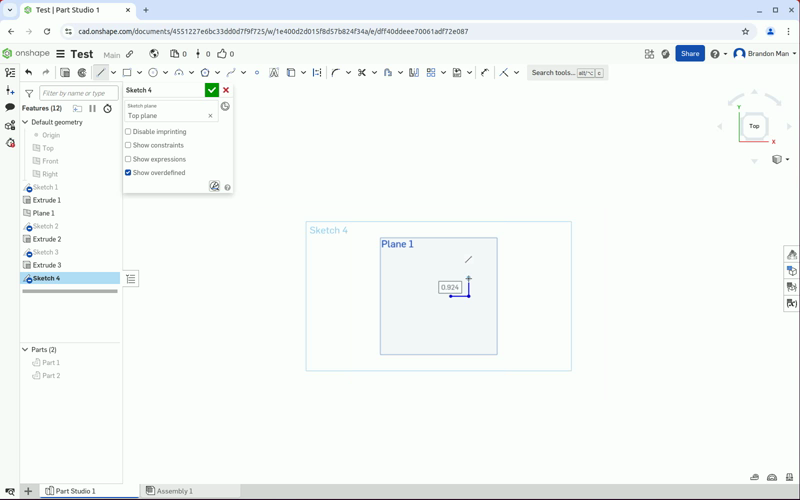
scroll(-6)
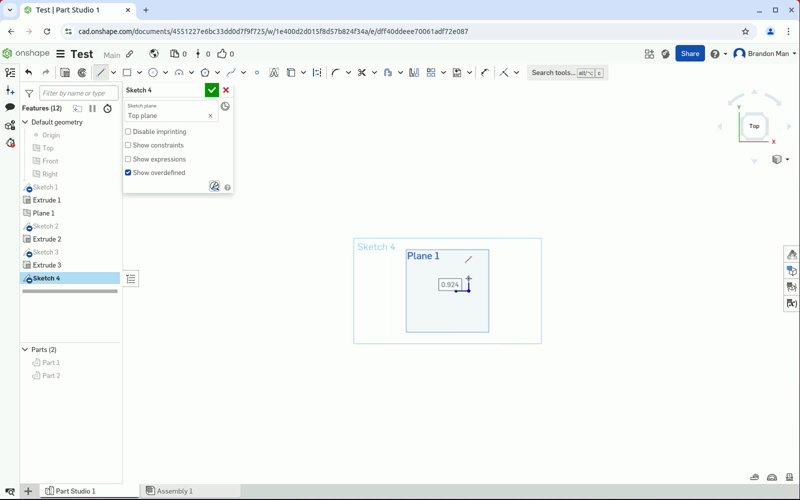
scroll(-6)
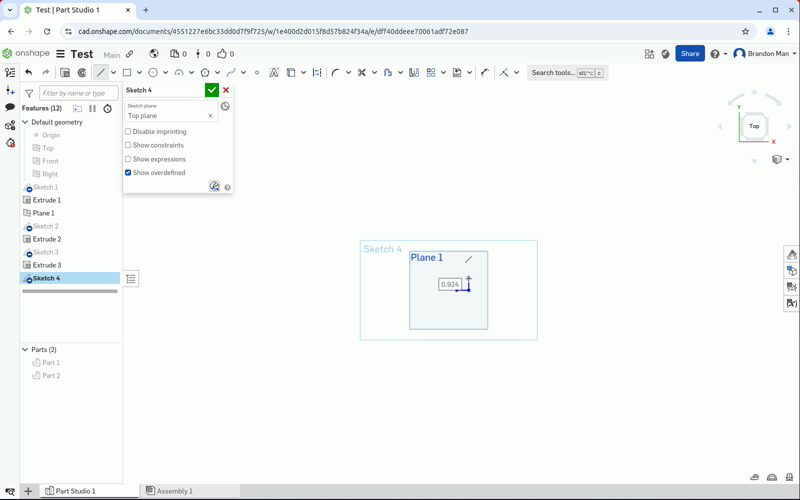
scroll(-6)
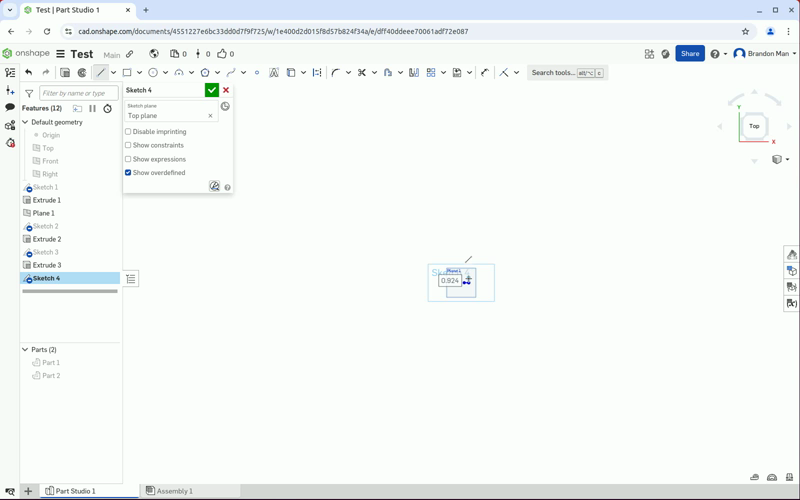
key_up(shift)
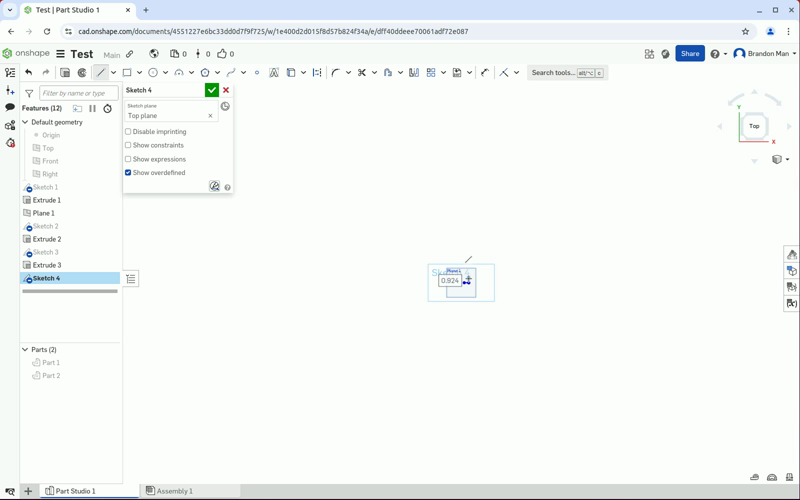
key_down(shift)
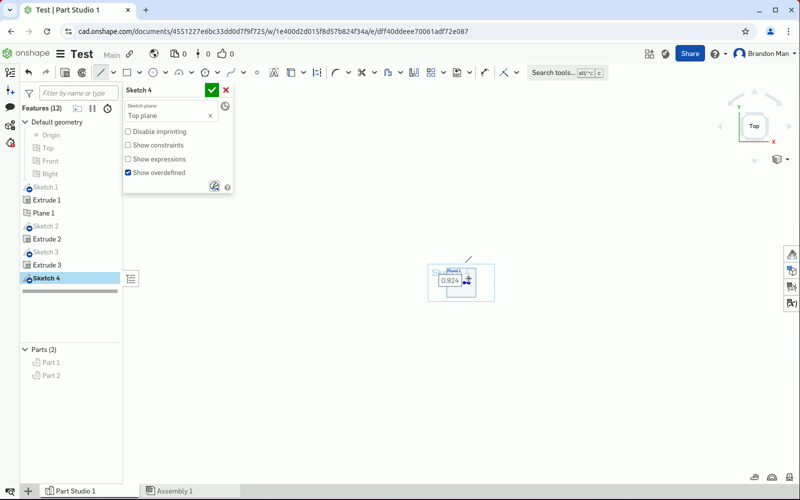
mouse_move(498, 278)
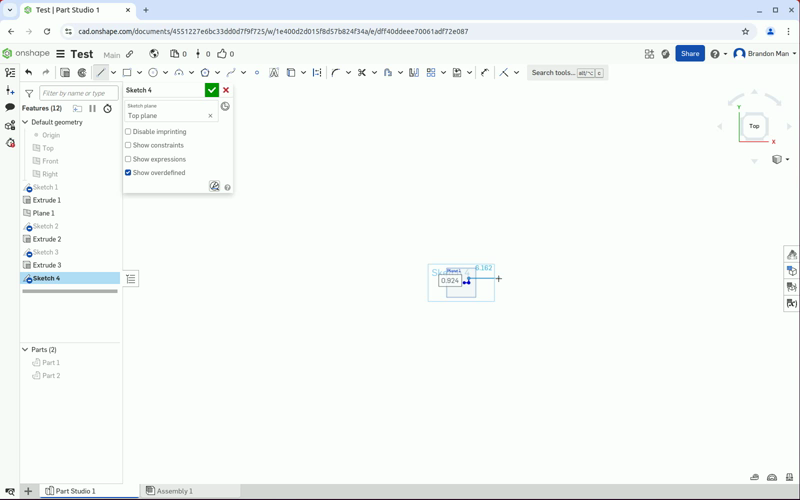
mouse_move(464, 278)
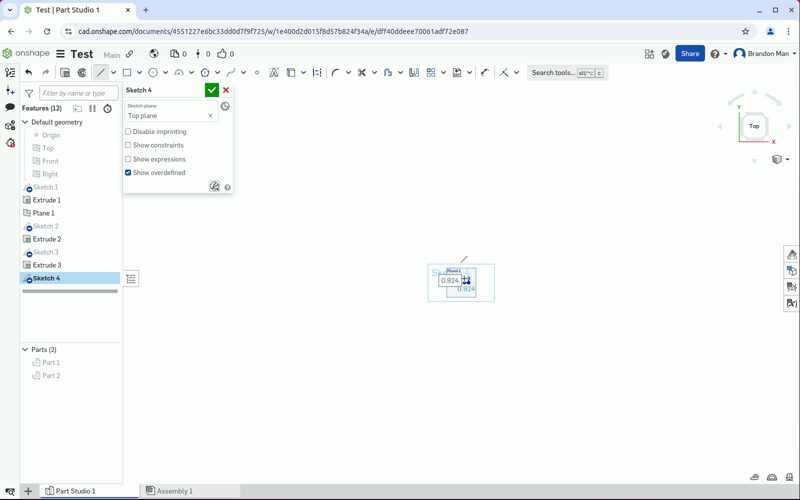
scroll(6)
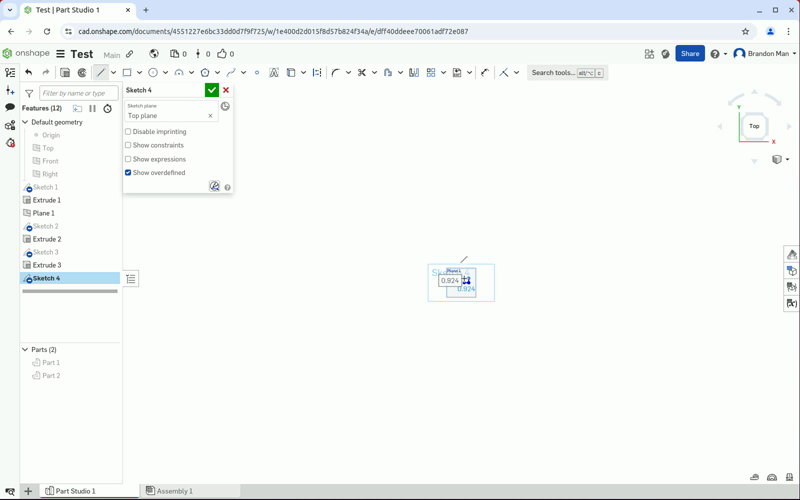
scroll(6)
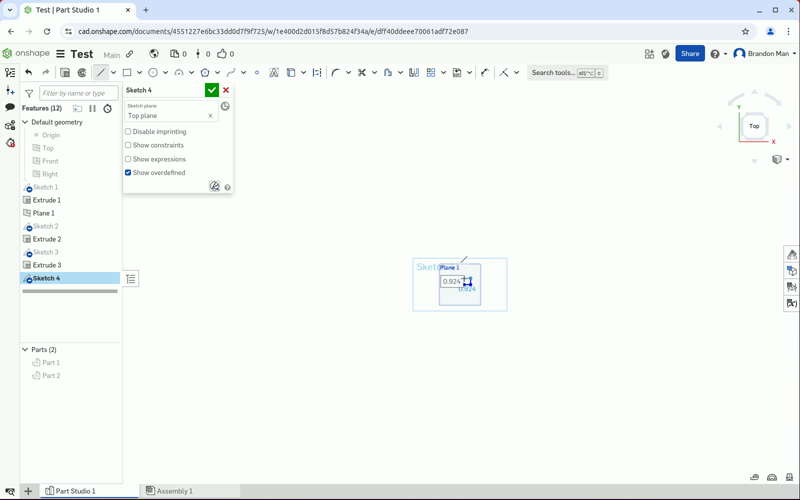
scroll(6)
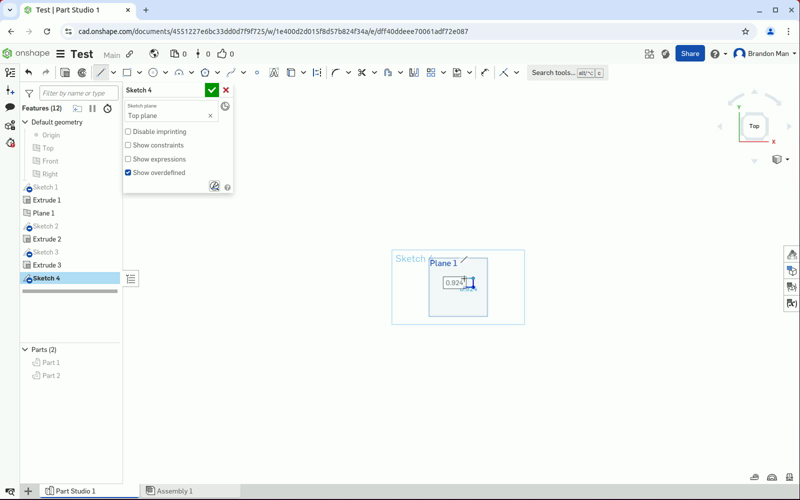
scroll(6)
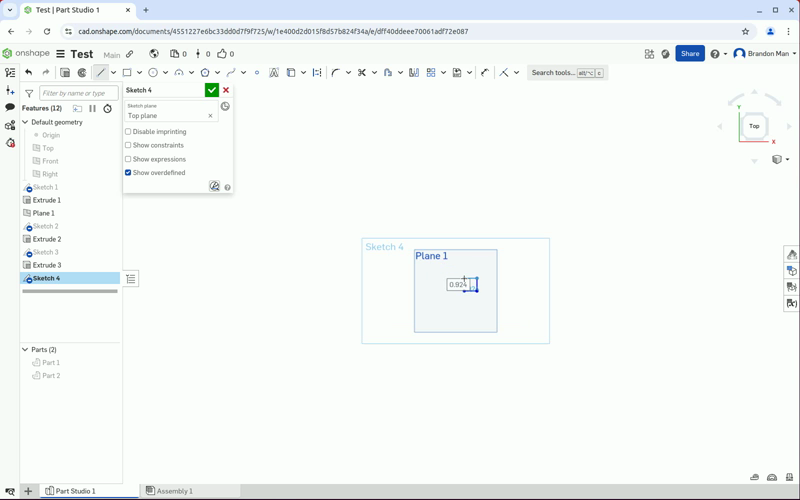
scroll(6)
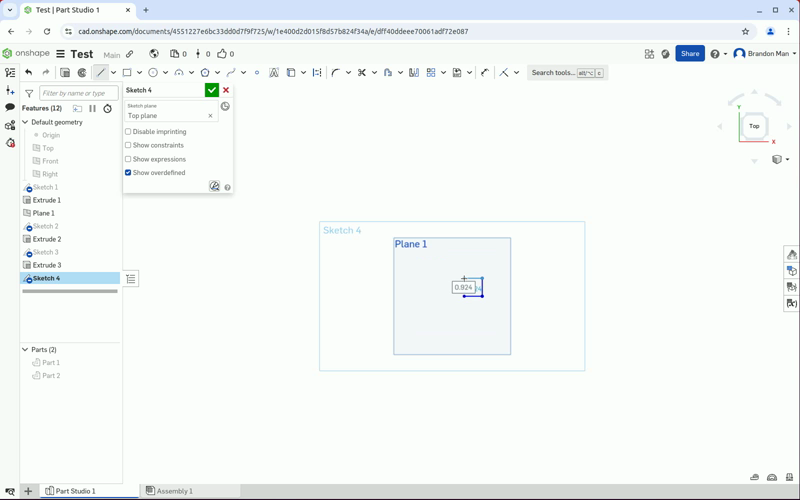
scroll(6)
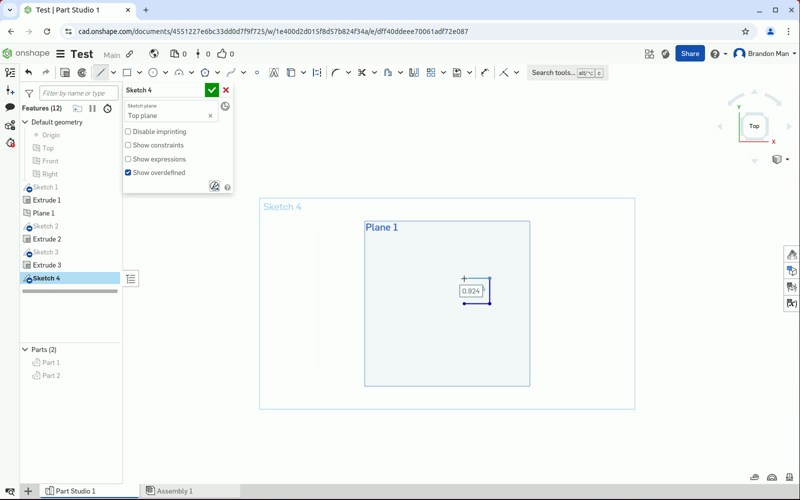
scroll(6)
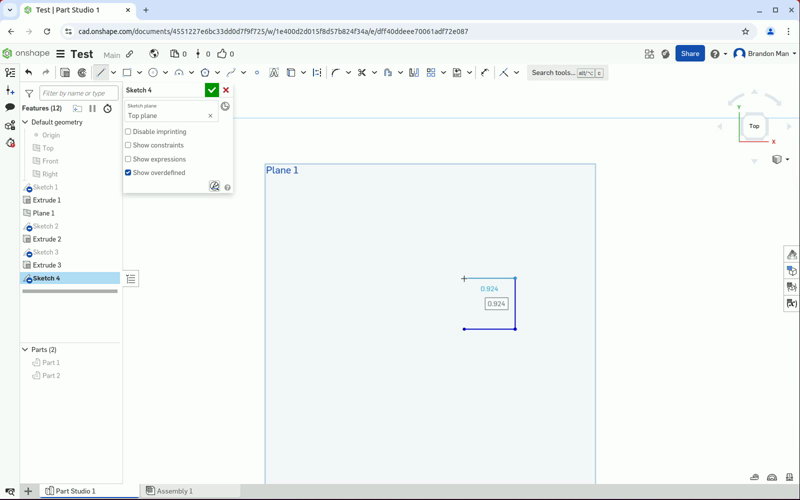
click(464, 278)
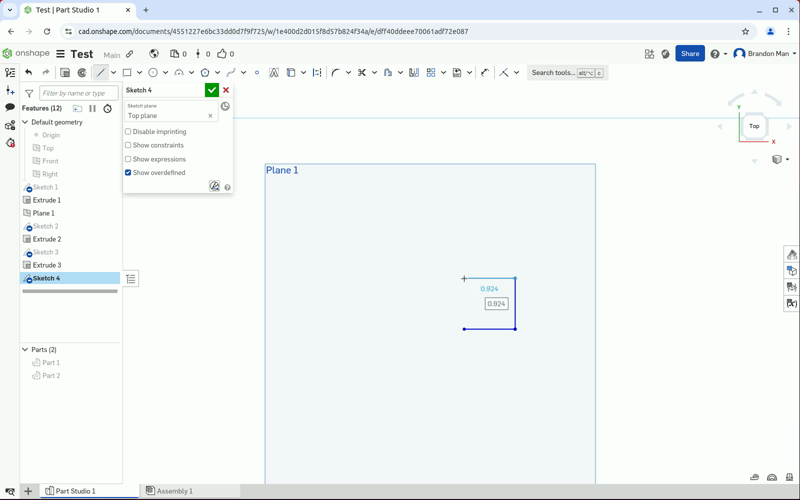
scroll(-6)
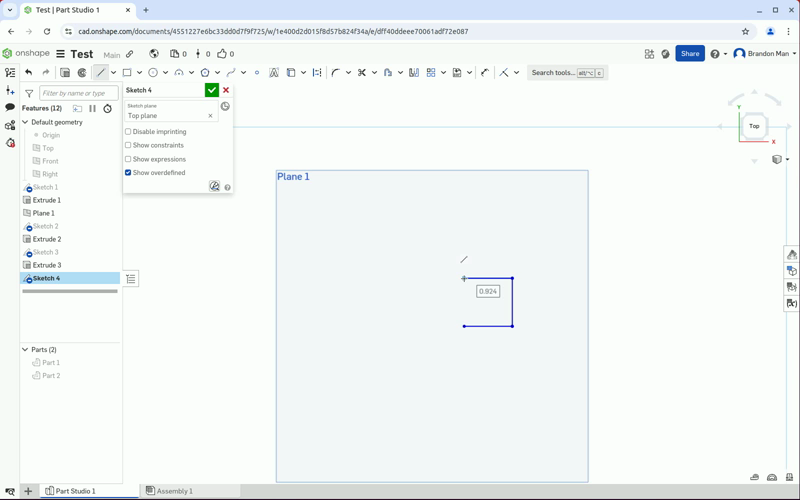
scroll(-6)
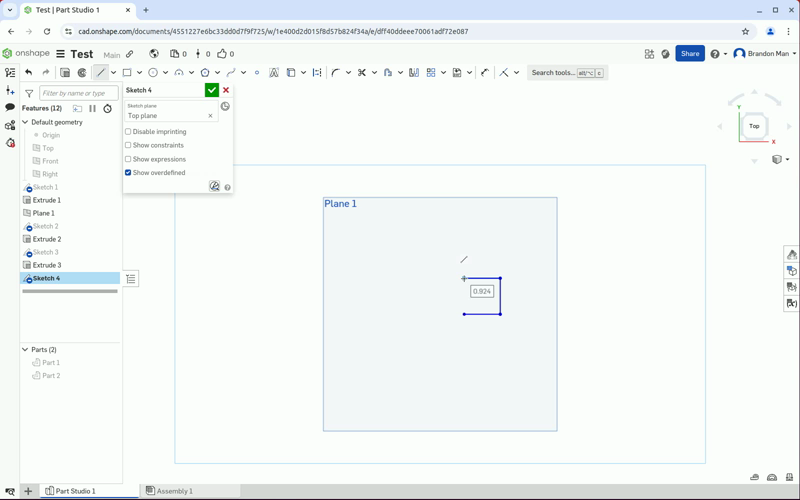
scroll(-6)
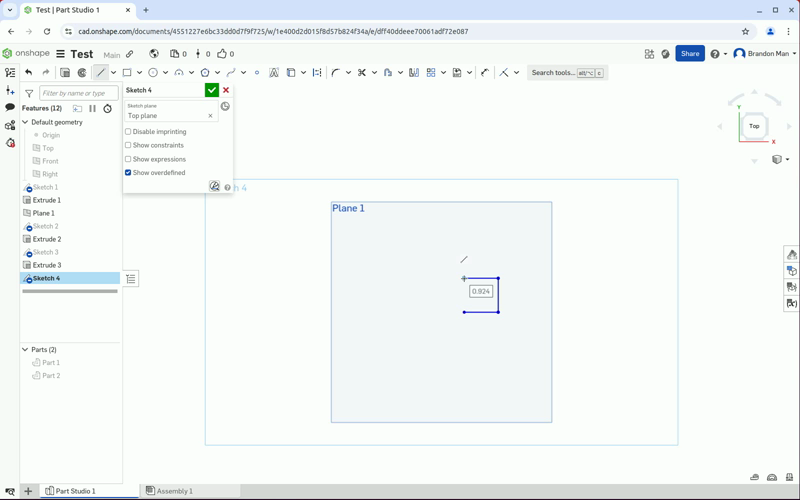
scroll(-6)
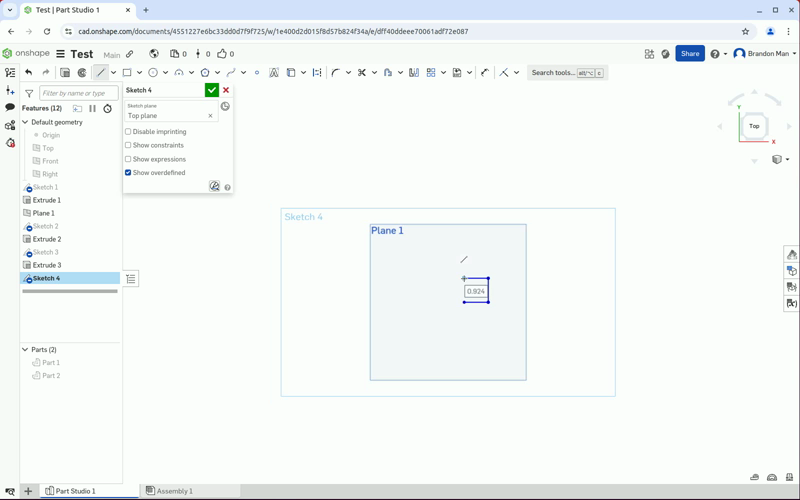
scroll(-6)
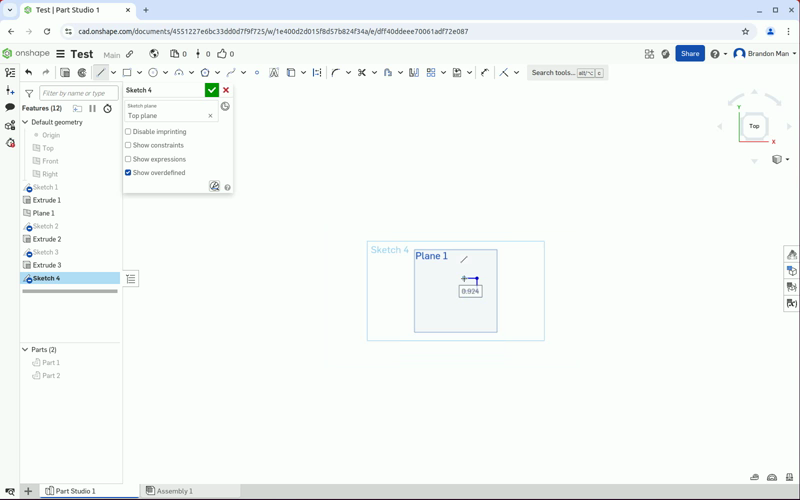
scroll(-6)
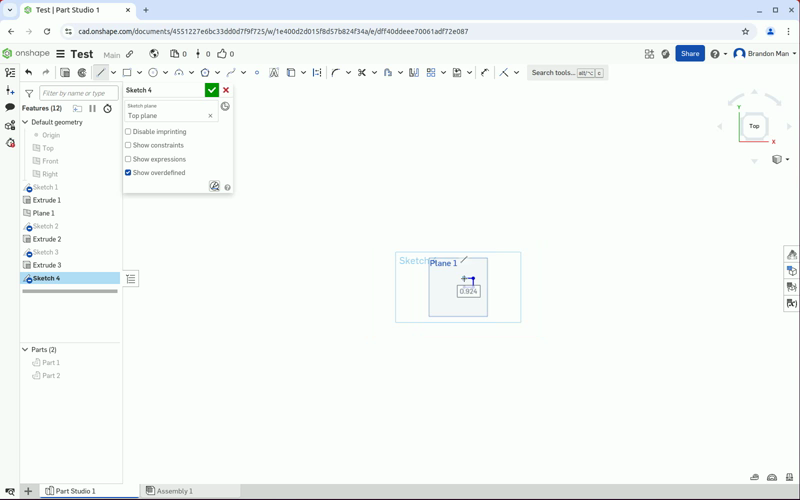
scroll(-6)
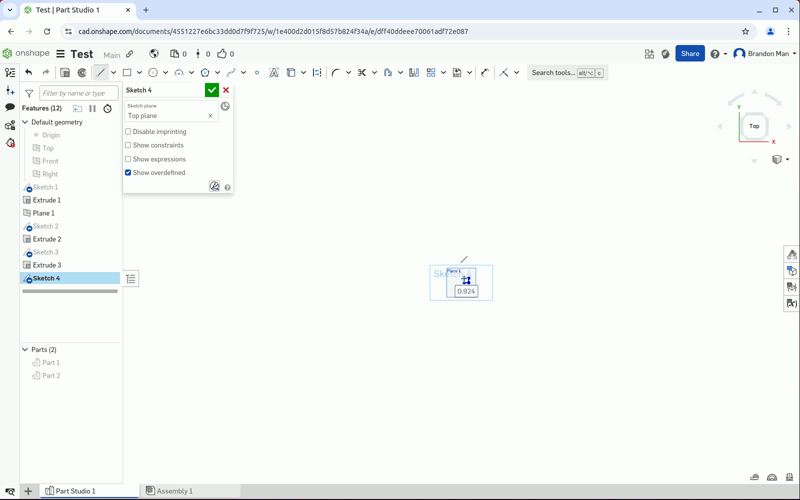
key_up(shift)
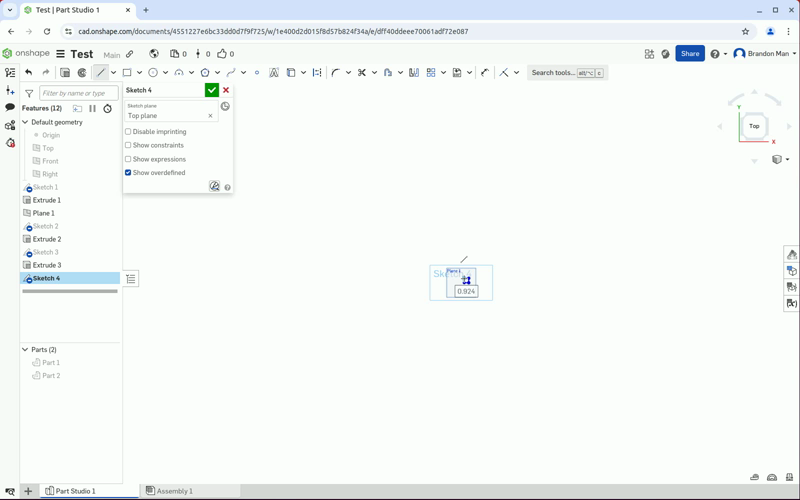
mouse_move(494, 278)
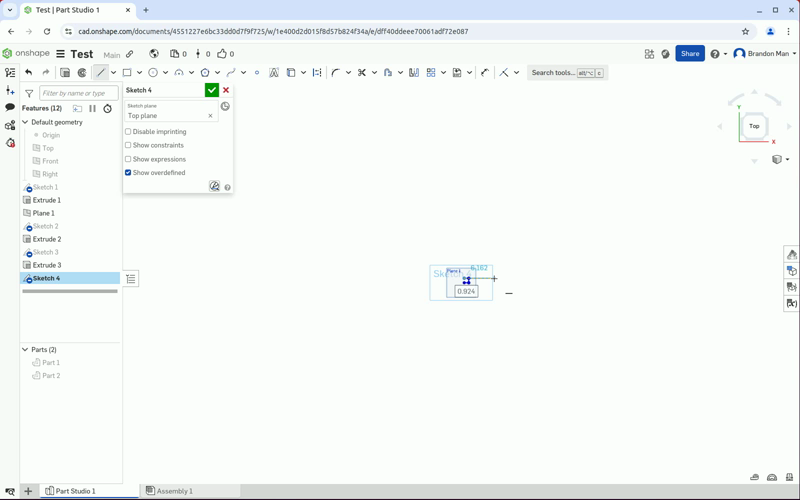
key_down(shift)
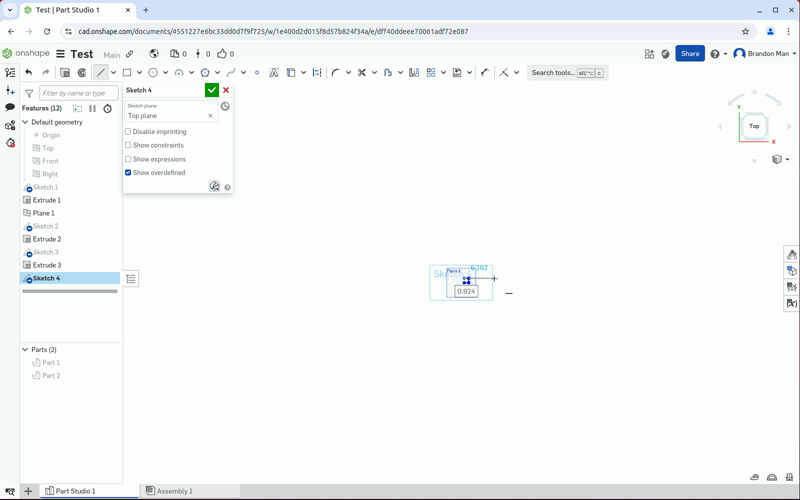
mouse_move(464, 282)
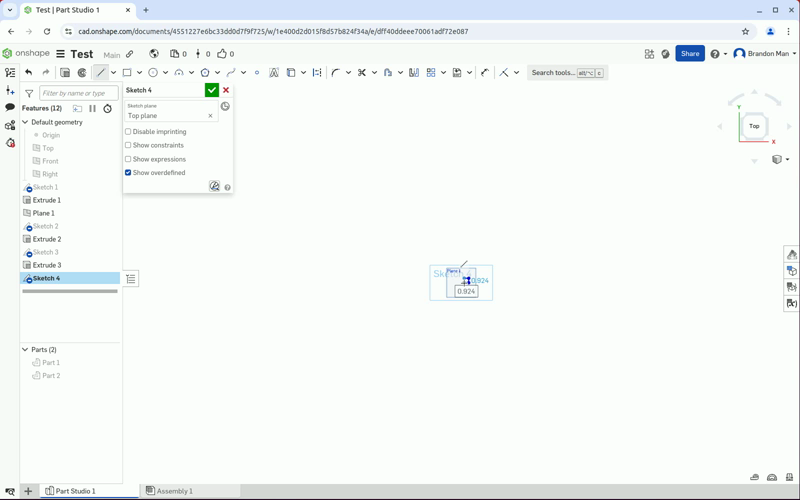
scroll(6)
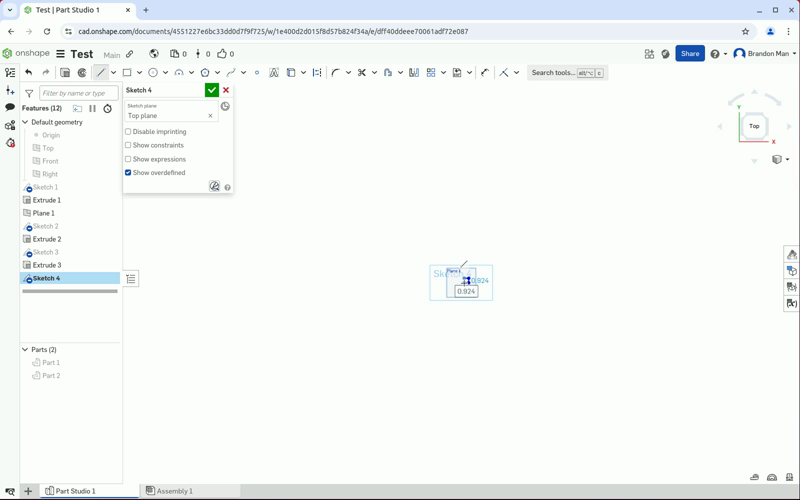
scroll(6)
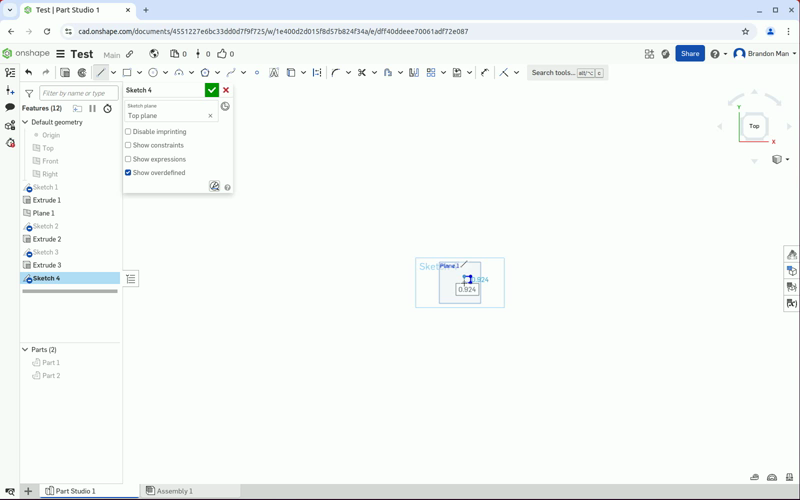
scroll(6)
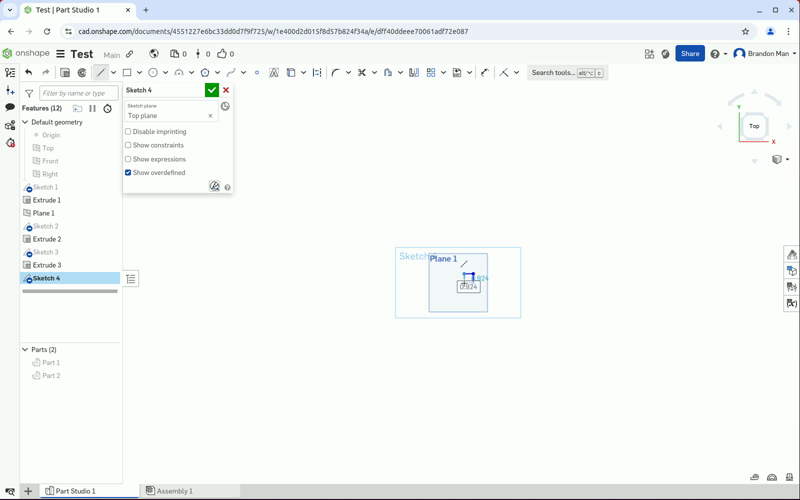
scroll(6)
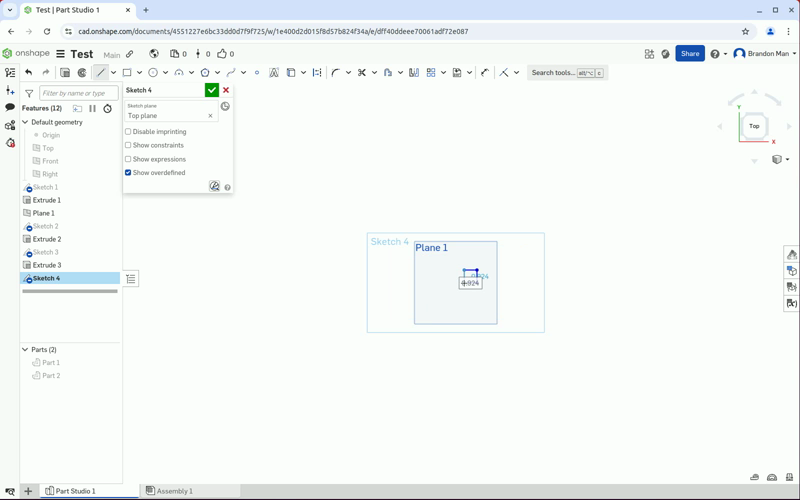
scroll(6)
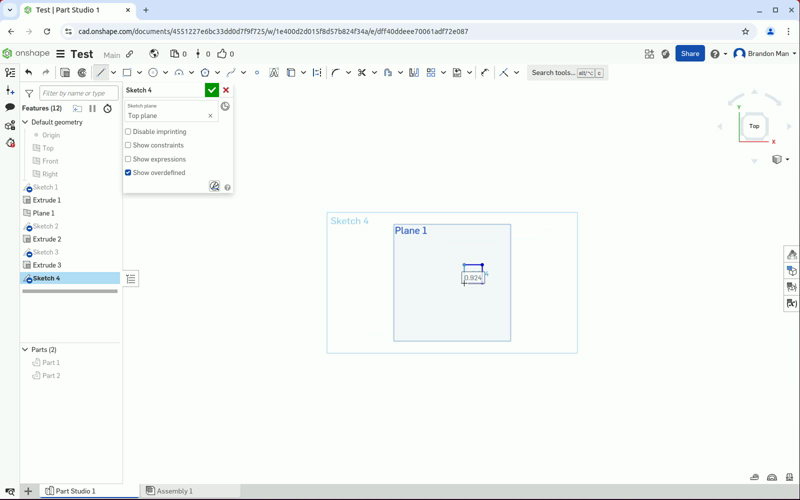
scroll(6)
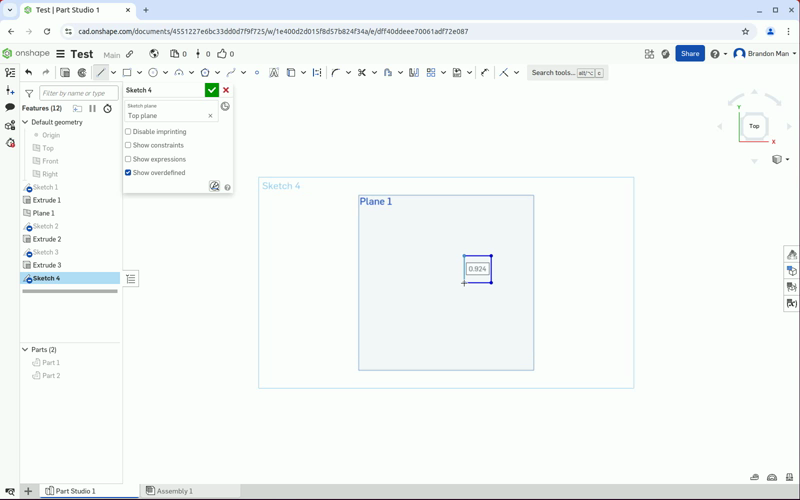
scroll(6)
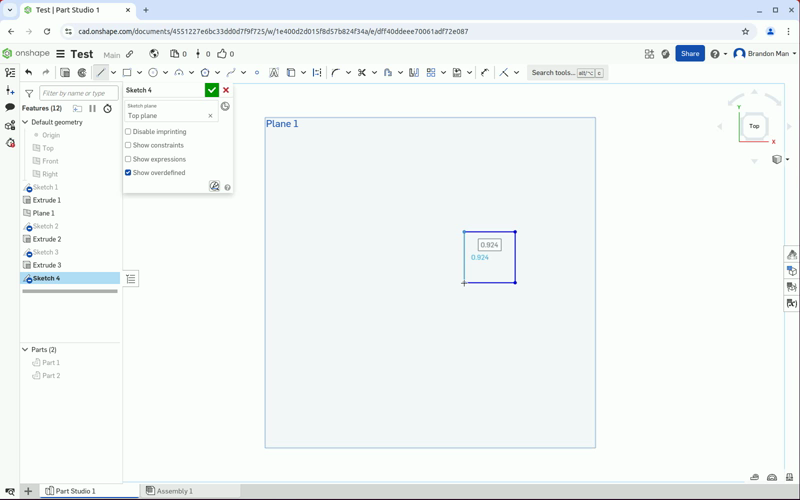
key_up(shift)
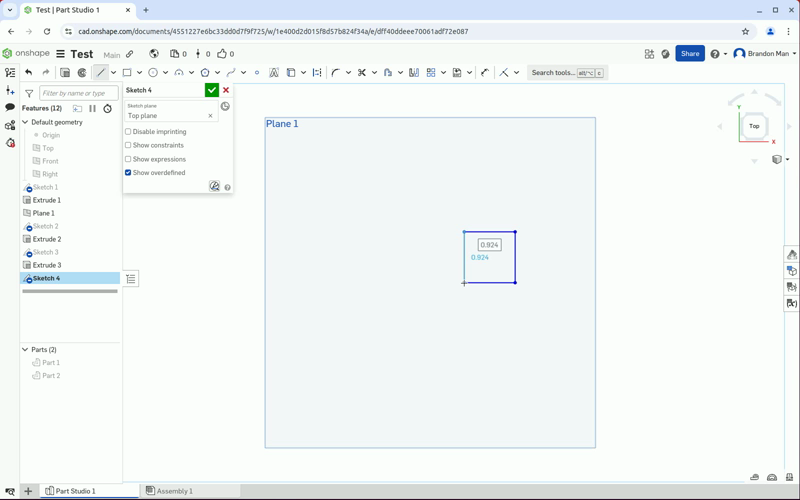
click(464, 282)
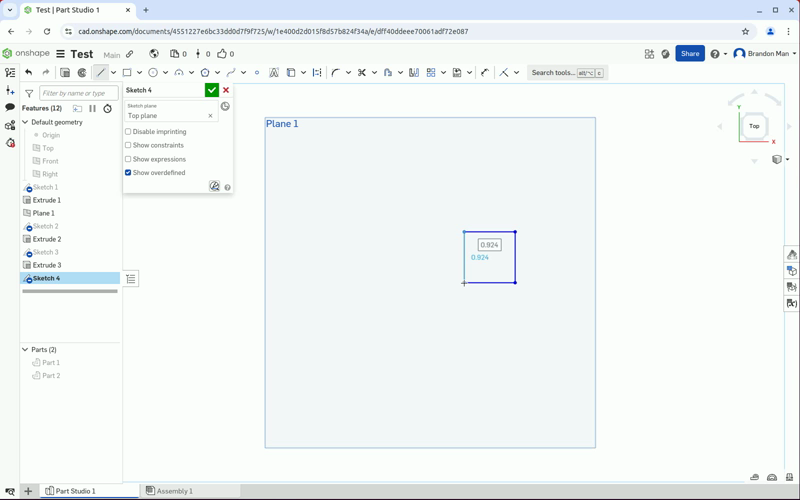
scroll(-6)
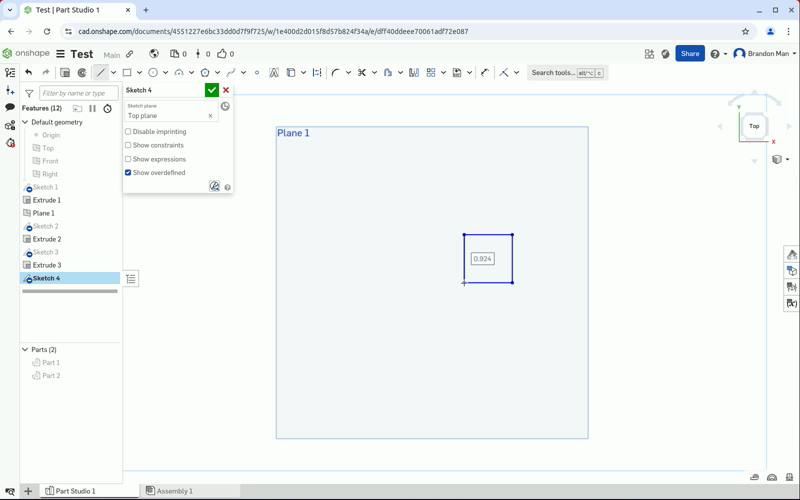
scroll(-6)
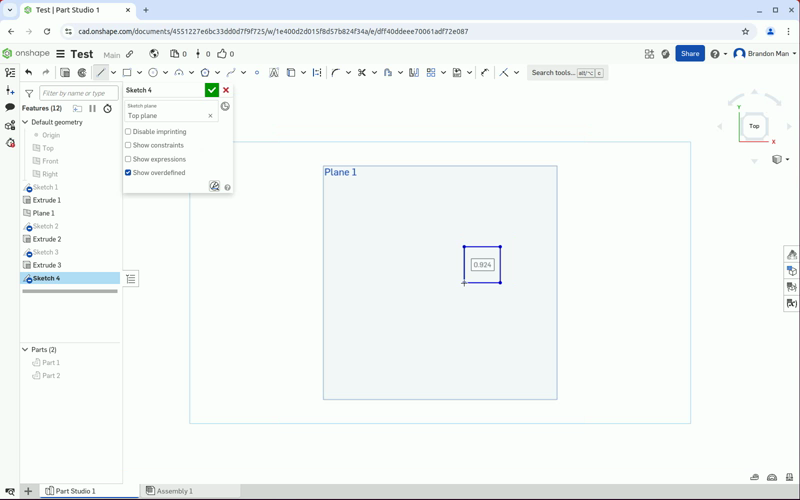
scroll(-6)
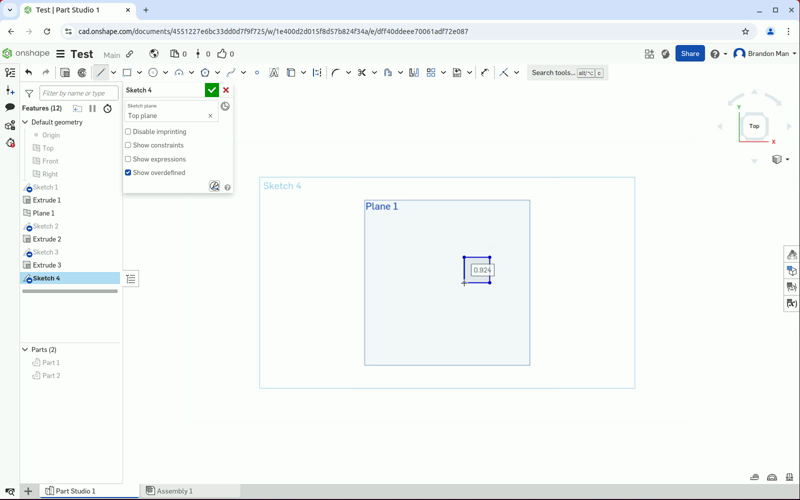
scroll(-6)
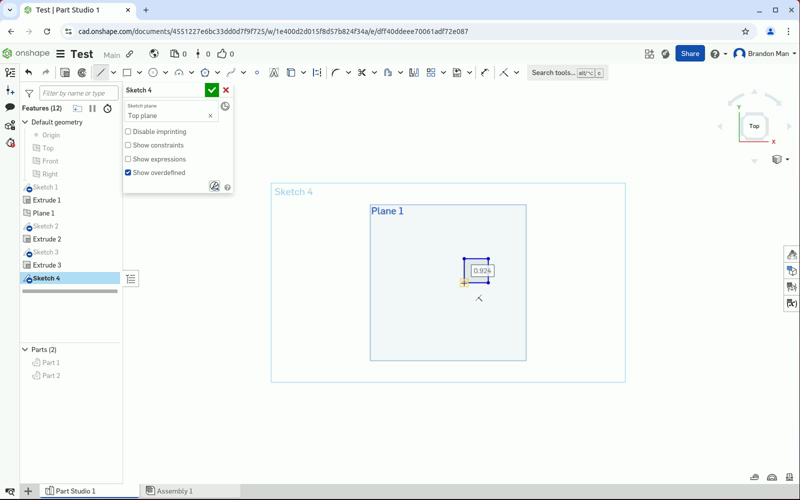
scroll(-6)
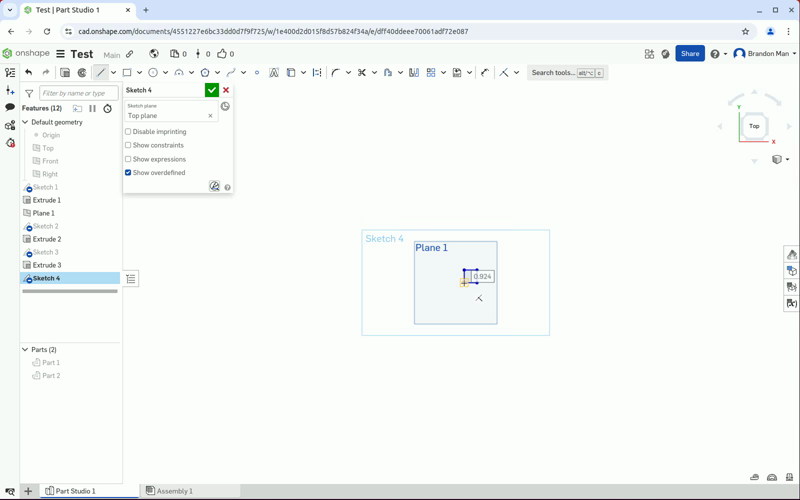
scroll(-6)
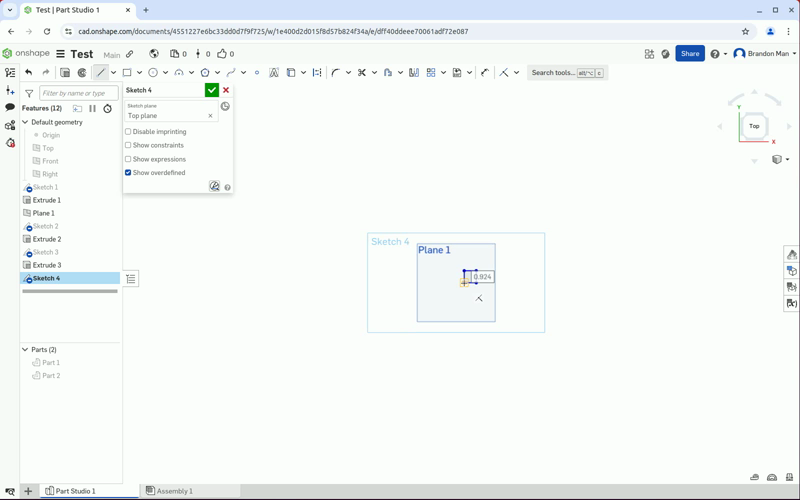
scroll(-6)
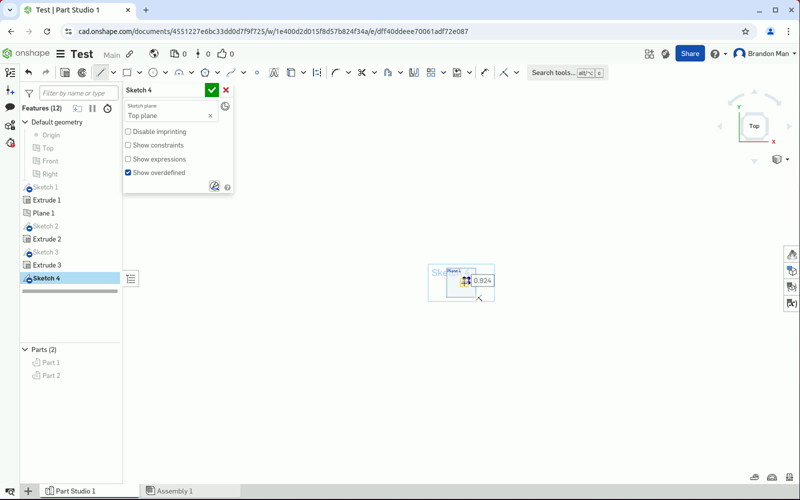
key(esc)
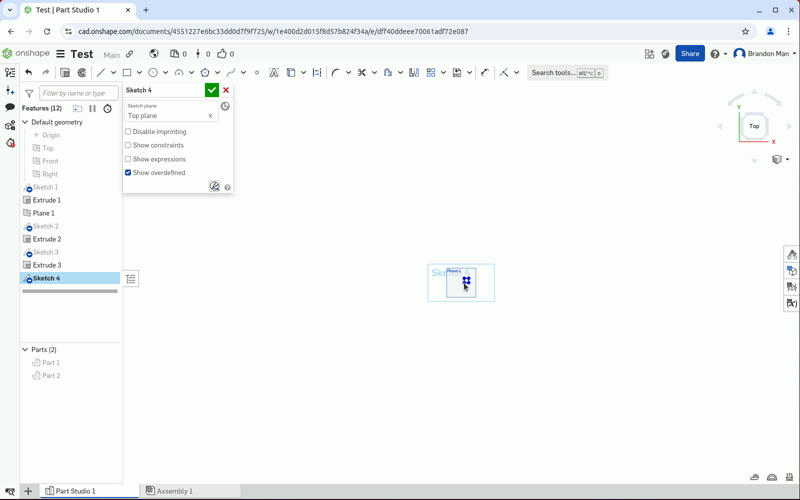
mouse_move(466, 281)
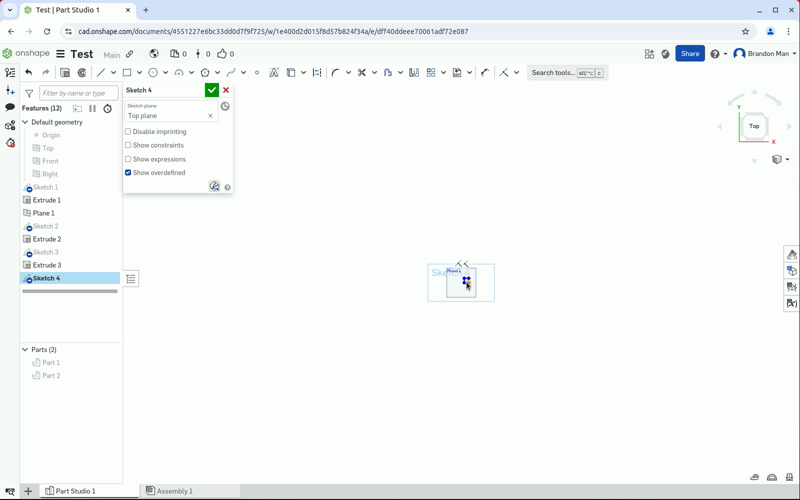
scroll(6)
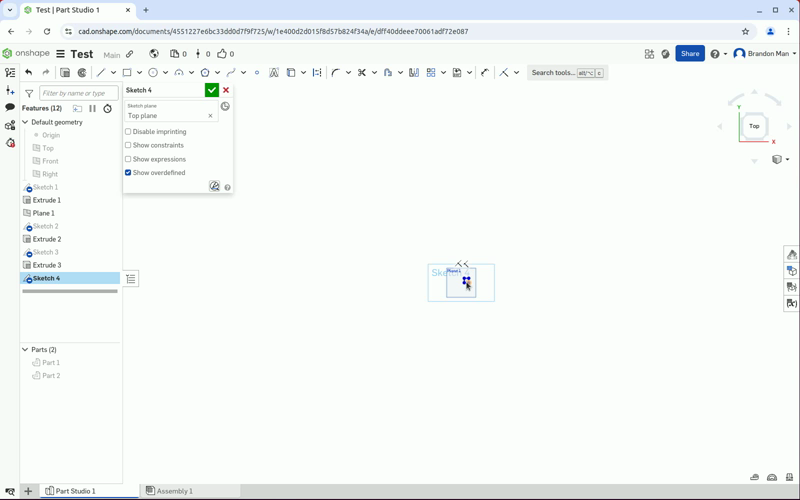
scroll(6)
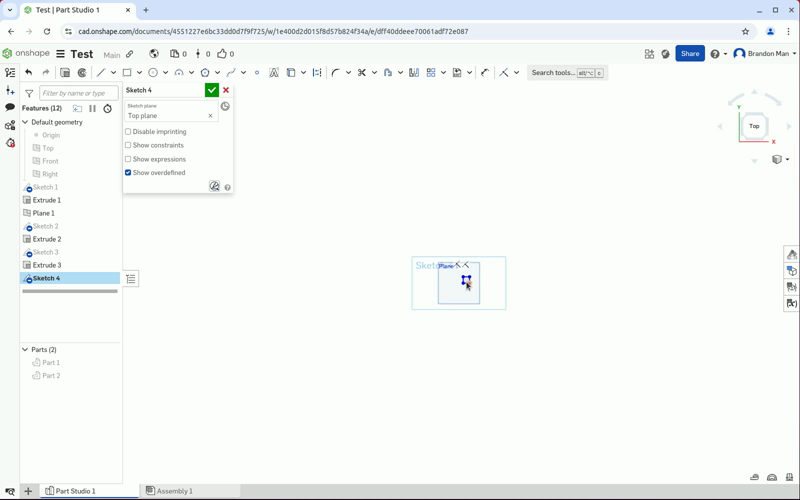
scroll(6)
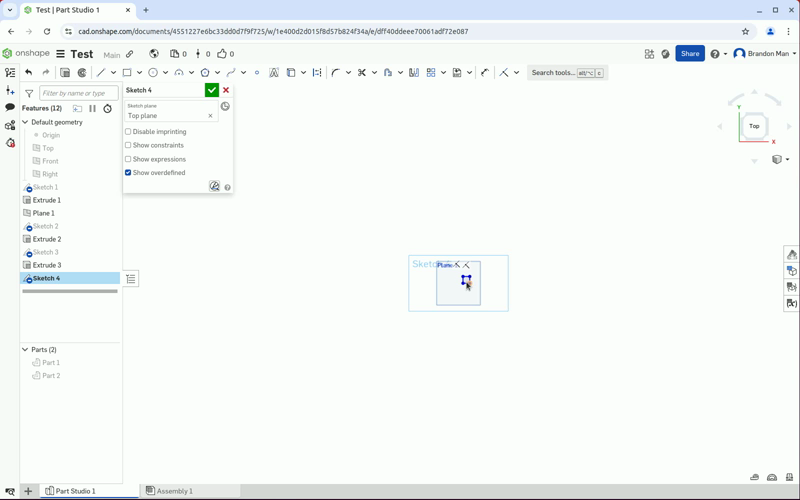
scroll(6)
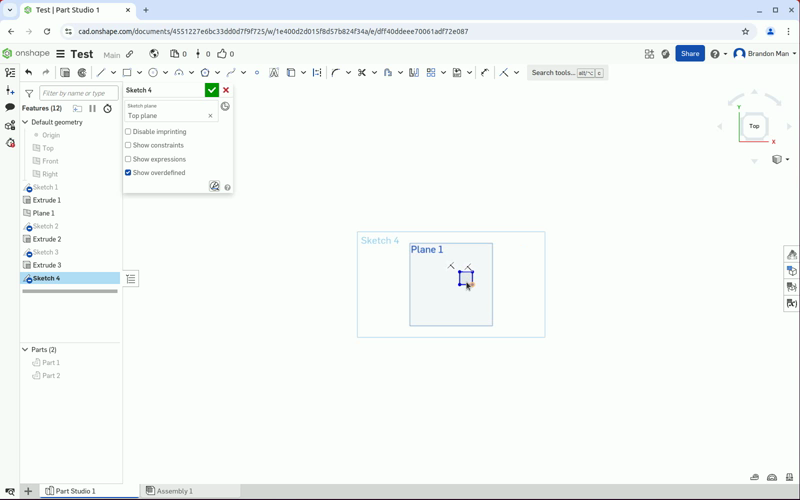
scroll(6)
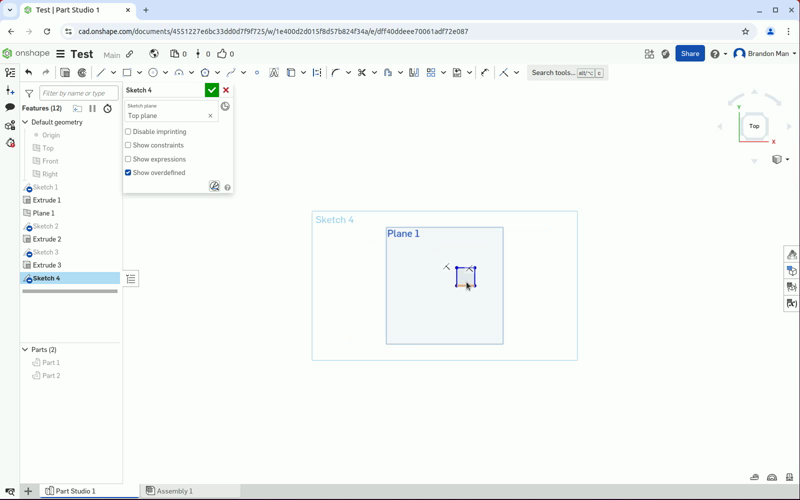
scroll(6)
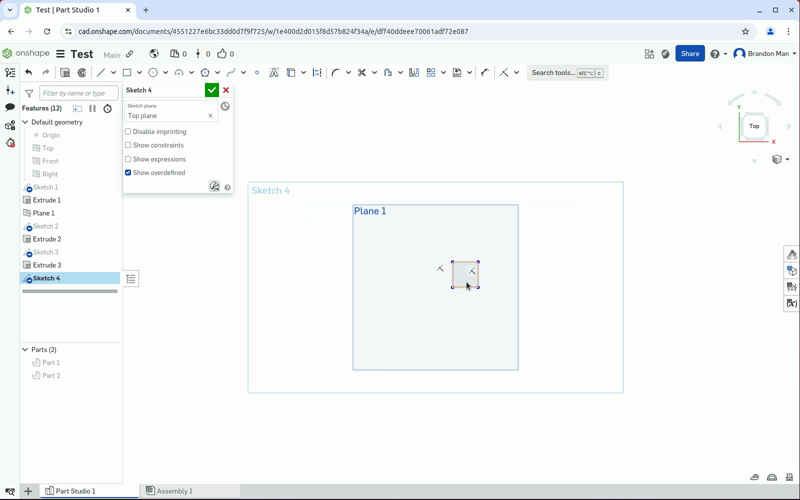
scroll(6)
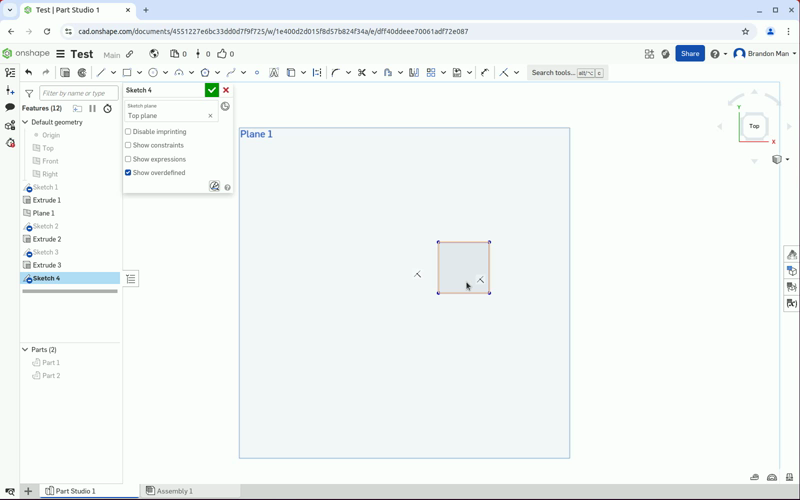
click(466, 281)
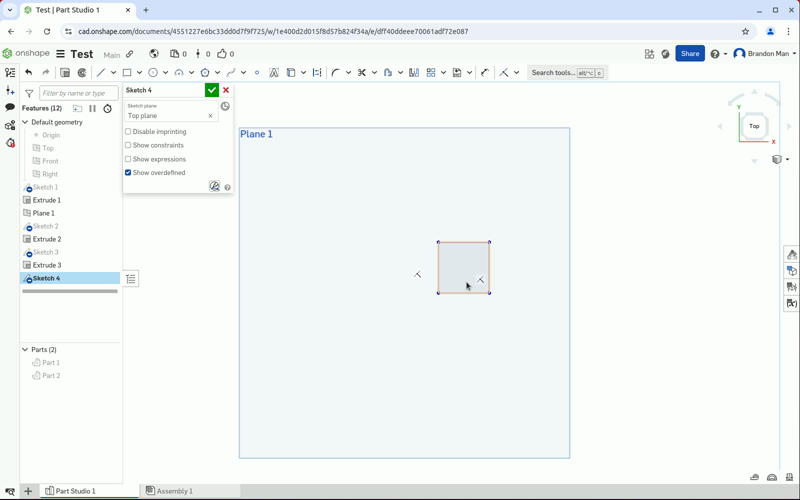
scroll(-6)
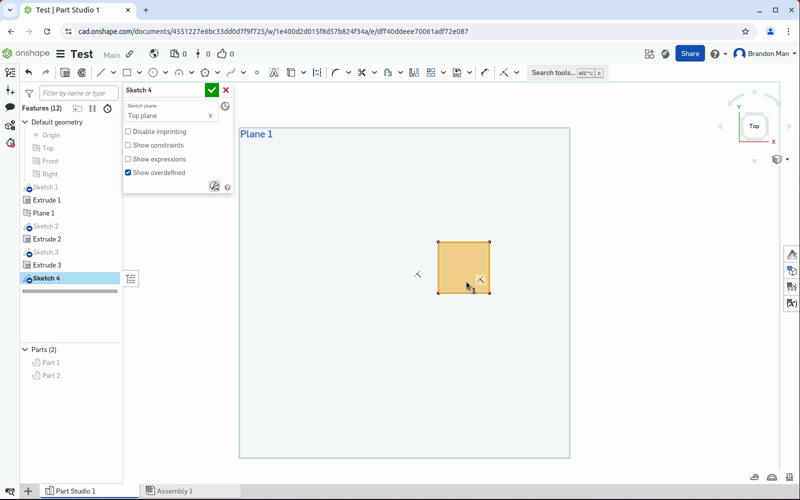
scroll(-6)
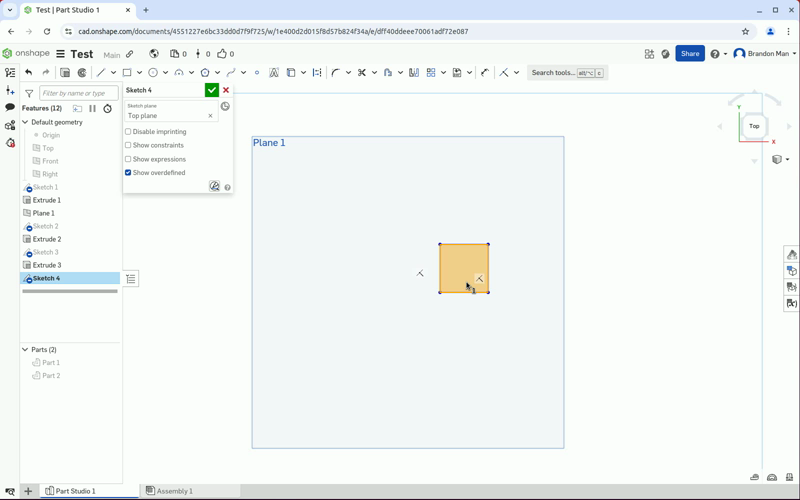
scroll(-6)
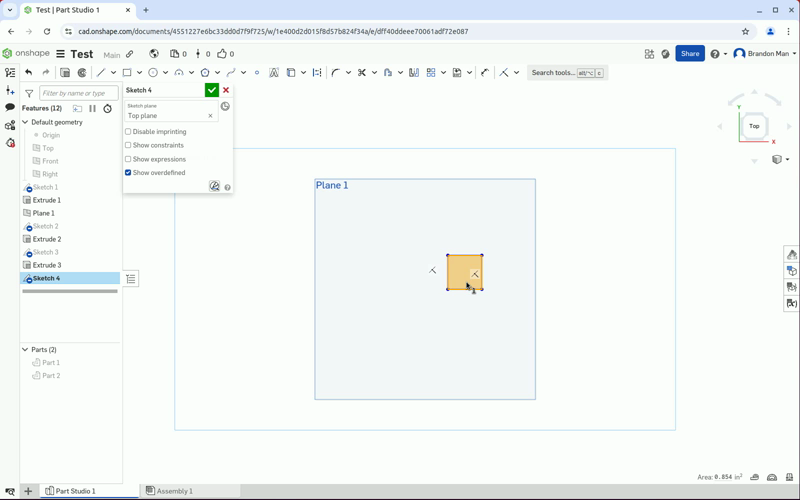
scroll(-6)
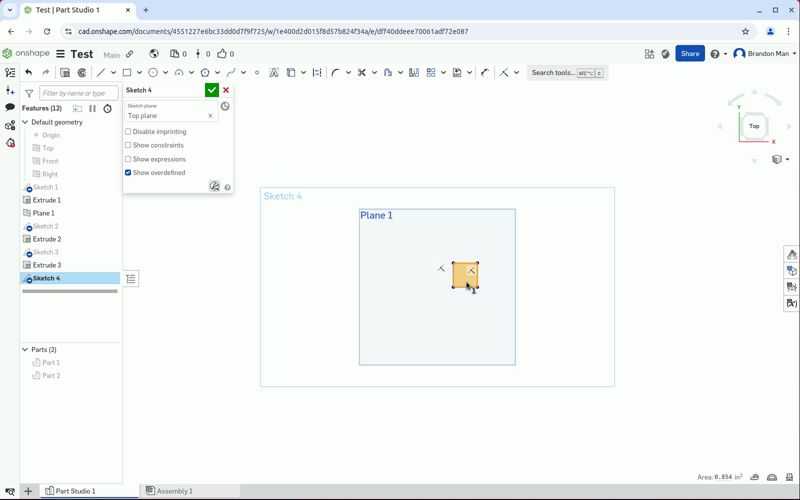
scroll(-6)
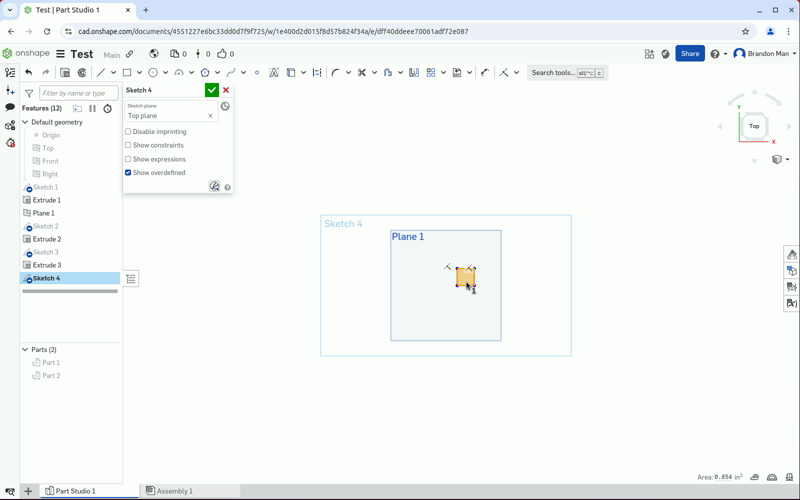
scroll(-6)
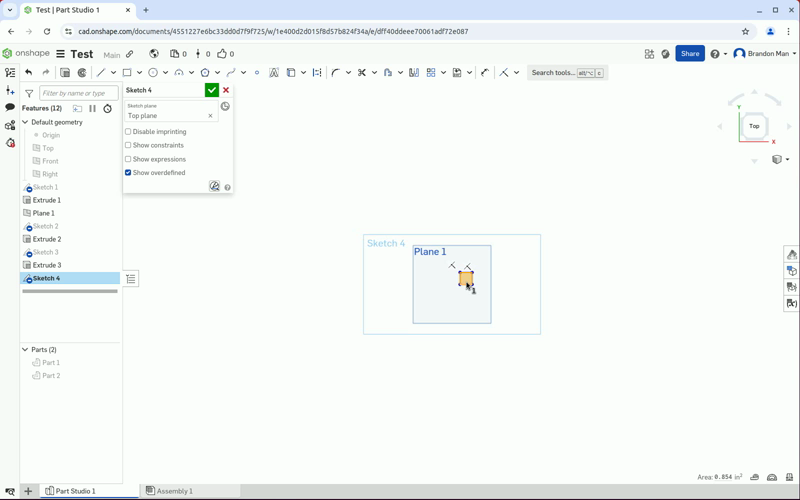
scroll(-6)
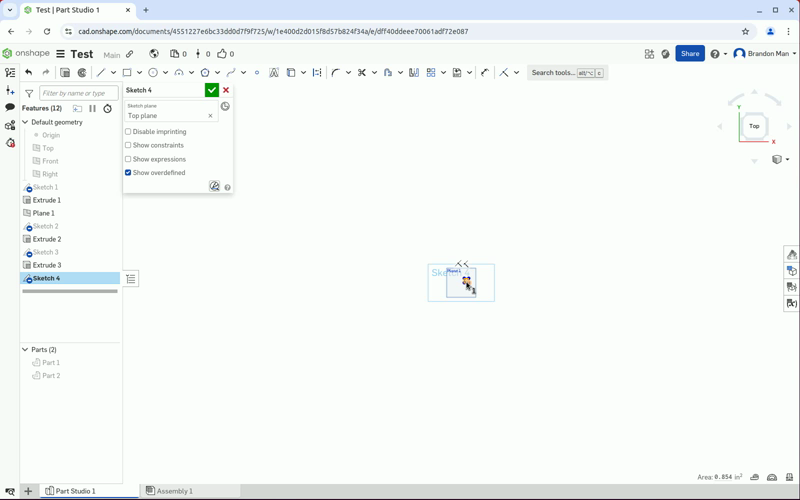
mouse_move(73, 352)
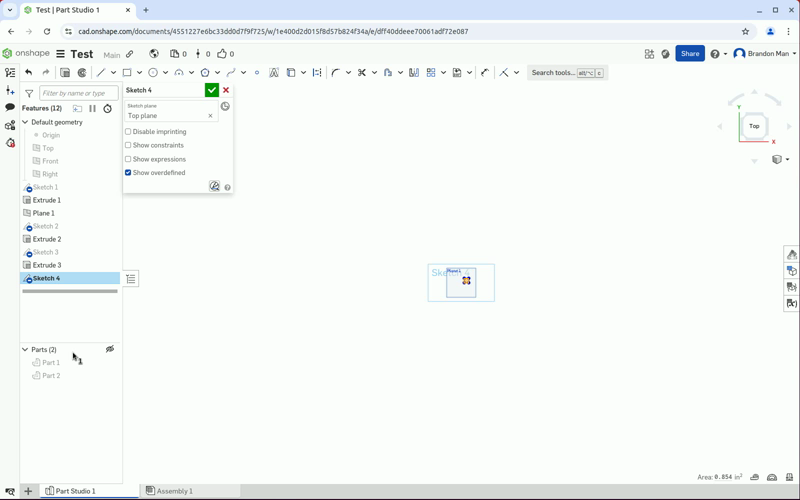
key(shift+y)
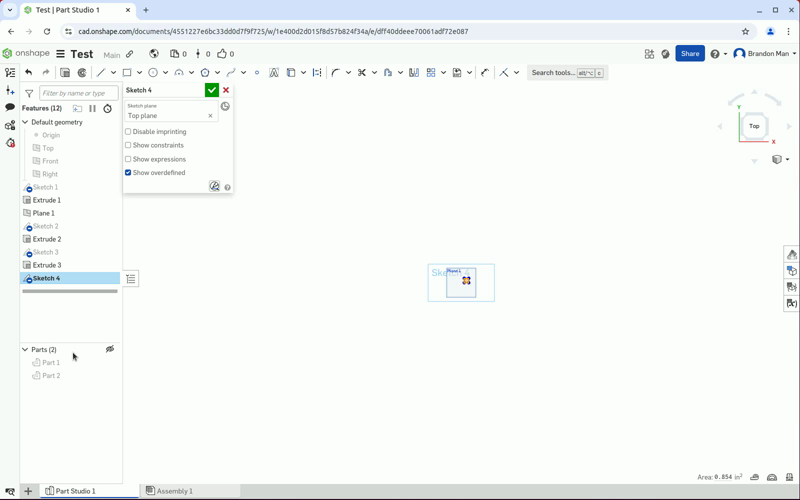
key(shift+e)
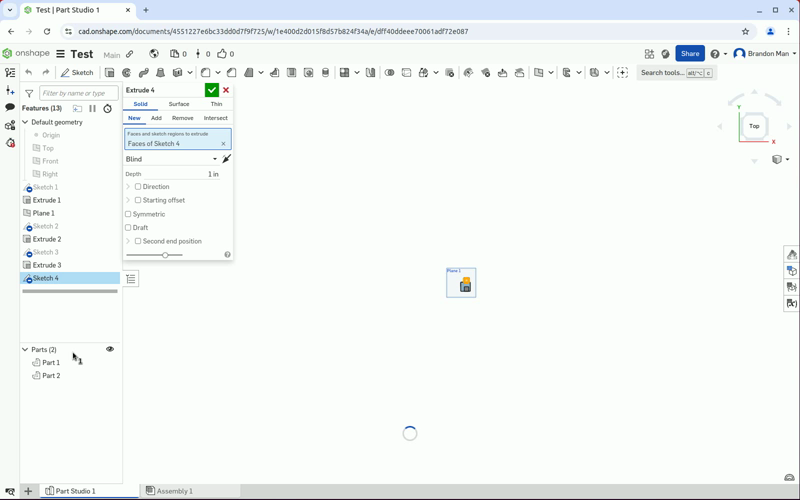
mouse_move(143, 106)
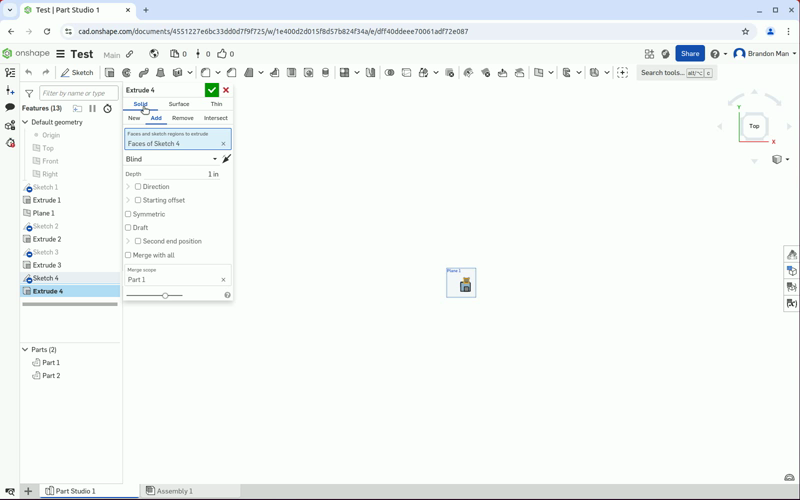
click(143, 106)
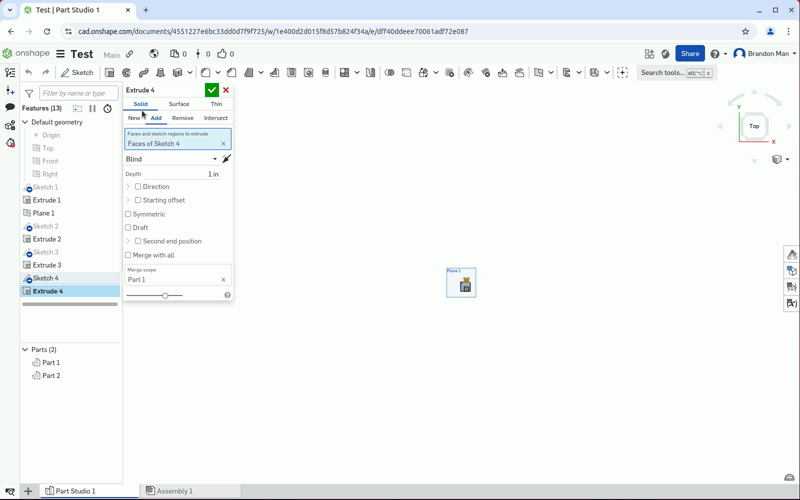
mouse_move(137, 120)
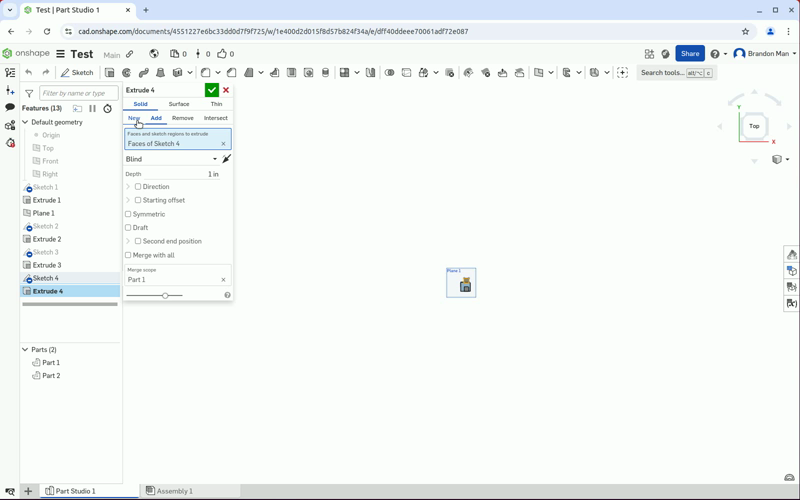
click(137, 120)
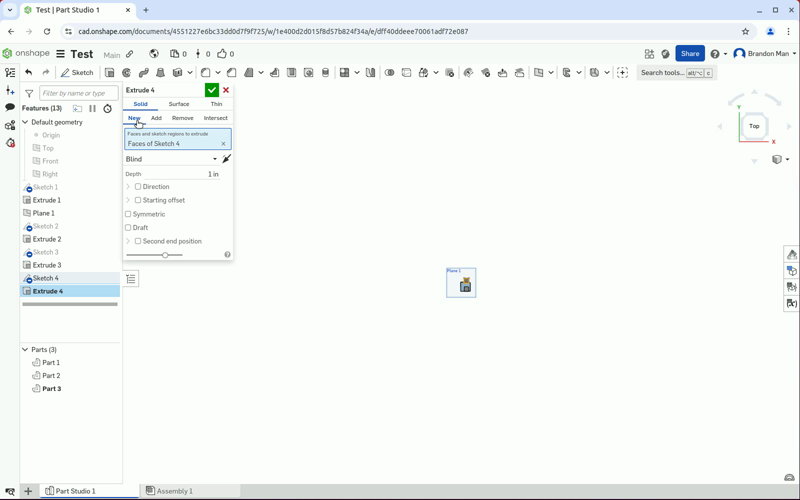
key(tab, 4)
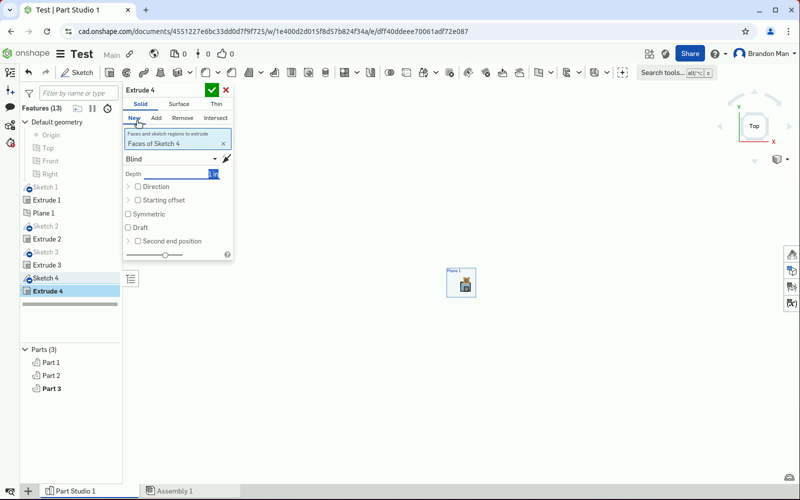
text(6.981)
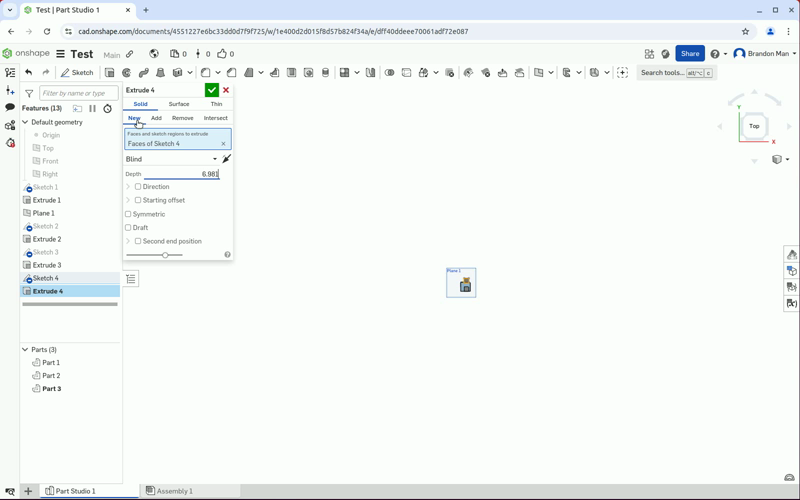
key(enter)
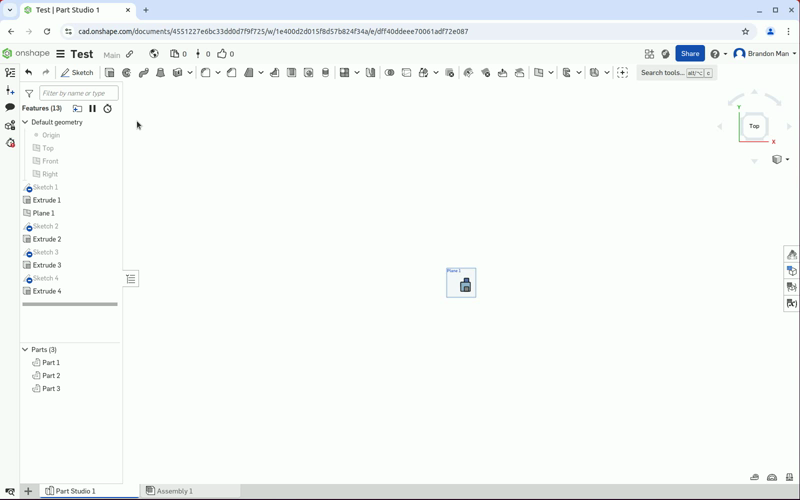
key(shift+h)
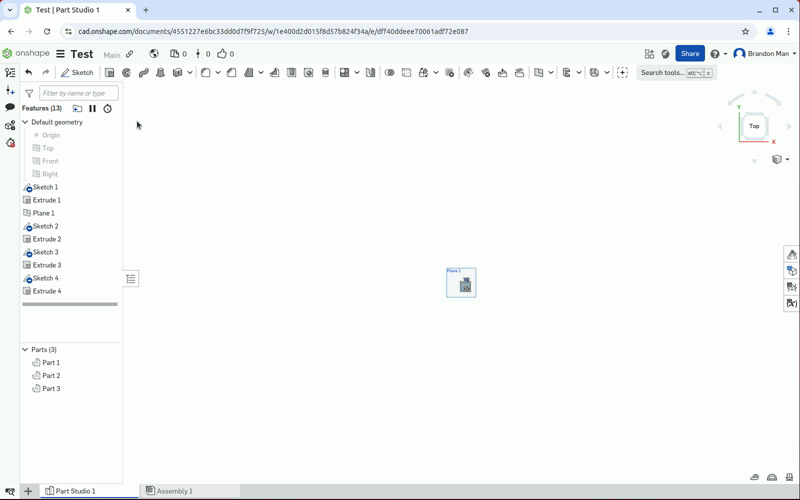
key(shift+h)
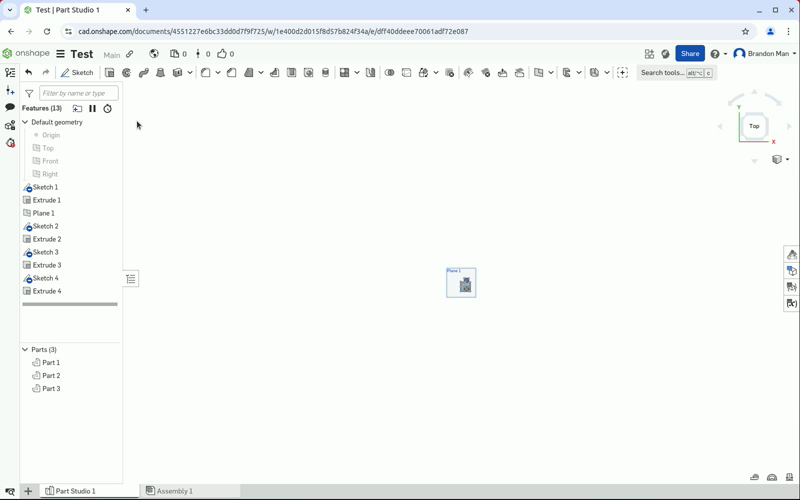
key(shift+7)
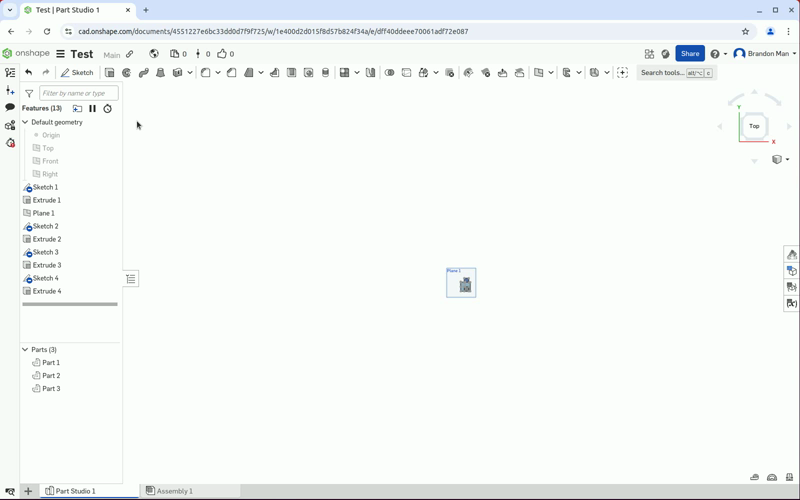
key(up, 3)
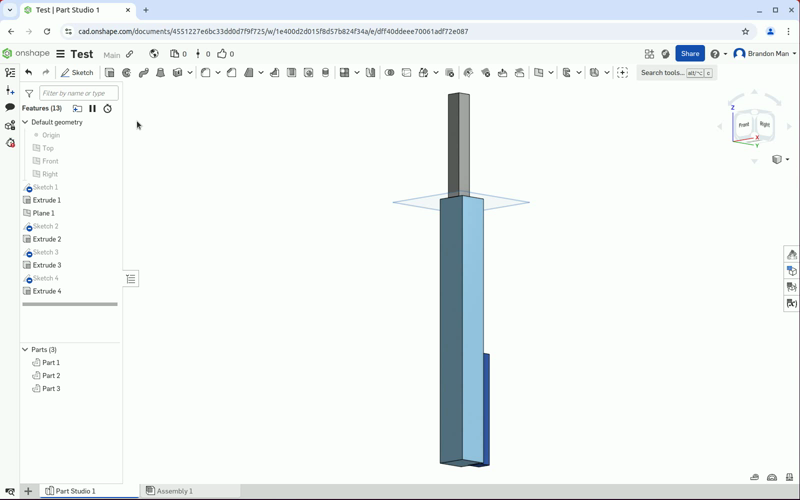
key(left, 3)
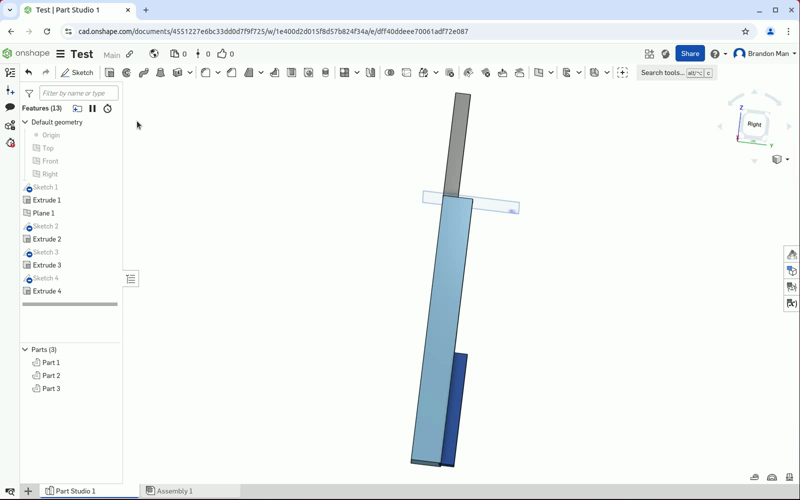
key(right, 3)
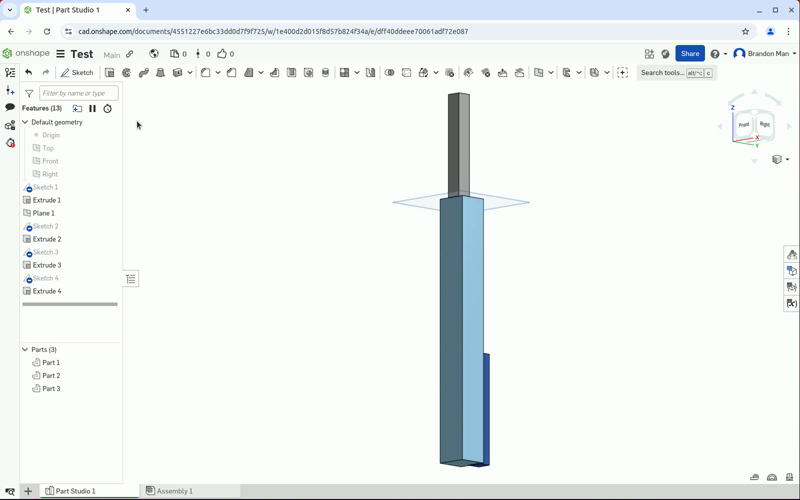
key(down, 3)
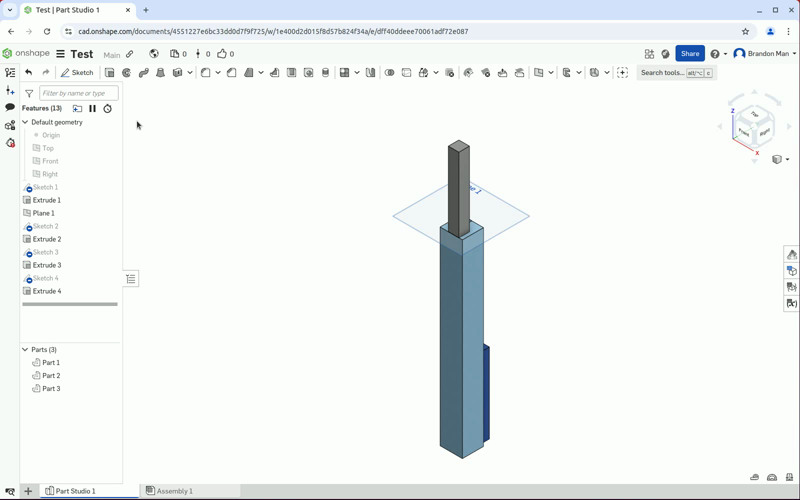
mouse_move(73, 189)
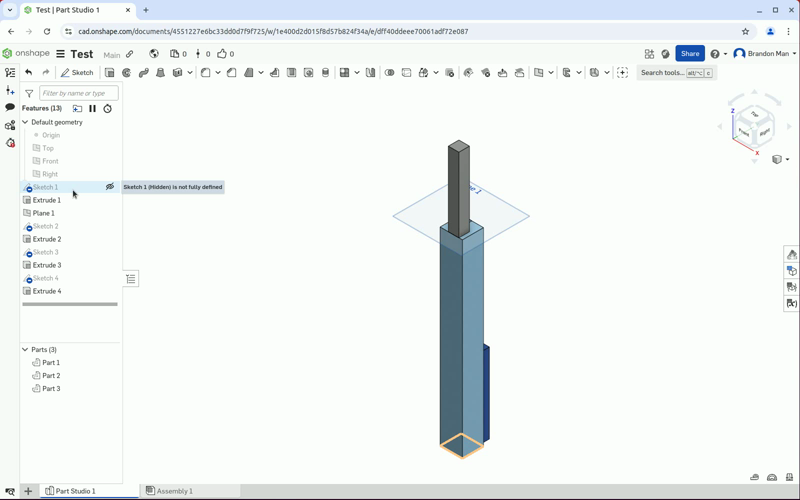
click(73, 189)